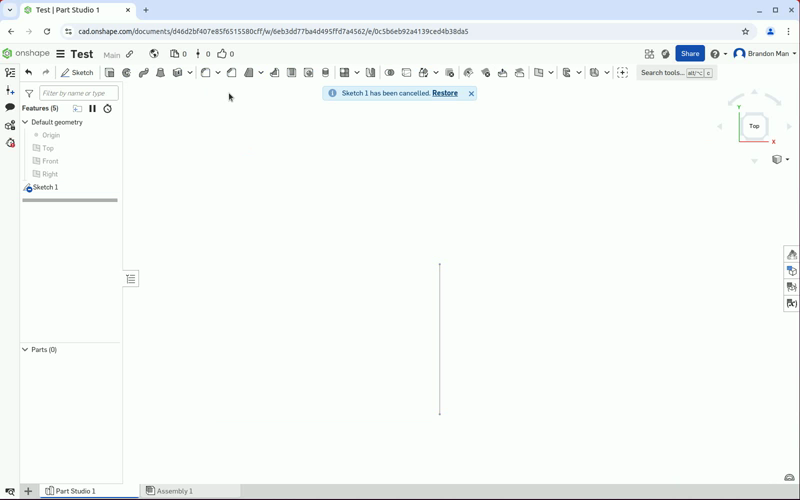
key(shift+h)
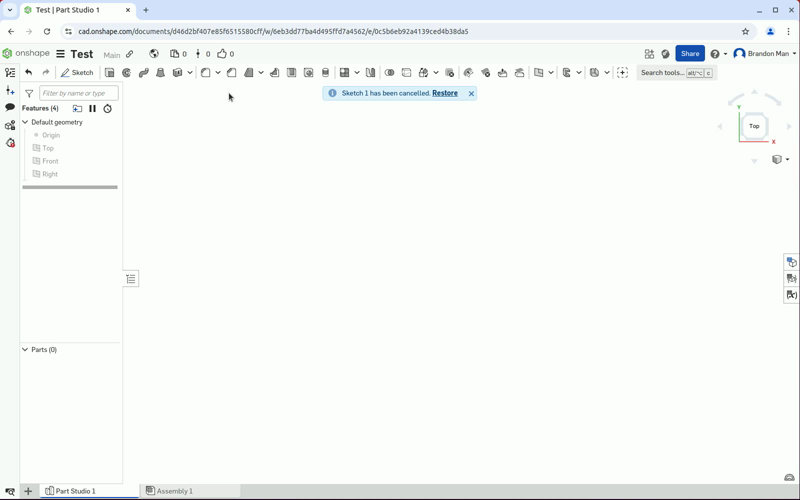
mouse_move(73, 352)
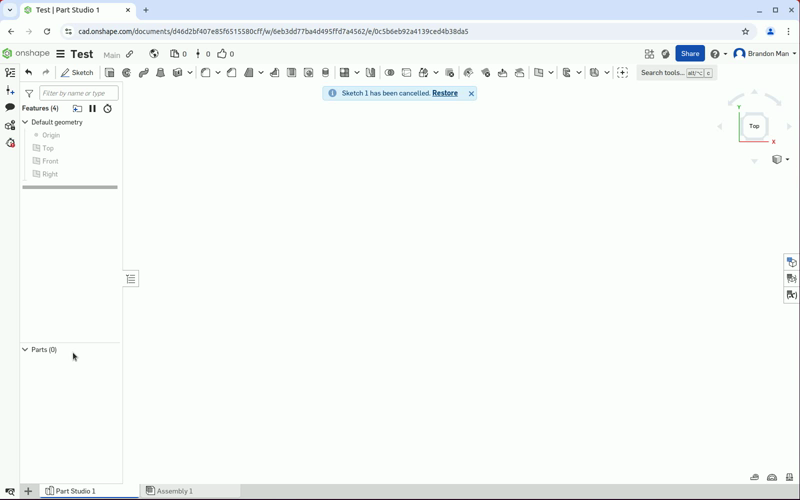
key(y)
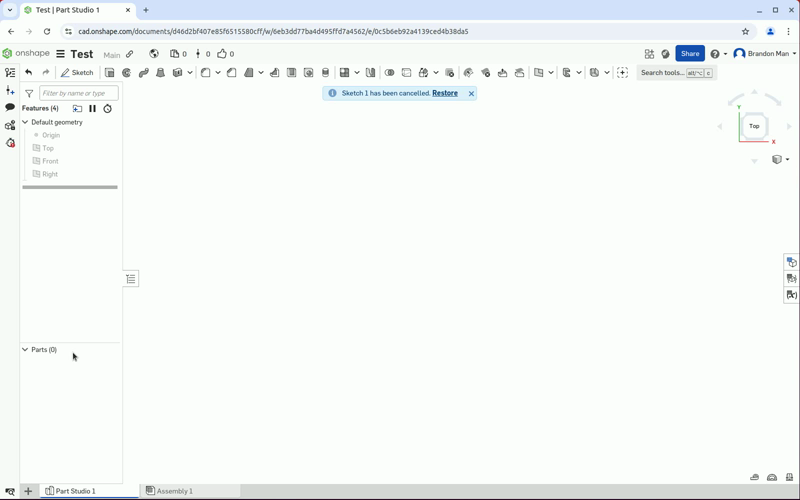
key(shift+p)
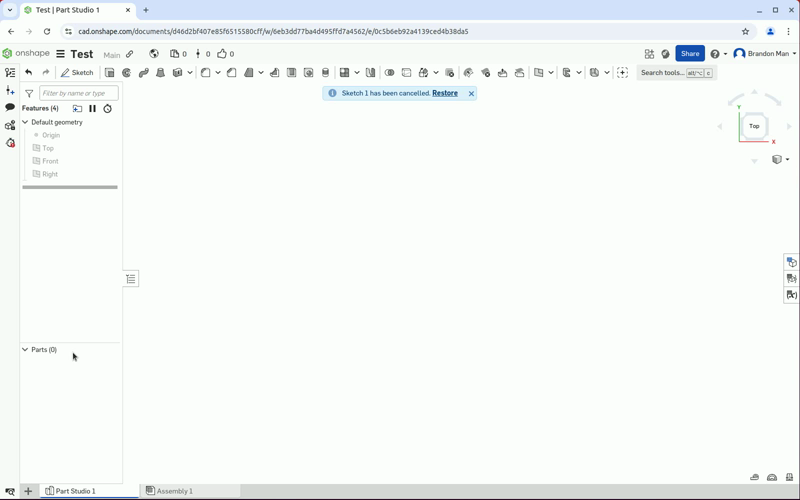
key(space)
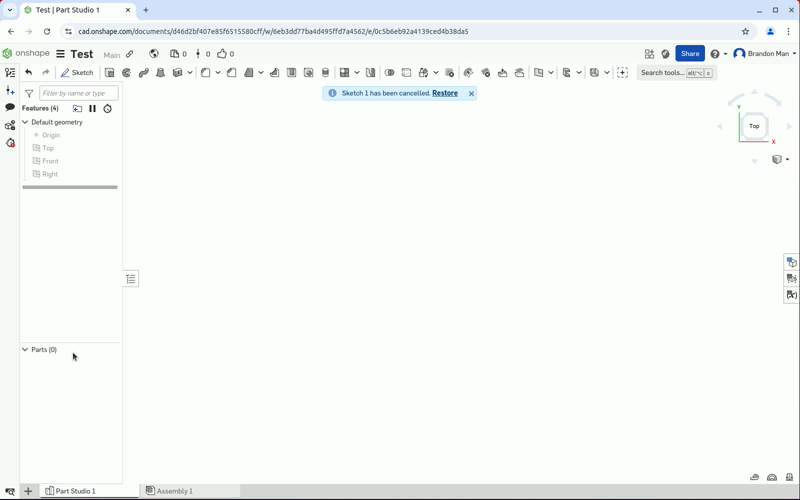
key_down(shift)
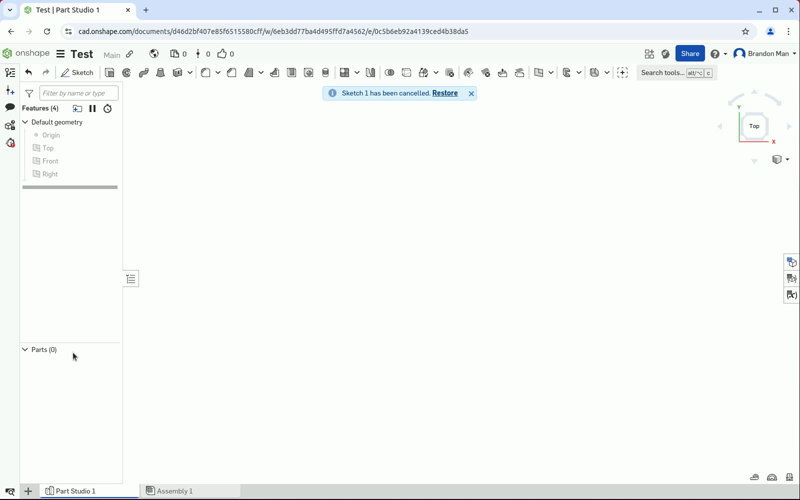
key(up)
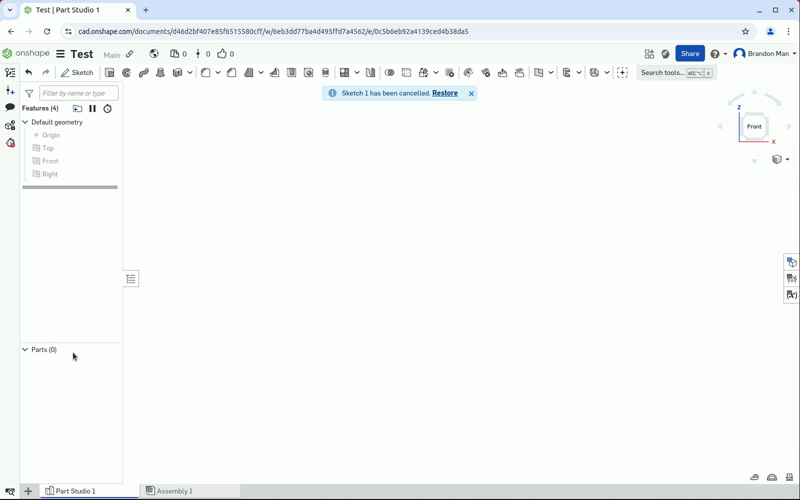
key_up(shift)
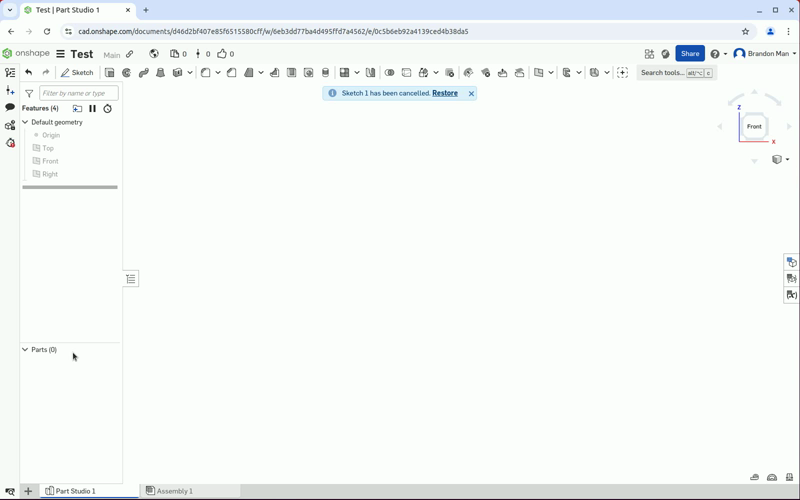
mouse_move(73, 352)
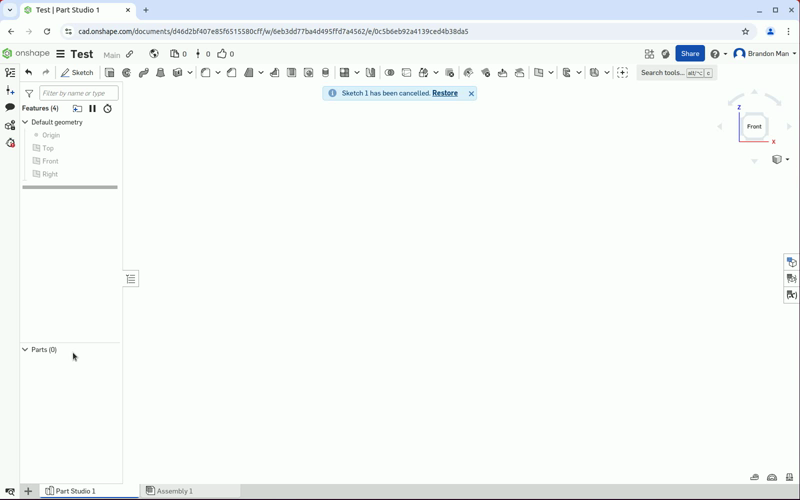
key(shift+y)
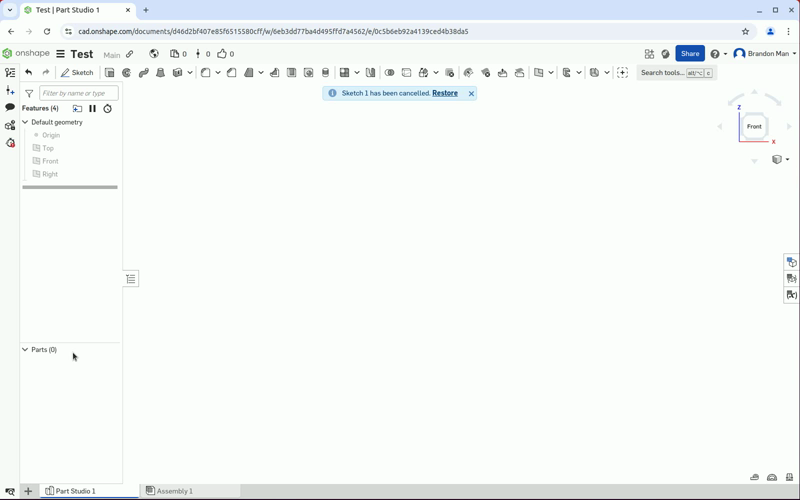
key(shift+s)
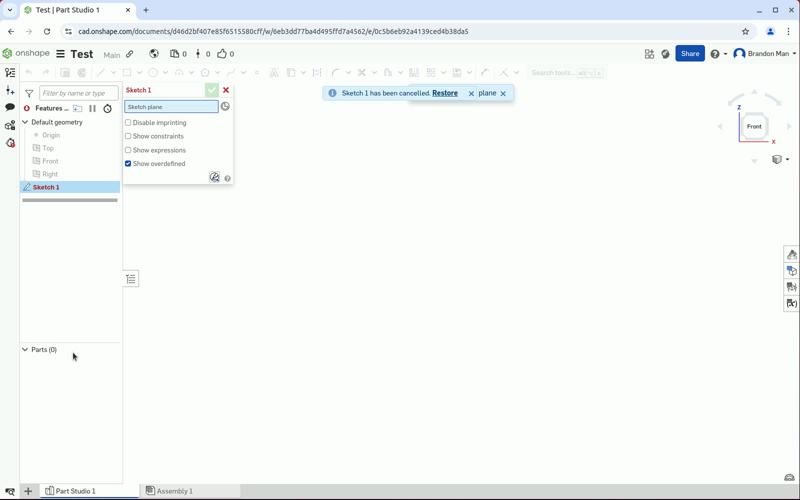
mouse_move(73, 163)
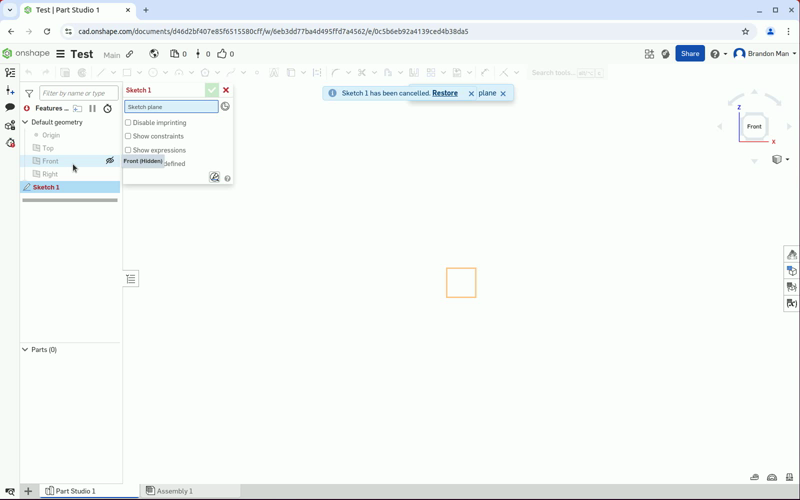
click(73, 163)
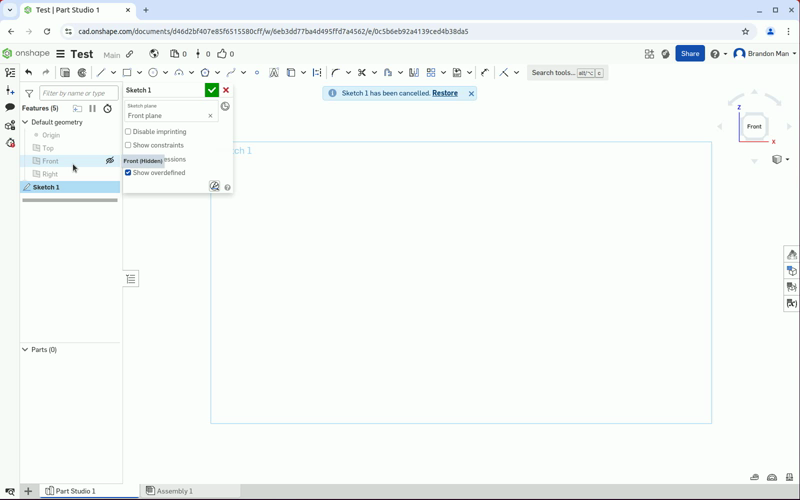
mouse_move(73, 352)
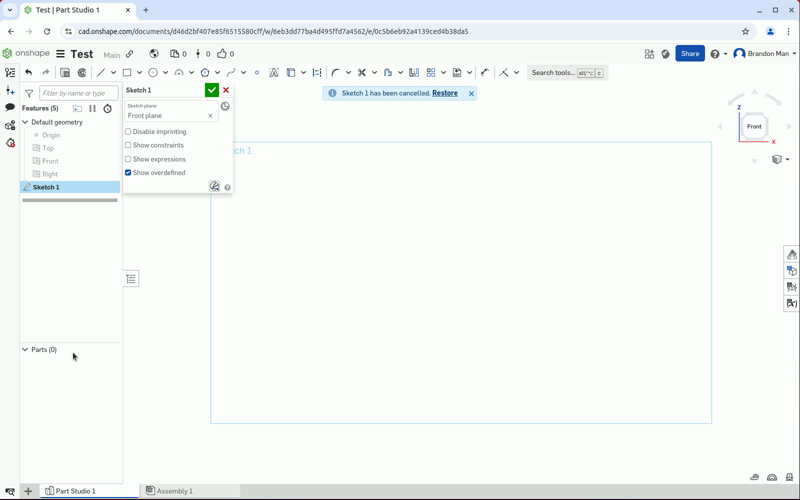
key(y)
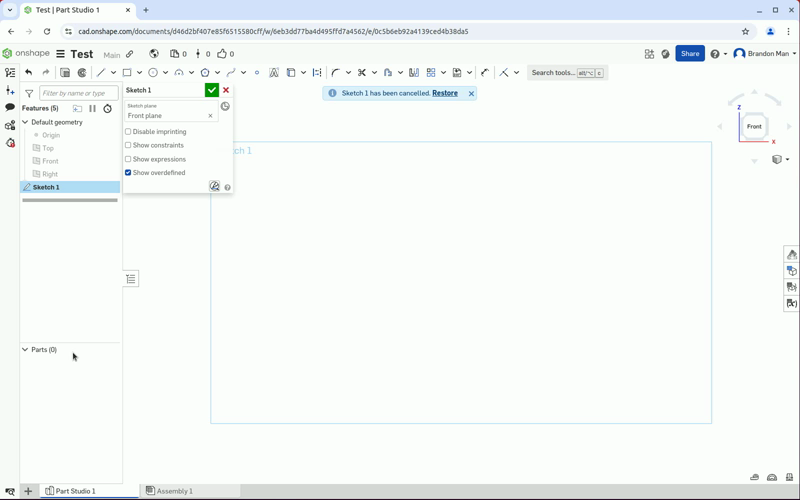
key(l)
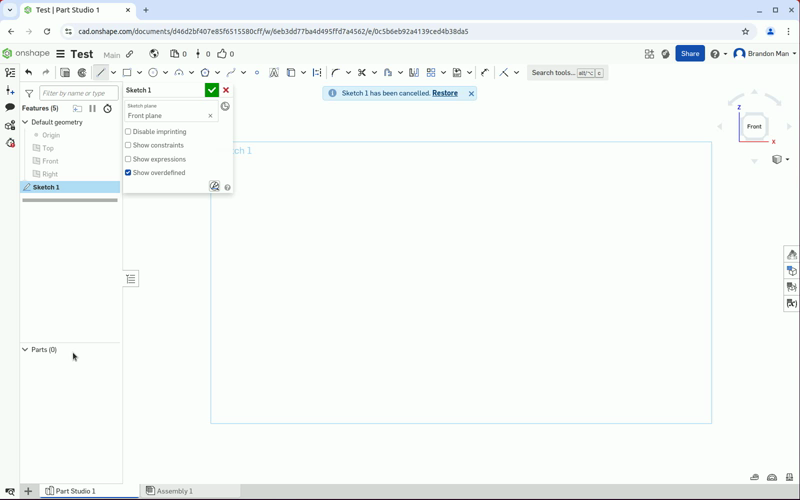
key_down(shift)
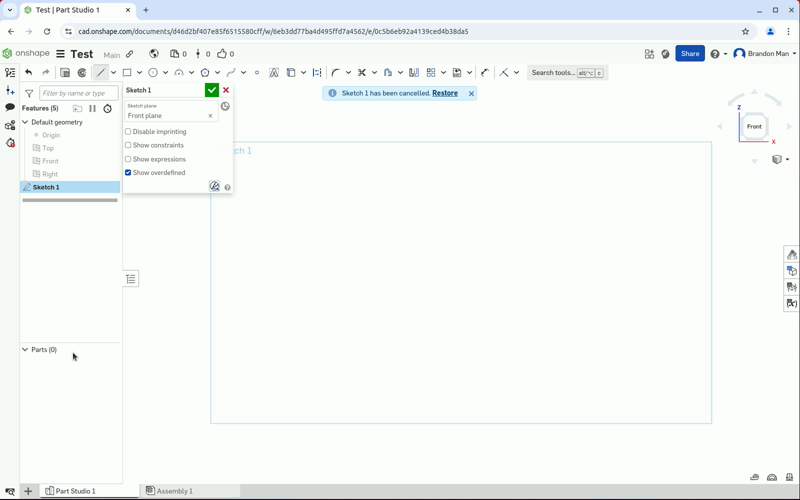
mouse_move(355, 226)
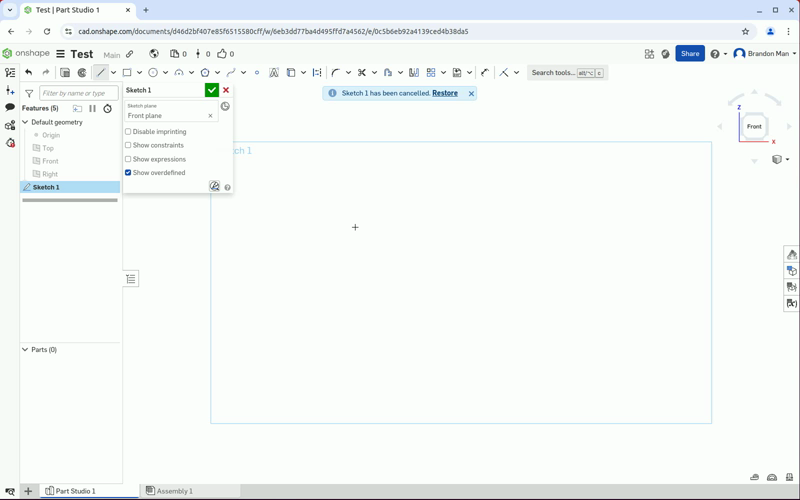
click(355, 226)
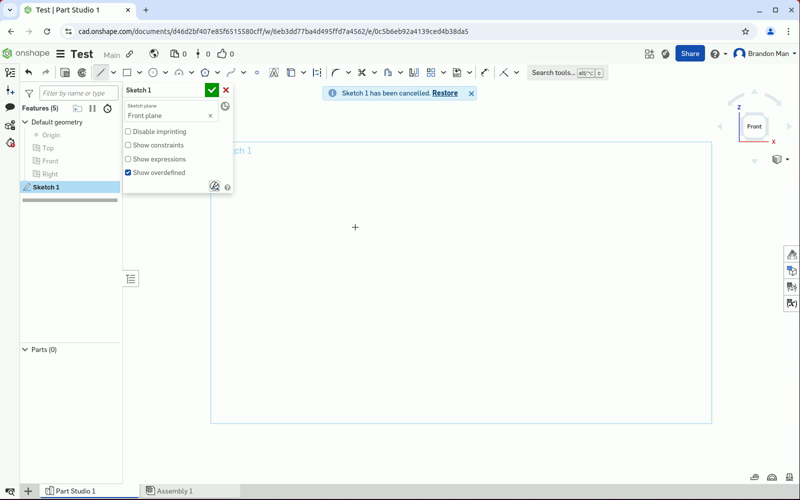
key_up(shift)
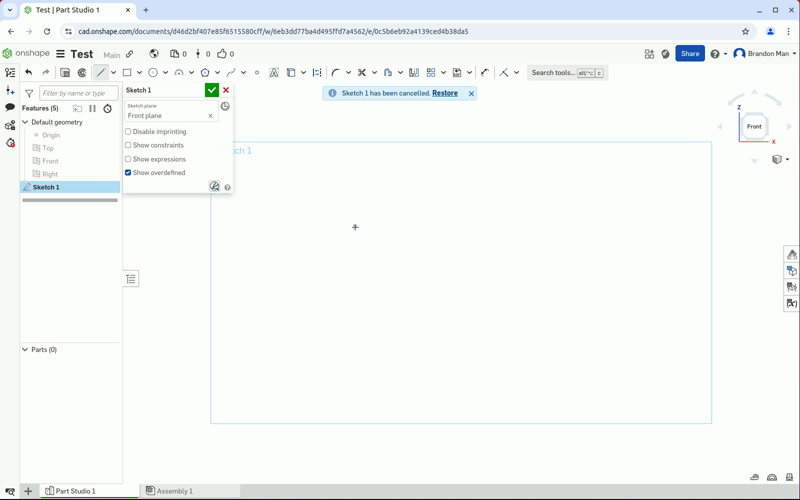
key_down(shift)
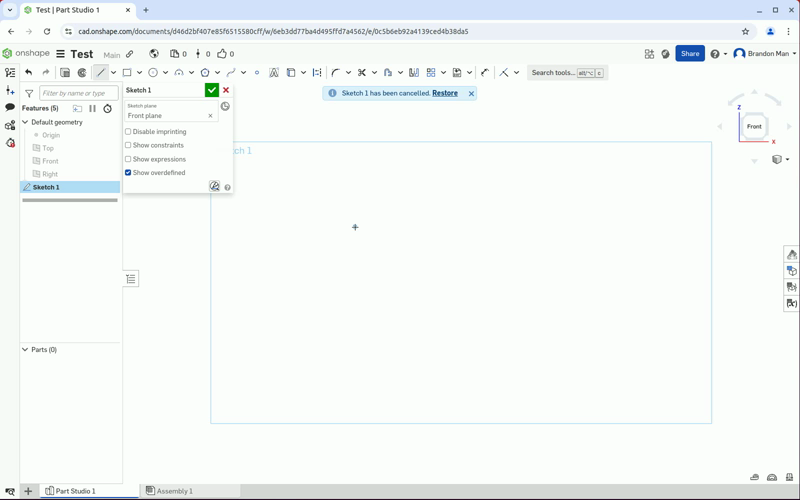
mouse_move(385, 226)
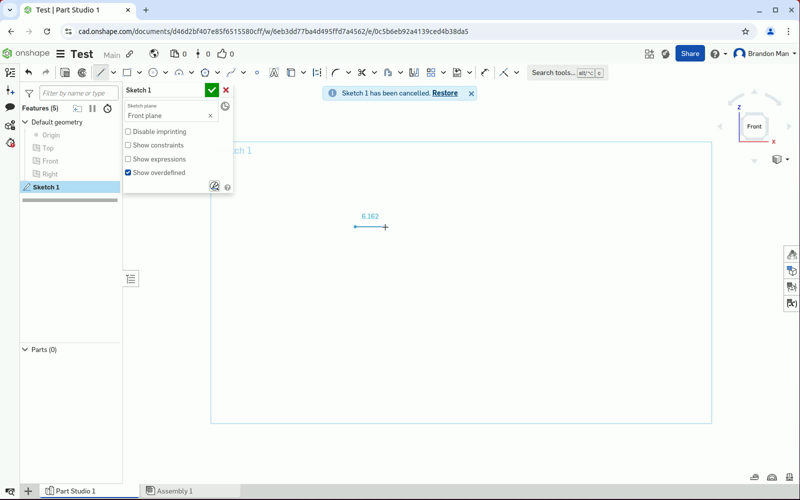
mouse_move(375, 226)
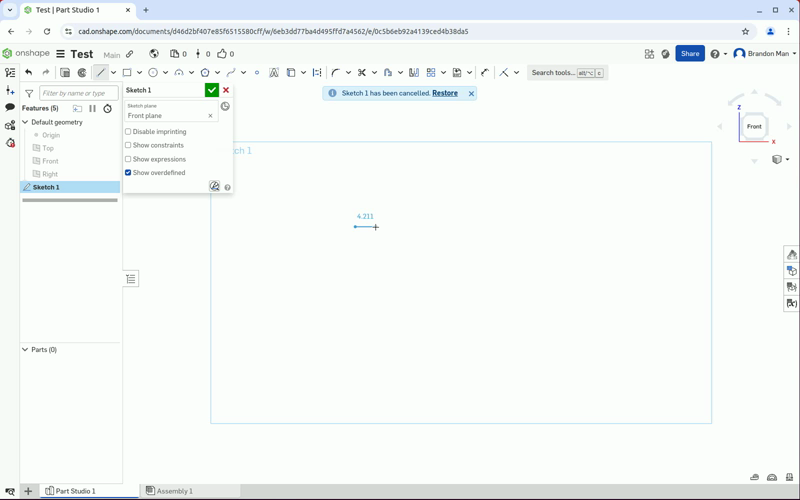
click(375, 226)
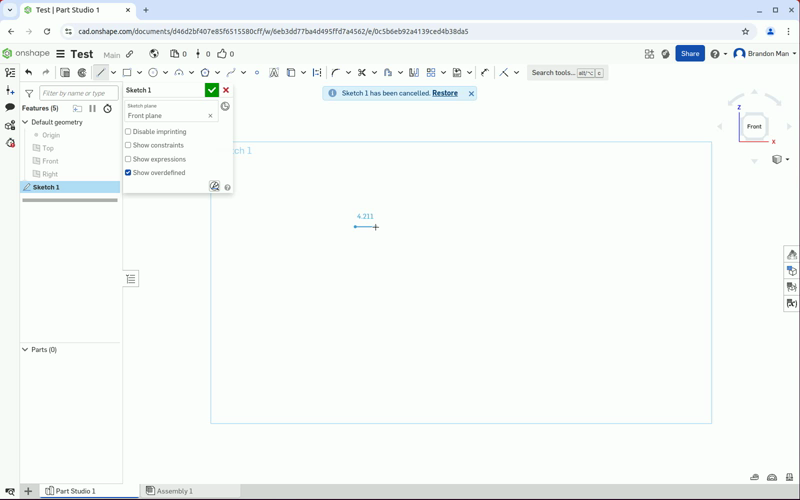
key_up(shift)
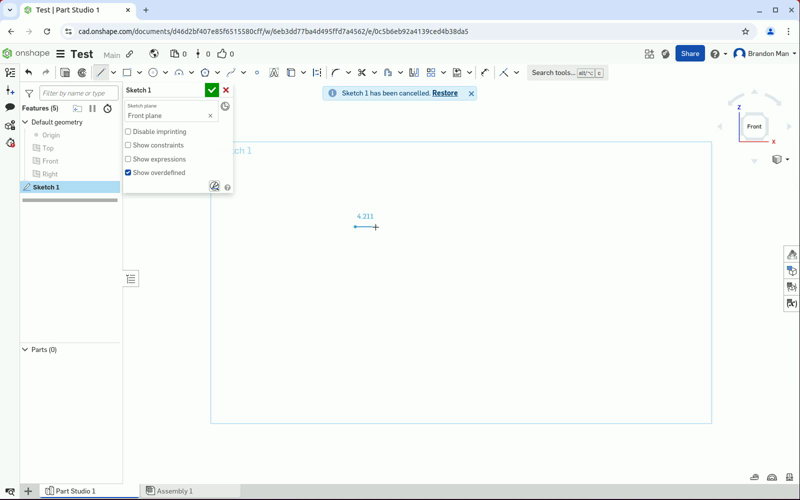
key_down(shift)
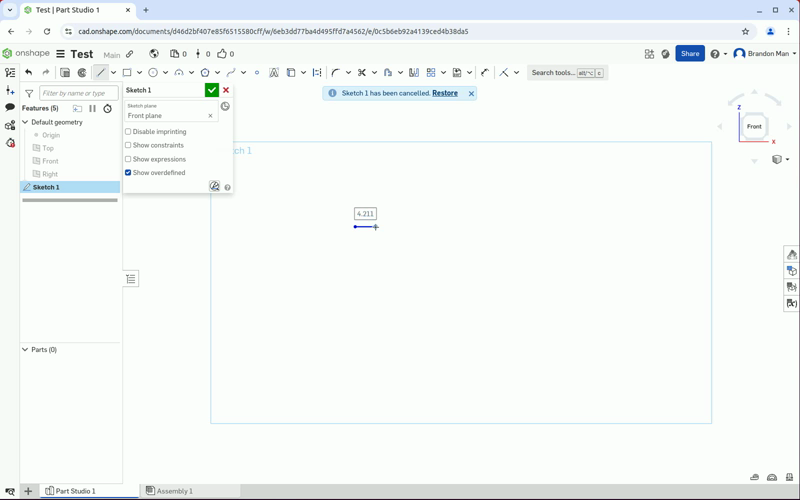
mouse_move(405, 226)
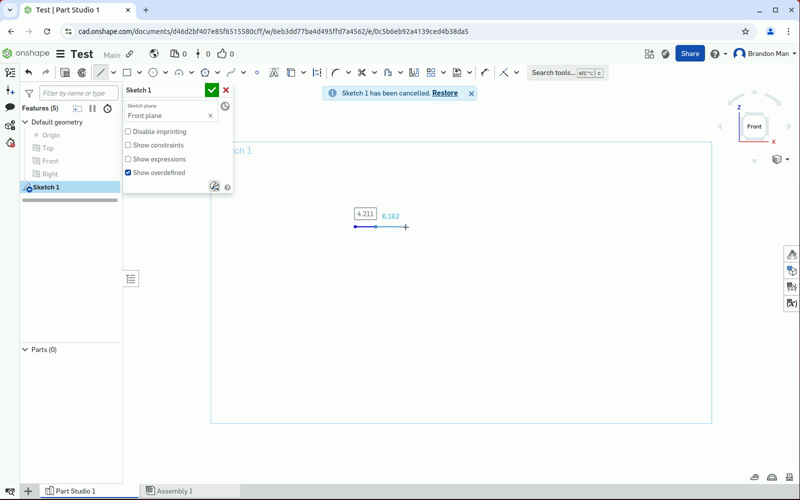
mouse_move(375, 281)
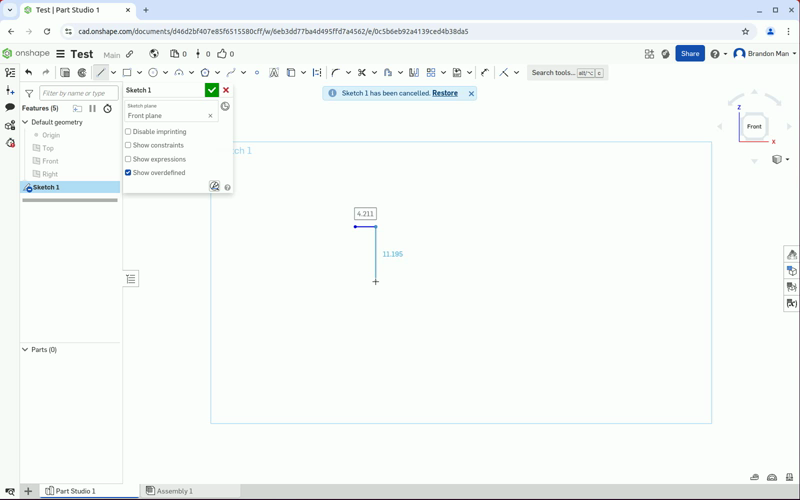
click(375, 281)
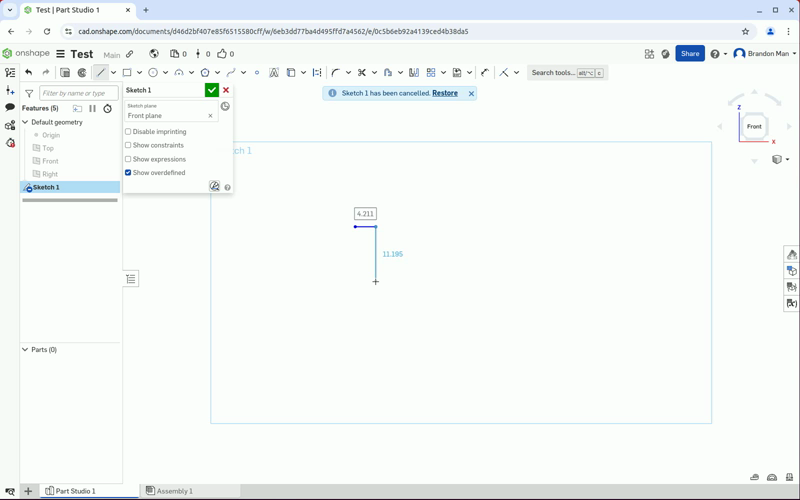
key_up(shift)
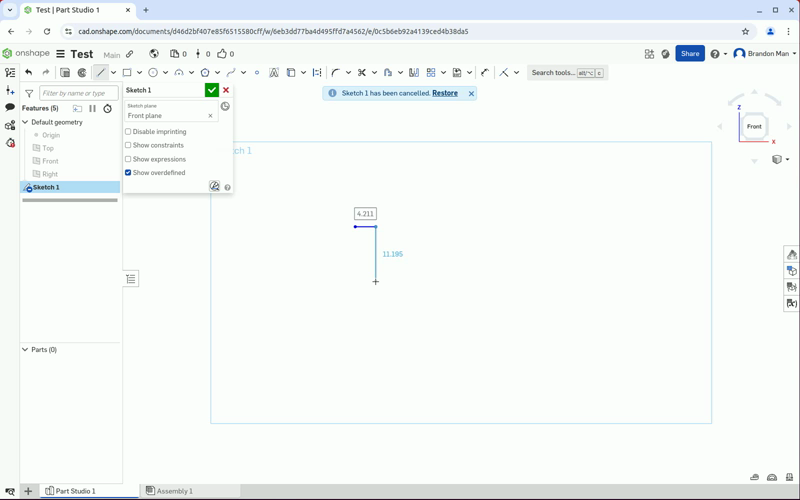
key_down(shift)
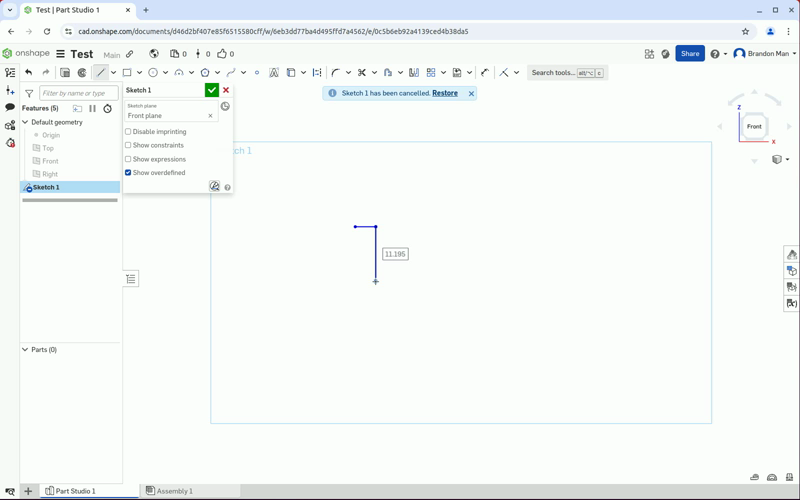
mouse_move(405, 281)
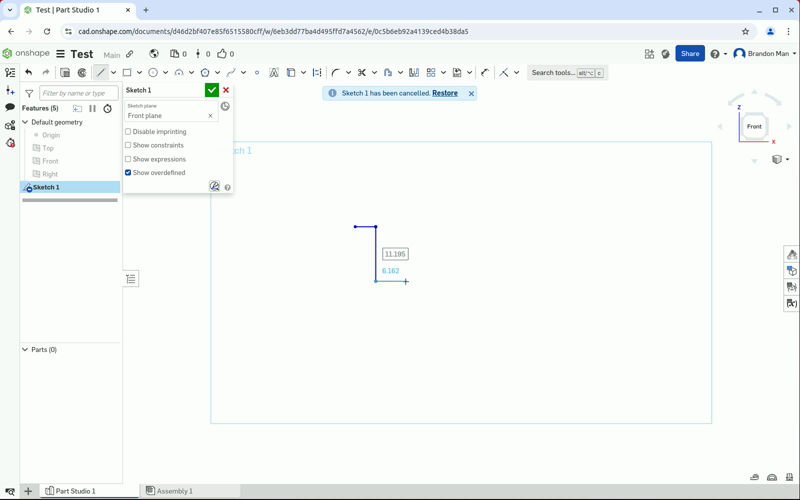
mouse_move(375, 302)
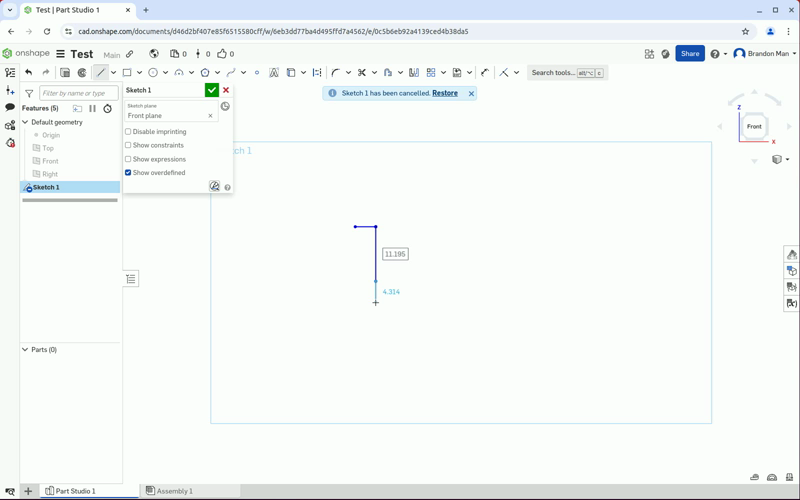
click(375, 302)
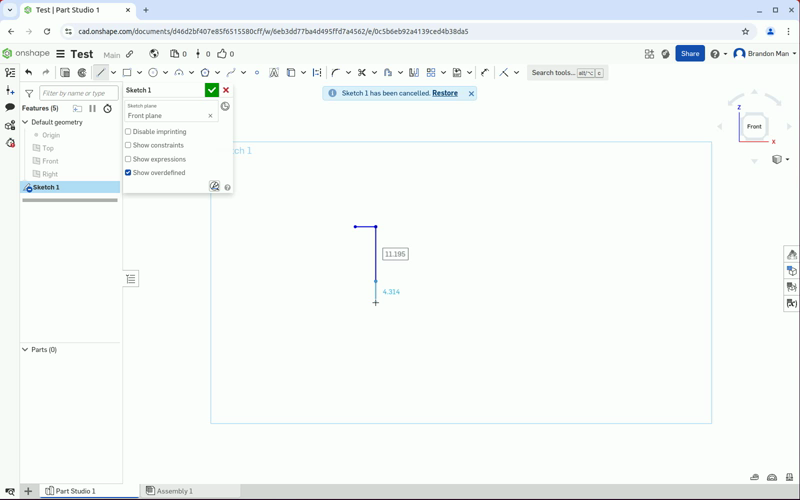
key_up(shift)
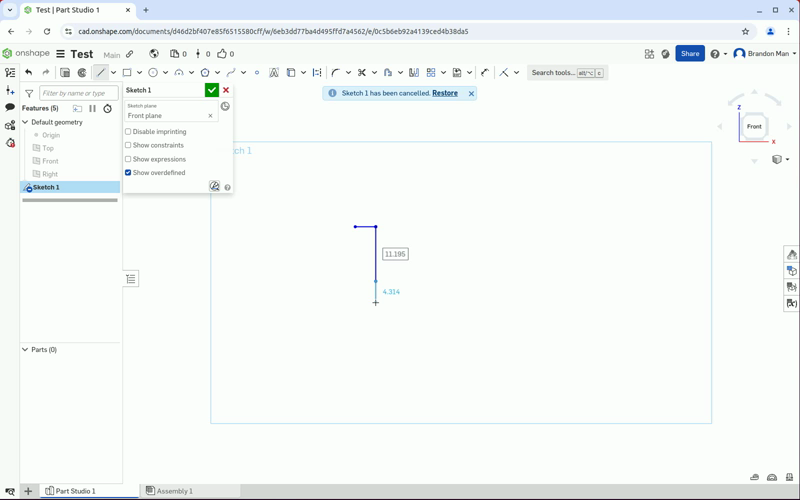
key_down(shift)
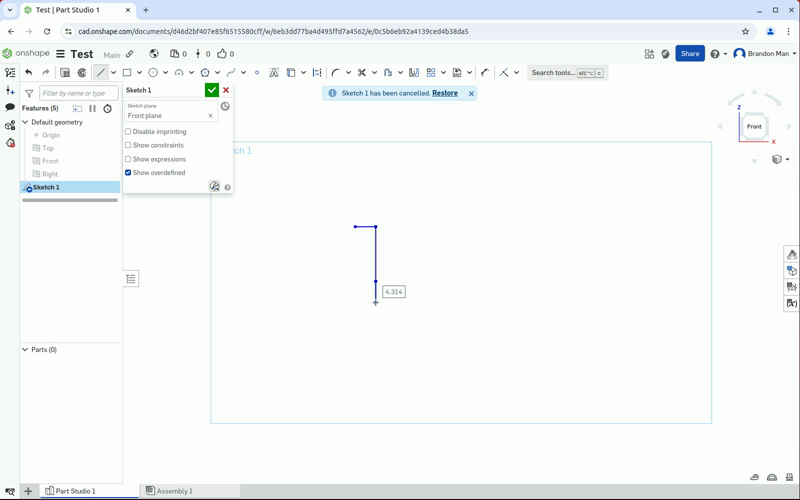
mouse_move(476, 302)
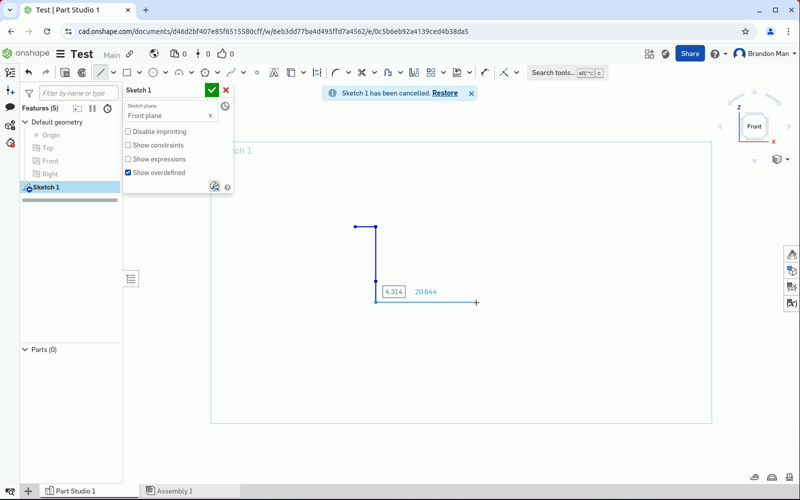
click(476, 302)
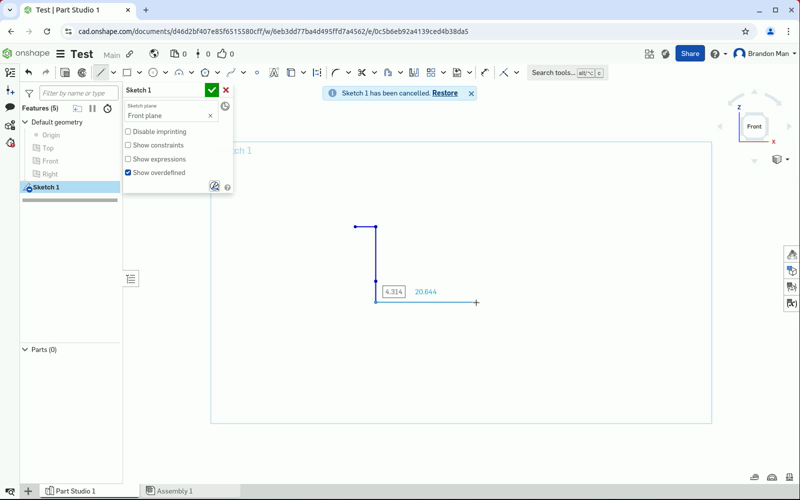
key_up(shift)
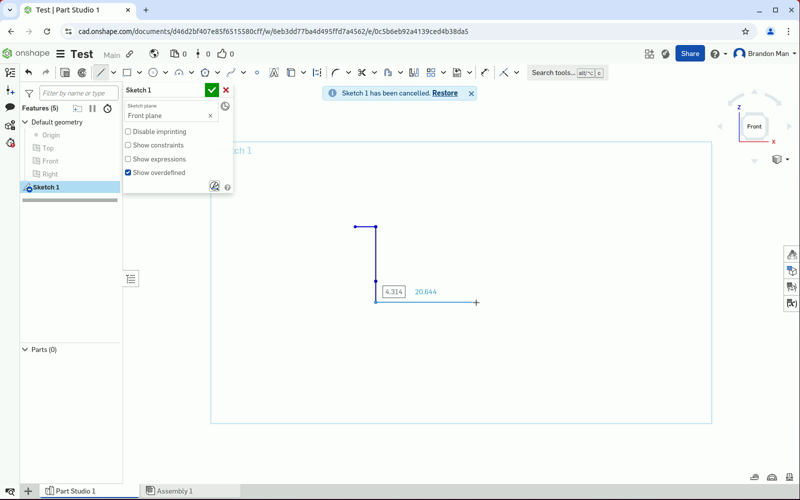
key_down(shift)
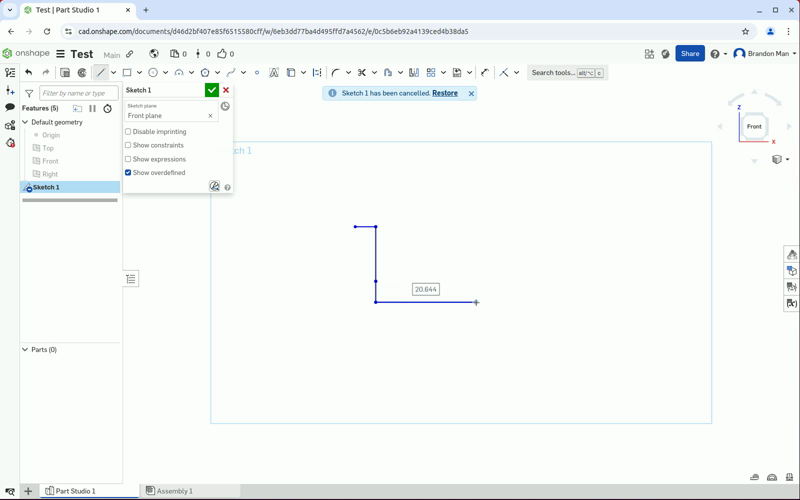
mouse_move(506, 302)
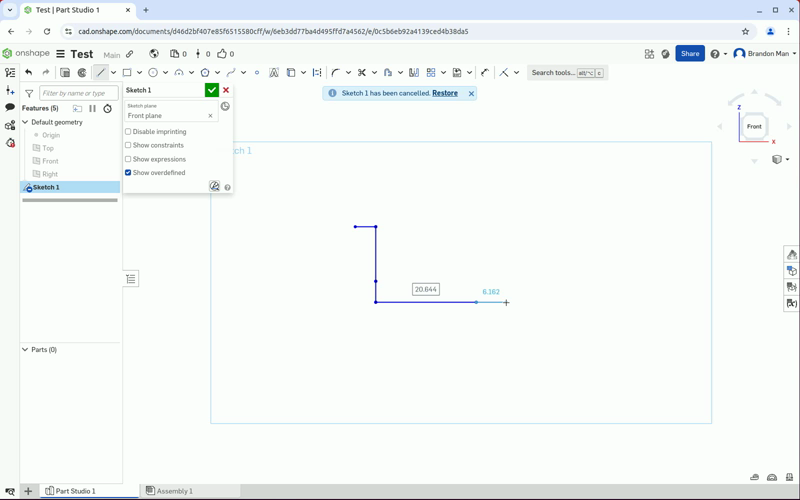
mouse_move(476, 322)
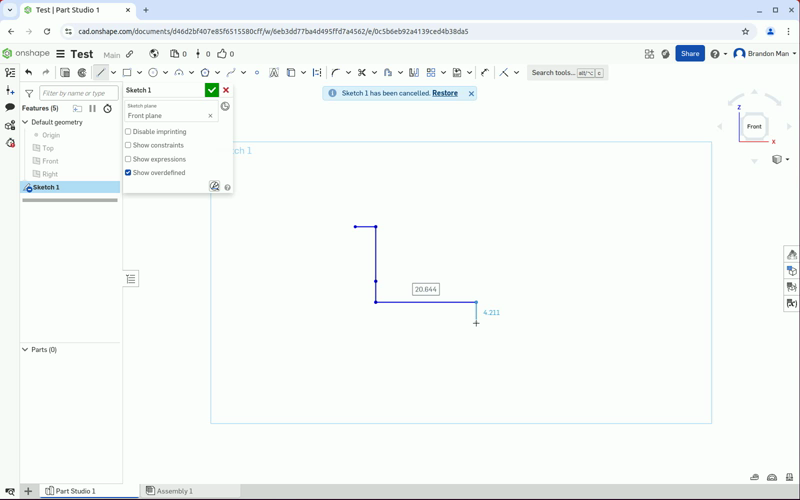
click(476, 322)
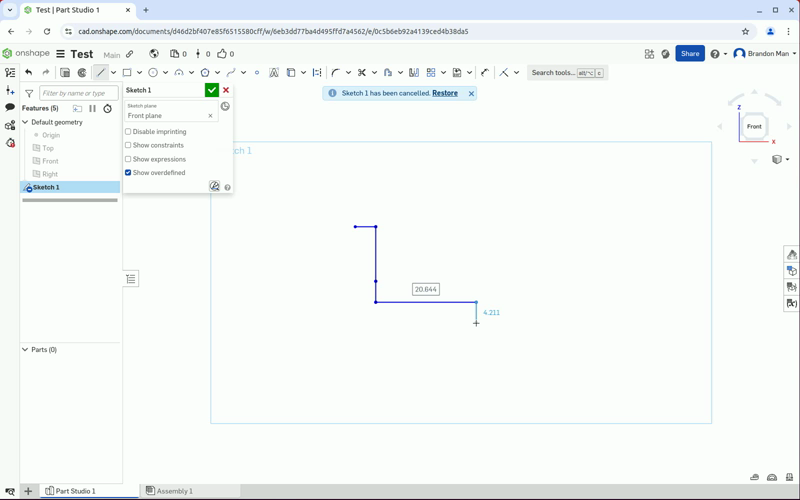
key_up(shift)
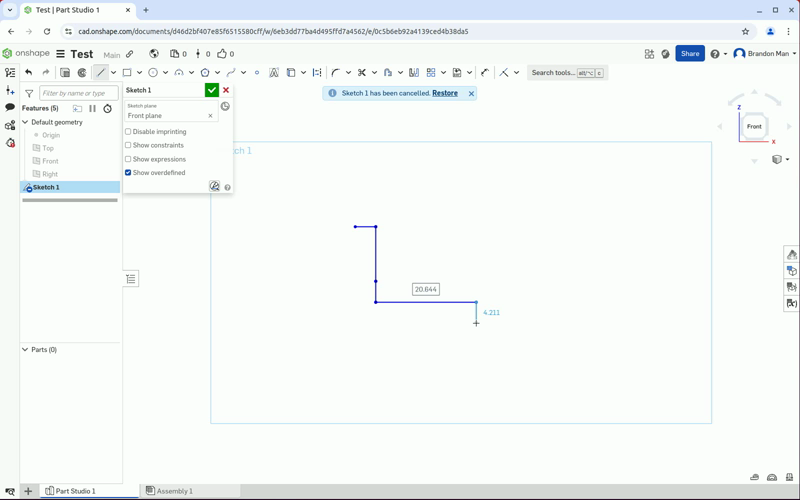
key_down(shift)
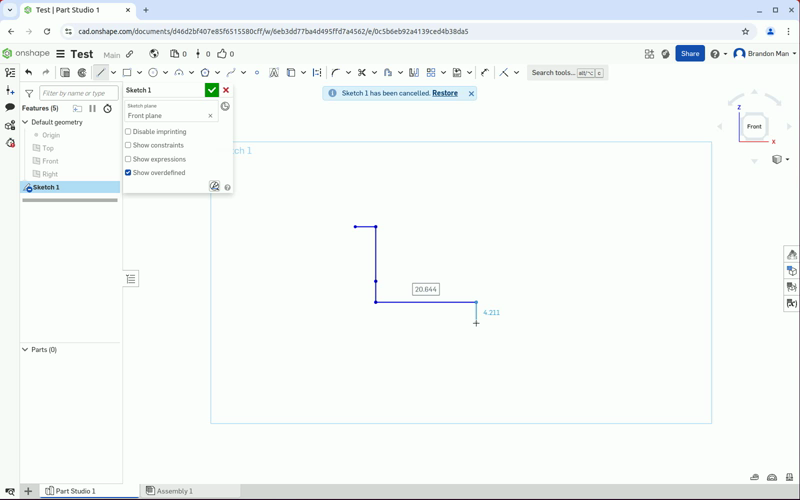
mouse_move(572, 322)
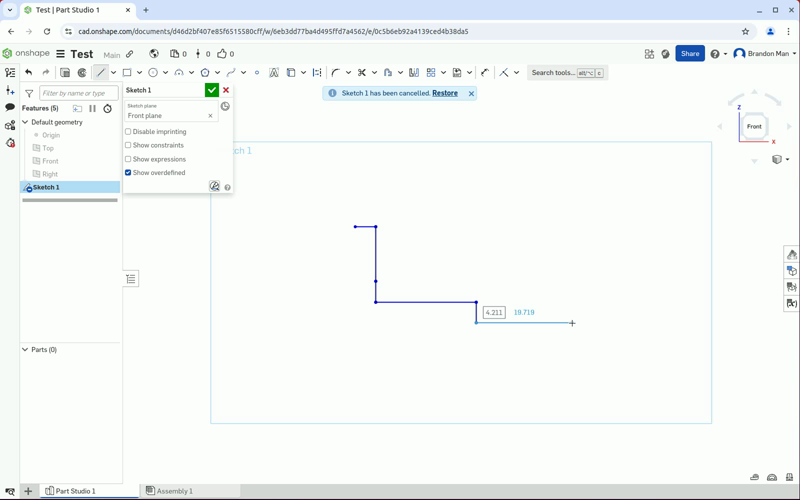
click(572, 322)
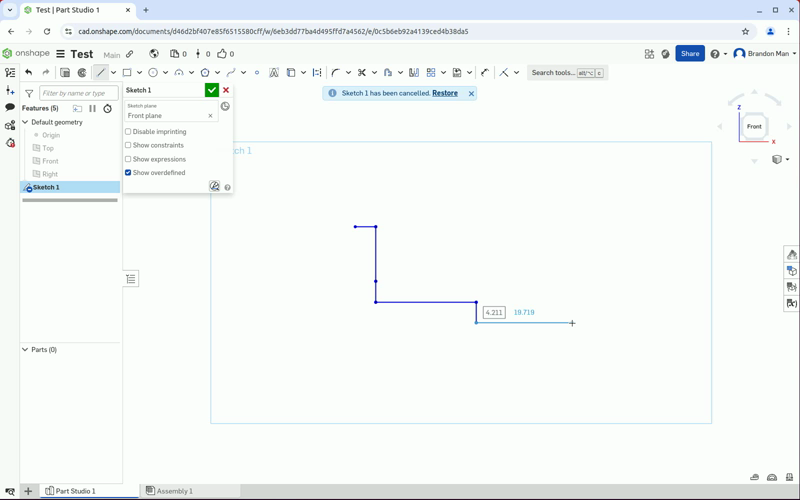
key_up(shift)
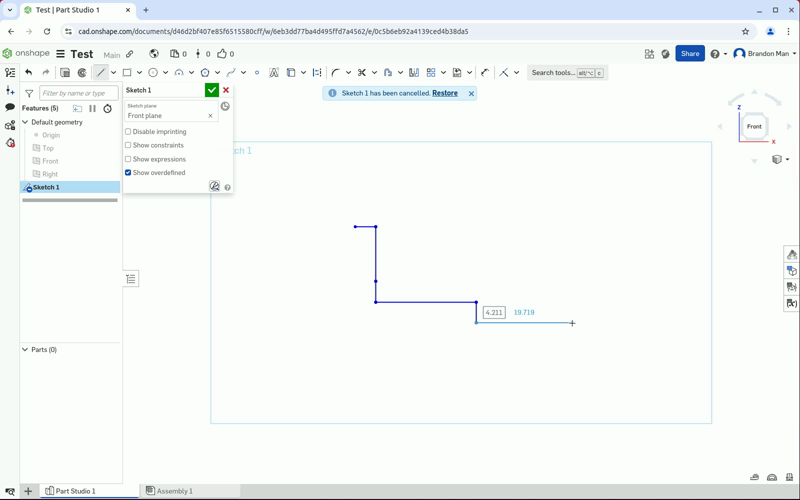
key_down(shift)
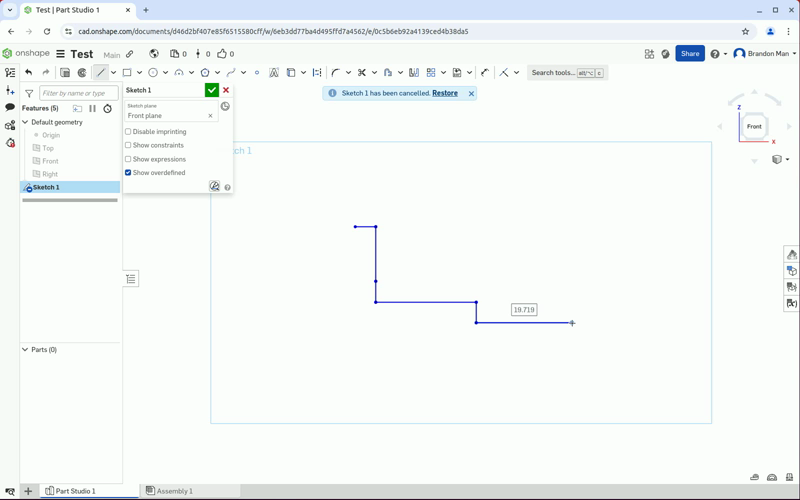
mouse_move(572, 251)
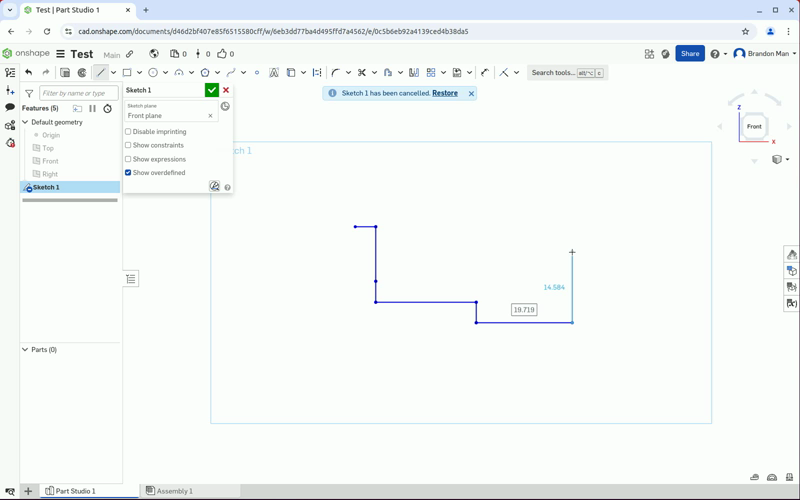
click(572, 251)
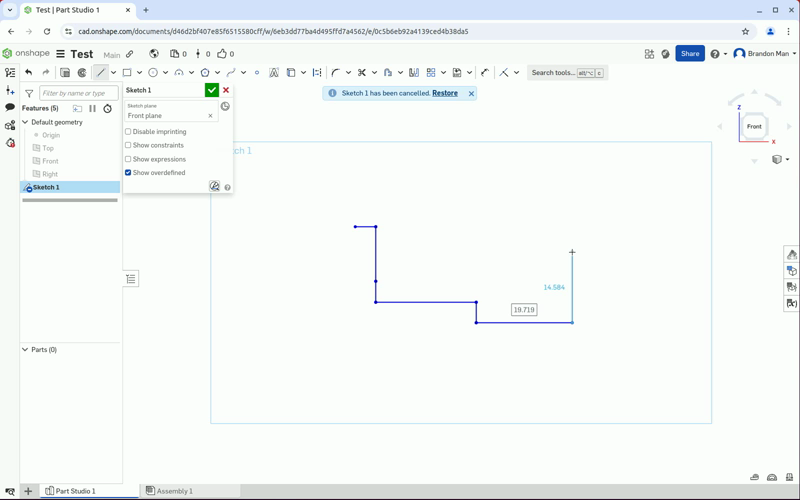
key_up(shift)
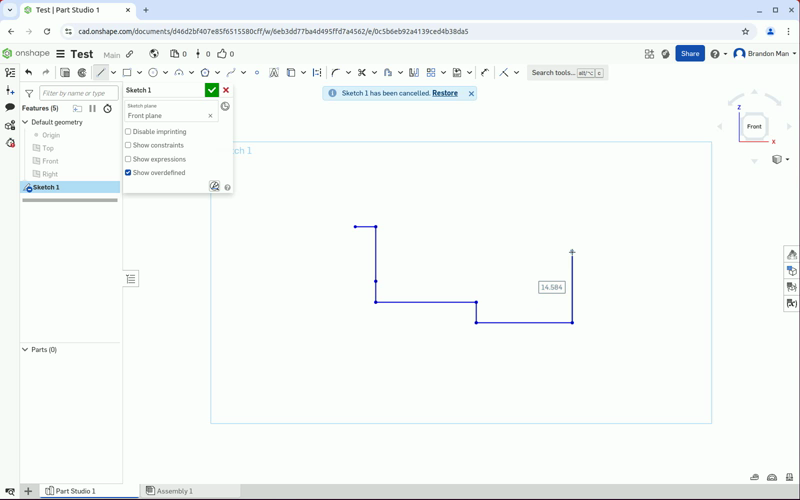
key_down(shift)
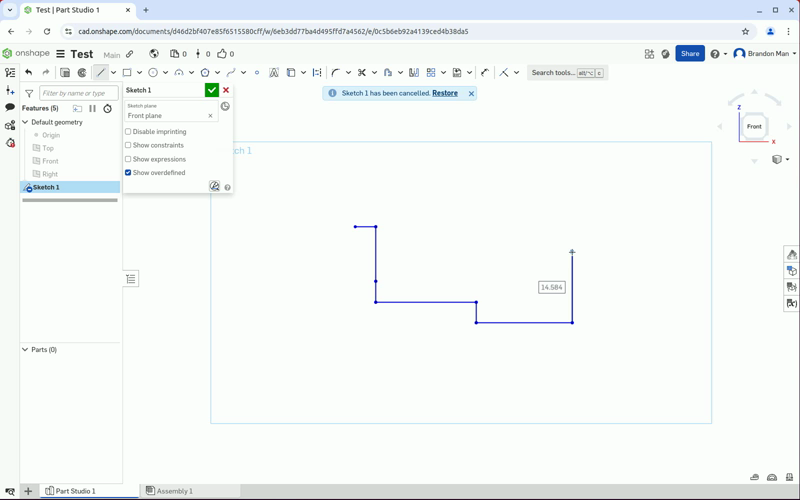
mouse_move(414, 208)
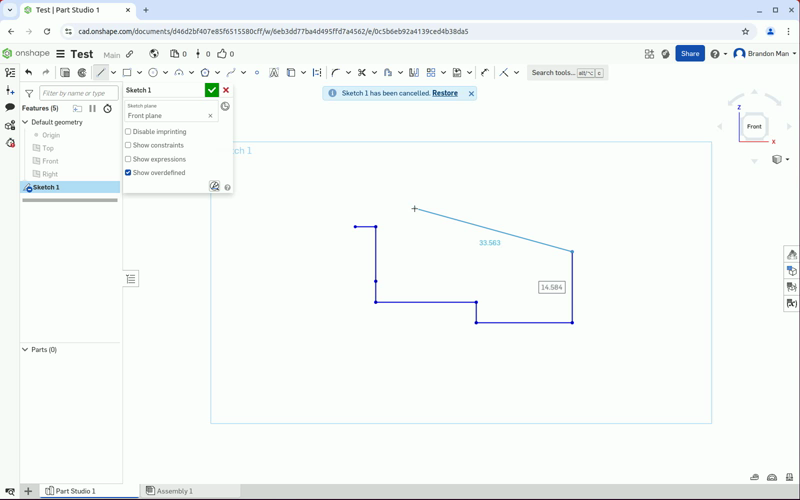
click(414, 208)
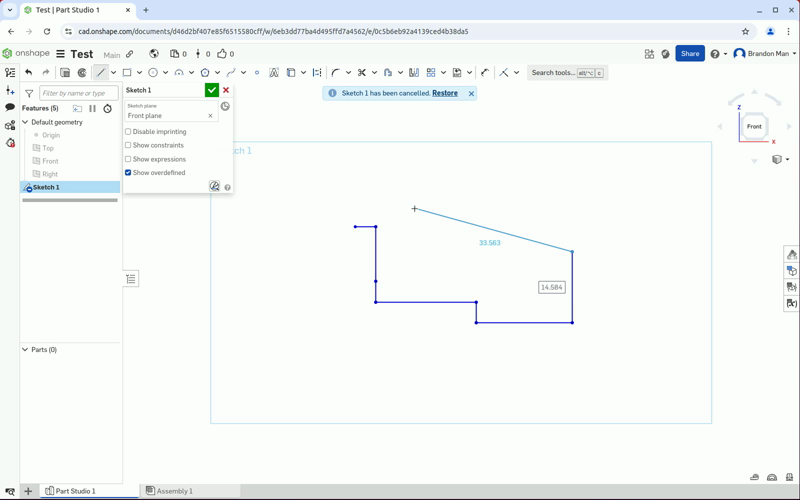
key_up(shift)
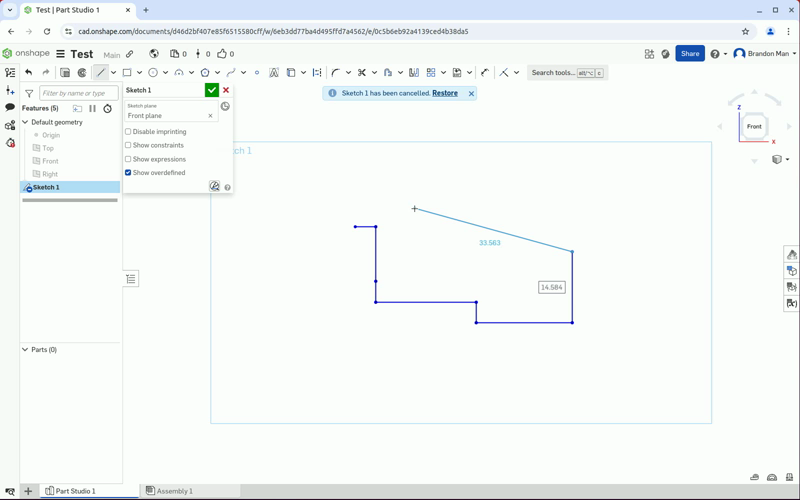
key_down(shift)
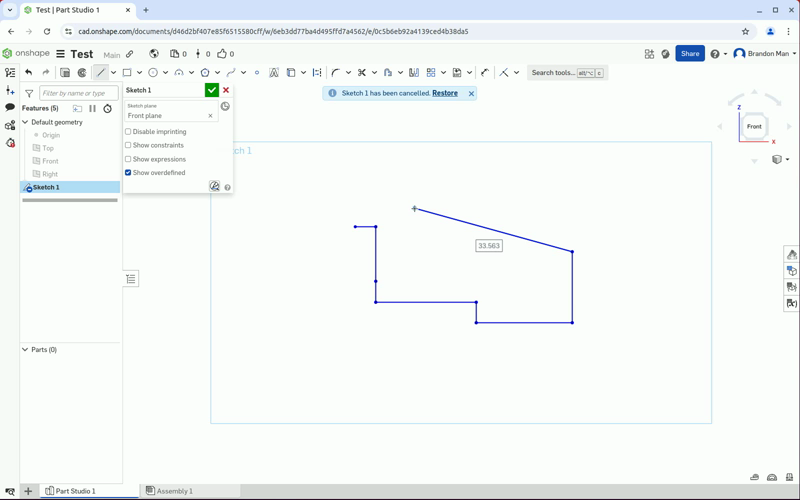
mouse_move(444, 208)
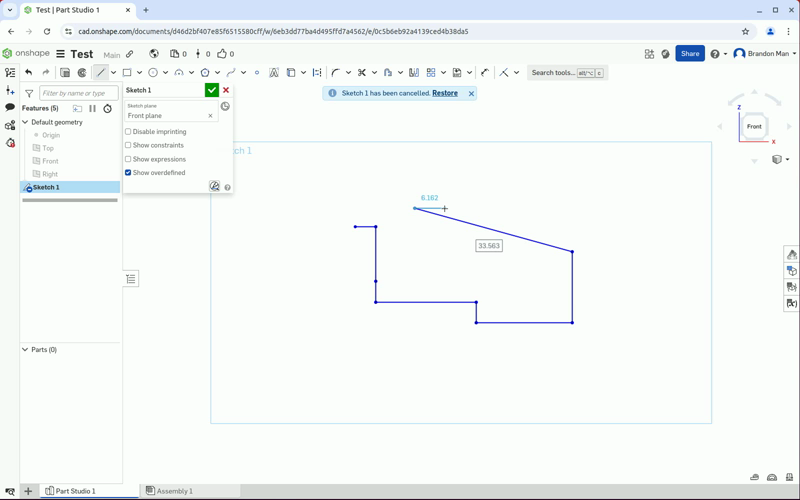
mouse_move(355, 208)
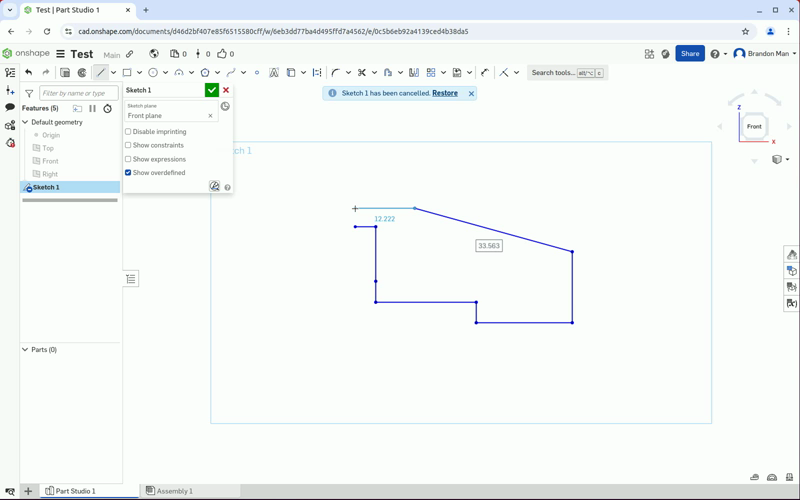
click(355, 208)
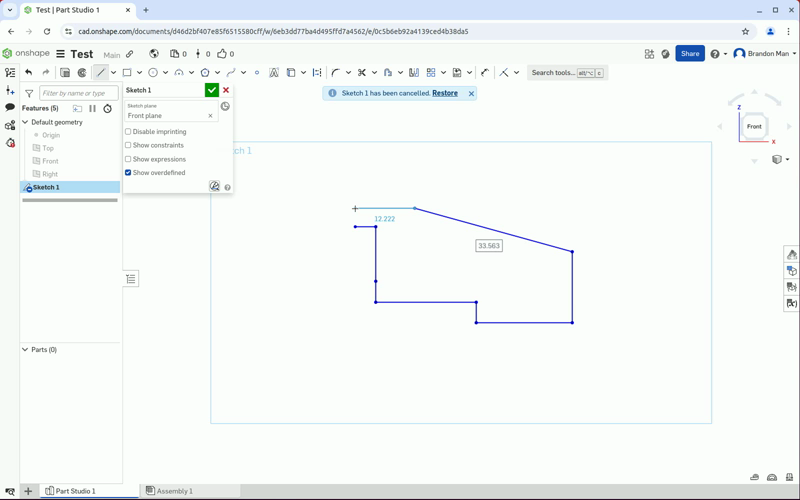
key_up(shift)
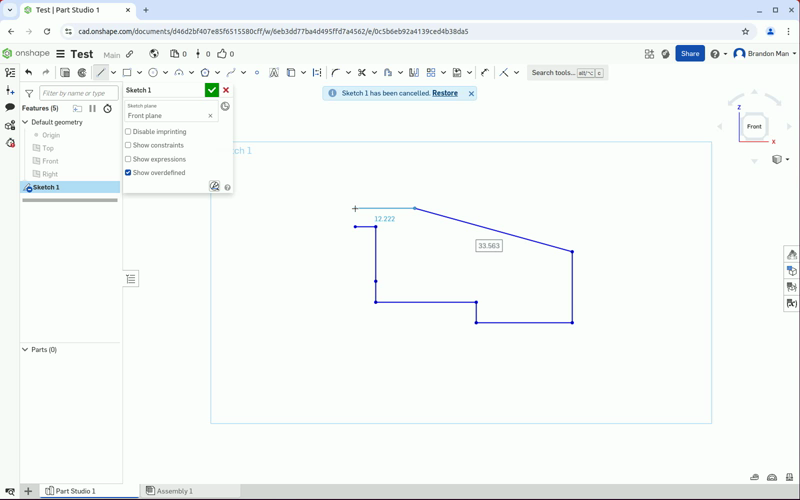
mouse_move(385, 208)
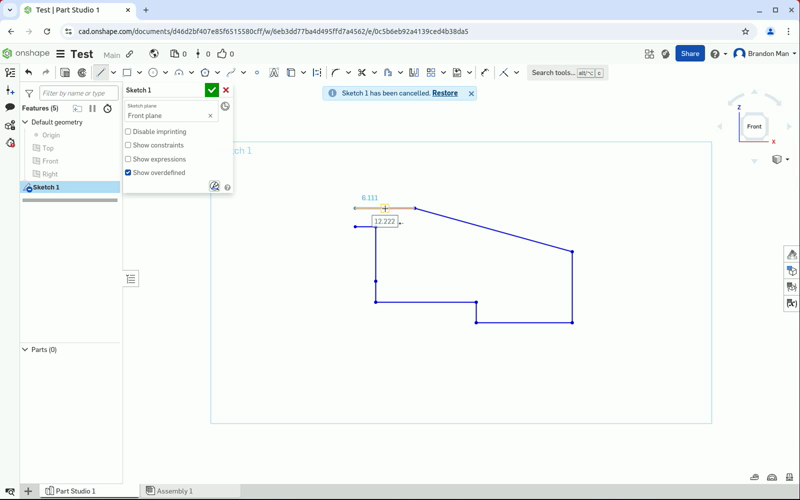
key_down(shift)
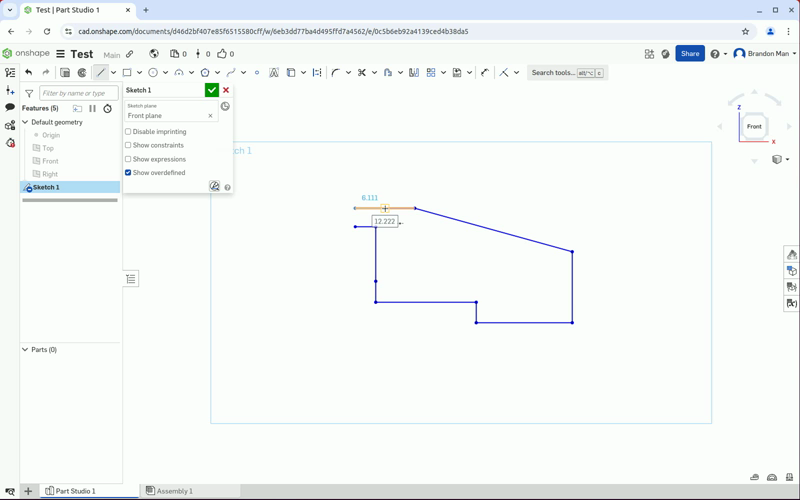
mouse_move(355, 226)
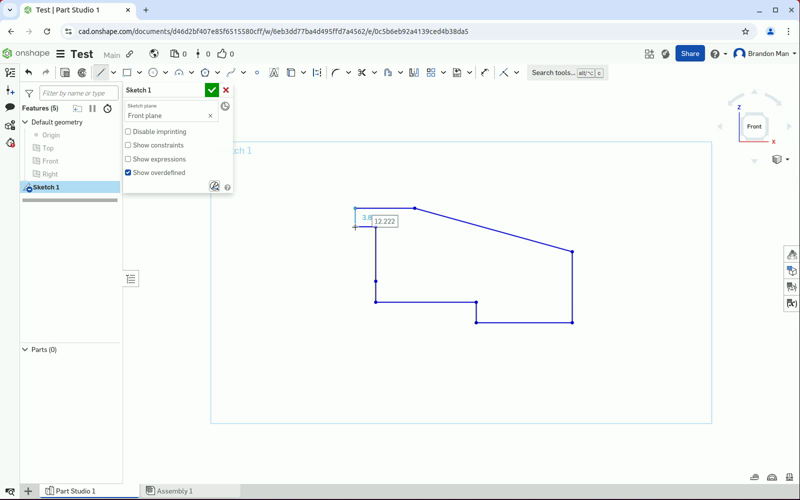
key_up(shift)
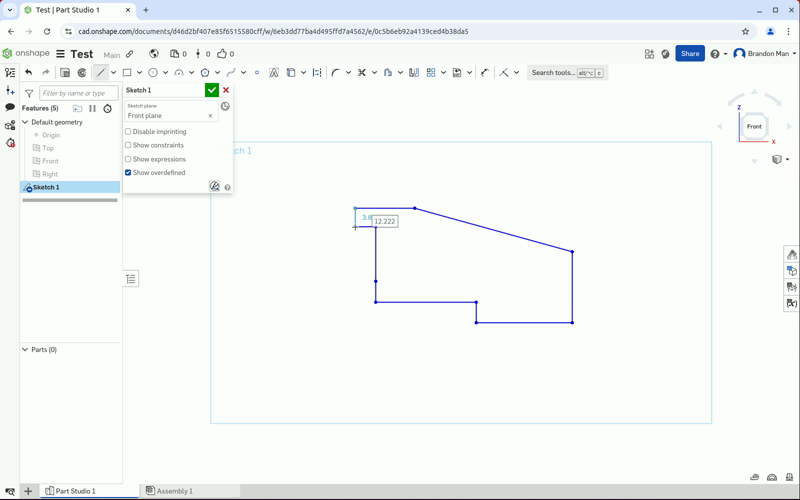
click(355, 226)
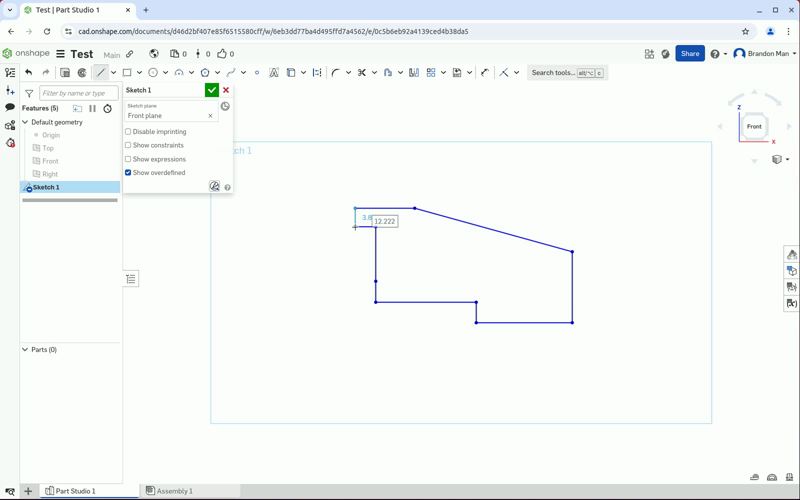
key(esc)
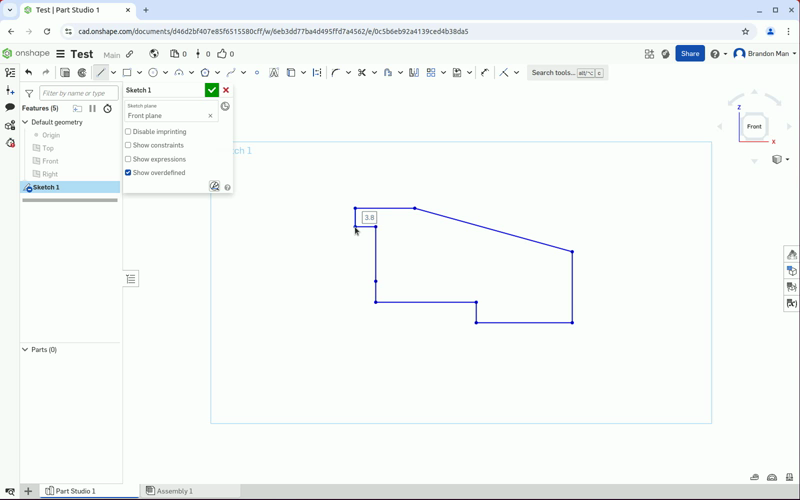
key(c)
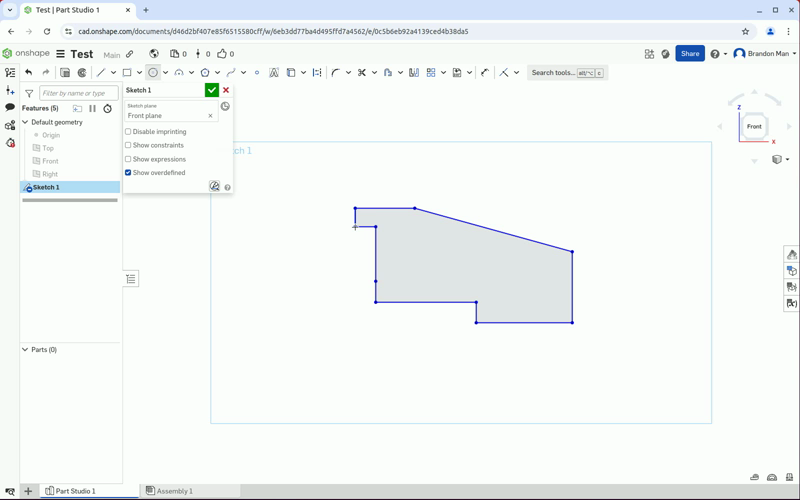
key_down(shift)
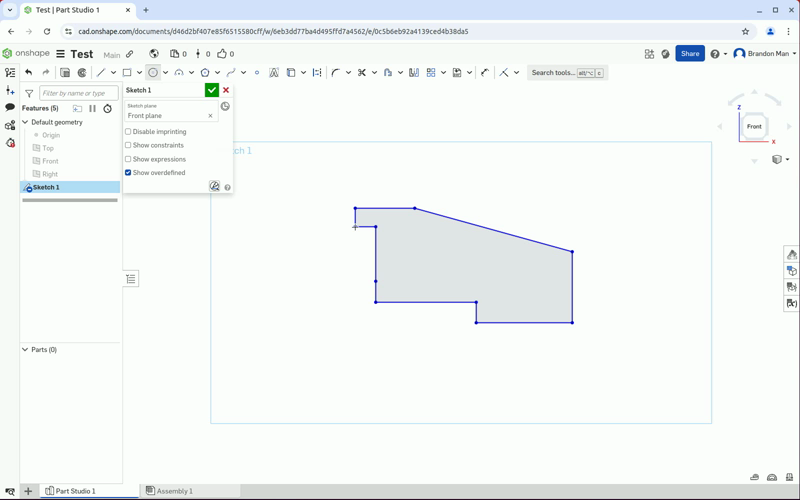
mouse_move(535, 285)
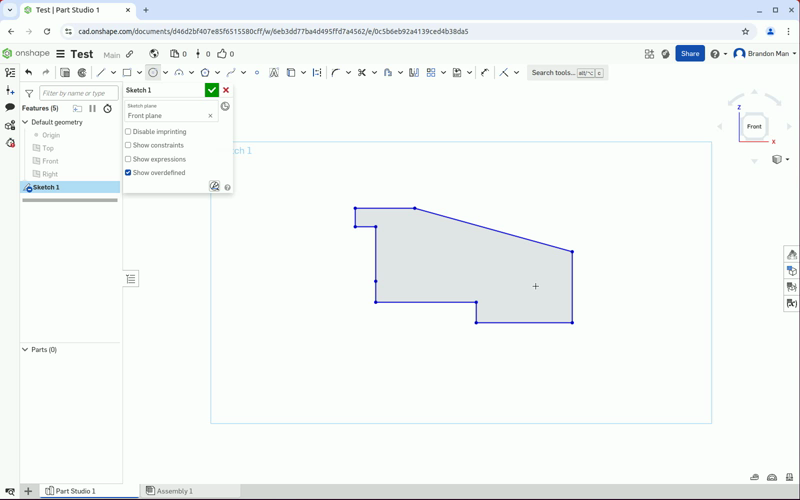
click(535, 285)
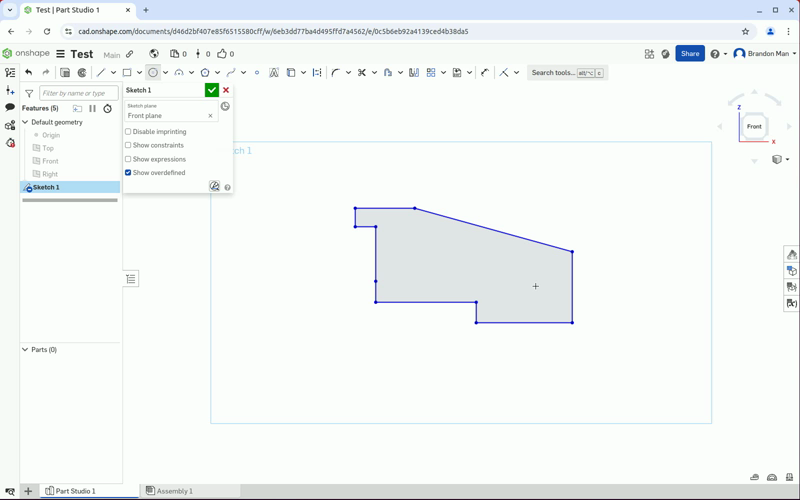
key_up(shift)
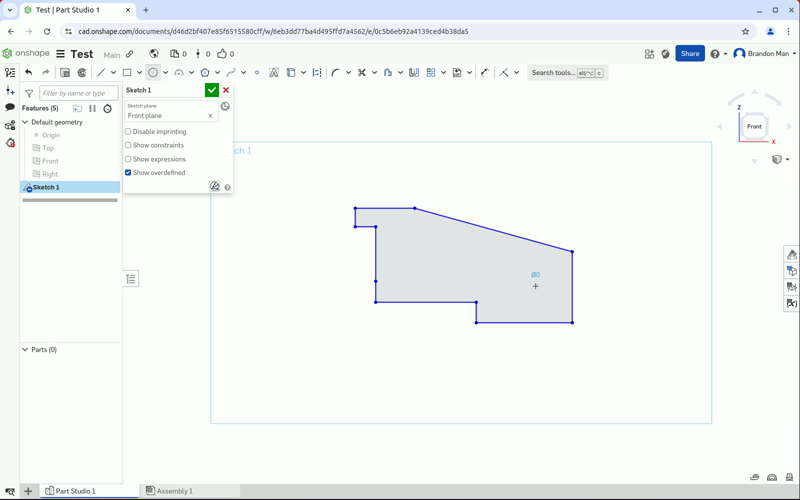
mouse_move(551, 285)
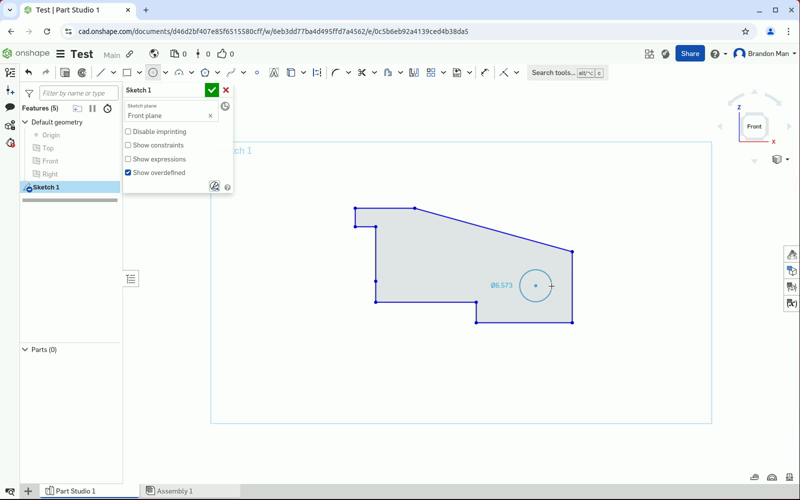
click(551, 285)
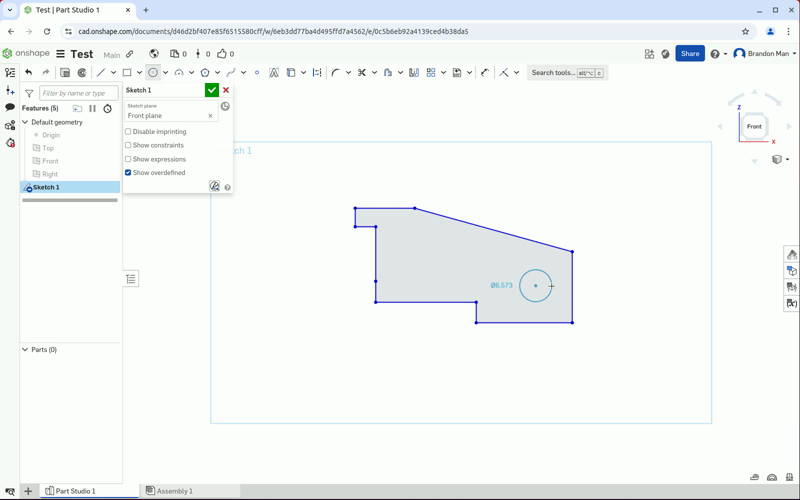
key(esc)
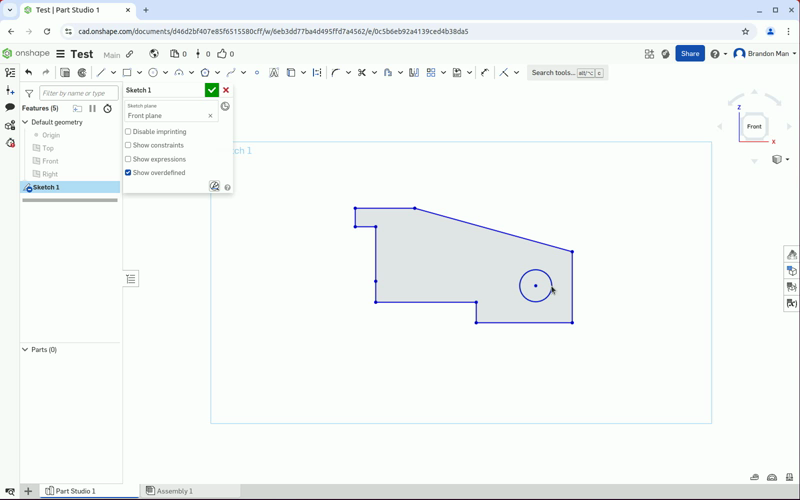
mouse_move(508, 281)
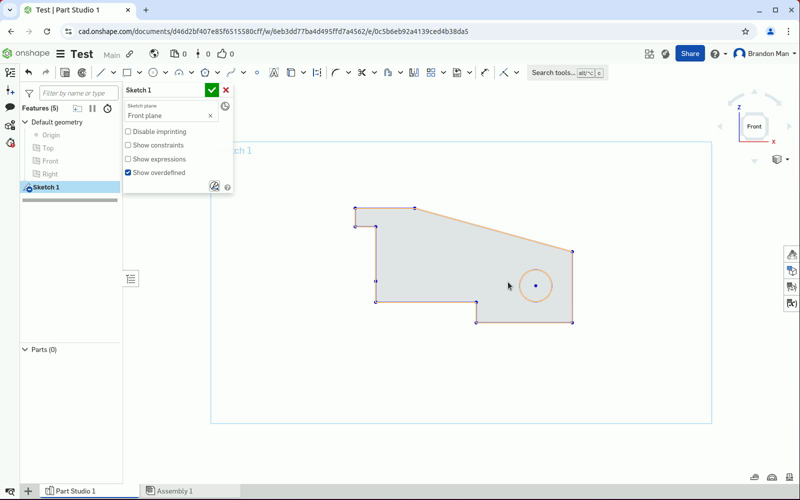
click(508, 281)
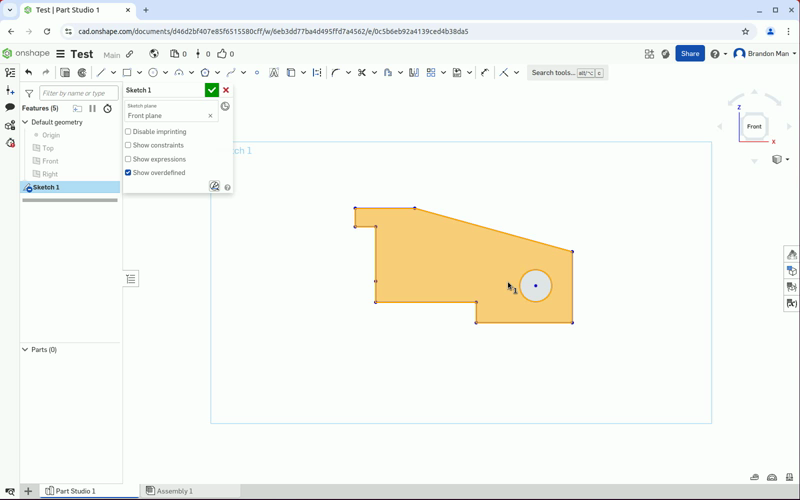
mouse_move(73, 352)
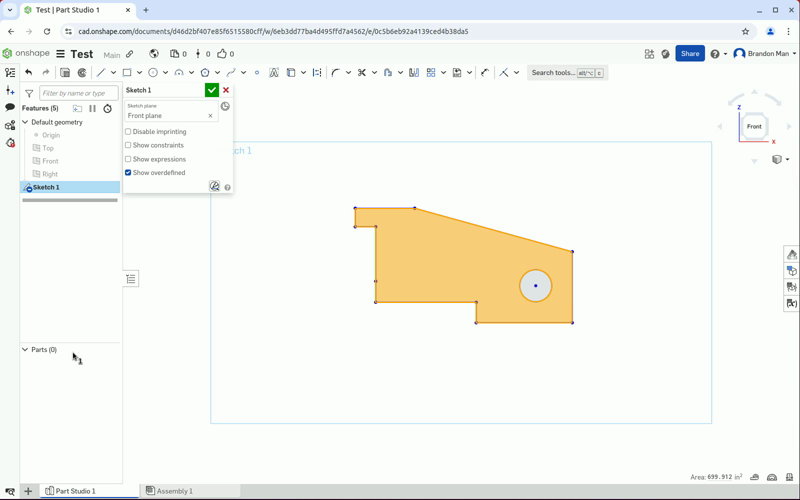
key(shift+y)
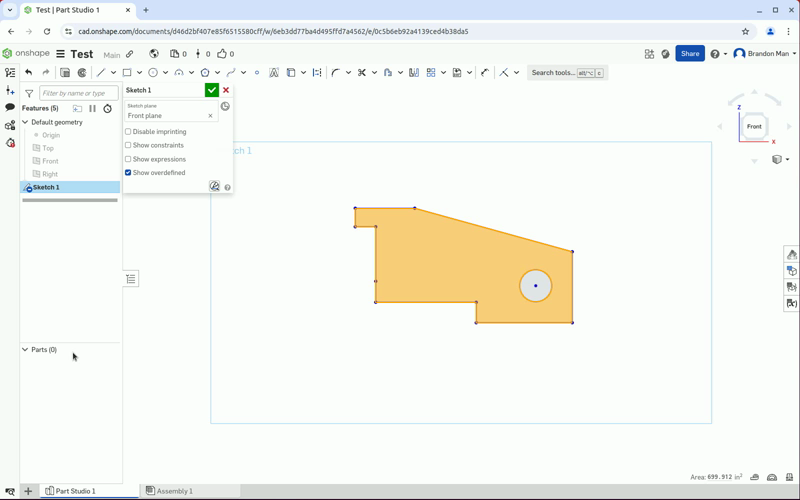
key(shift+e)
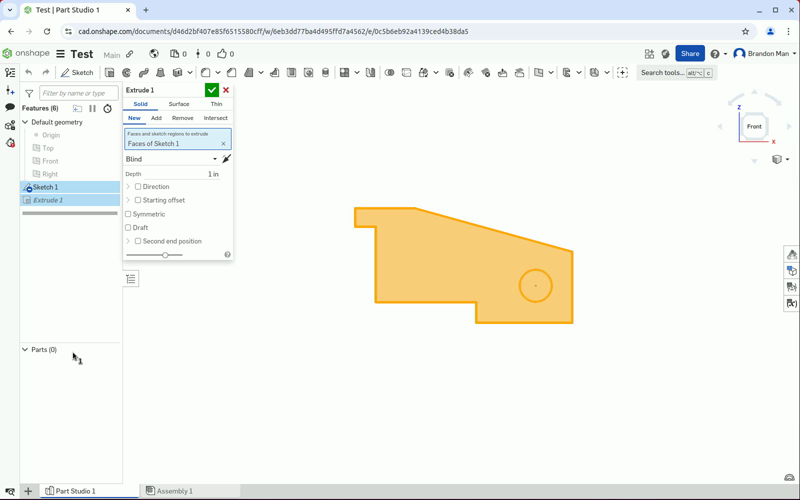
mouse_move(143, 106)
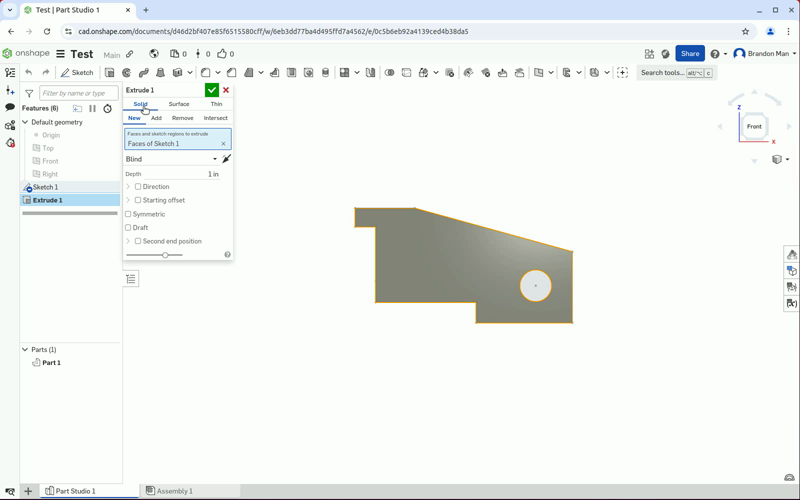
click(143, 106)
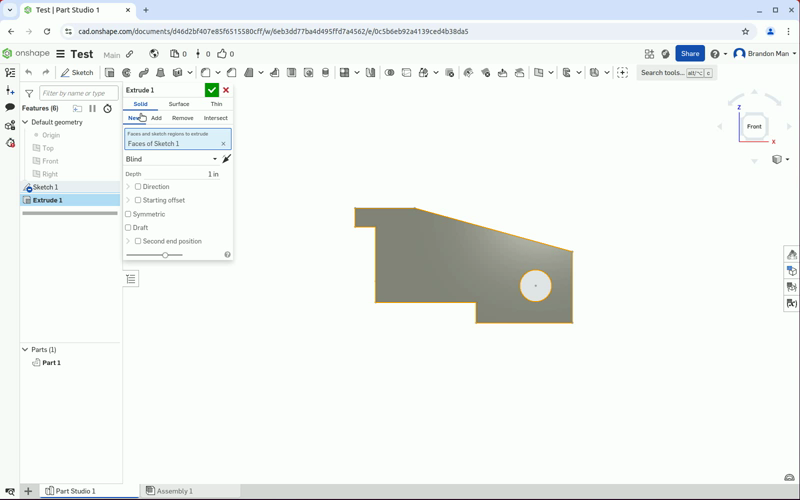
mouse_move(137, 120)
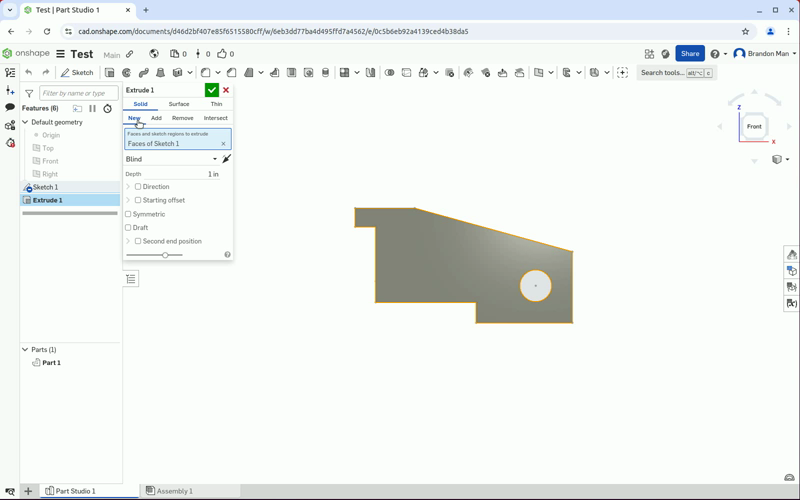
click(137, 120)
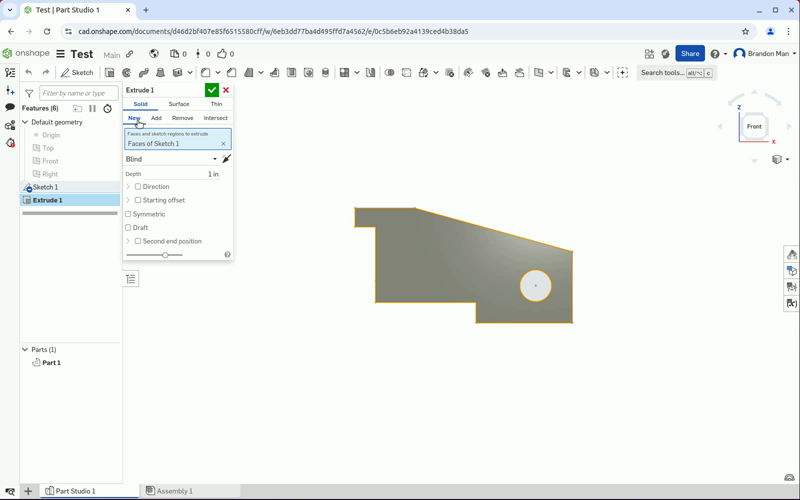
key(tab, 4)
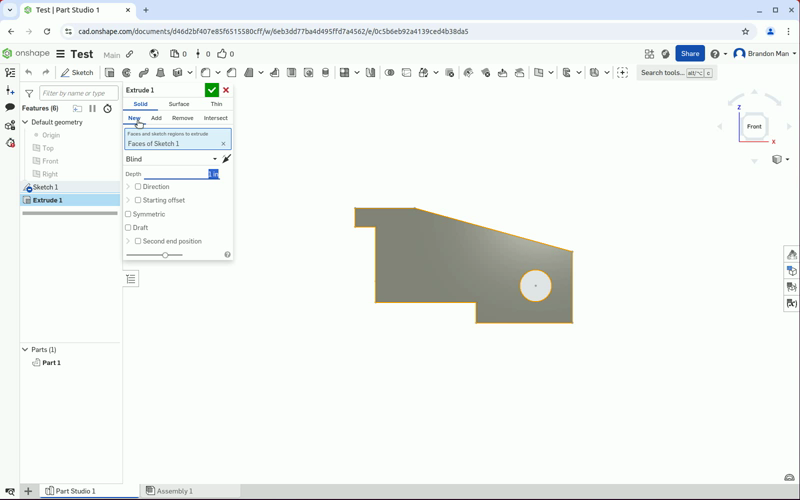
text(4.333)
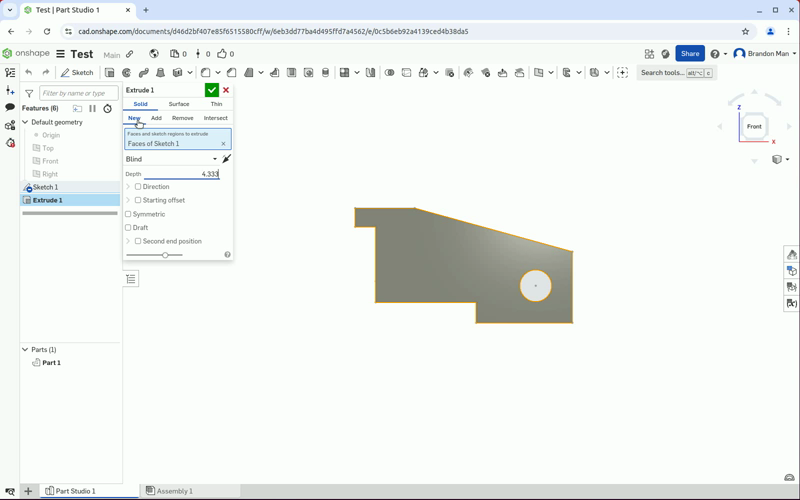
key(enter)
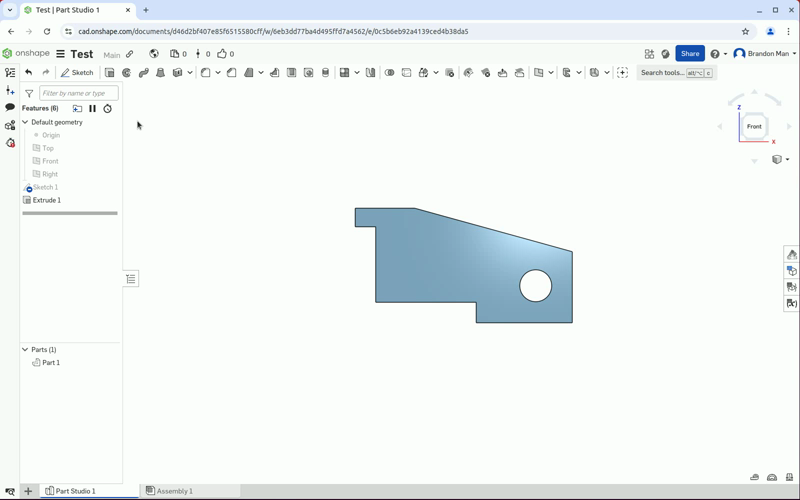
key(shift+h)
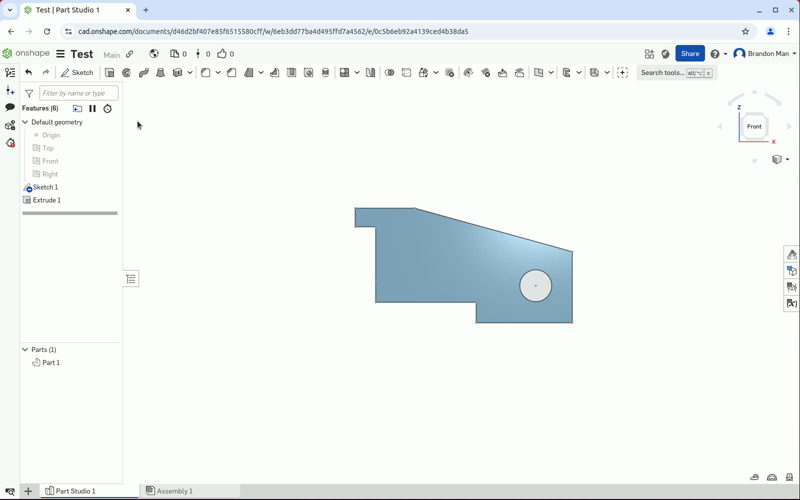
key(shift+h)
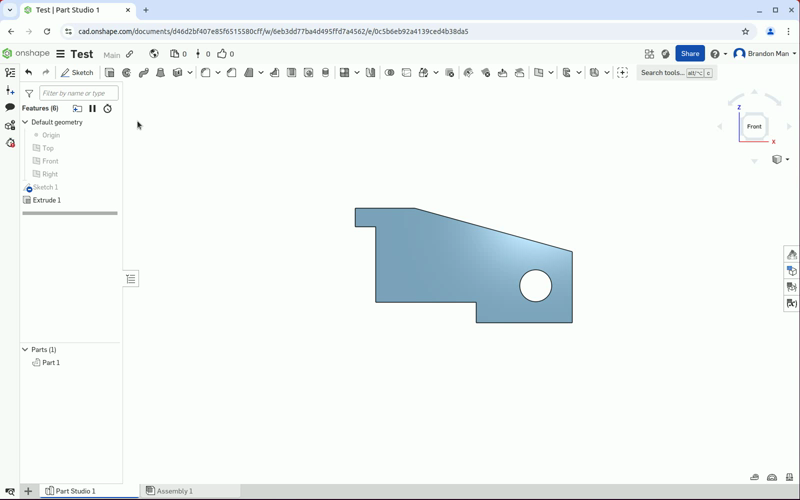
mouse_move(73, 189)
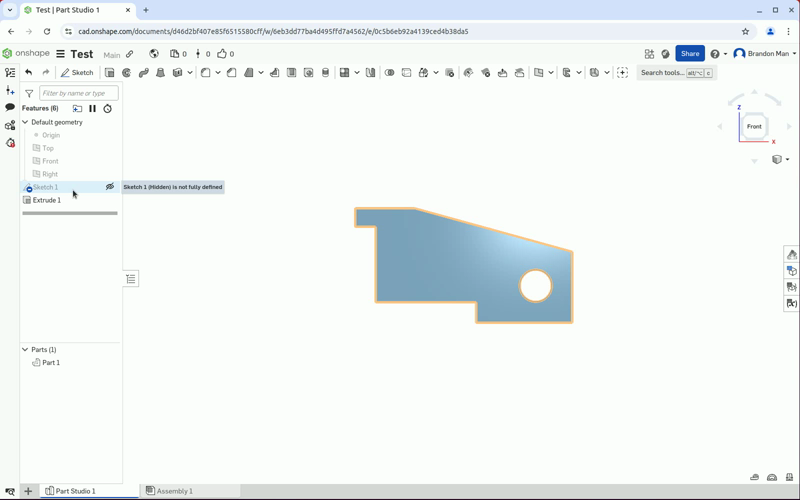
click(73, 189)
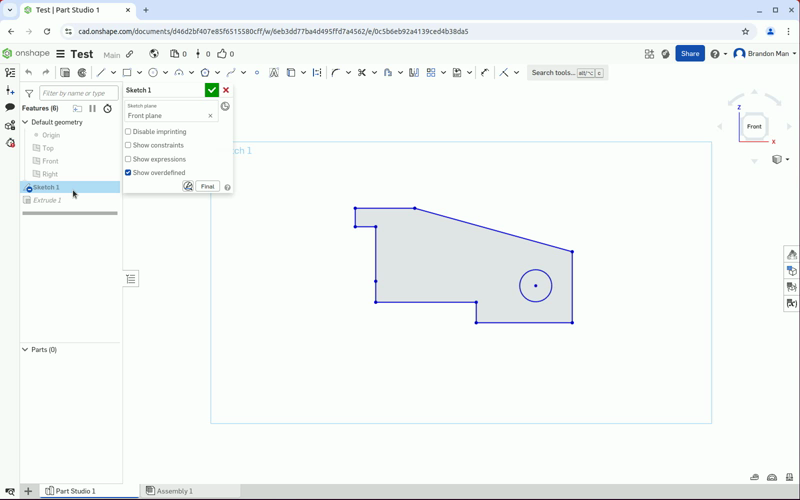
mouse_move(229, 92)
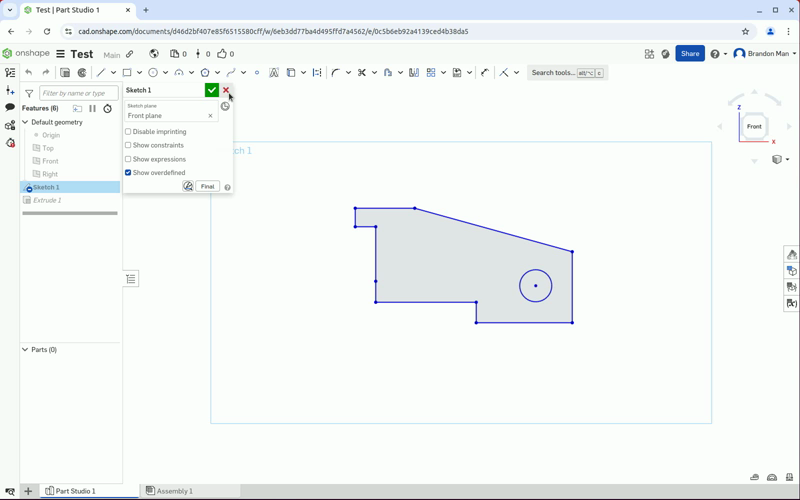
click(229, 92)
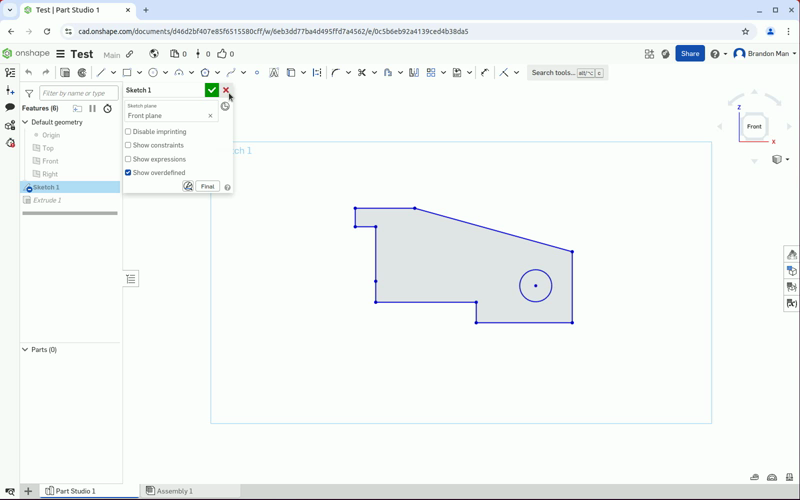
key(shift+s)
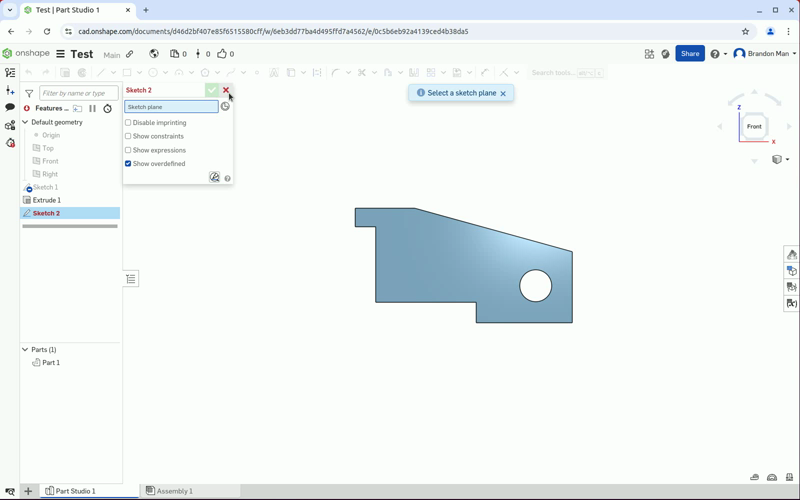
mouse_move(73, 163)
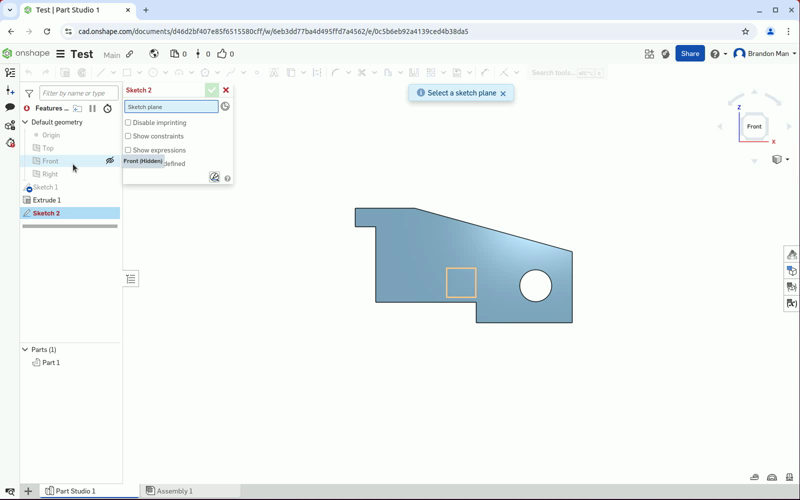
click(73, 163)
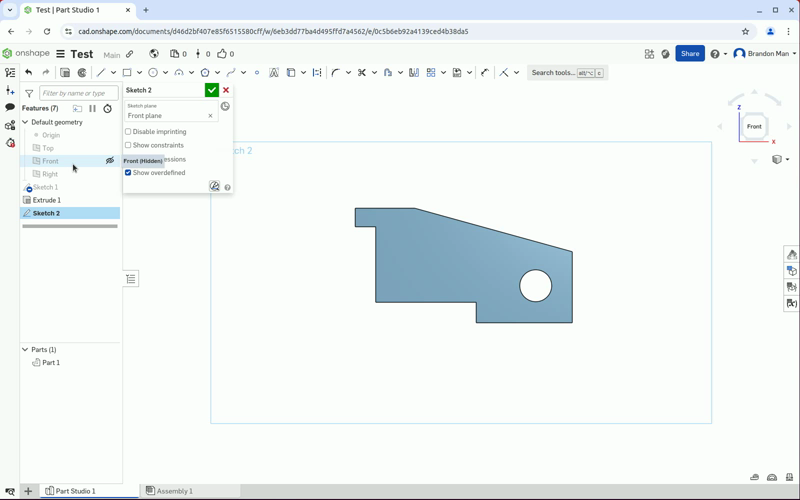
mouse_move(73, 352)
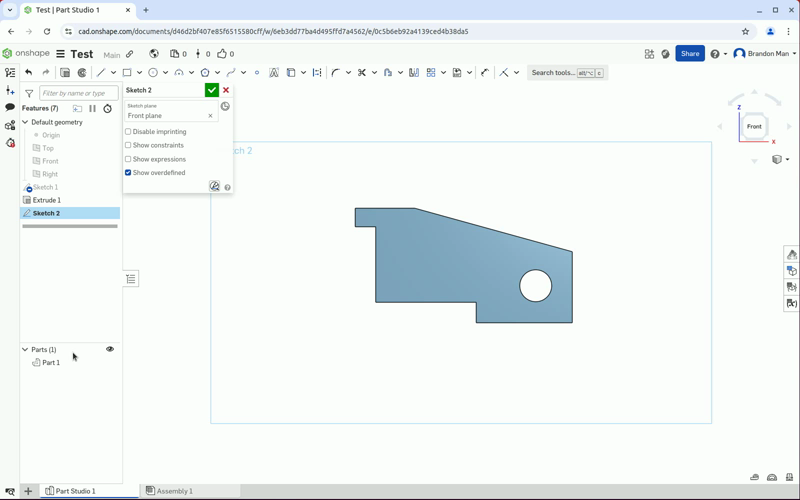
key(y)
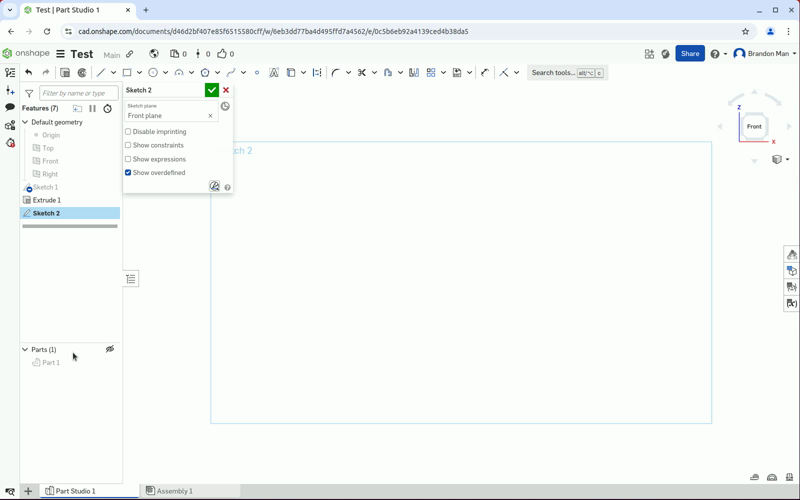
key(l)
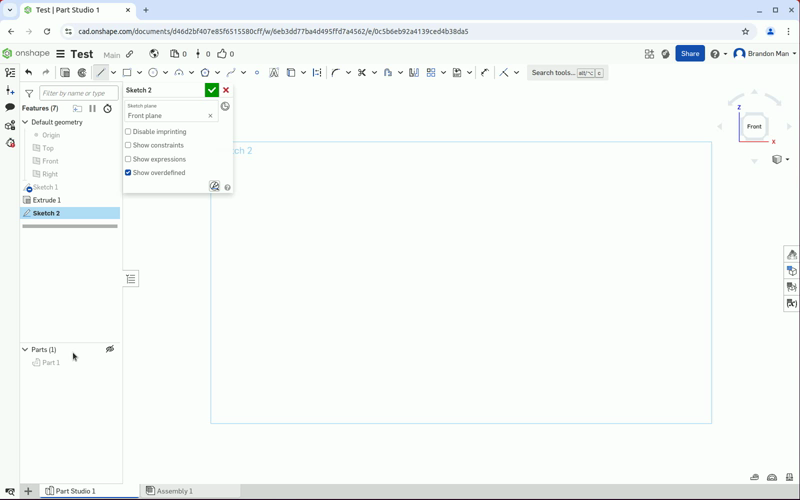
key_down(shift)
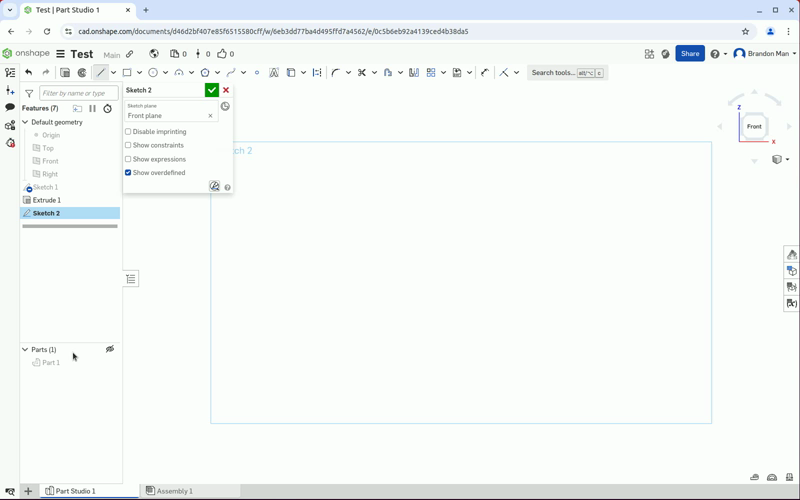
mouse_move(355, 324)
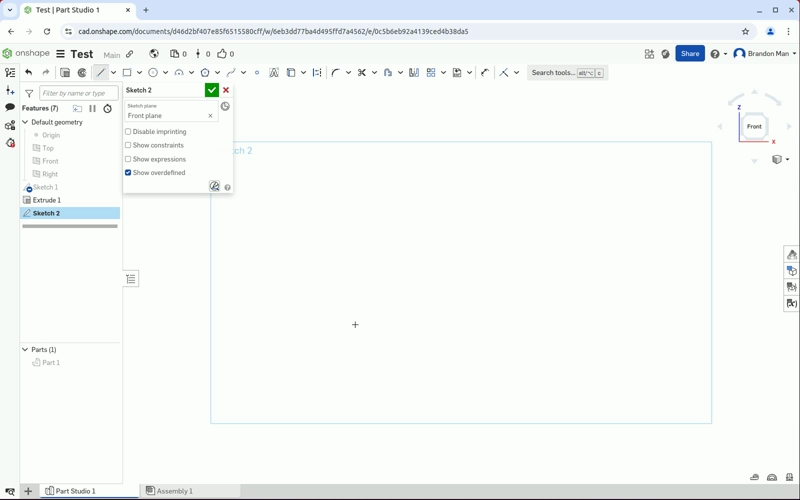
click(355, 324)
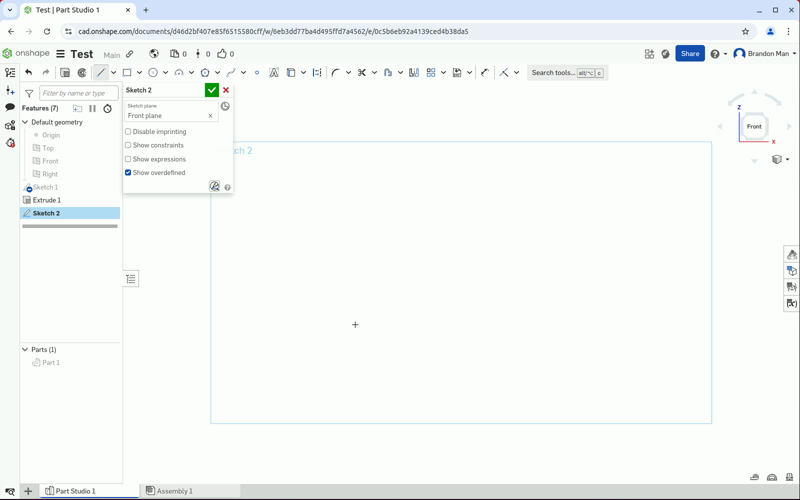
key_up(shift)
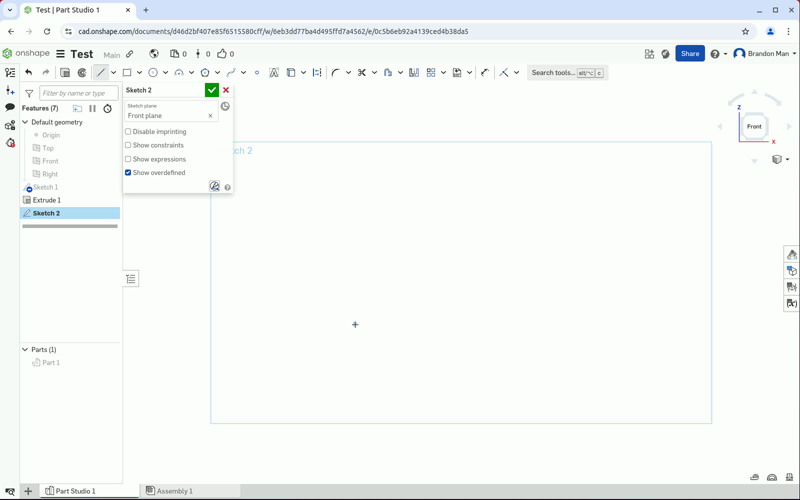
key_down(shift)
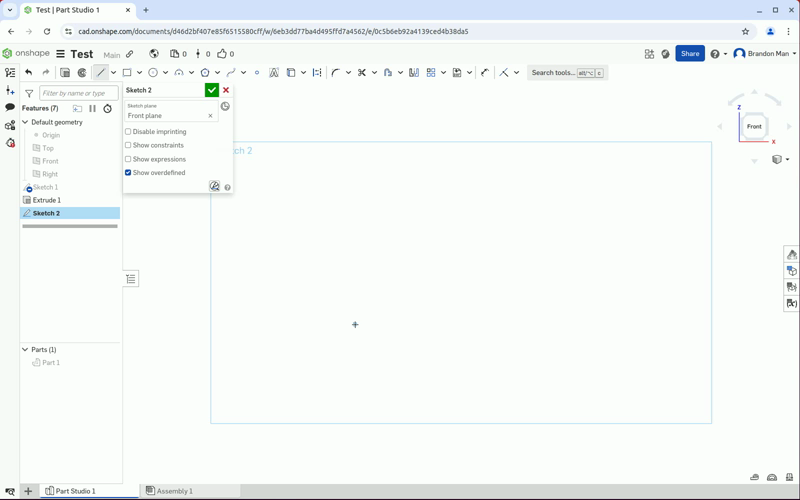
mouse_move(385, 324)
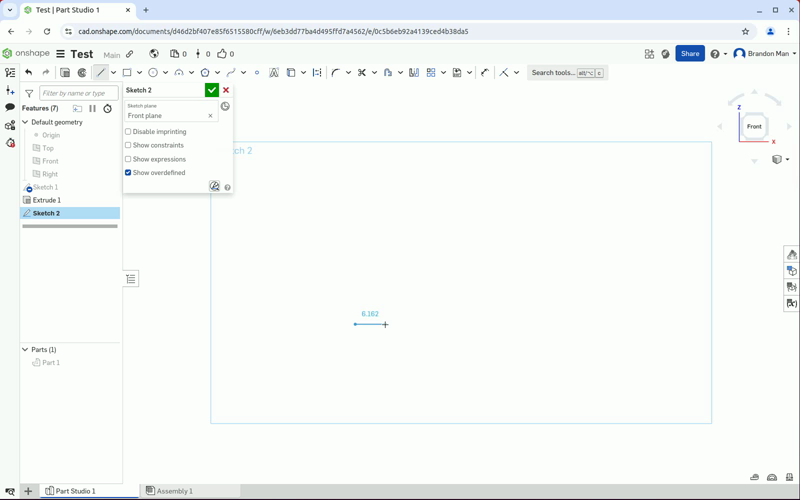
mouse_move(376, 324)
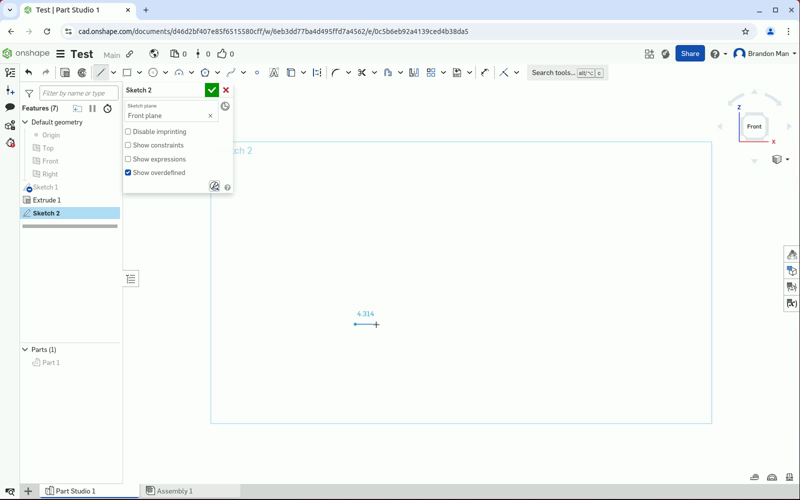
click(376, 324)
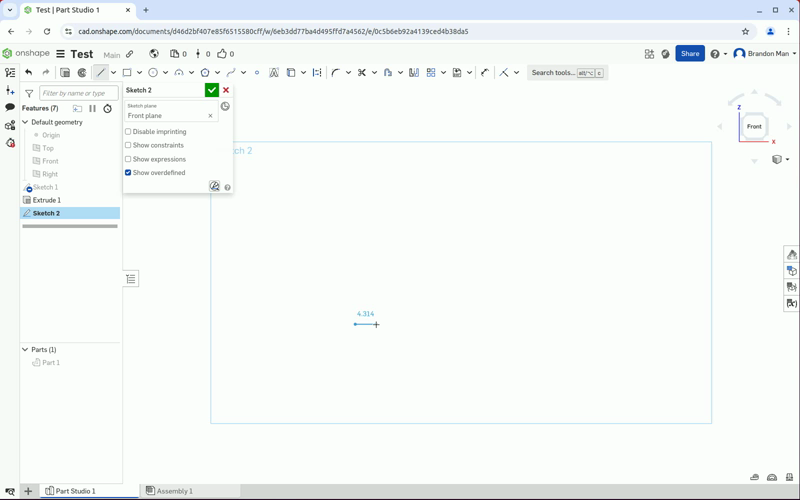
key_up(shift)
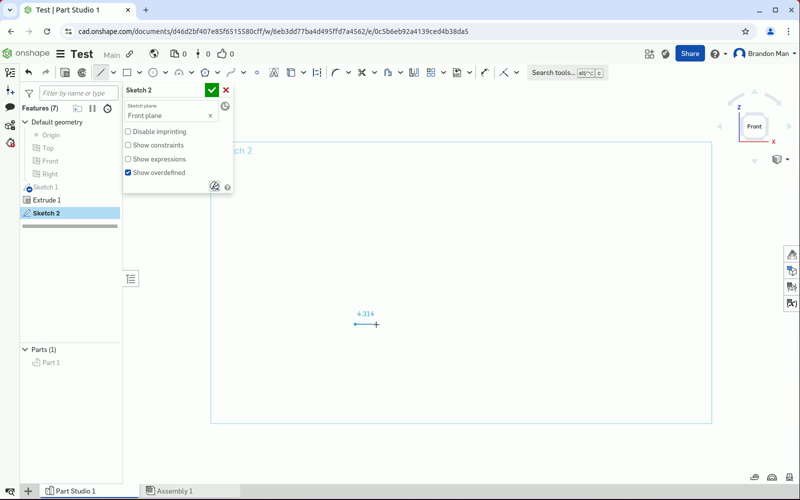
key_down(shift)
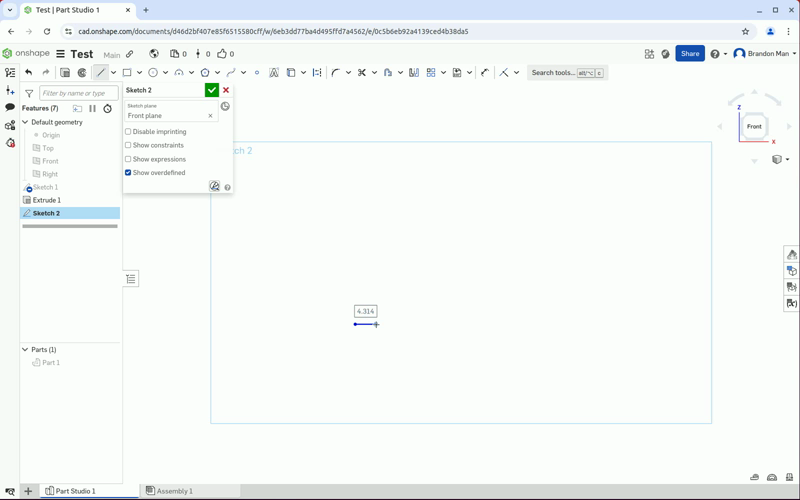
mouse_move(406, 324)
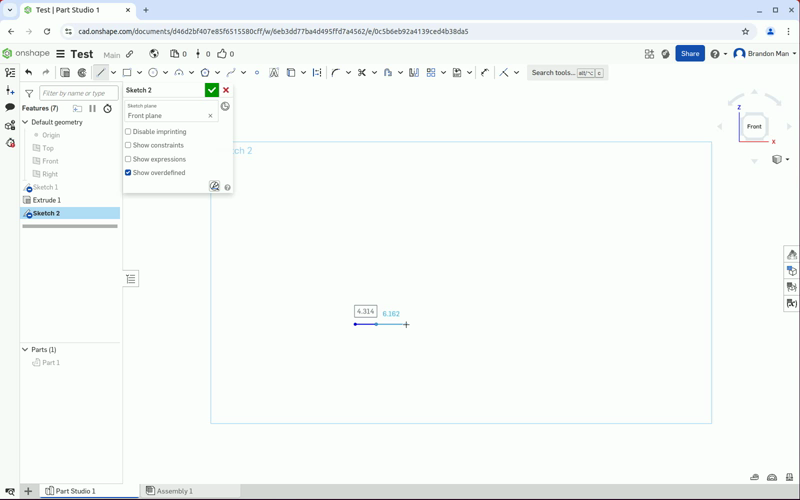
mouse_move(376, 302)
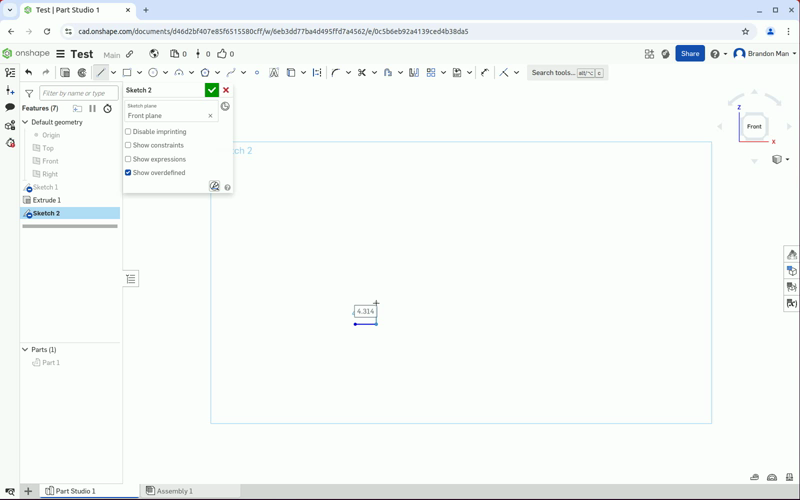
click(376, 302)
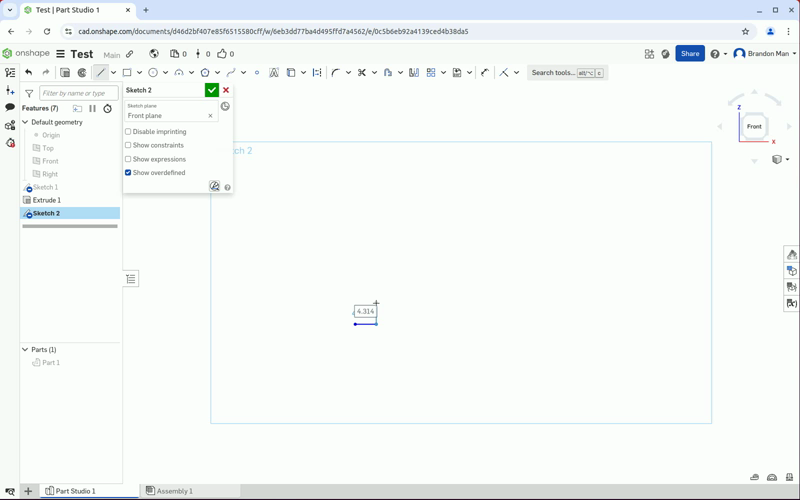
key_up(shift)
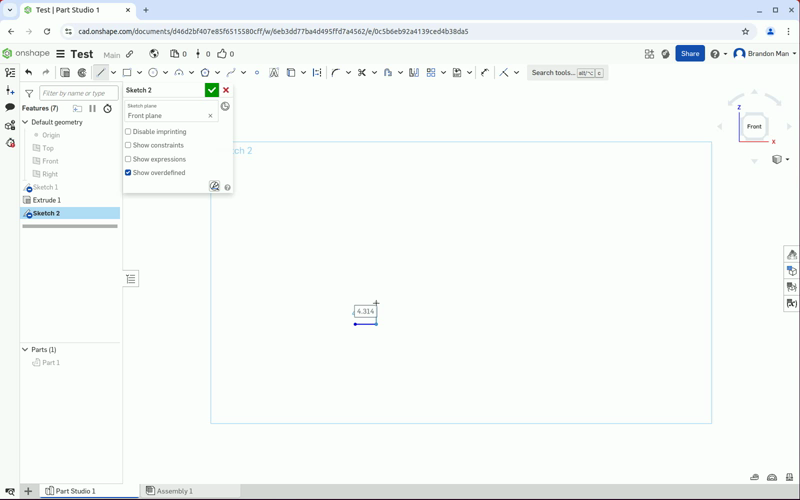
key_down(shift)
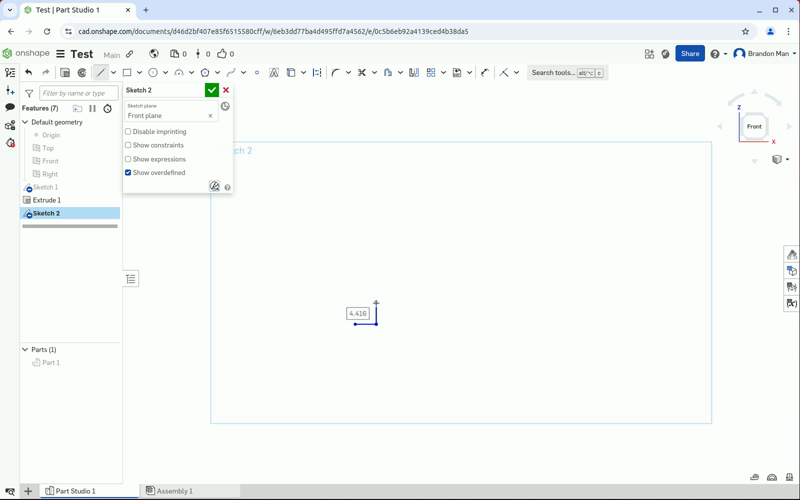
mouse_move(406, 302)
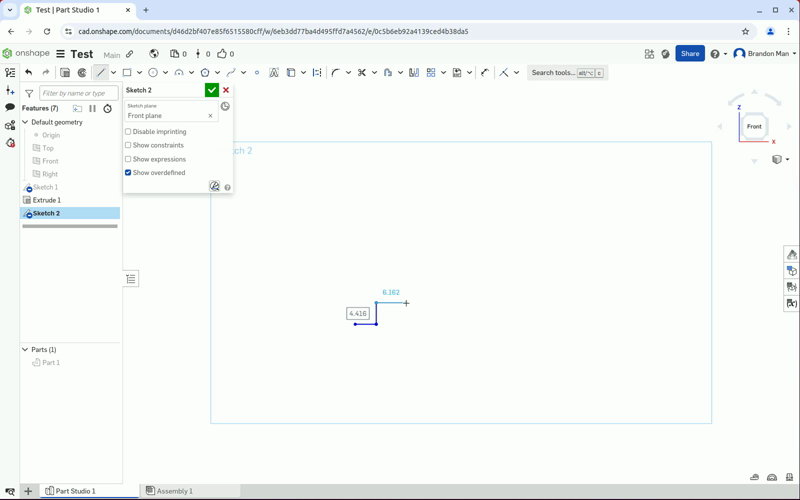
mouse_move(376, 280)
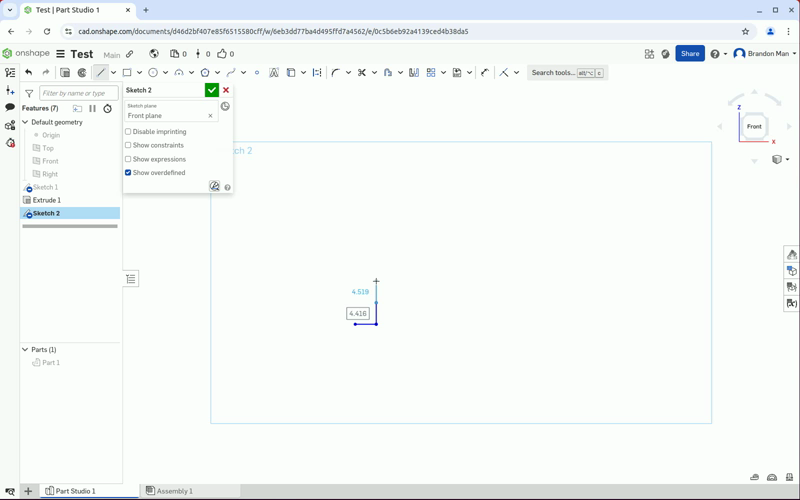
click(376, 280)
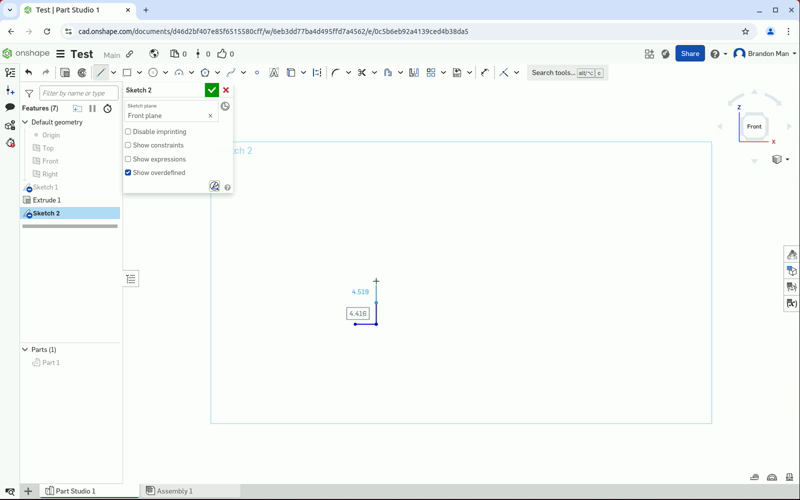
key_up(shift)
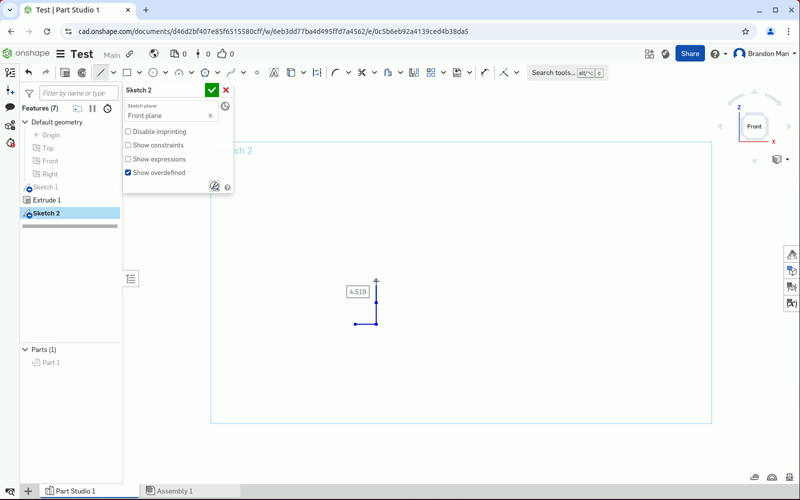
key_down(shift)
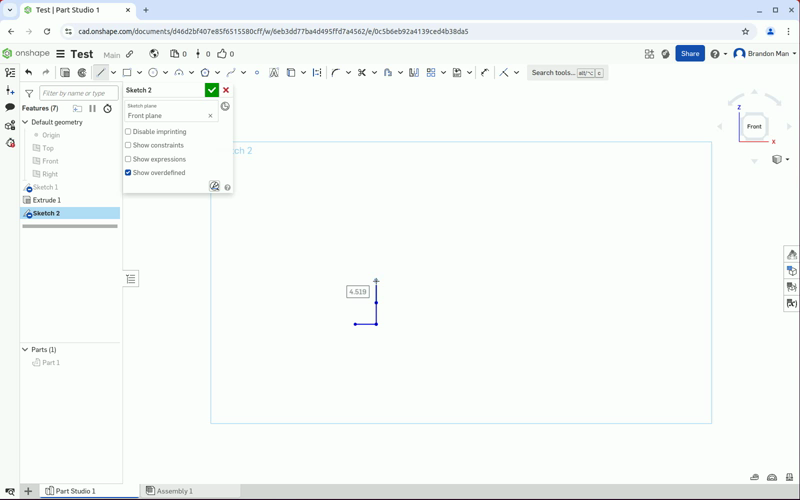
mouse_move(406, 280)
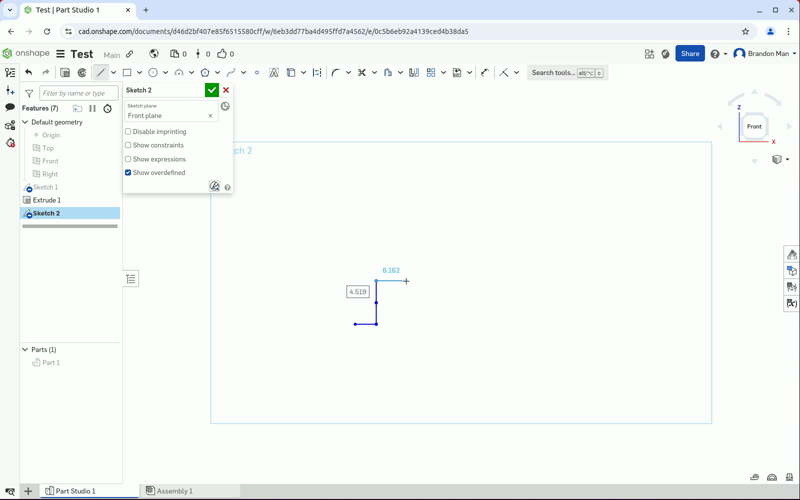
mouse_move(355, 280)
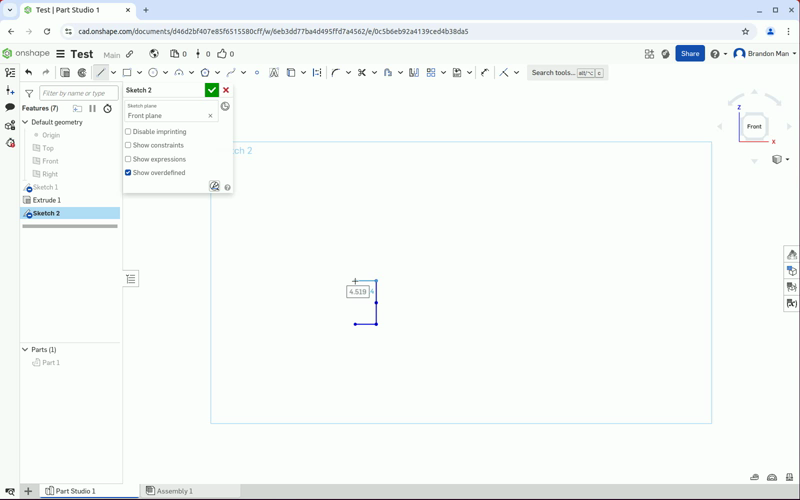
click(355, 280)
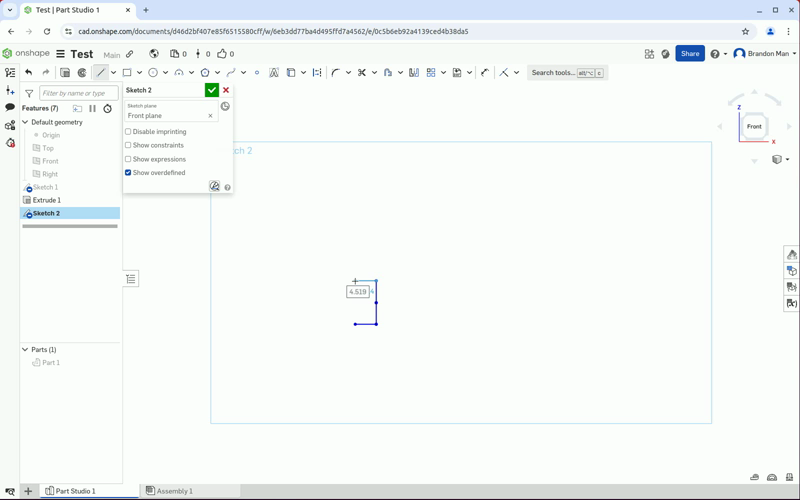
key_up(shift)
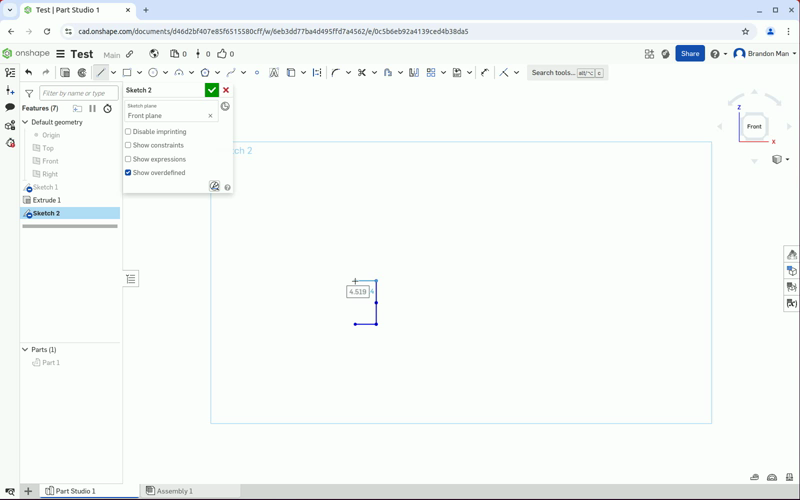
mouse_move(385, 280)
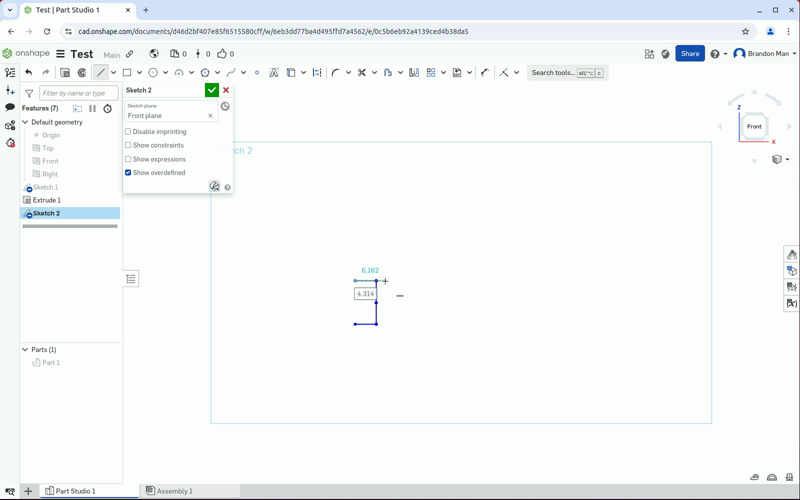
key_down(shift)
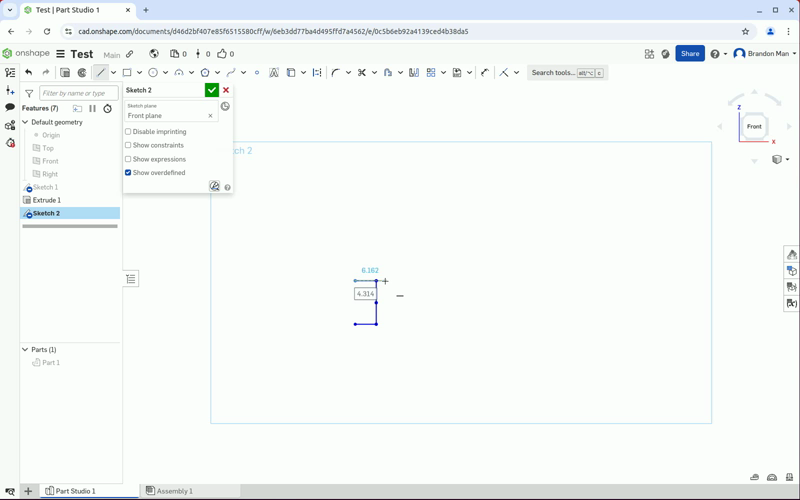
mouse_move(355, 324)
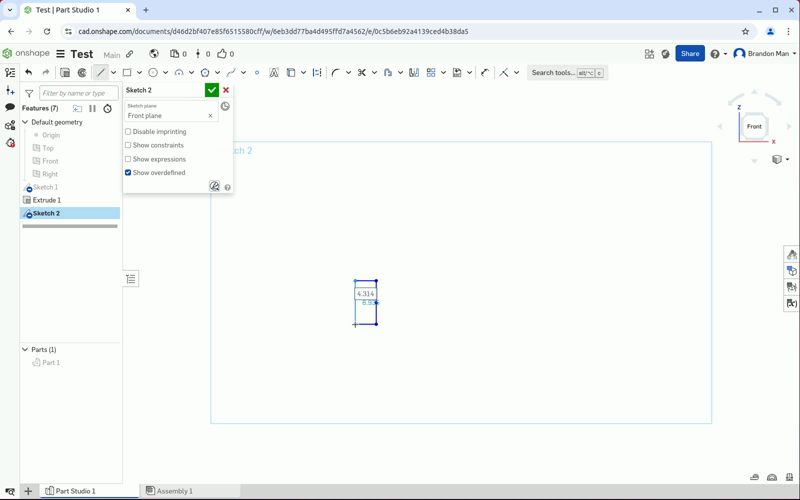
key_up(shift)
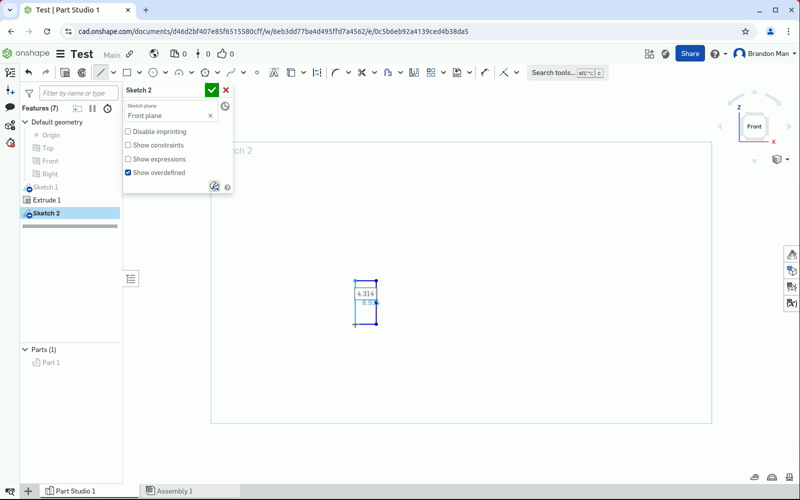
click(355, 324)
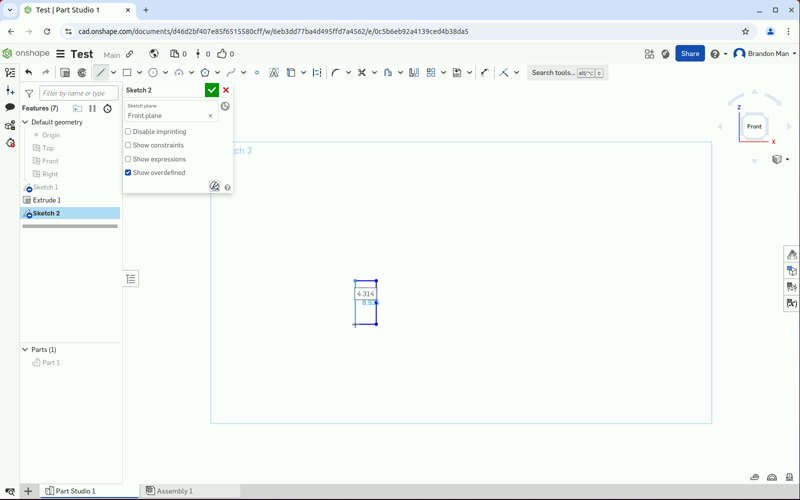
key(esc)
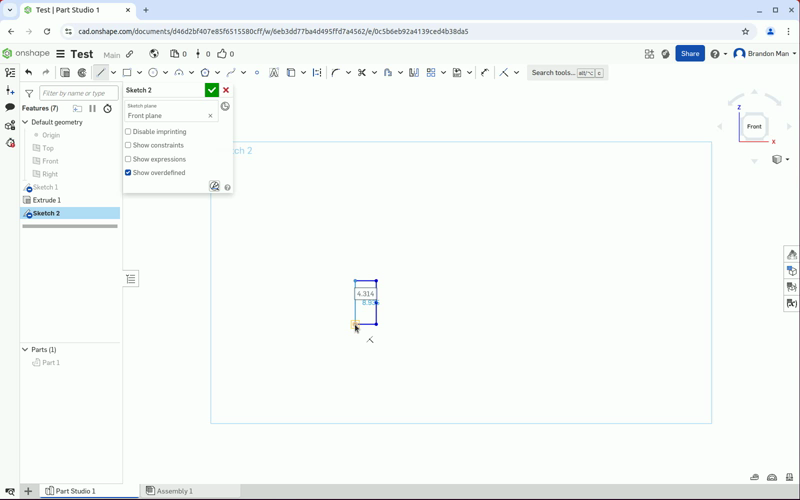
mouse_move(368, 320)
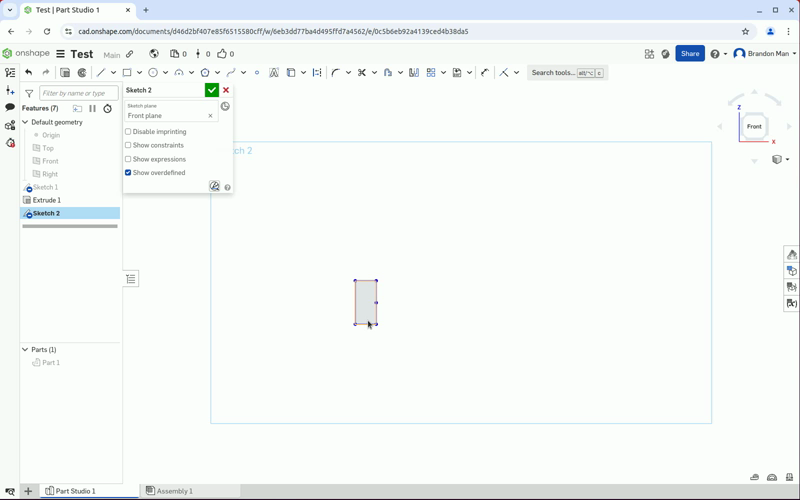
scroll(6)
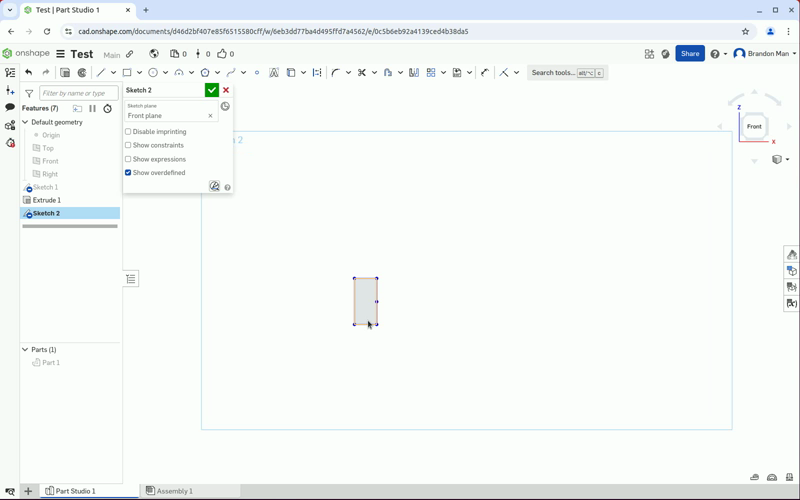
scroll(6)
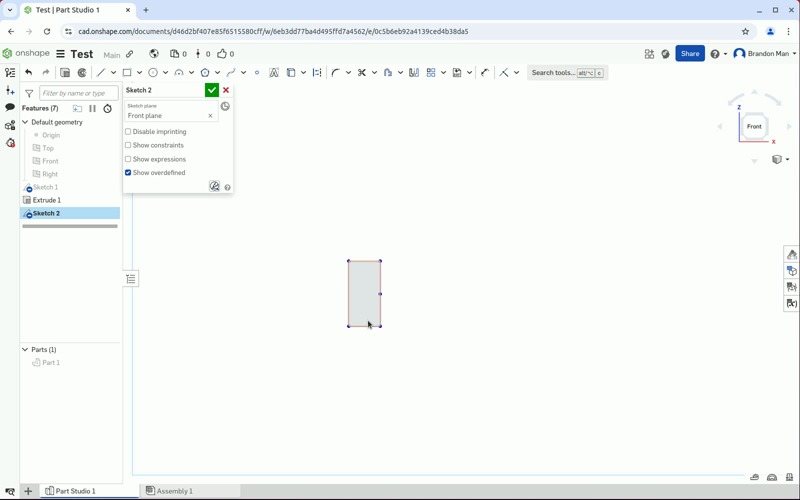
scroll(6)
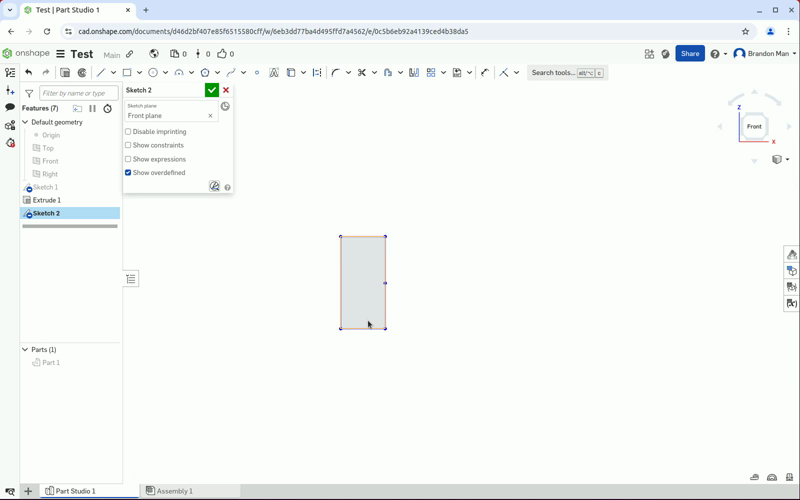
scroll(6)
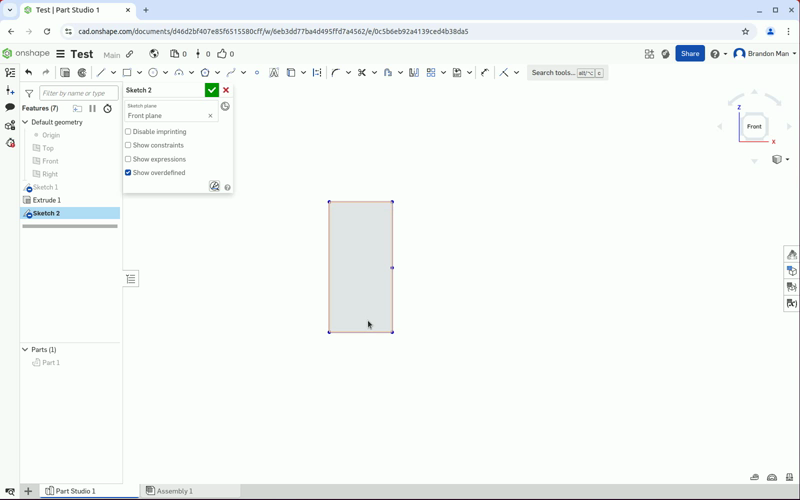
scroll(6)
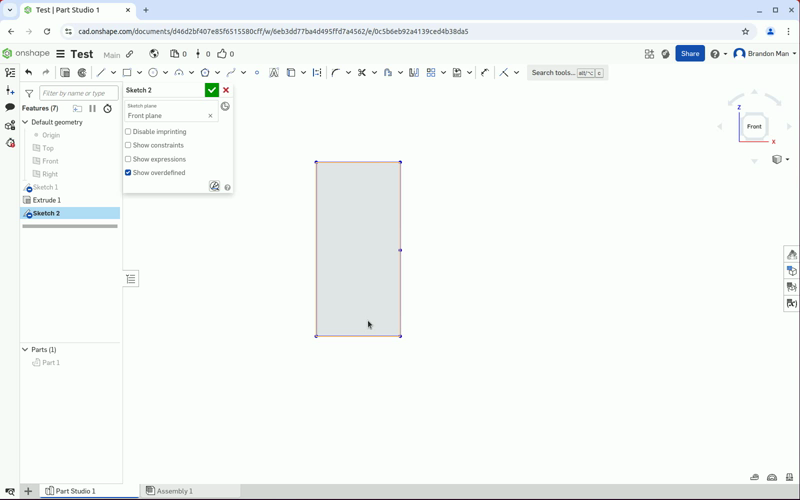
scroll(6)
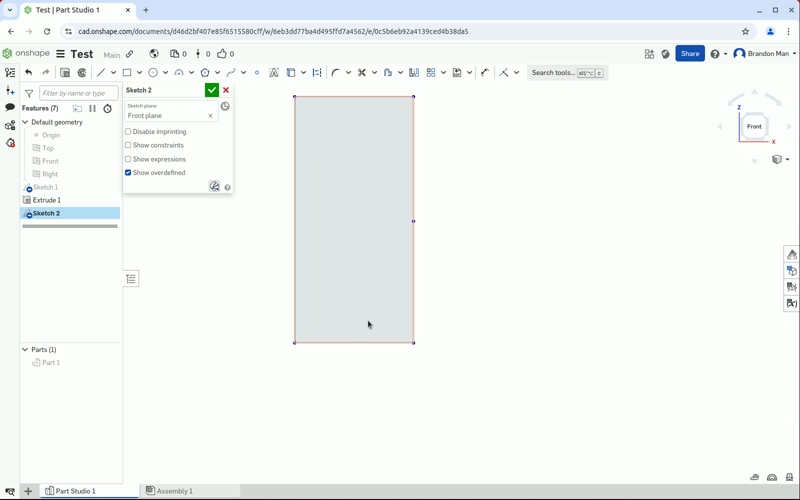
scroll(6)
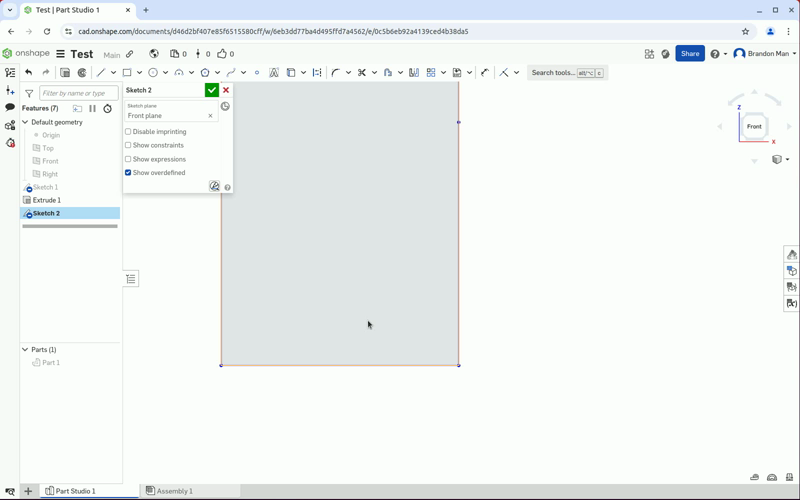
click(368, 320)
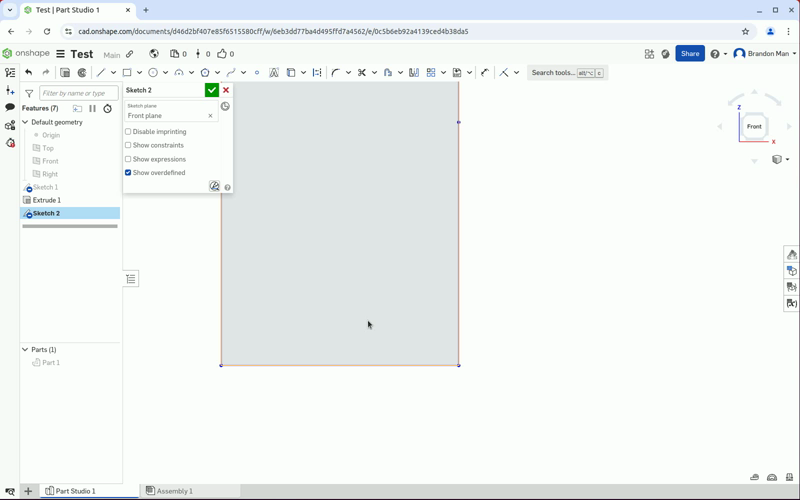
scroll(-6)
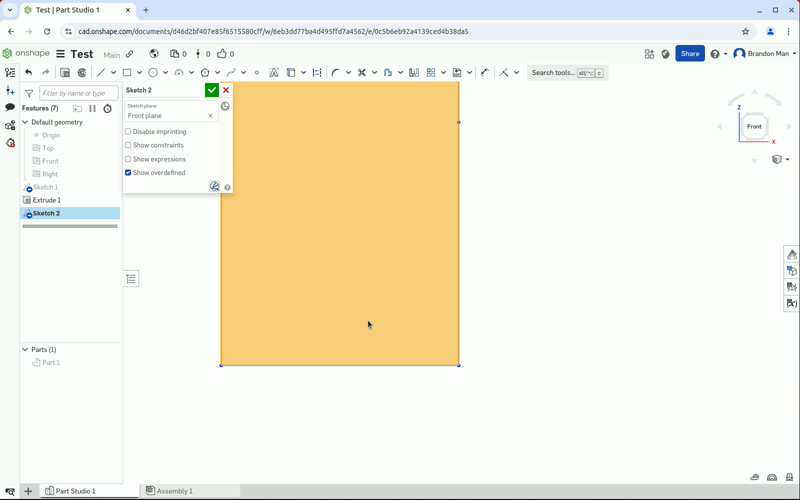
scroll(-6)
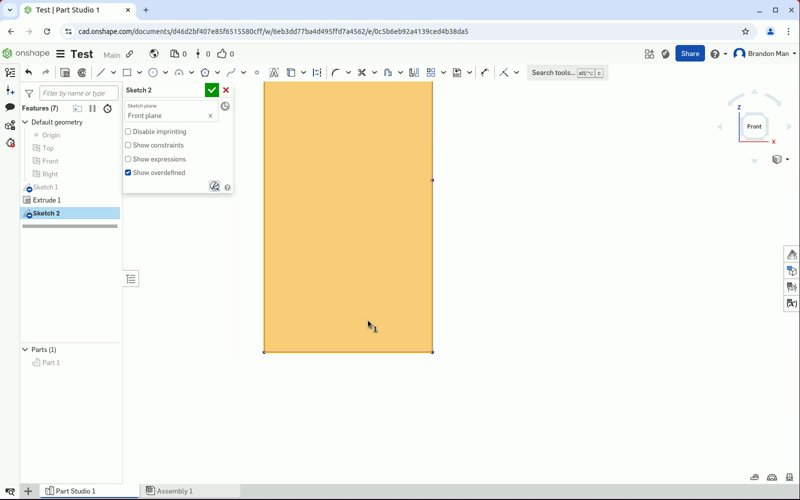
scroll(-6)
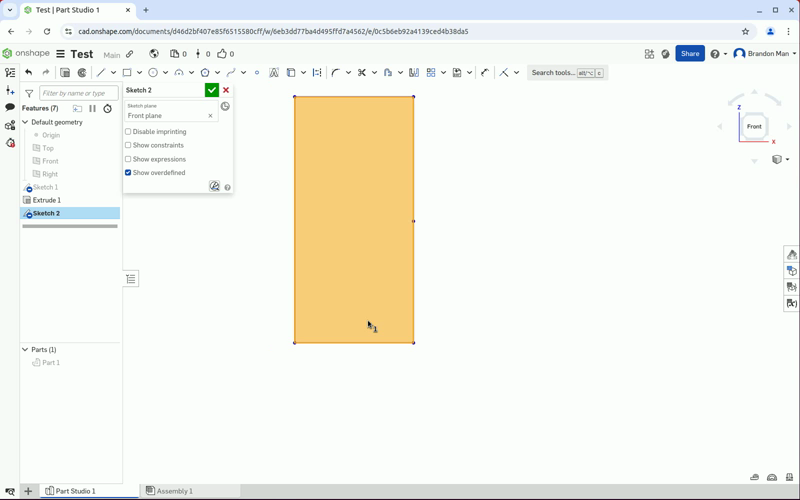
scroll(-6)
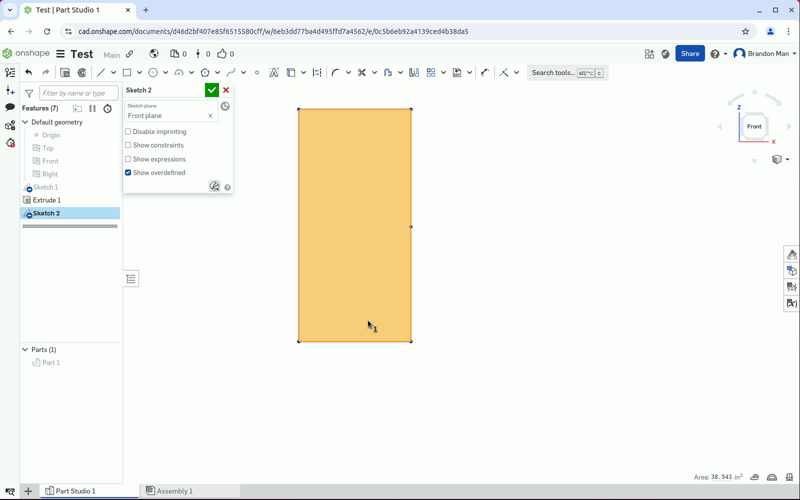
scroll(-6)
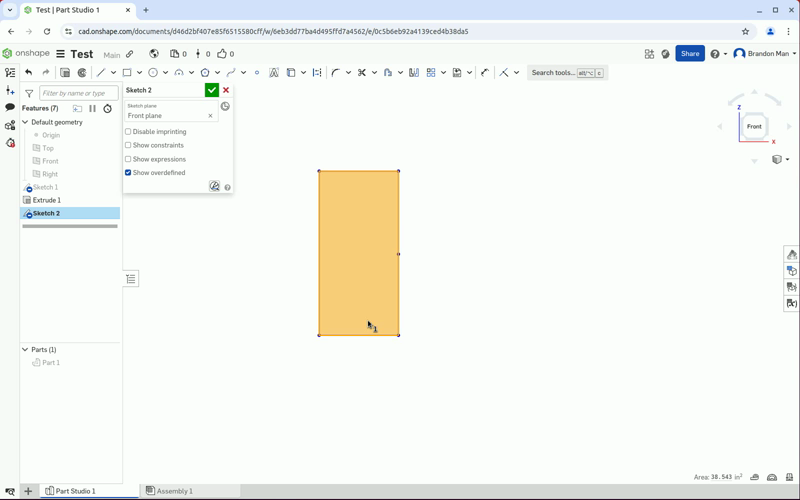
scroll(-6)
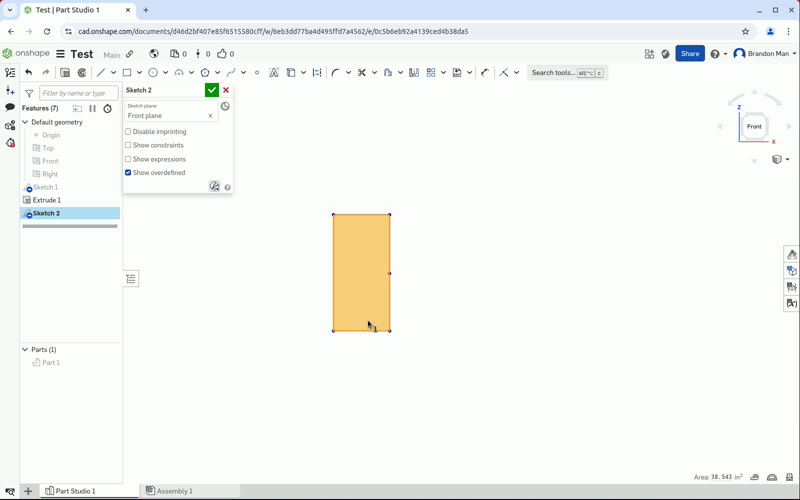
scroll(-6)
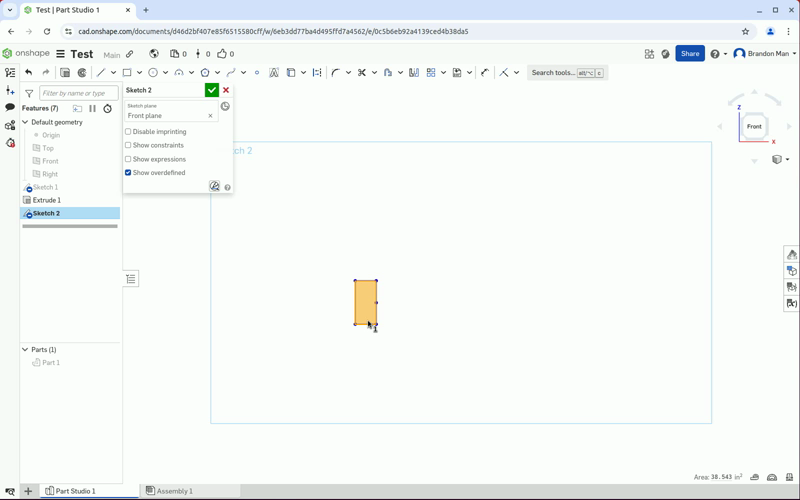
mouse_move(73, 352)
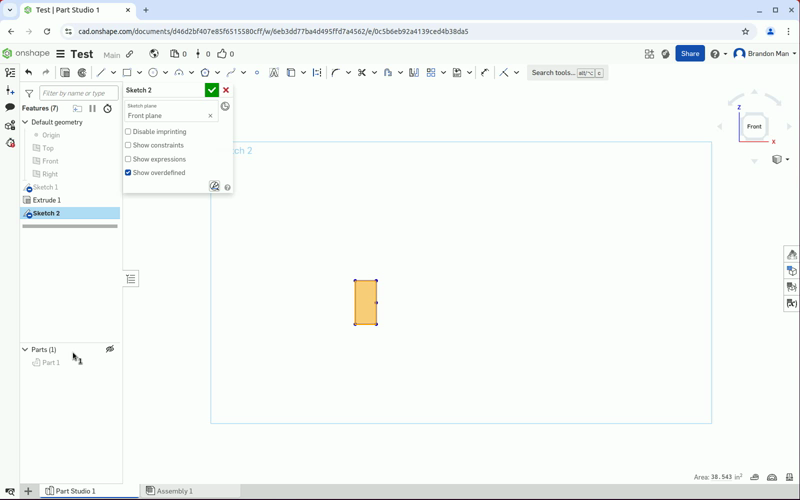
key(shift+y)
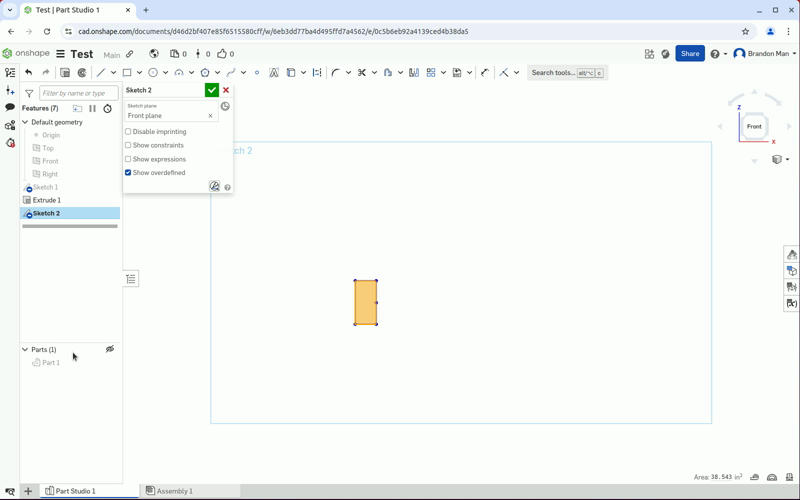
key(shift+e)
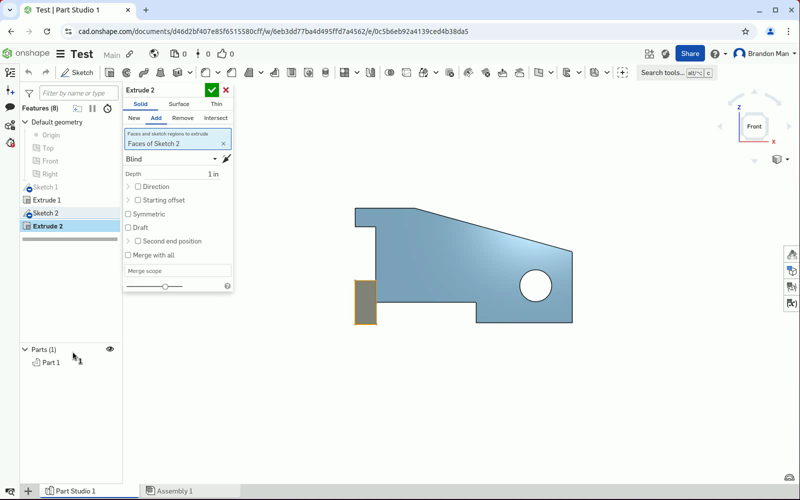
mouse_move(143, 106)
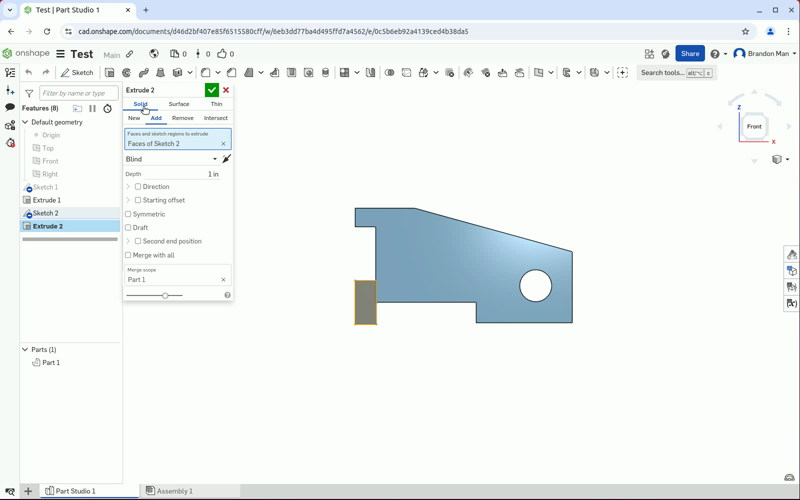
click(143, 106)
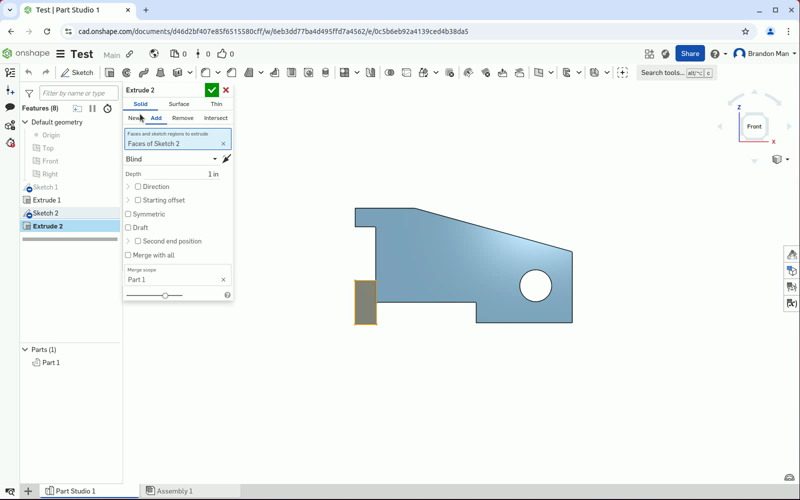
mouse_move(137, 120)
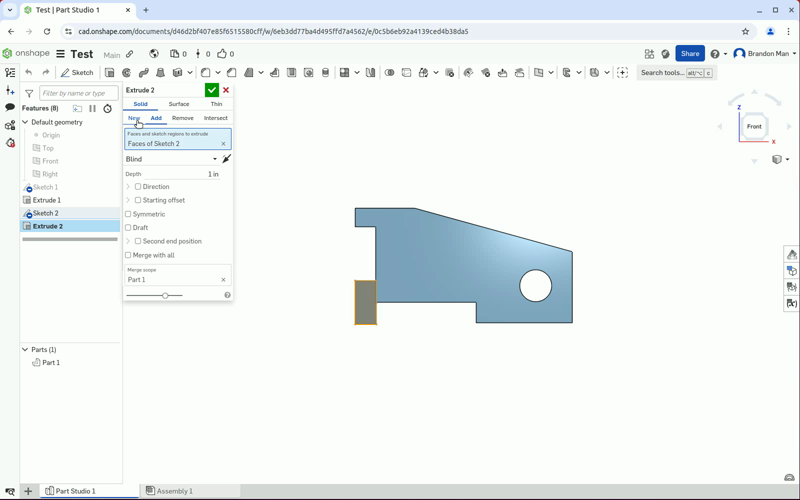
click(137, 120)
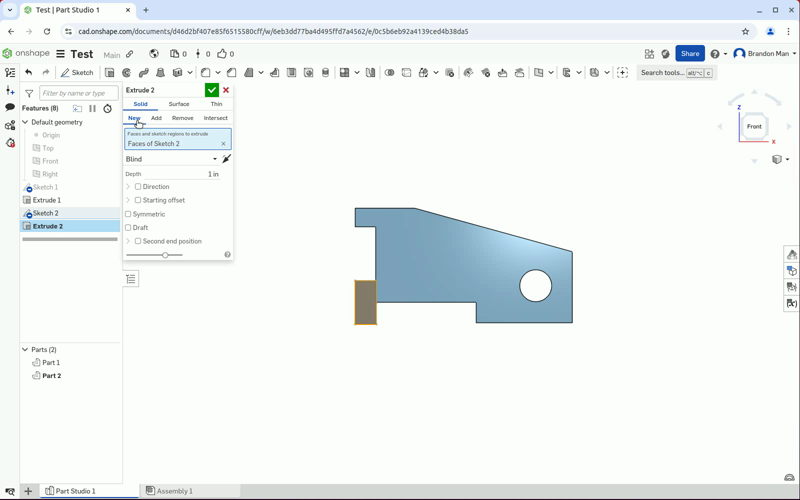
key(tab, 4)
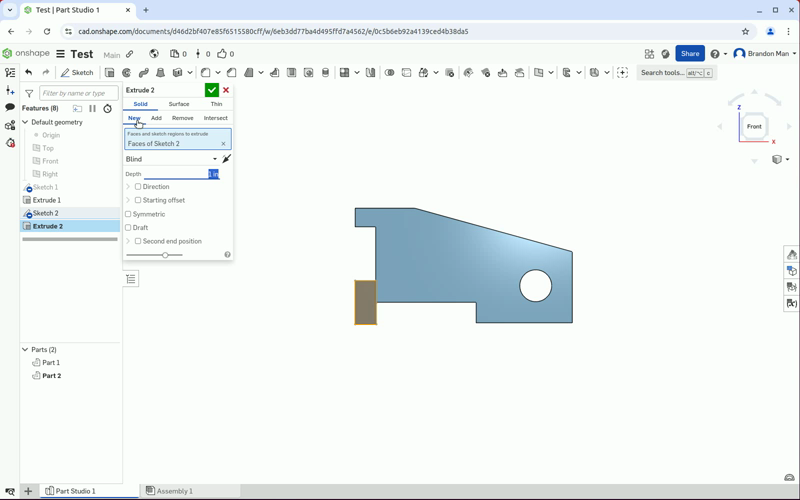
text(4.333)
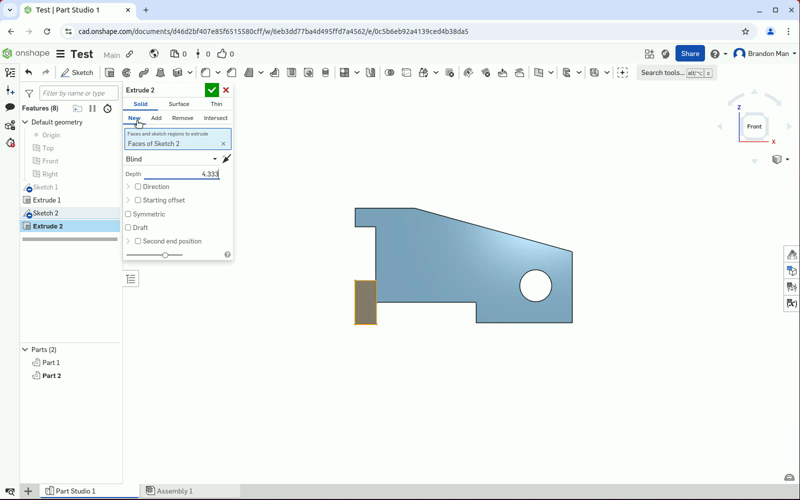
key(enter)
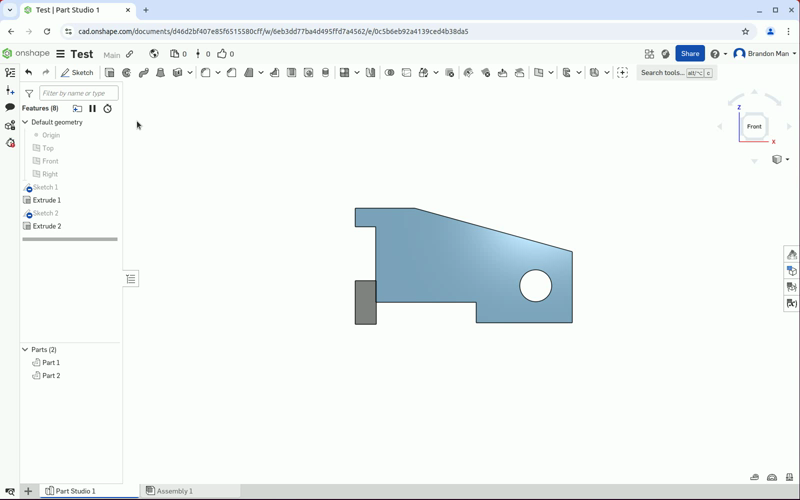
key(shift+h)
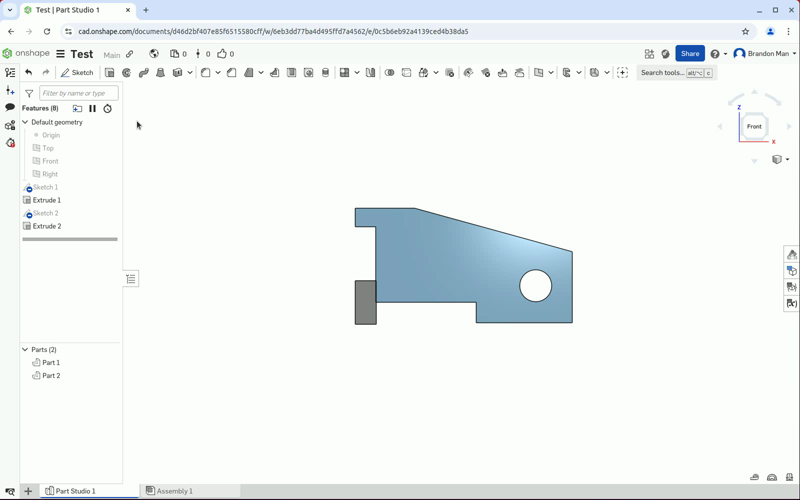
key(shift+h)
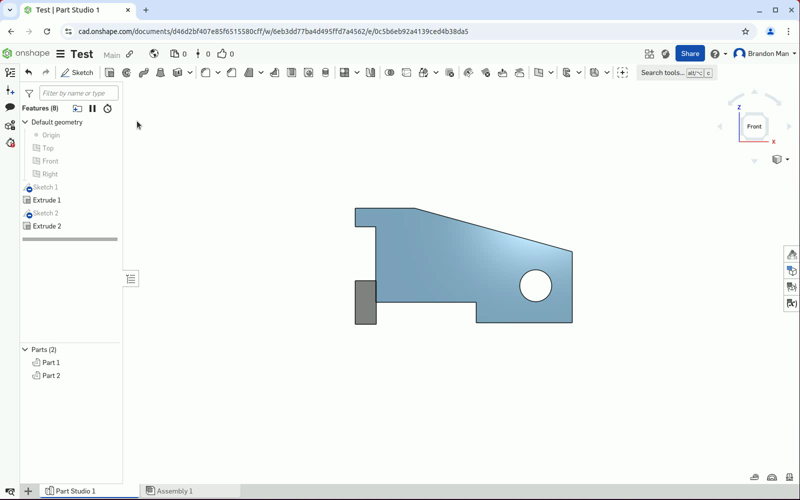
mouse_move(73, 189)
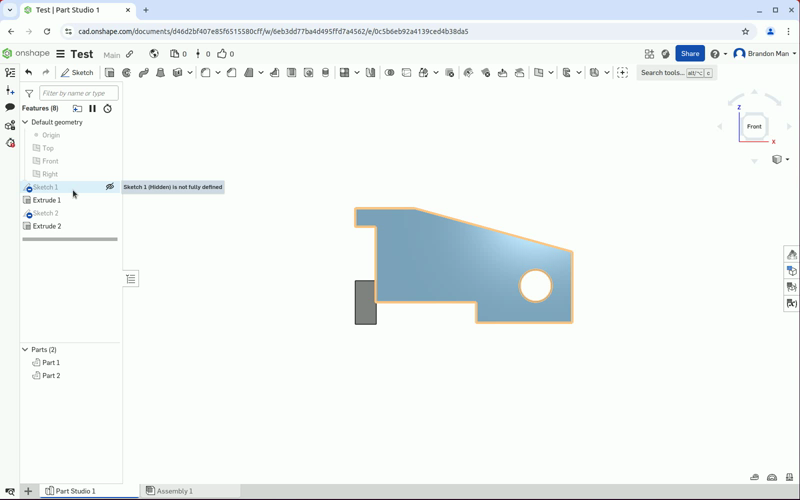
click(73, 189)
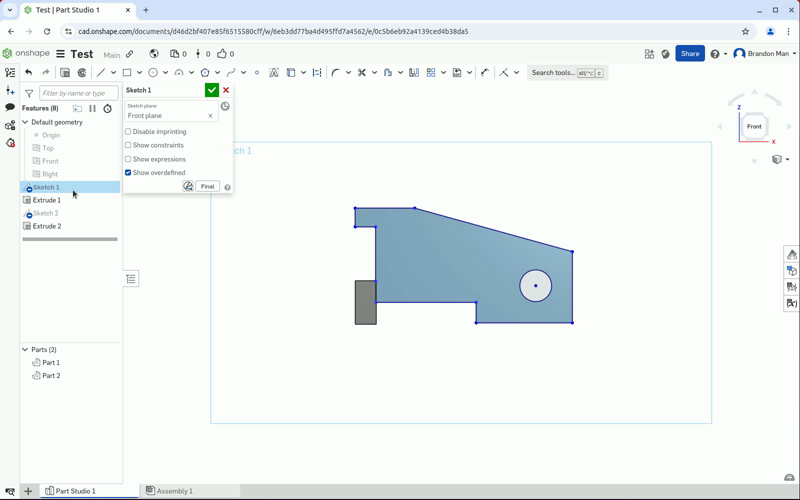
mouse_move(229, 92)
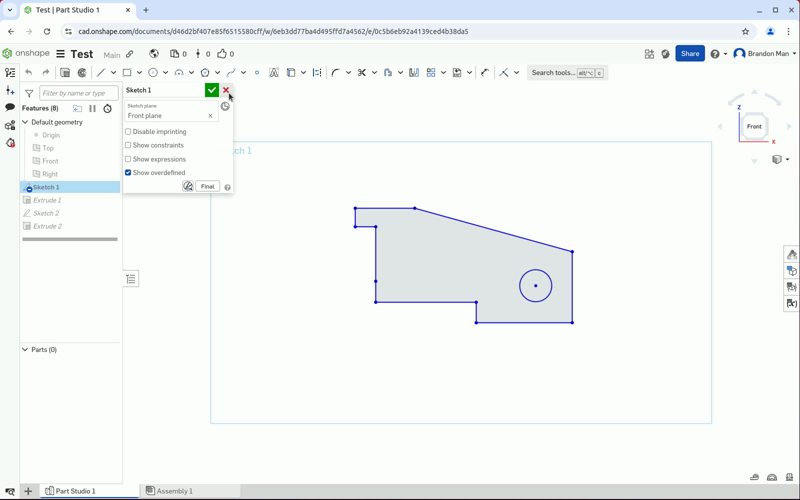
click(229, 92)
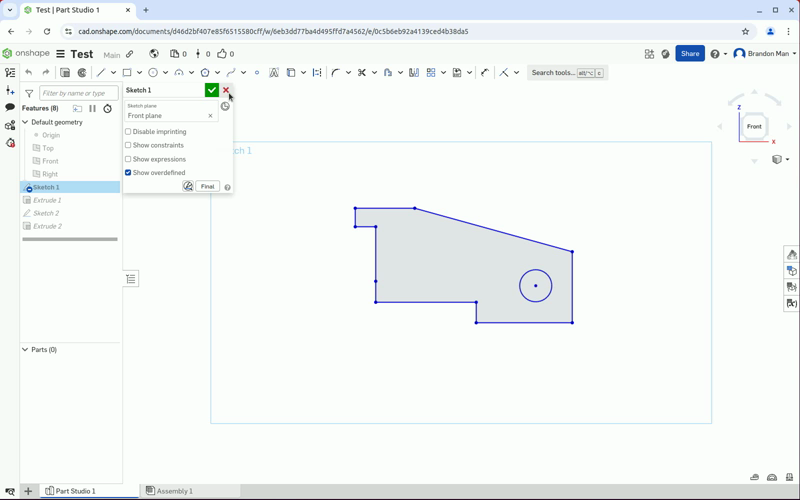
key(shift+s)
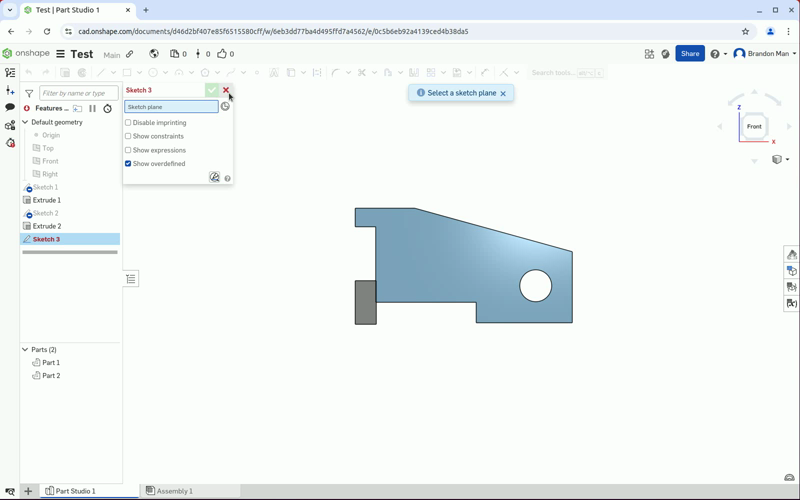
mouse_move(73, 163)
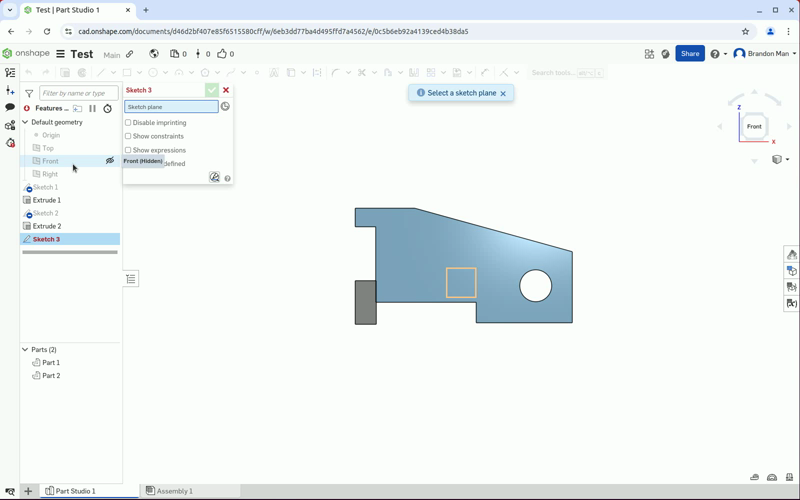
click(73, 163)
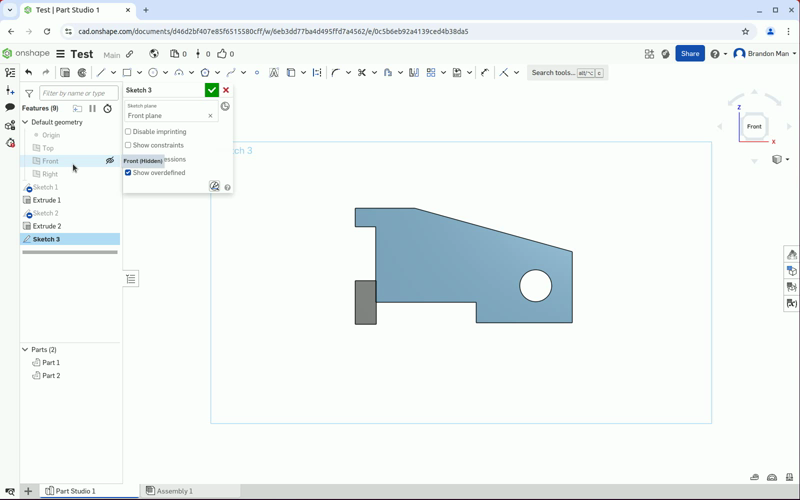
mouse_move(73, 352)
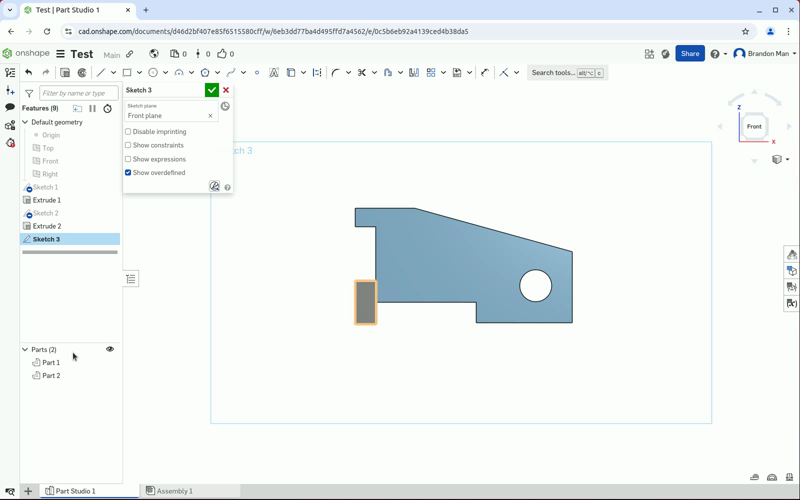
key(y)
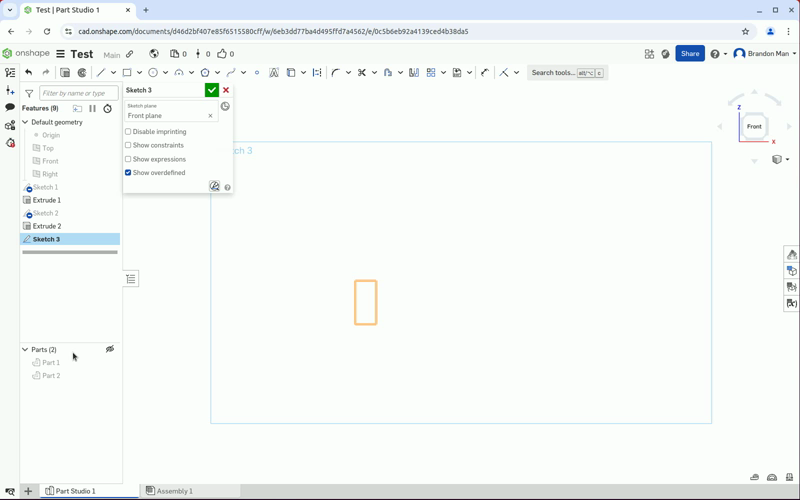
key(l)
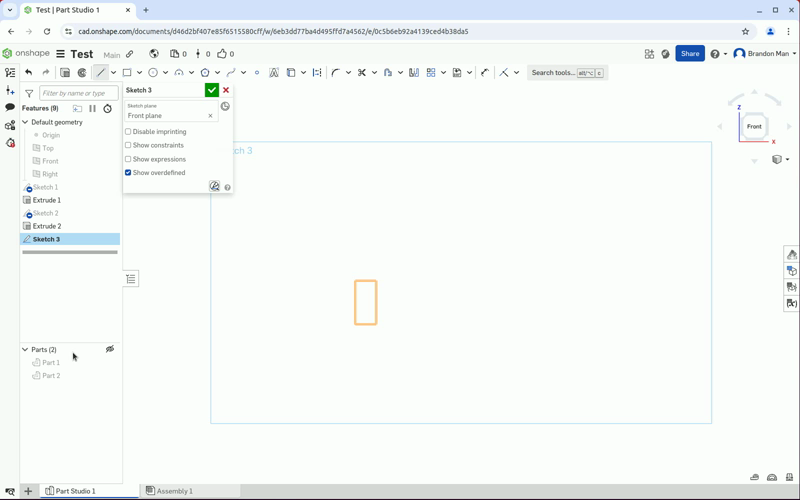
key_down(shift)
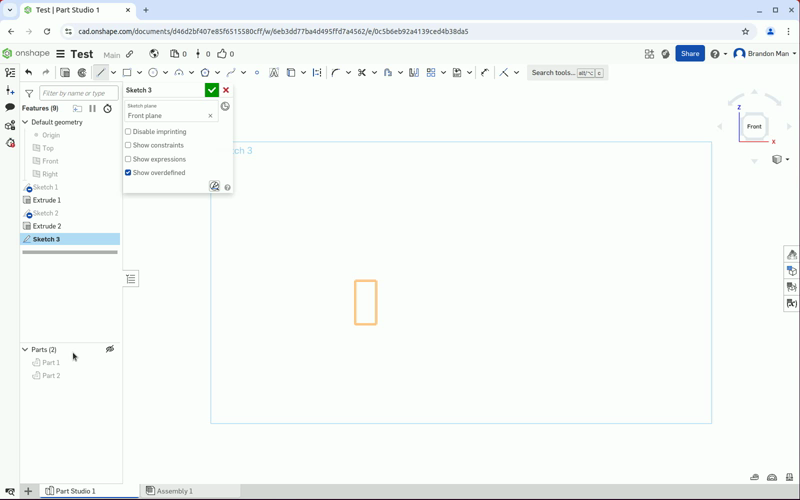
mouse_move(376, 324)
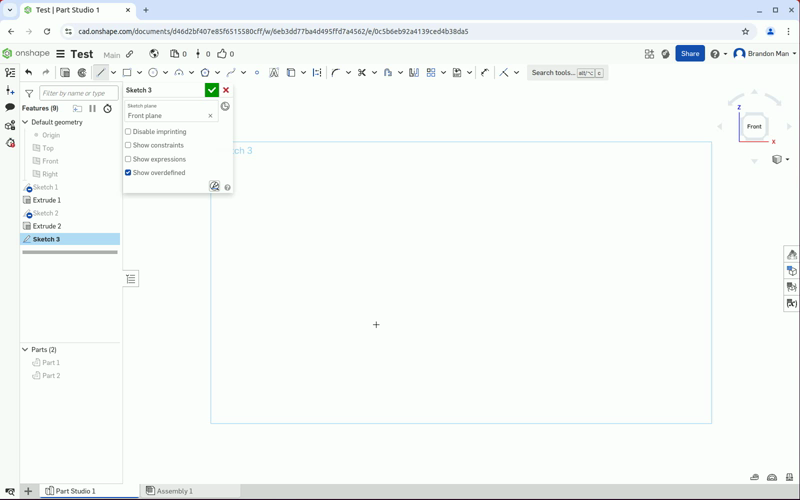
click(376, 324)
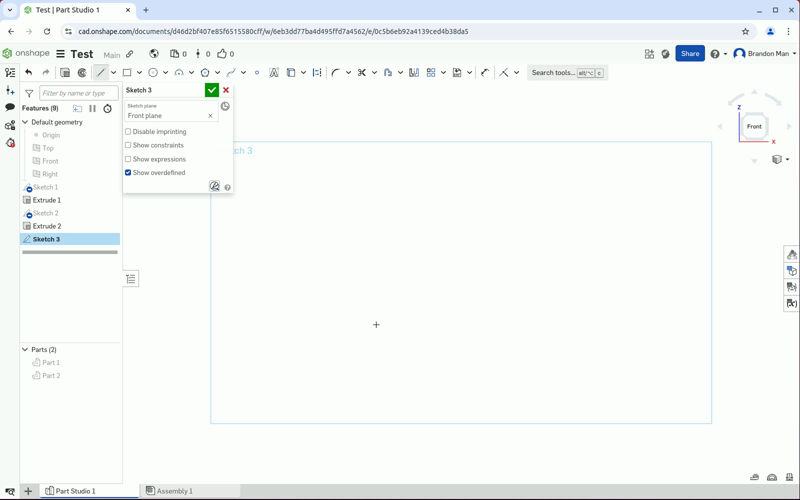
key_up(shift)
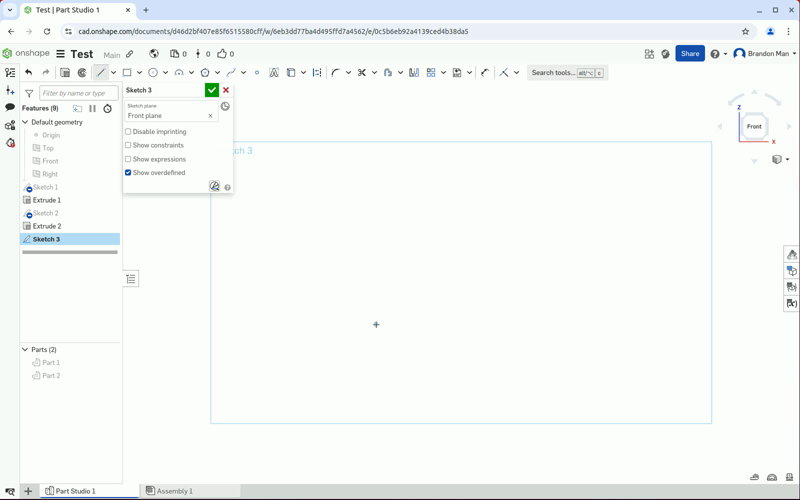
key_down(shift)
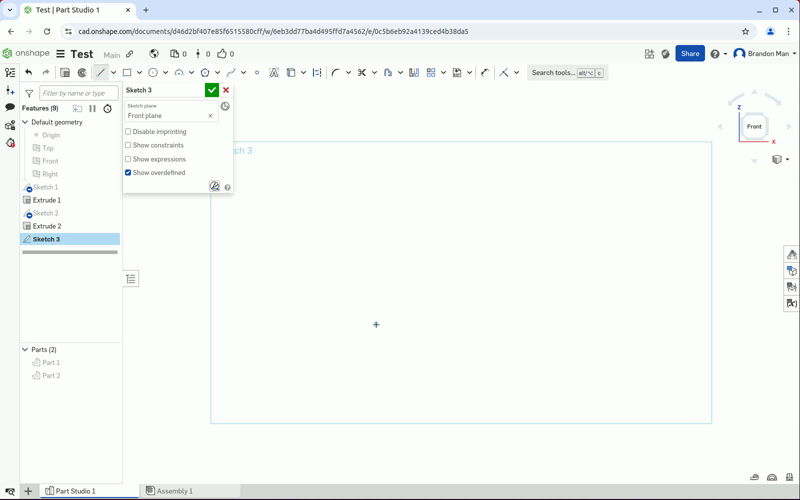
mouse_move(477, 324)
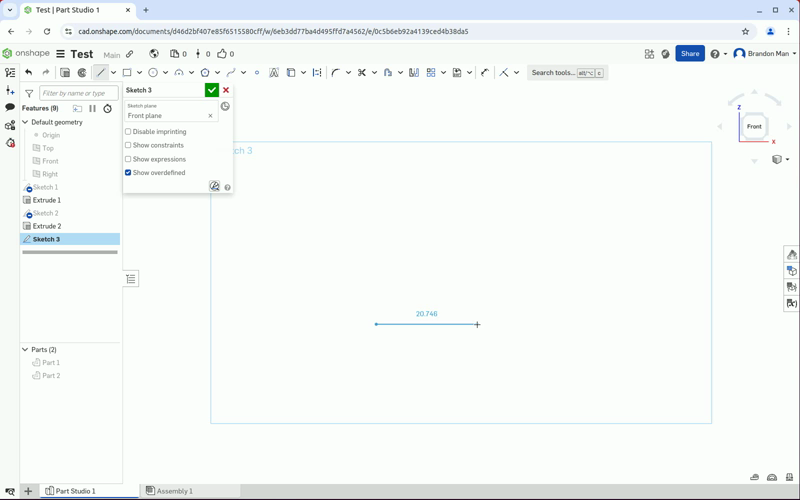
click(477, 324)
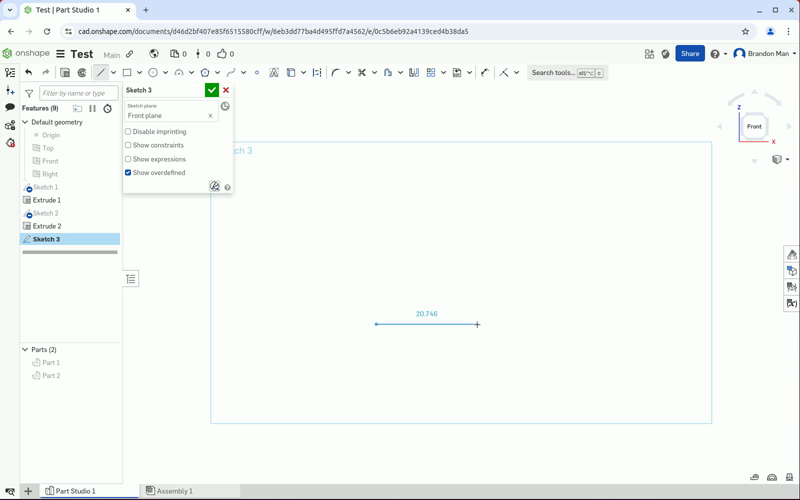
key_up(shift)
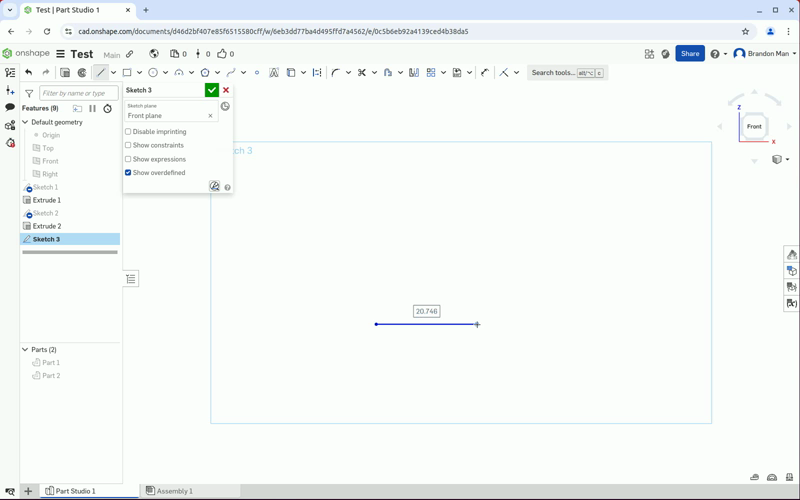
key_down(shift)
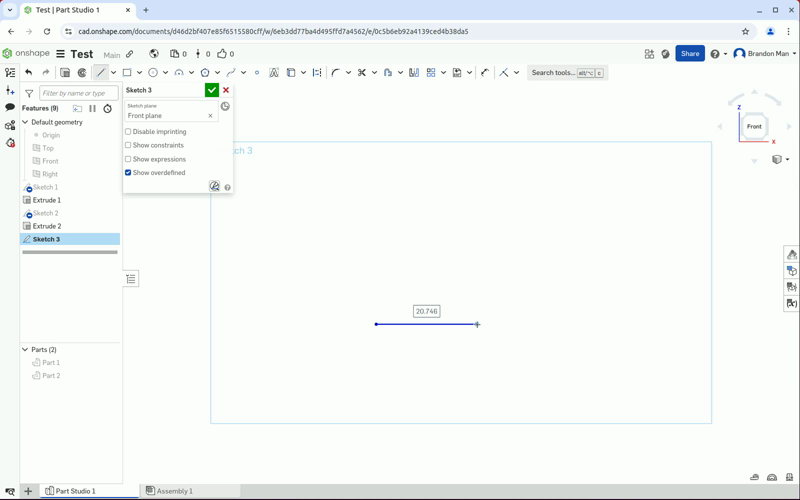
mouse_move(507, 324)
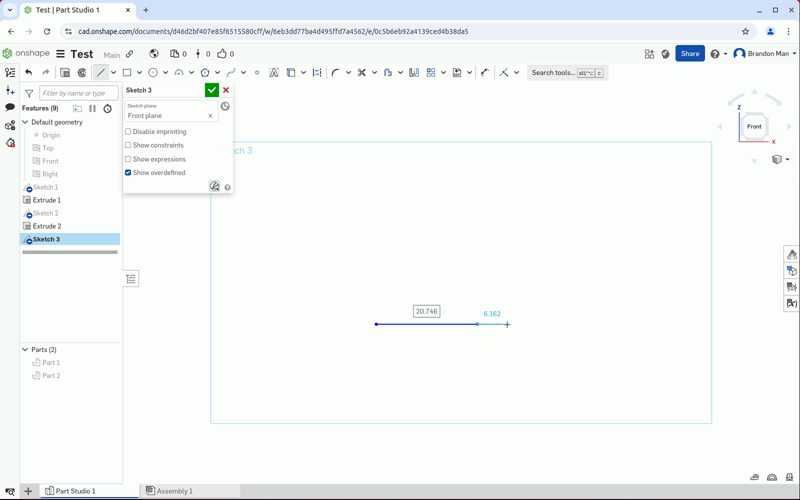
mouse_move(477, 302)
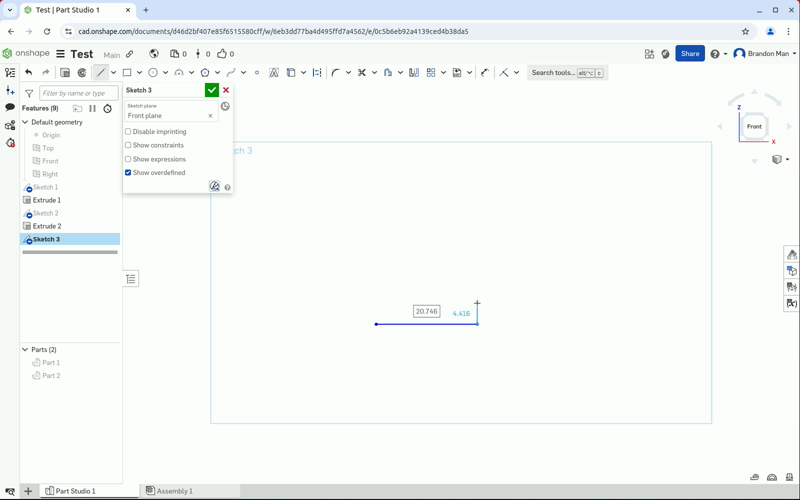
click(477, 302)
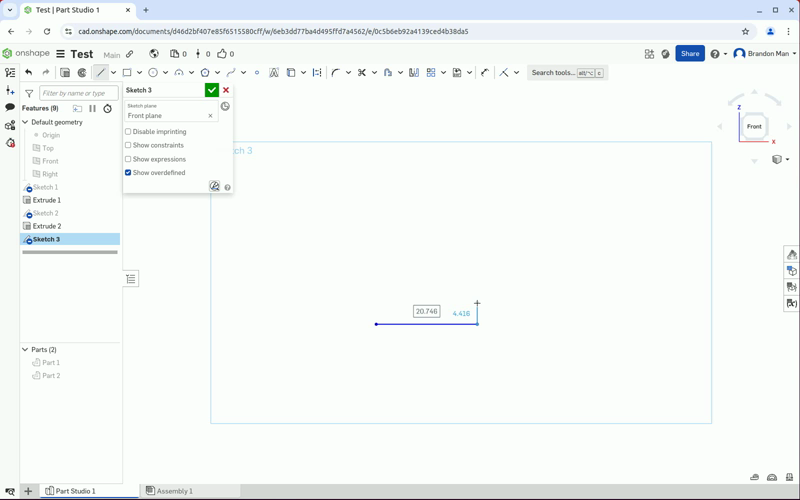
key_up(shift)
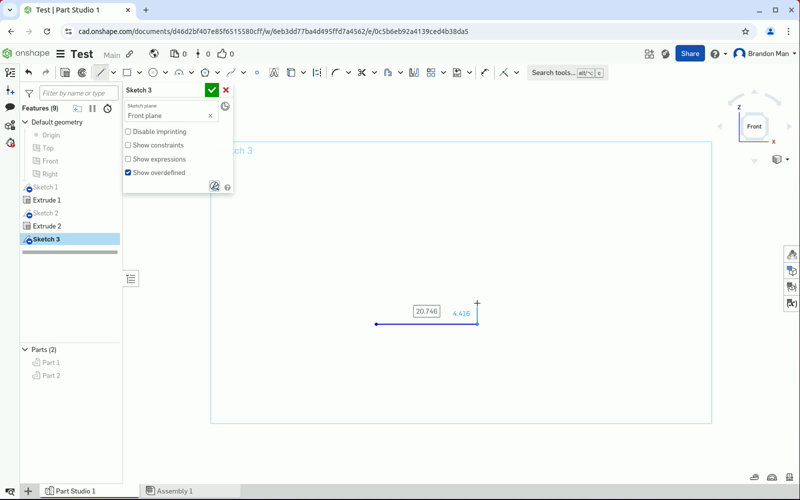
key_down(shift)
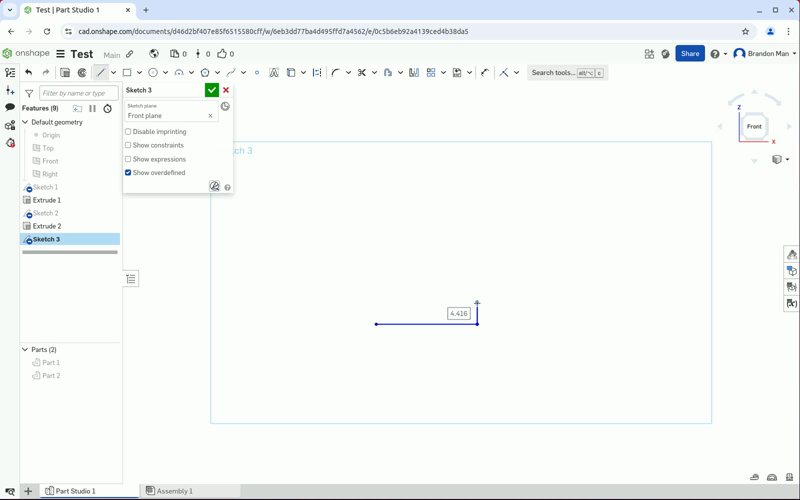
mouse_move(376, 302)
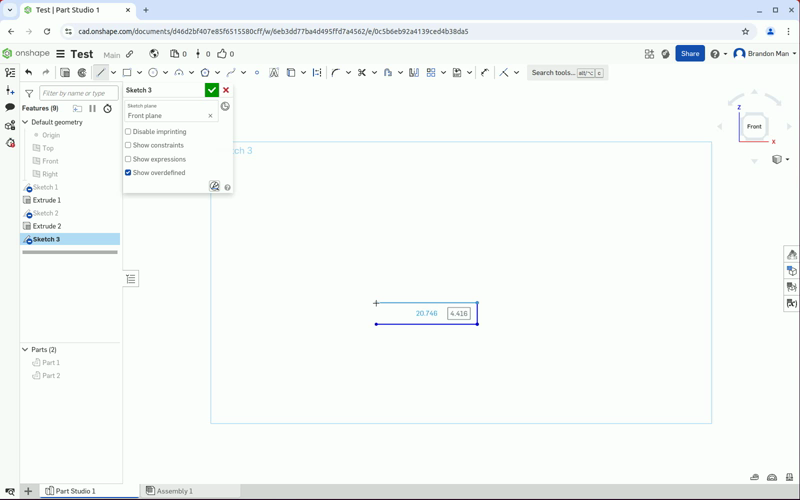
click(376, 302)
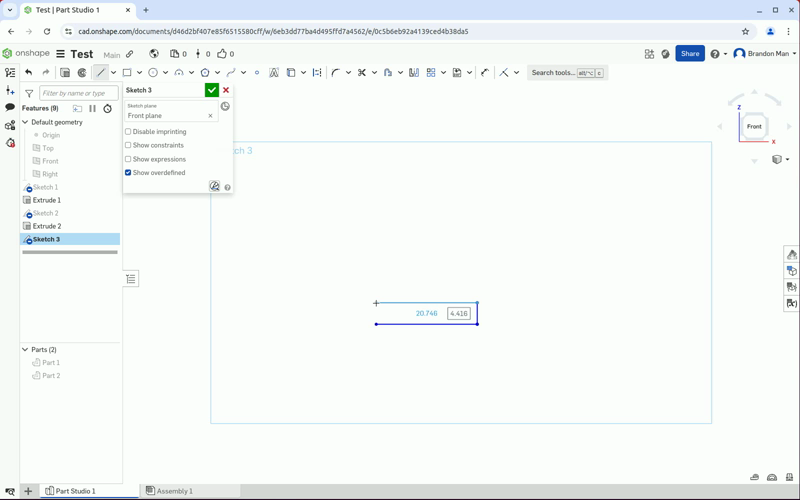
key_up(shift)
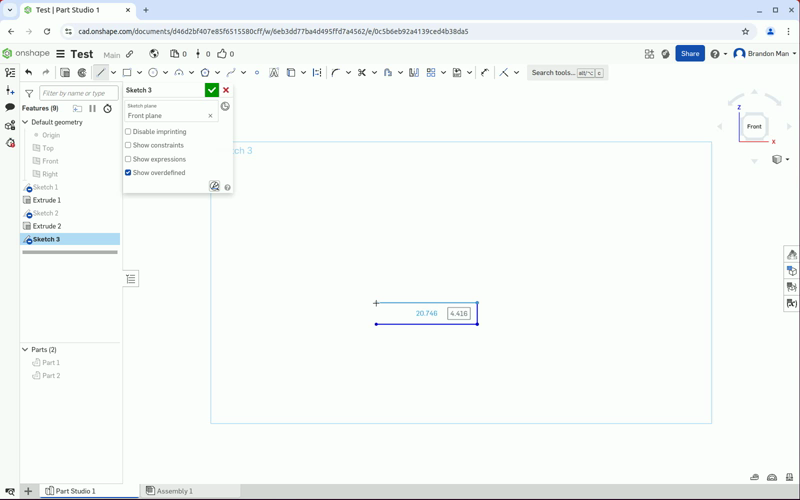
mouse_move(406, 302)
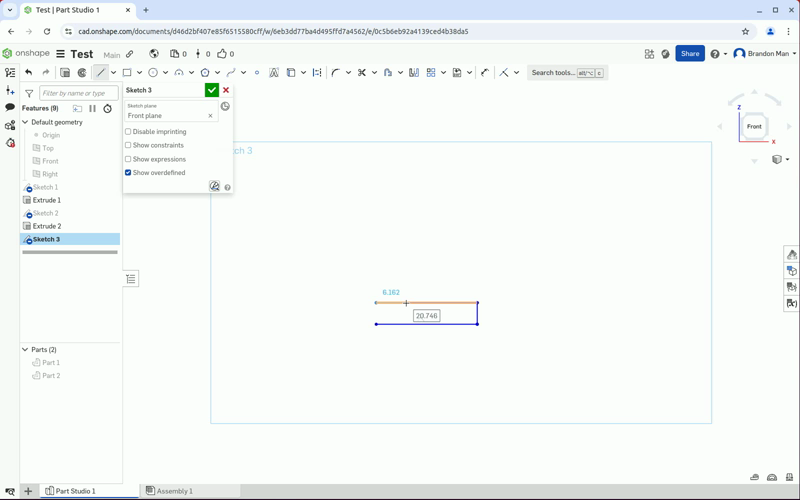
key_down(shift)
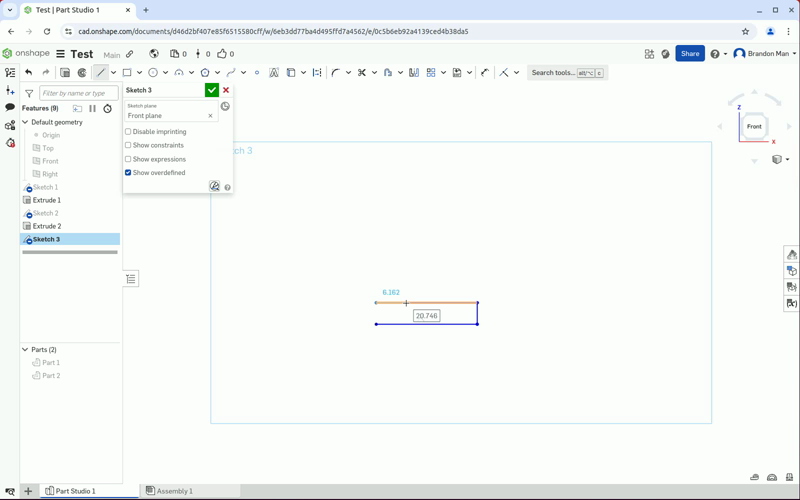
mouse_move(376, 324)
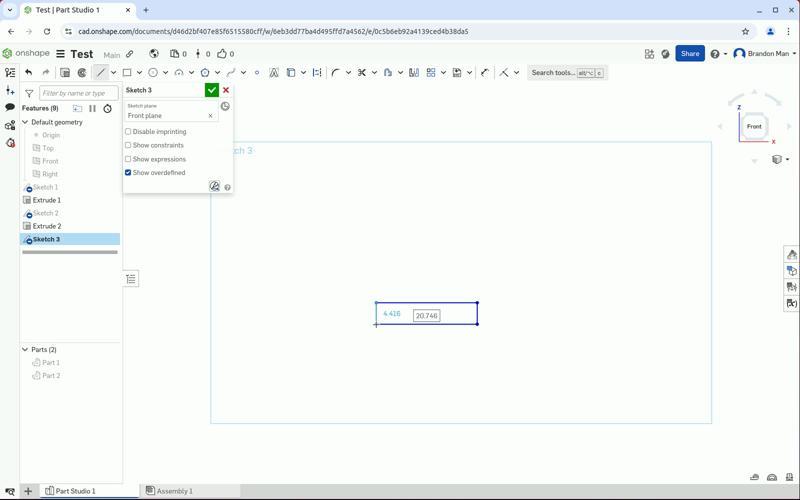
key_up(shift)
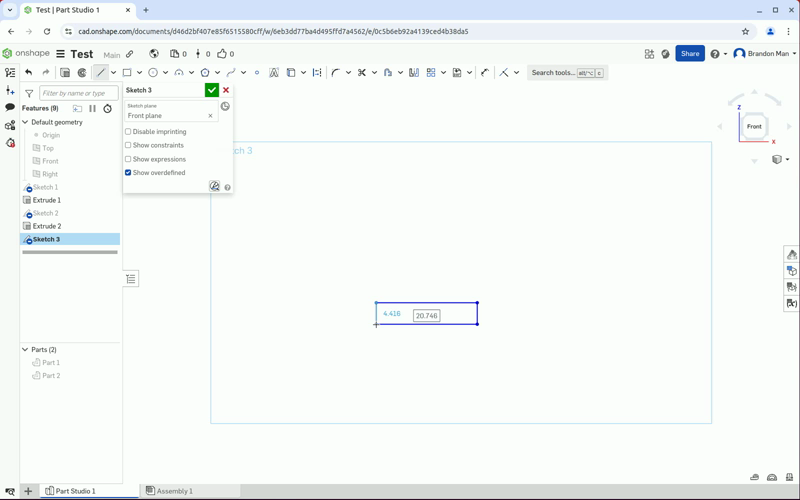
click(376, 324)
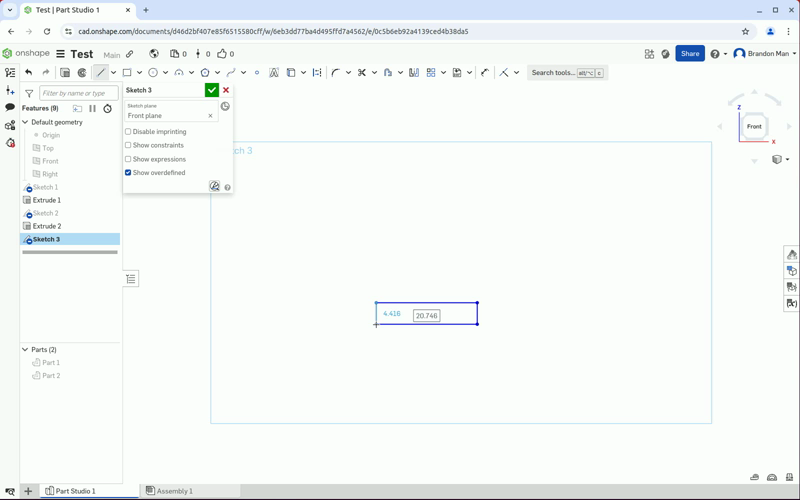
key(esc)
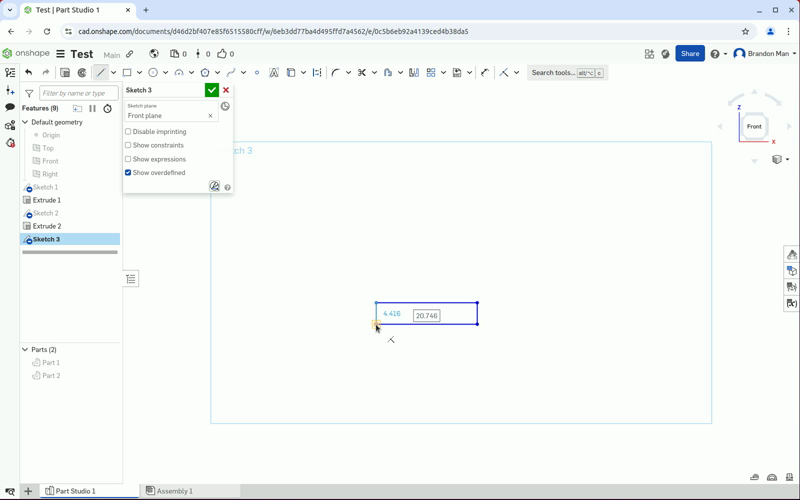
mouse_move(397, 317)
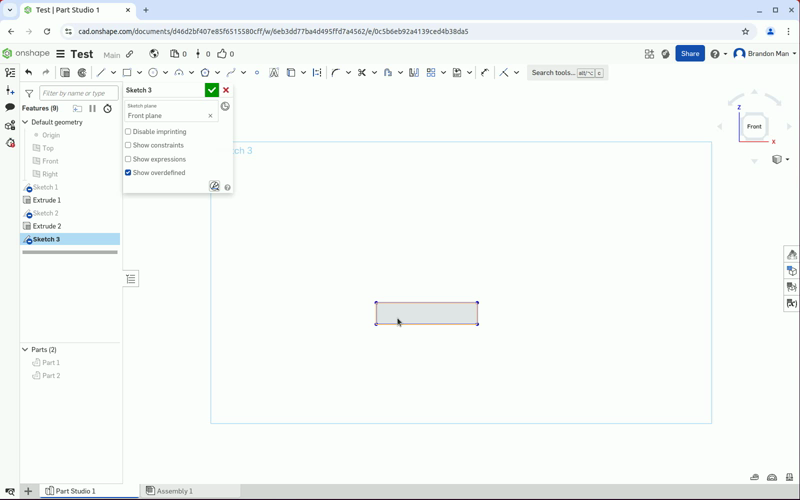
click(397, 317)
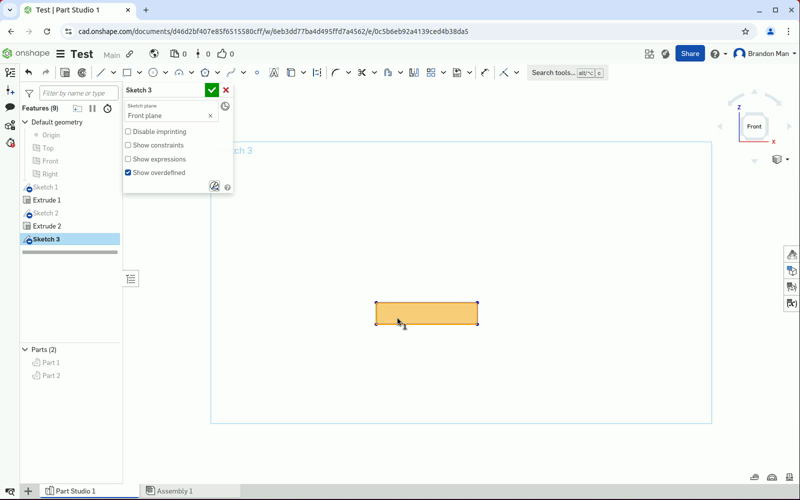
mouse_move(73, 352)
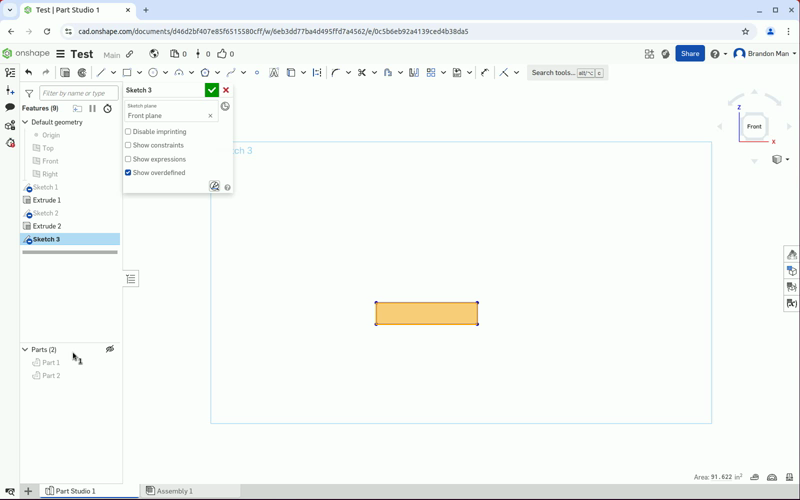
key(shift+y)
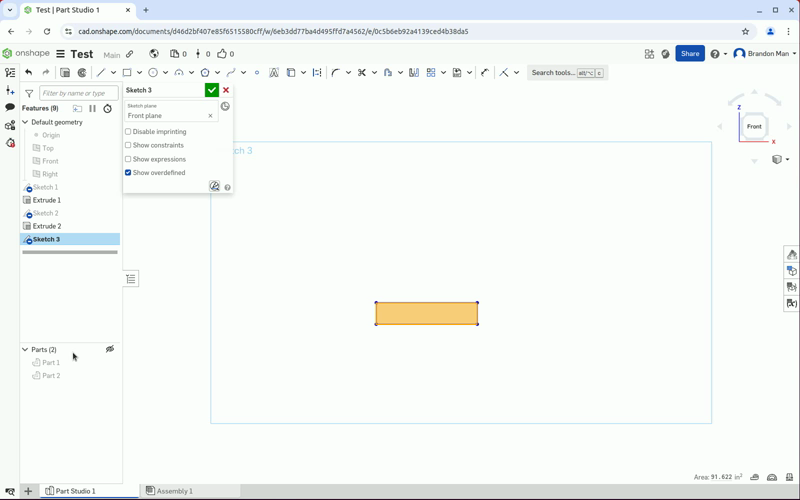
key(shift+e)
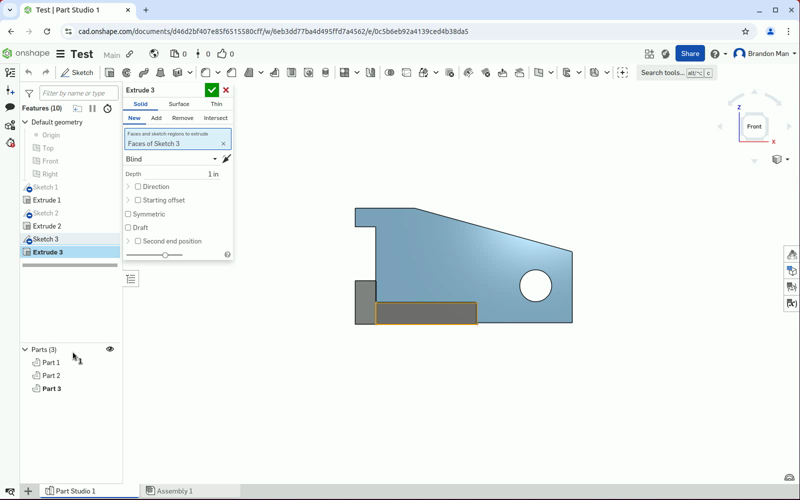
mouse_move(143, 106)
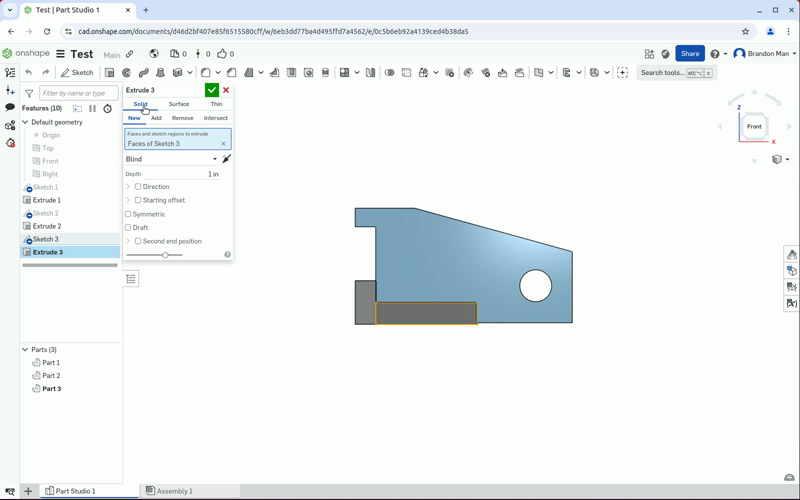
click(143, 106)
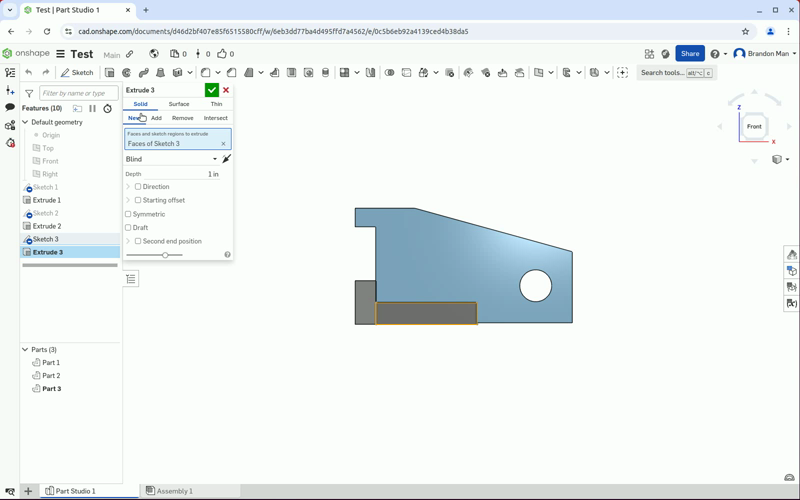
mouse_move(137, 120)
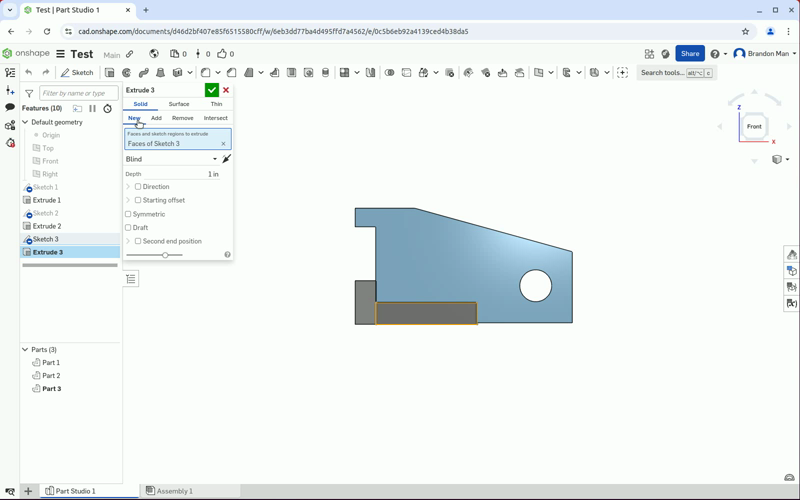
click(137, 120)
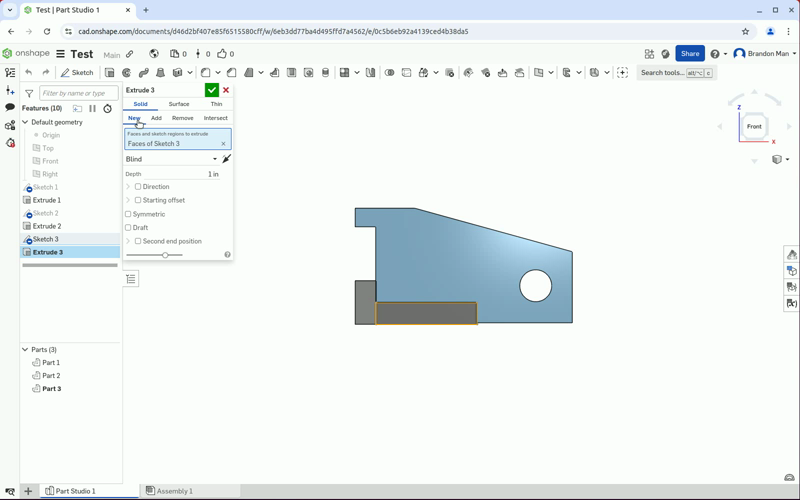
key(tab, 4)
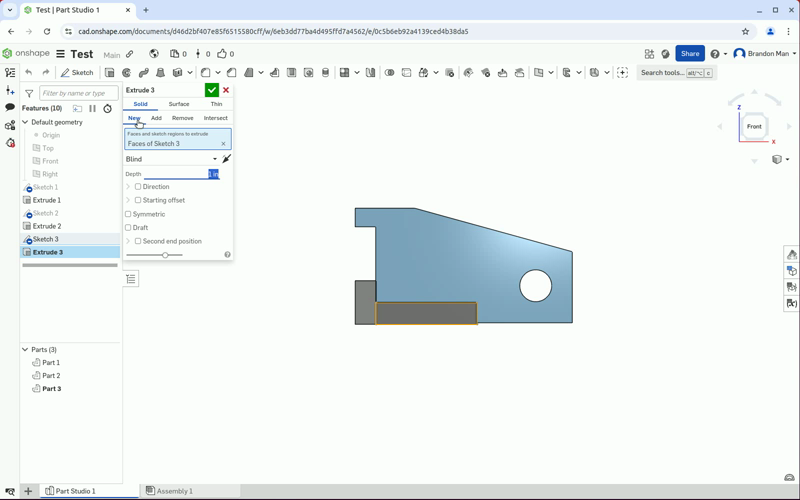
text(4.333)
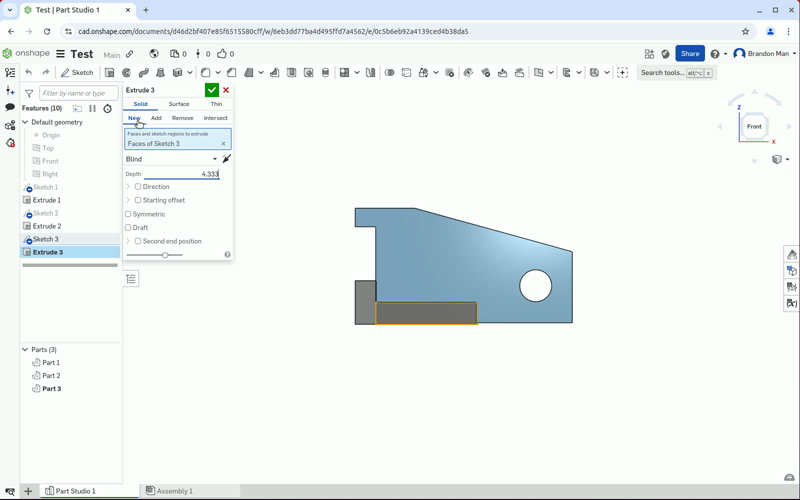
key(enter)
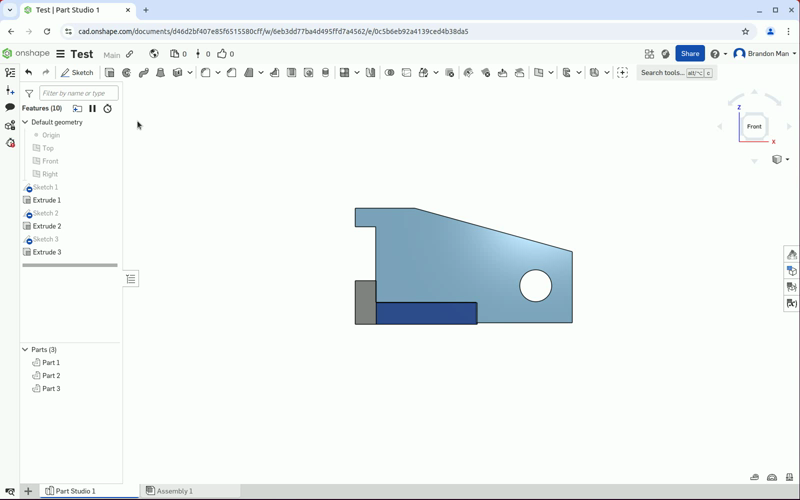
key(shift+h)
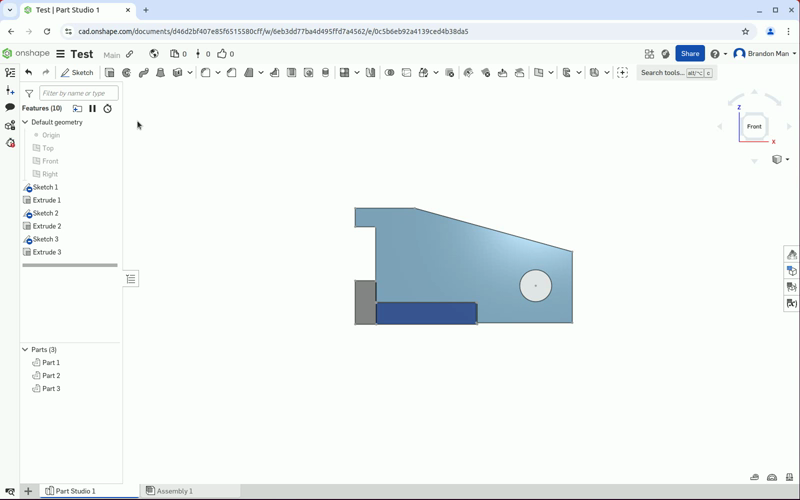
key(shift+h)
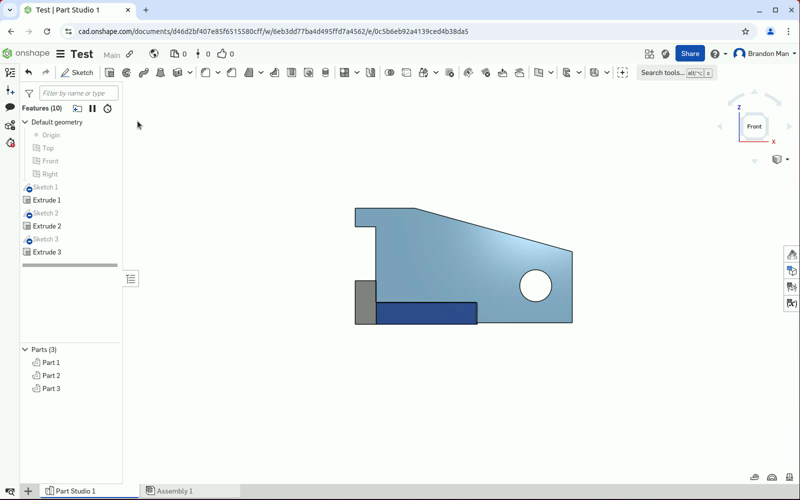
mouse_move(73, 189)
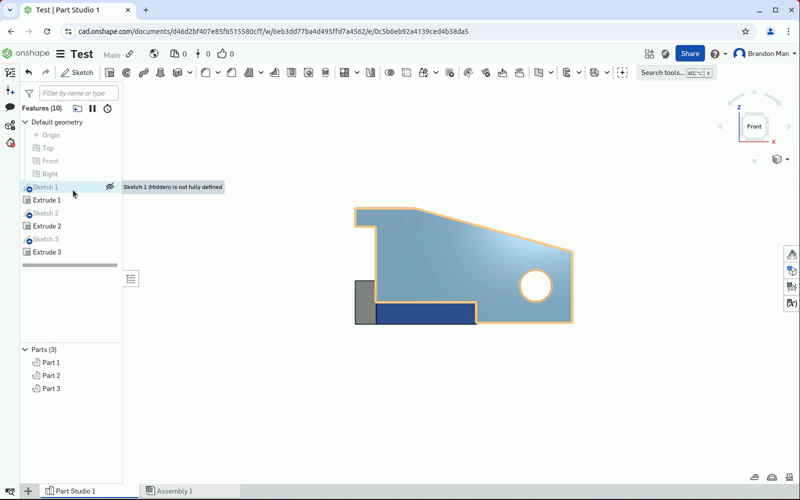
click(73, 189)
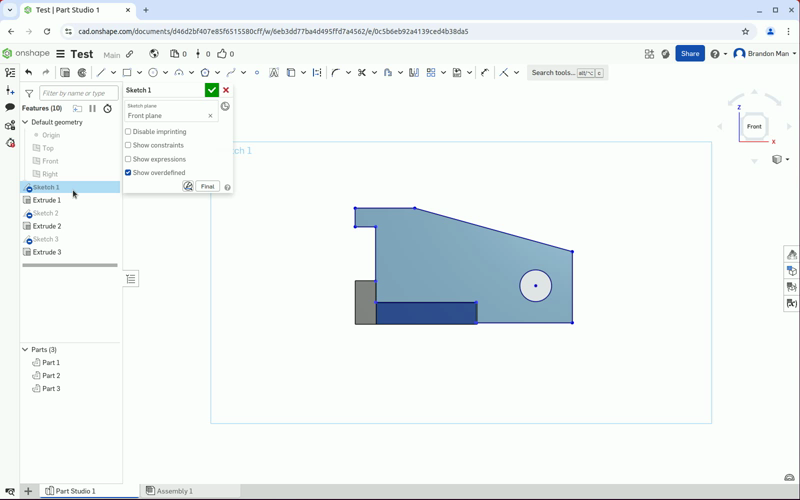
mouse_move(229, 92)
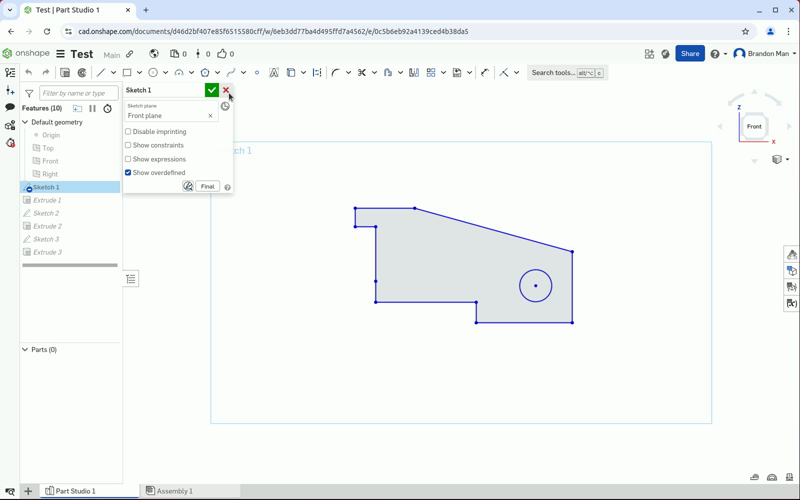
click(229, 92)
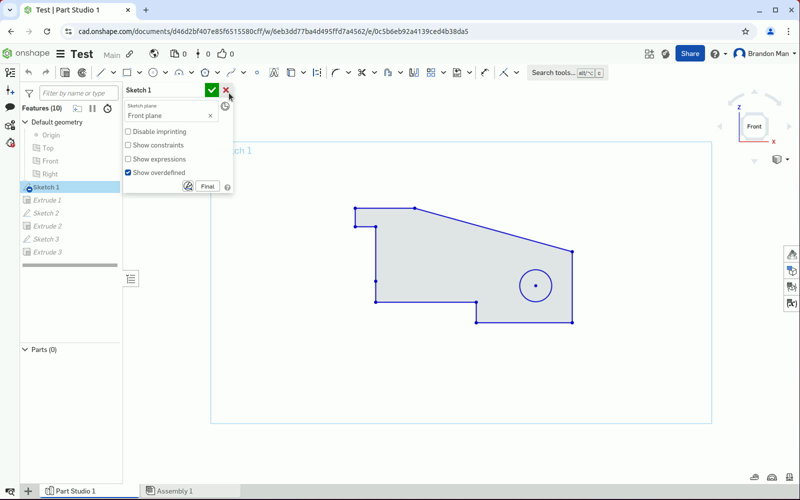
key(shift+s)
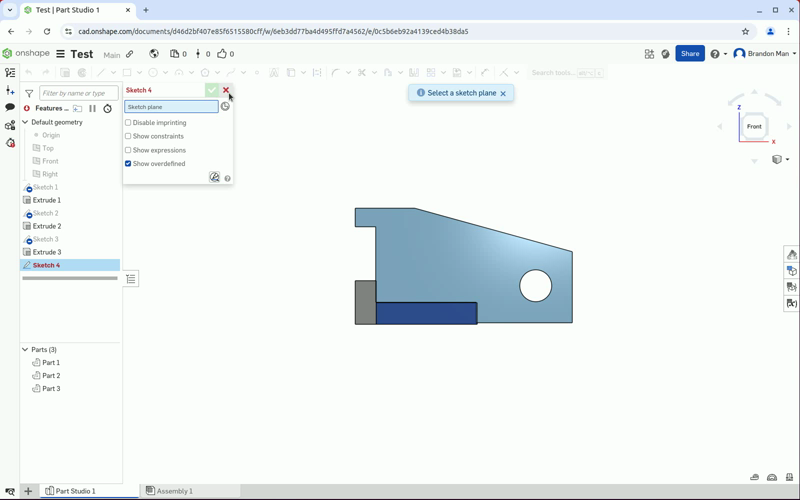
mouse_move(73, 163)
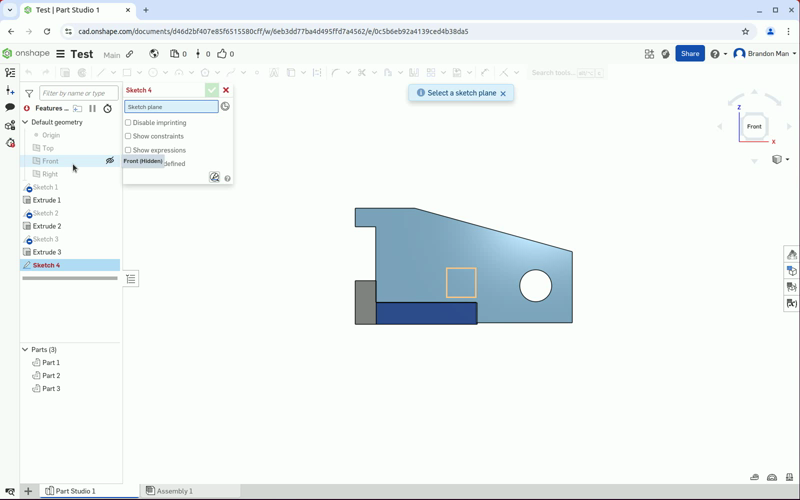
click(73, 163)
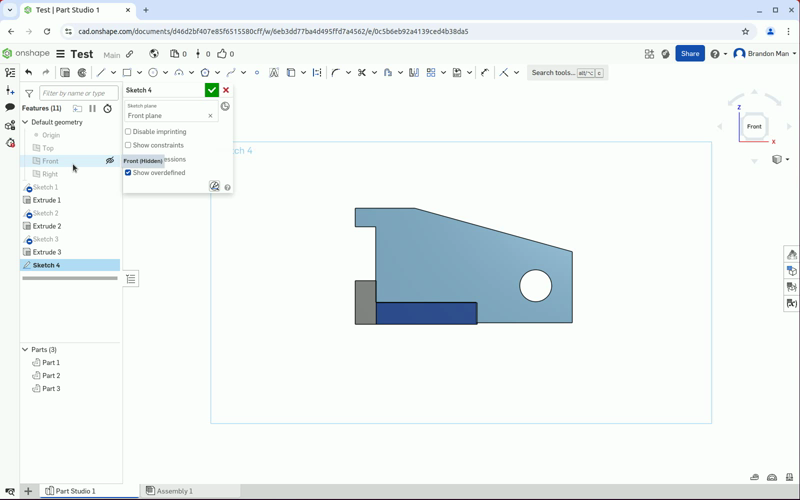
mouse_move(73, 352)
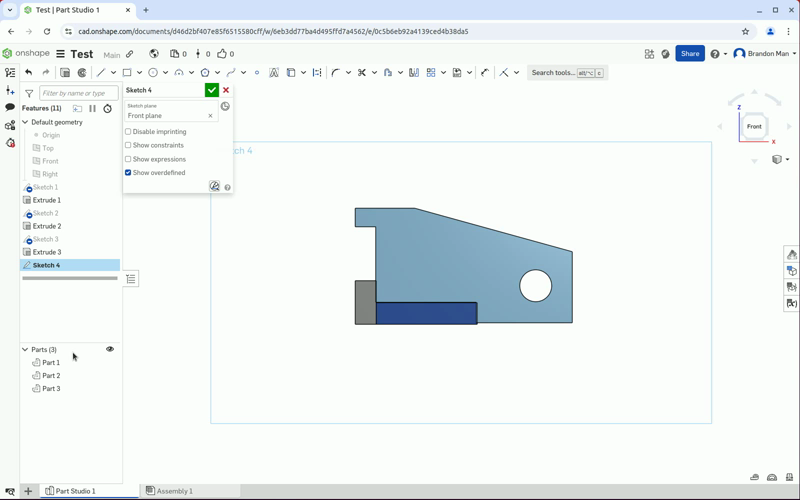
key(y)
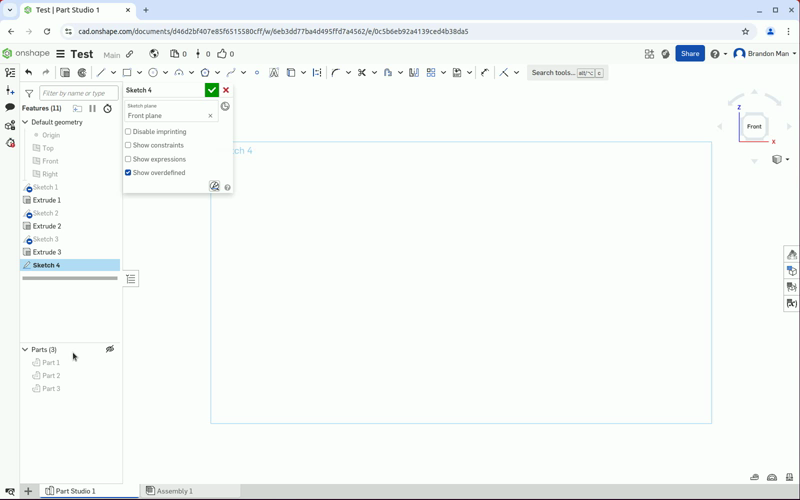
key(l)
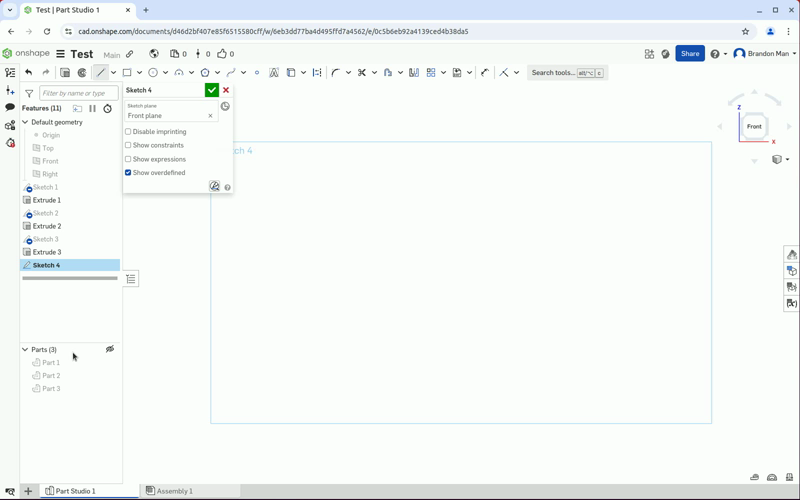
key_down(shift)
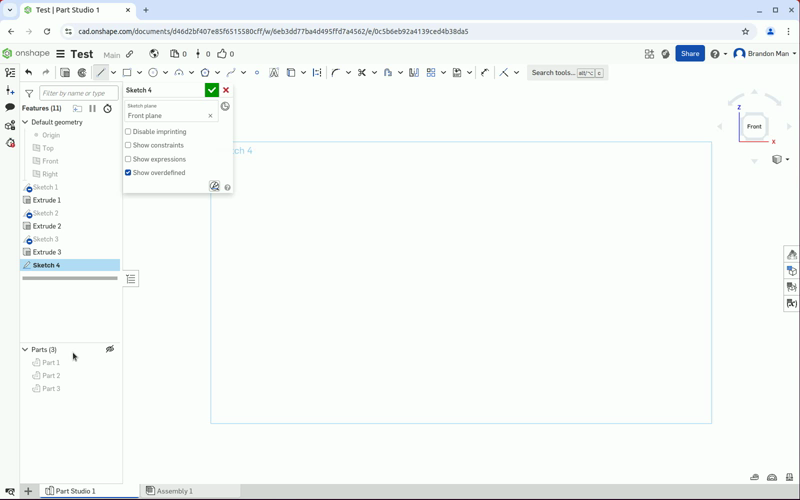
mouse_move(355, 281)
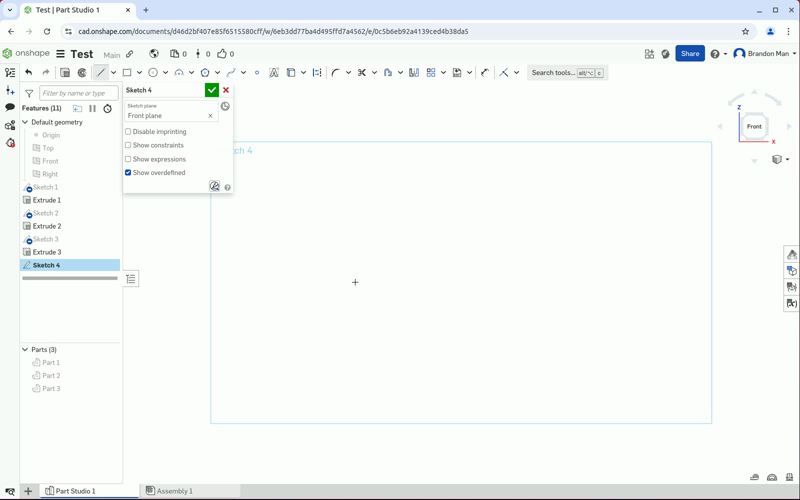
click(355, 281)
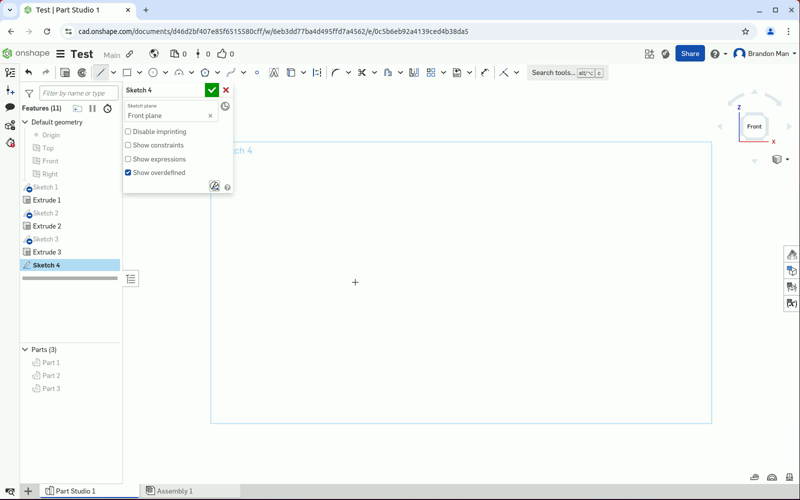
key_up(shift)
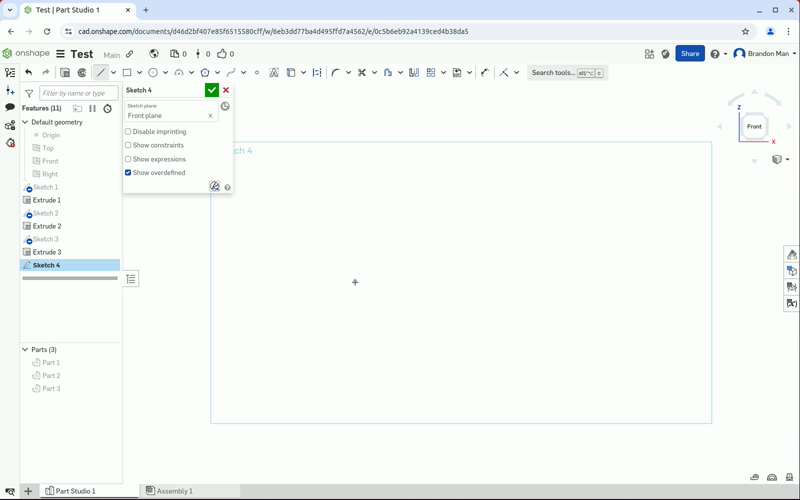
key_down(shift)
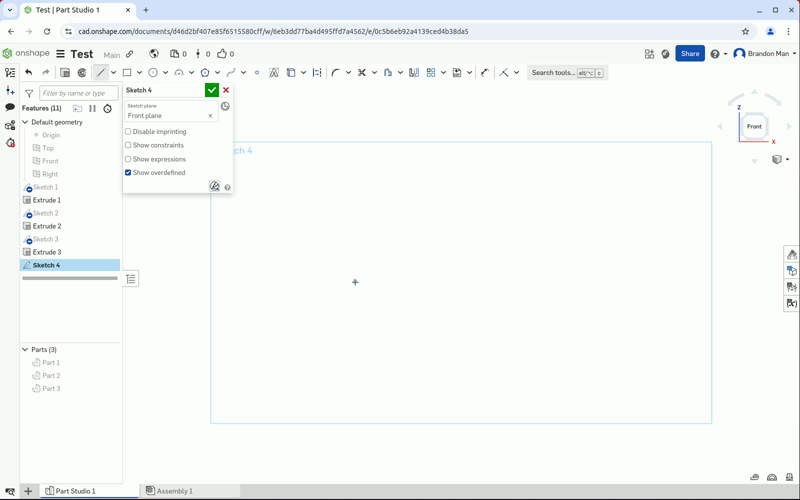
mouse_move(385, 281)
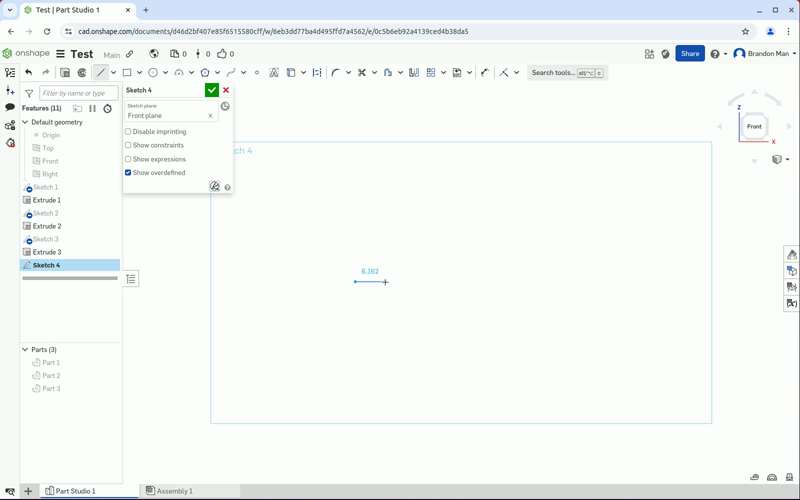
mouse_move(376, 281)
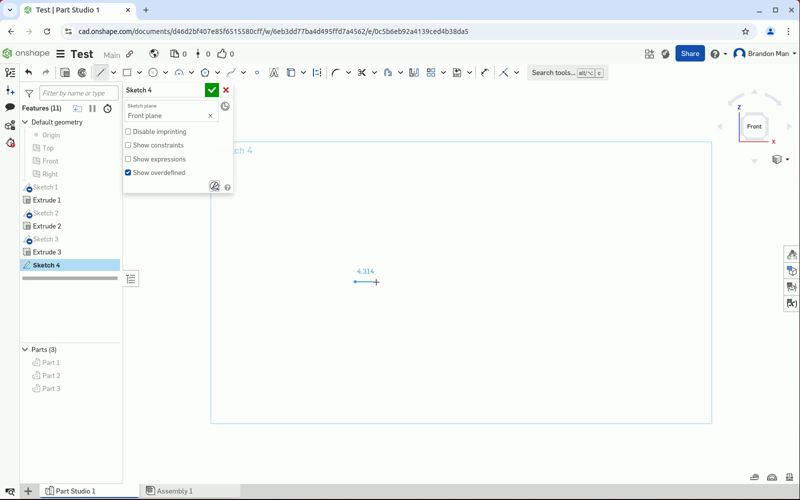
click(376, 281)
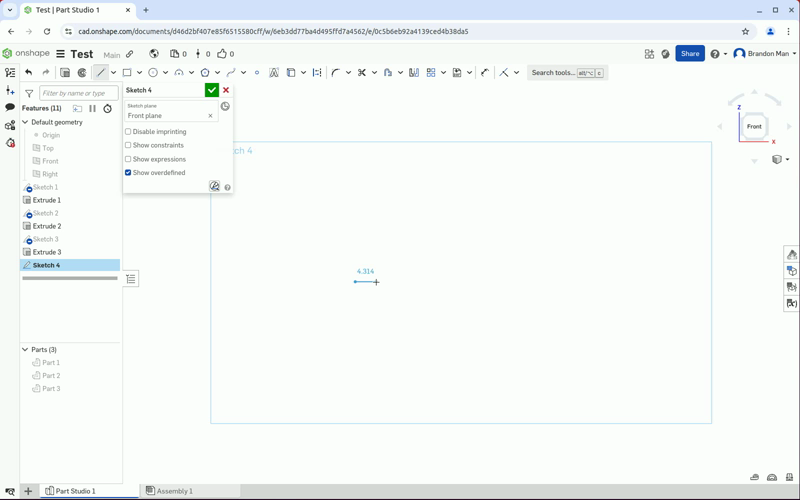
key_up(shift)
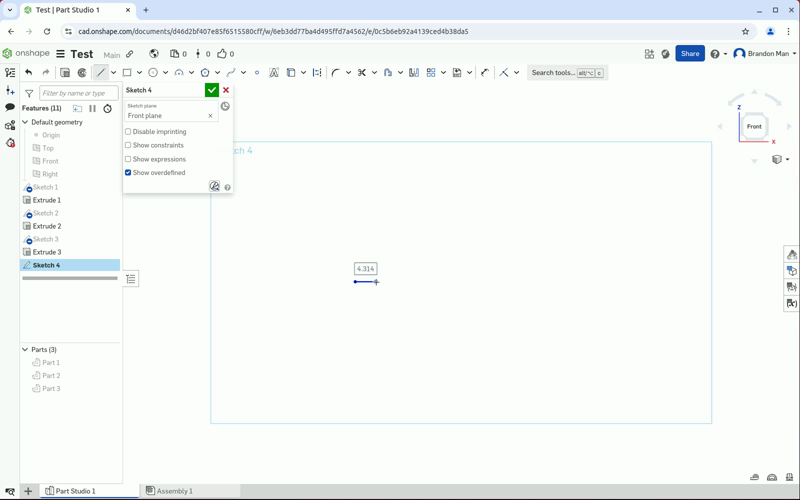
key_down(shift)
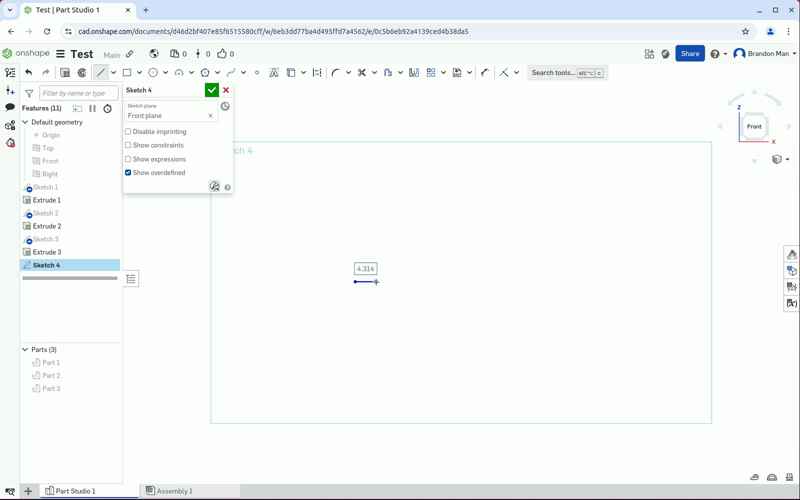
mouse_move(406, 281)
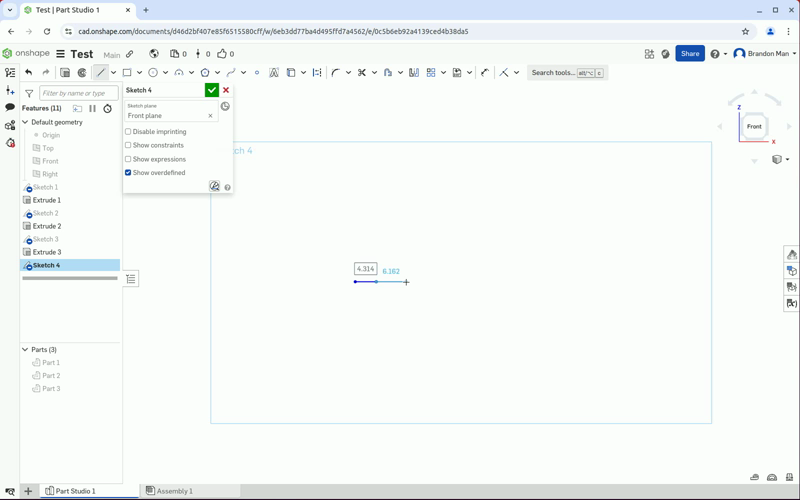
mouse_move(376, 225)
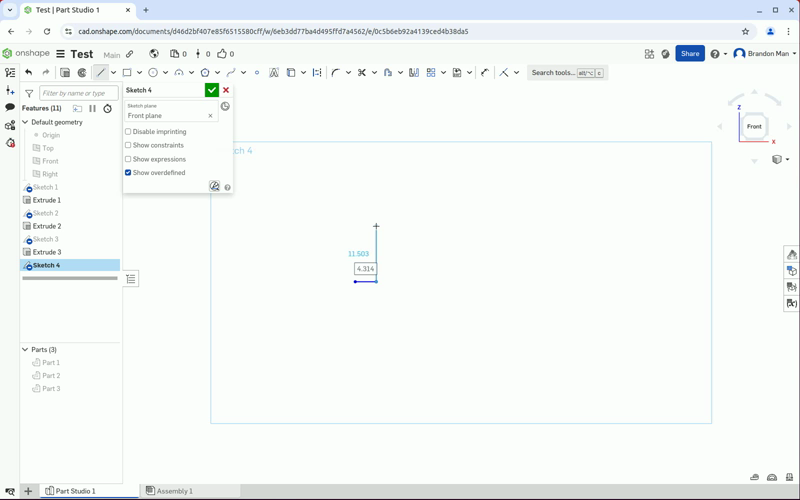
click(376, 225)
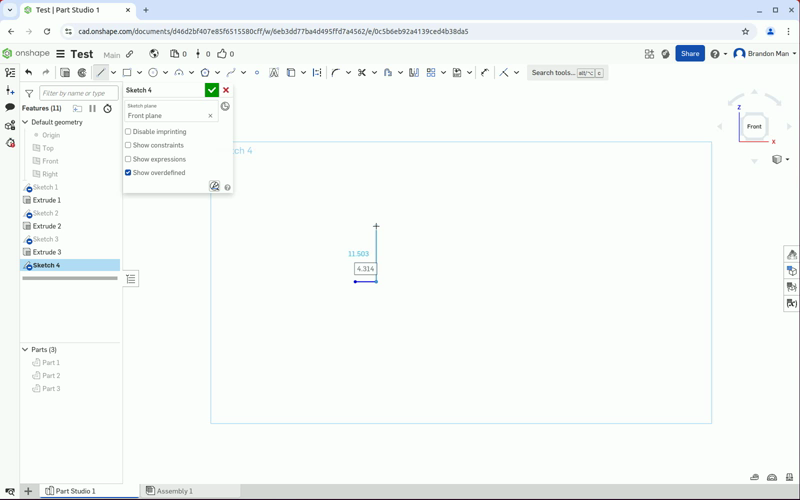
key_up(shift)
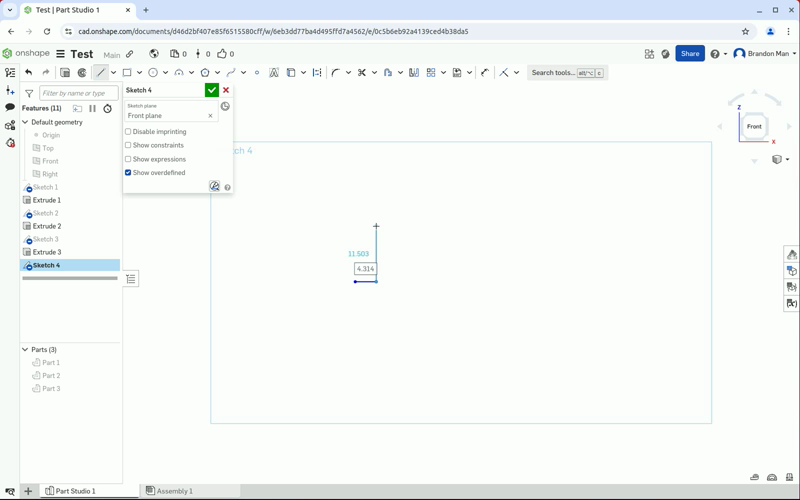
key_down(shift)
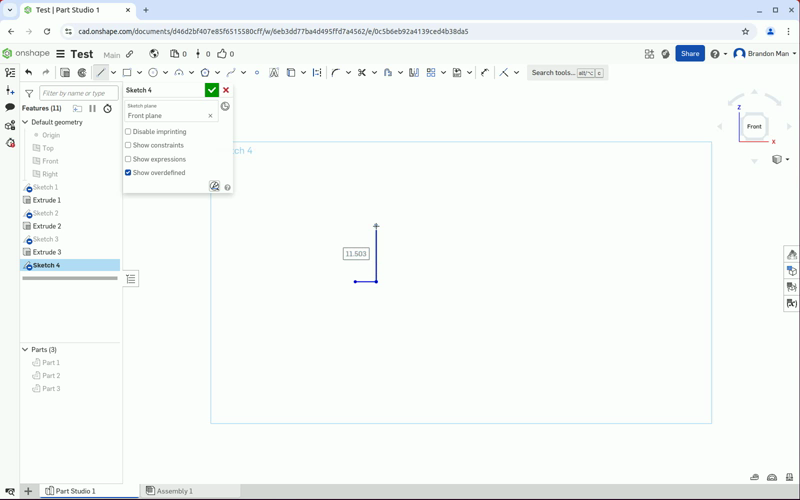
mouse_move(406, 225)
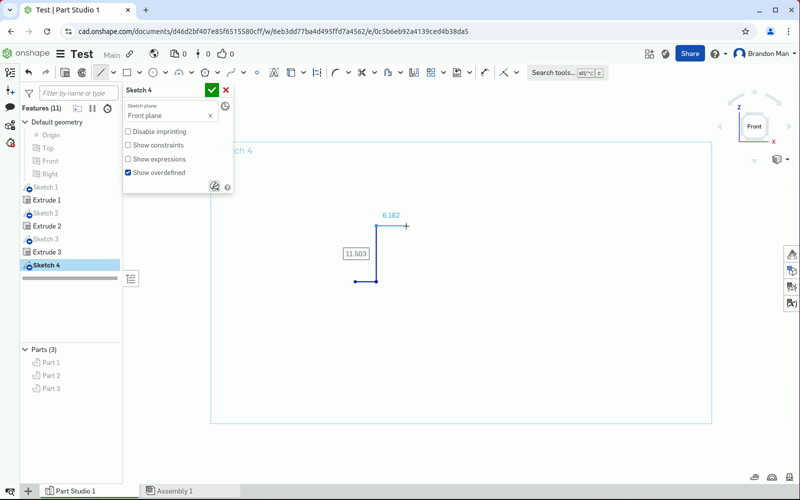
mouse_move(355, 225)
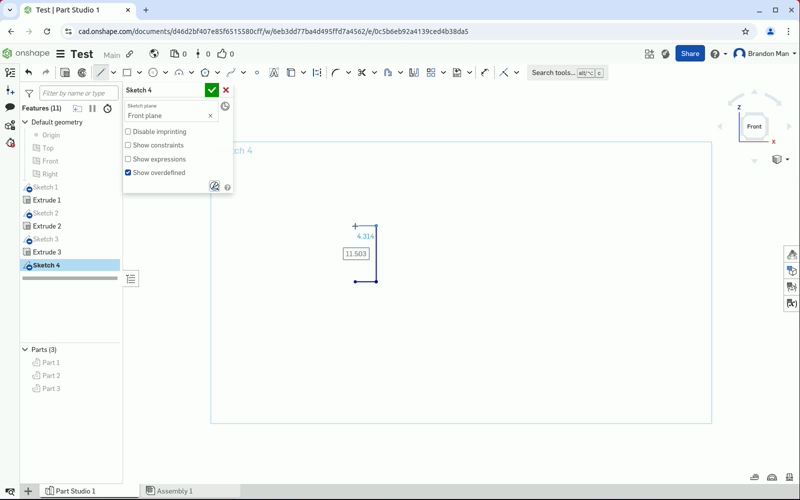
click(355, 225)
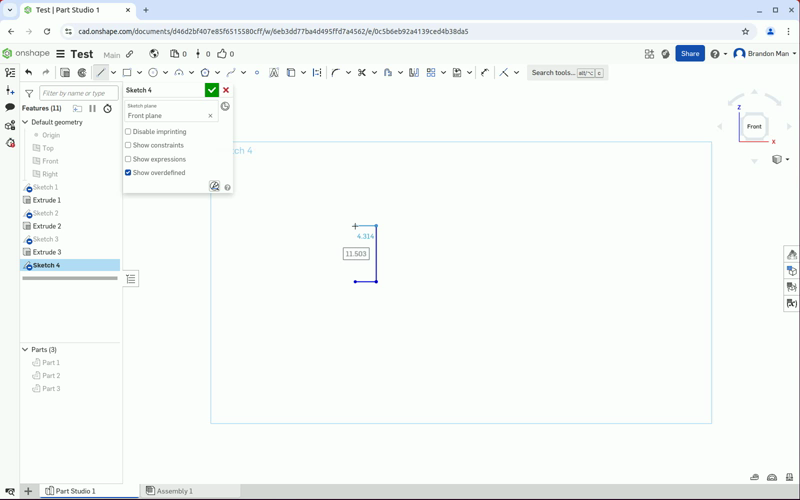
key_up(shift)
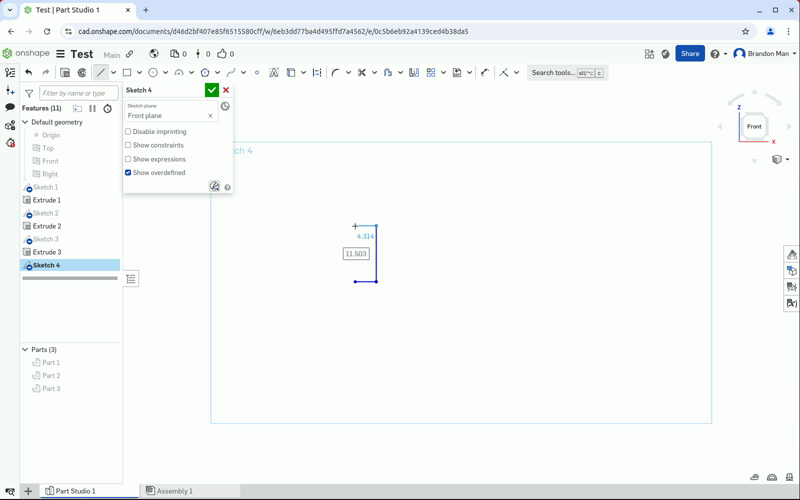
mouse_move(385, 225)
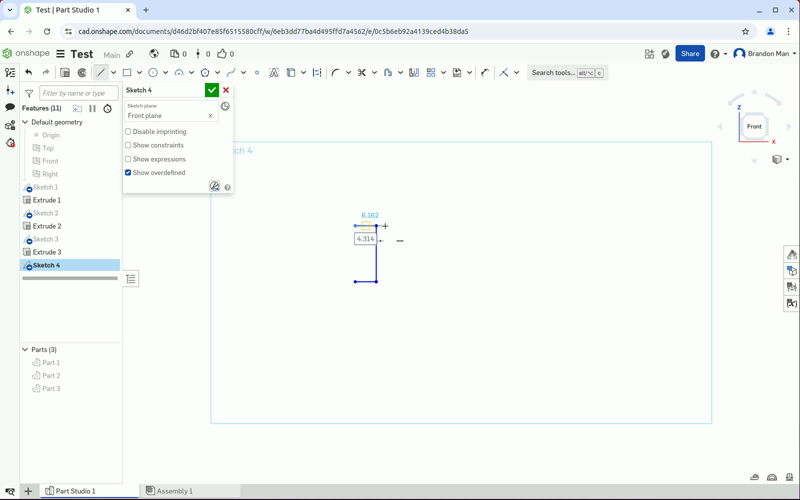
key_down(shift)
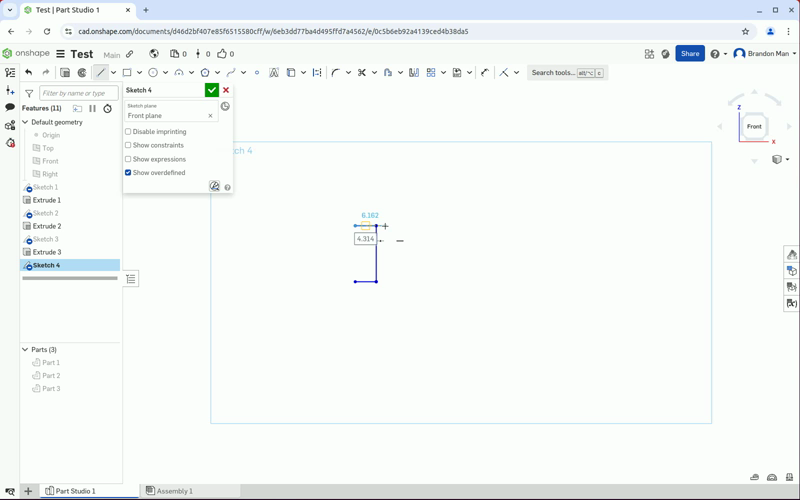
mouse_move(355, 281)
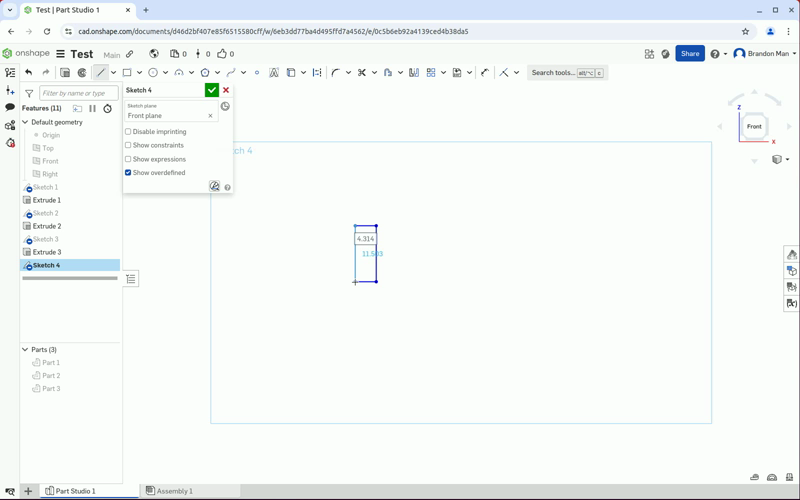
key_up(shift)
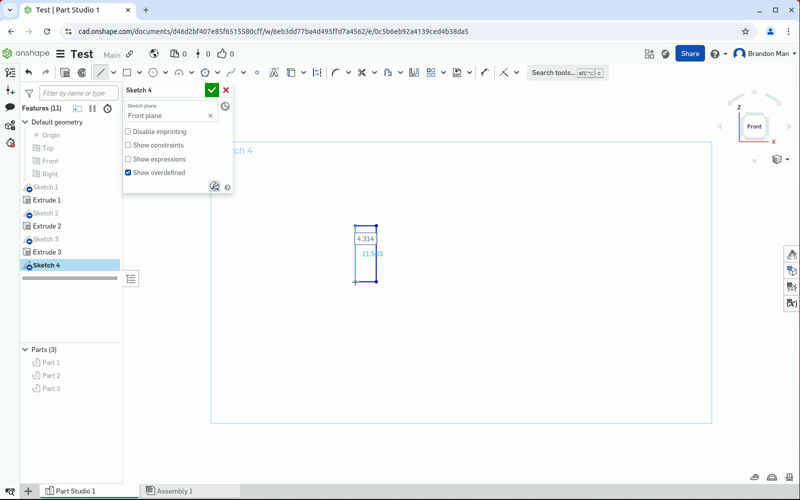
click(355, 281)
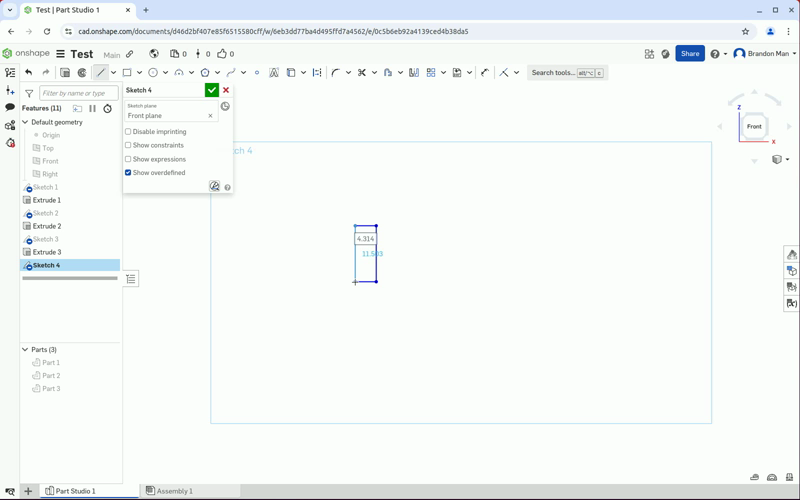
key(esc)
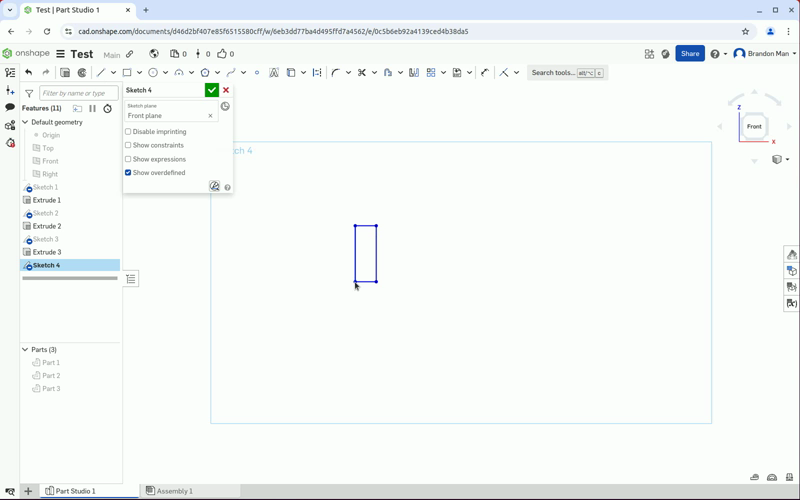
mouse_move(360, 271)
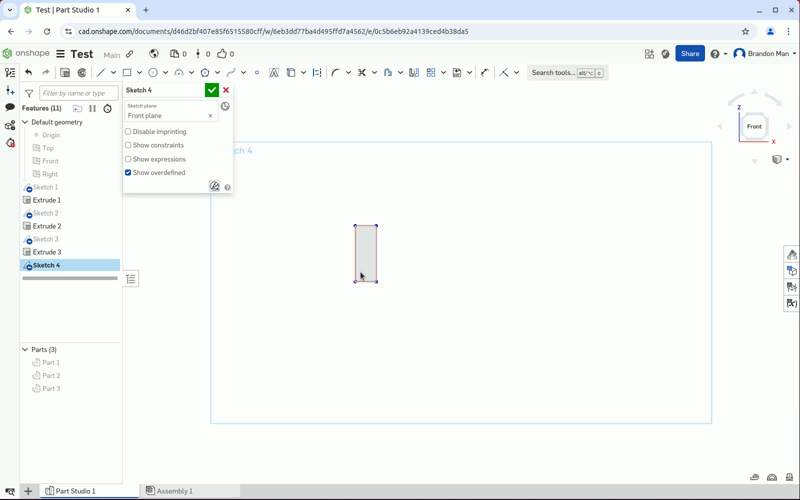
scroll(6)
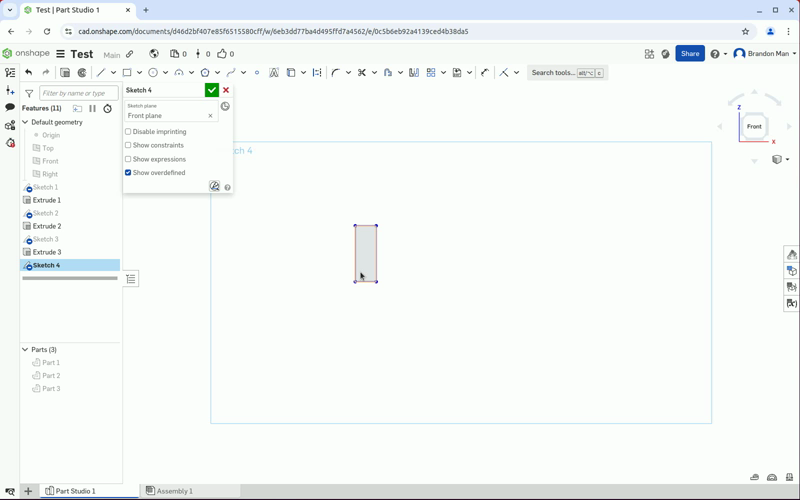
scroll(6)
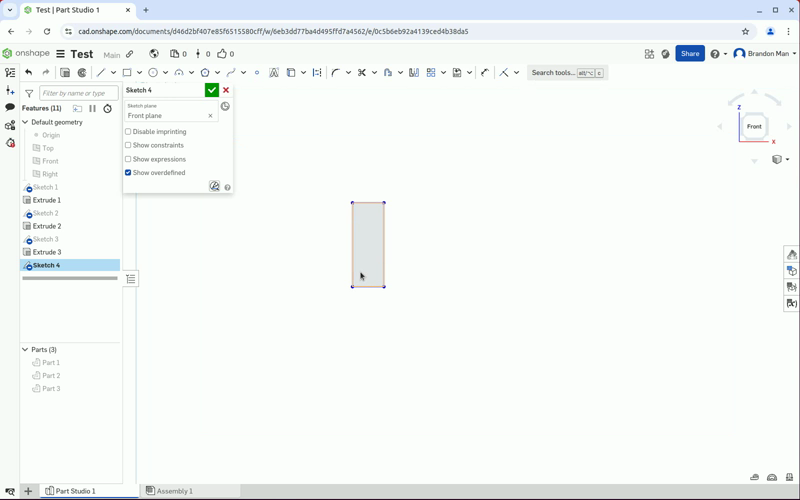
scroll(6)
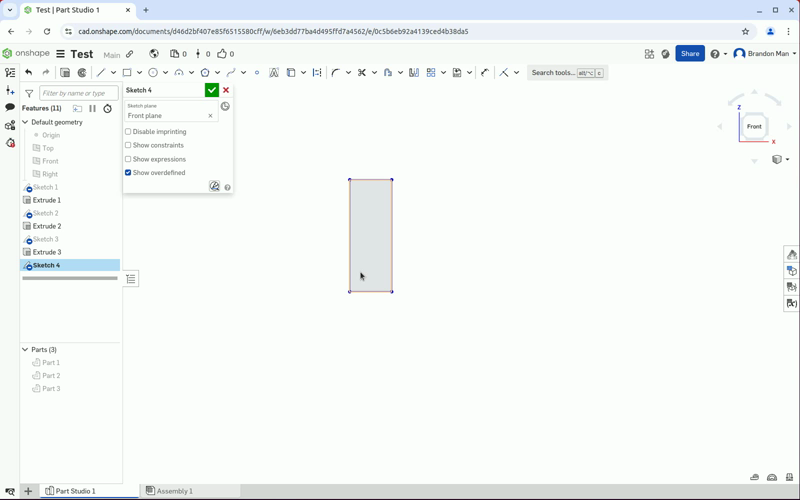
scroll(6)
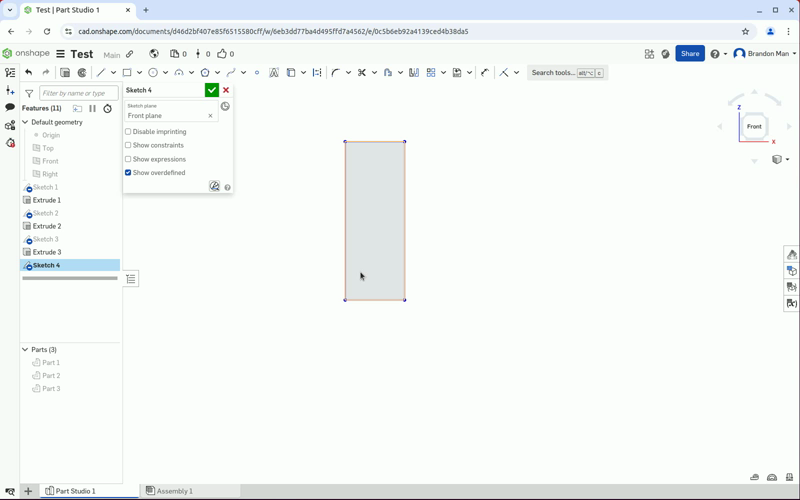
scroll(6)
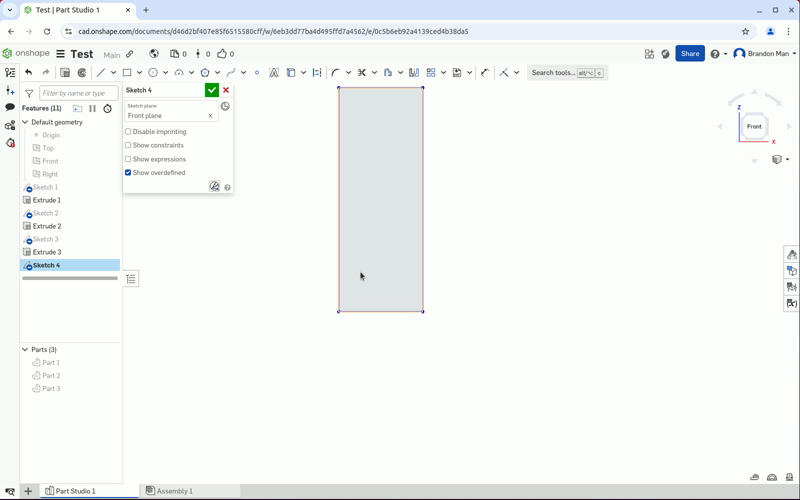
scroll(6)
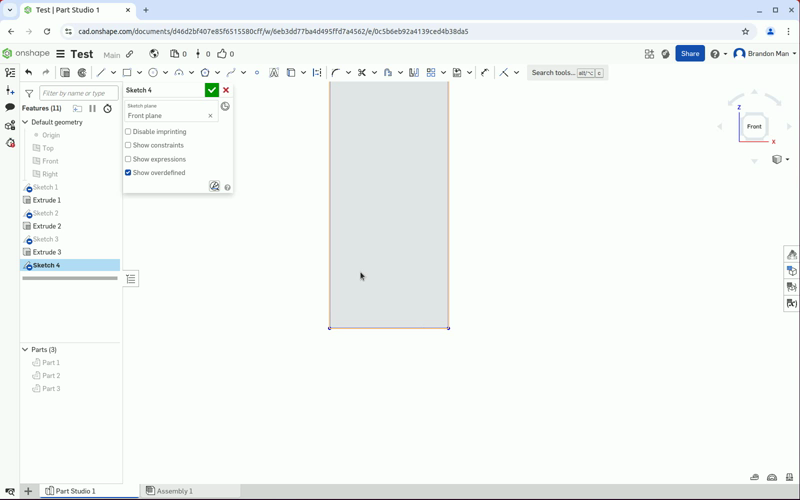
scroll(6)
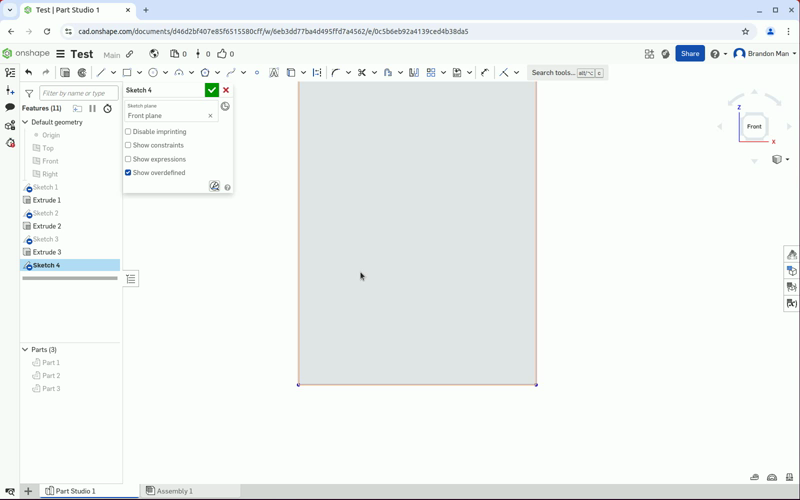
click(360, 271)
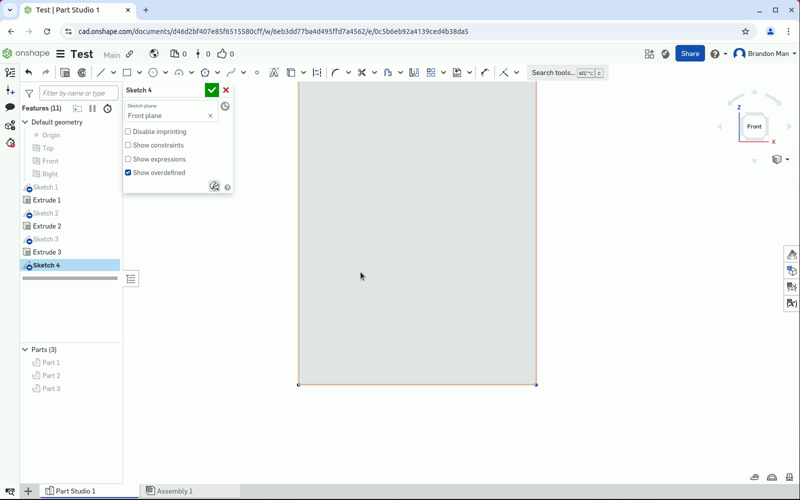
scroll(-6)
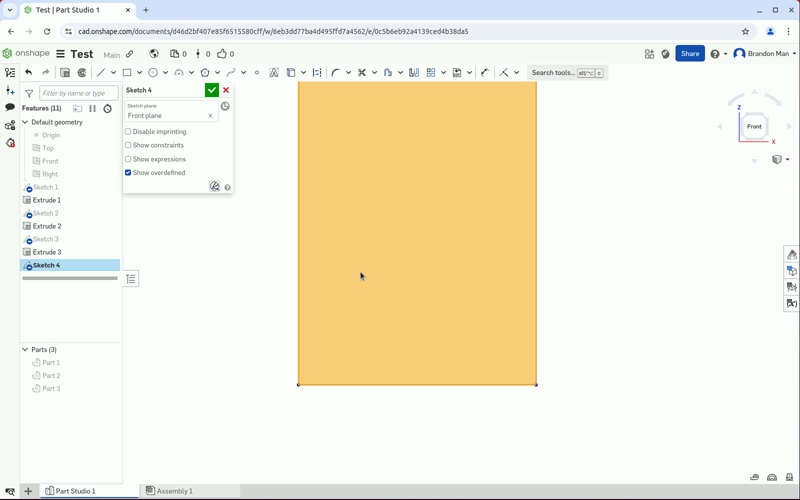
scroll(-6)
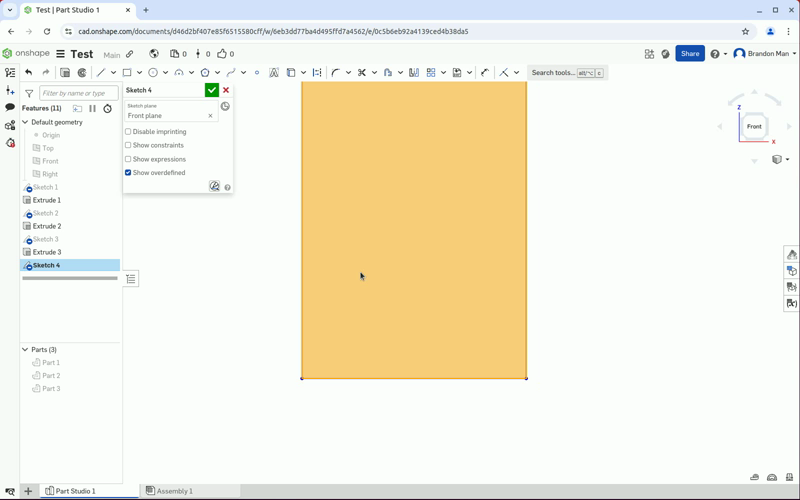
scroll(-6)
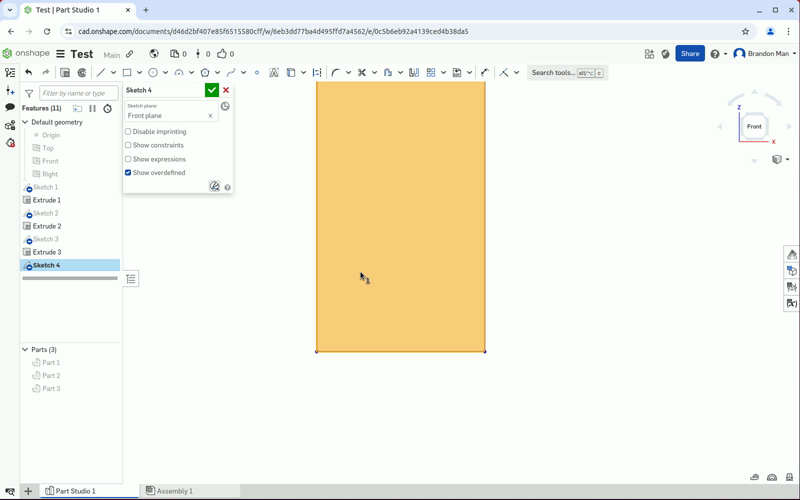
scroll(-6)
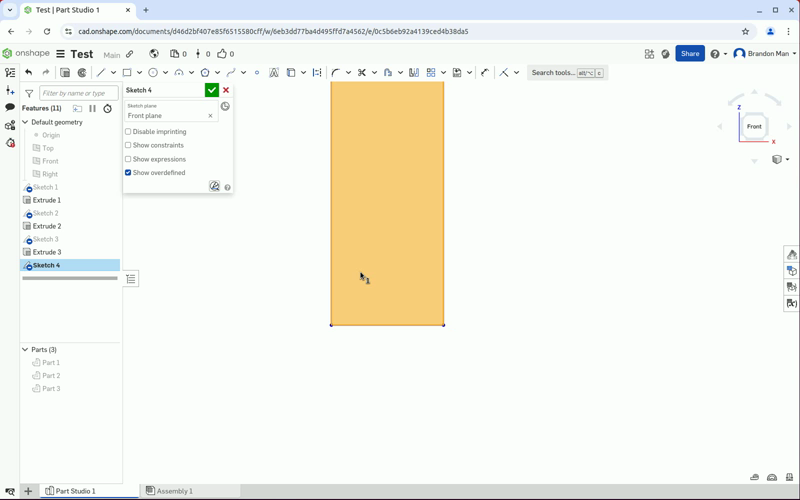
scroll(-6)
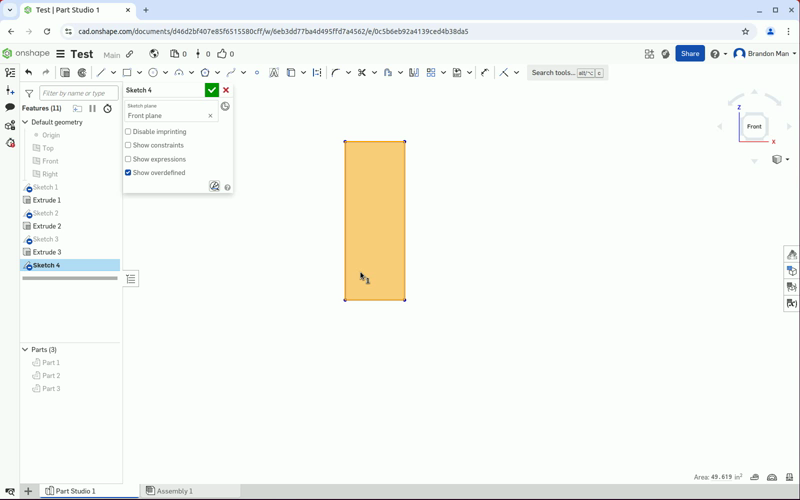
scroll(-6)
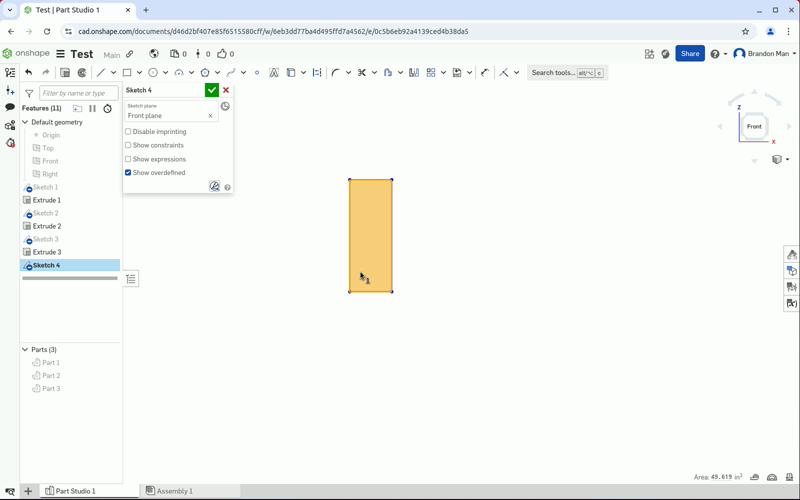
scroll(-6)
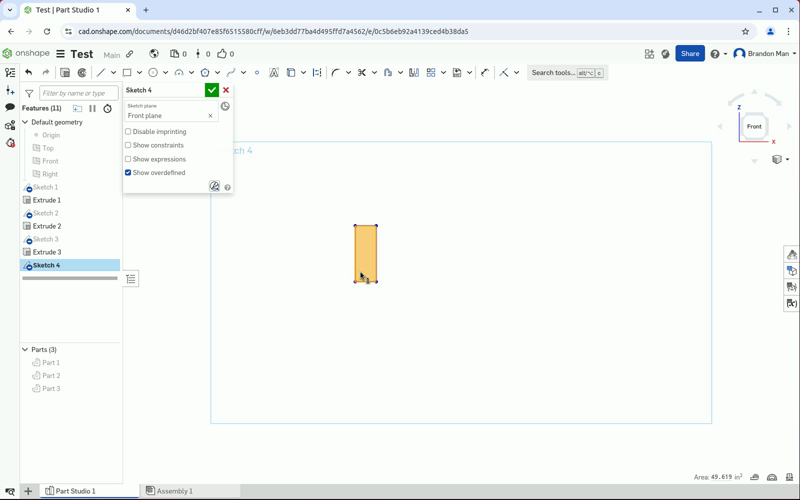
mouse_move(73, 352)
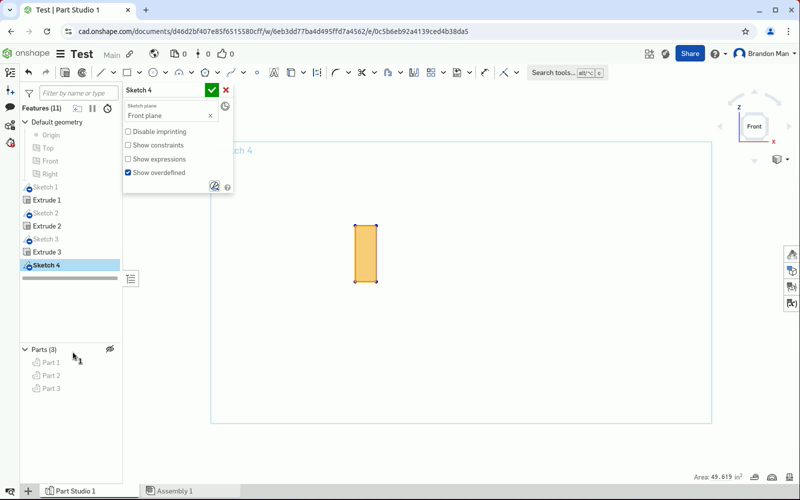
key(shift+y)
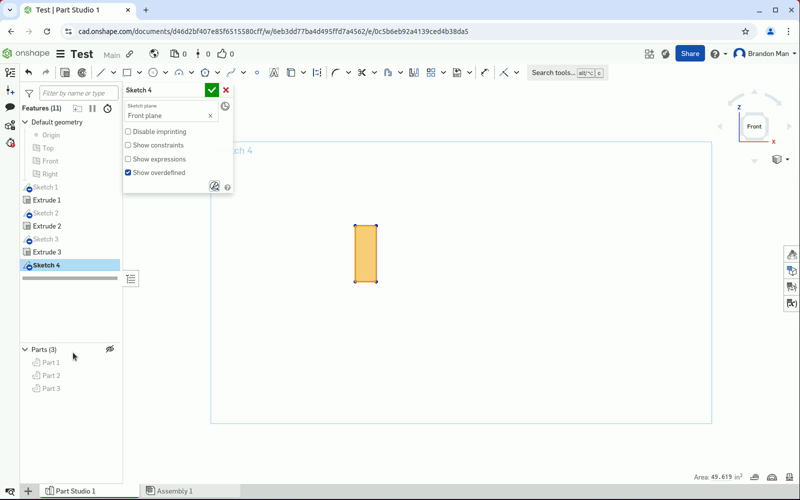
key(shift+e)
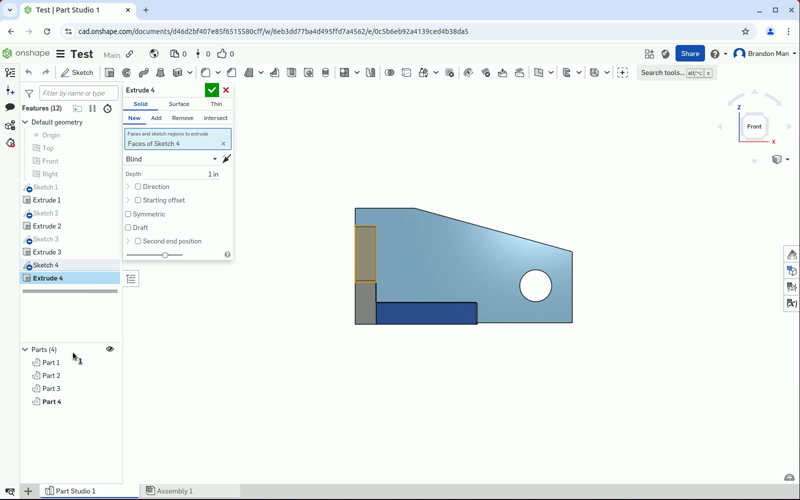
mouse_move(143, 106)
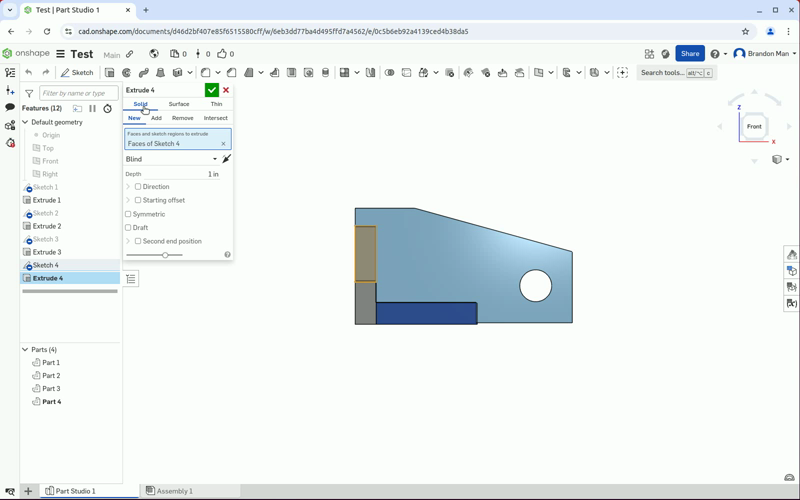
click(143, 106)
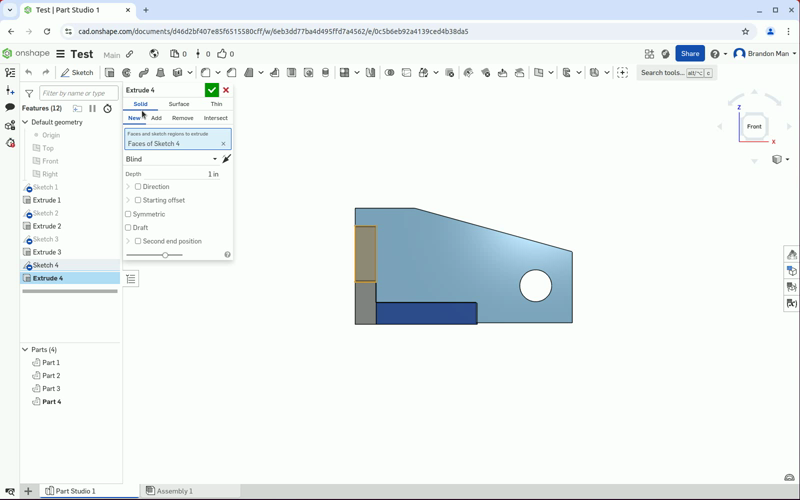
mouse_move(137, 120)
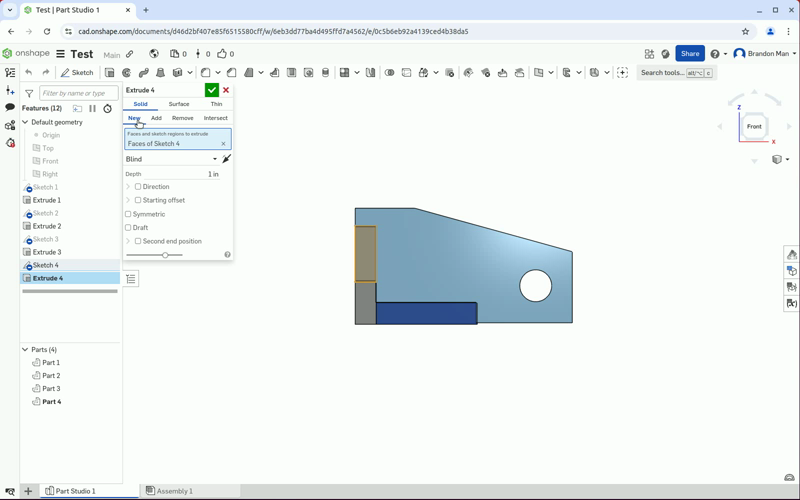
click(137, 120)
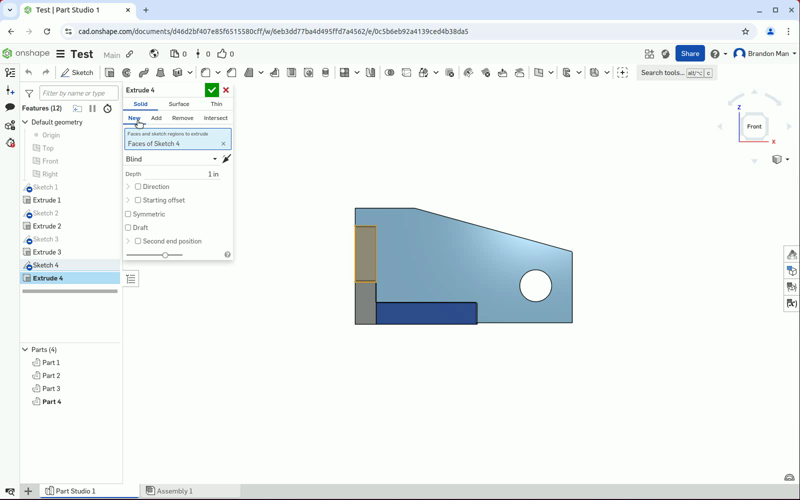
key(tab, 4)
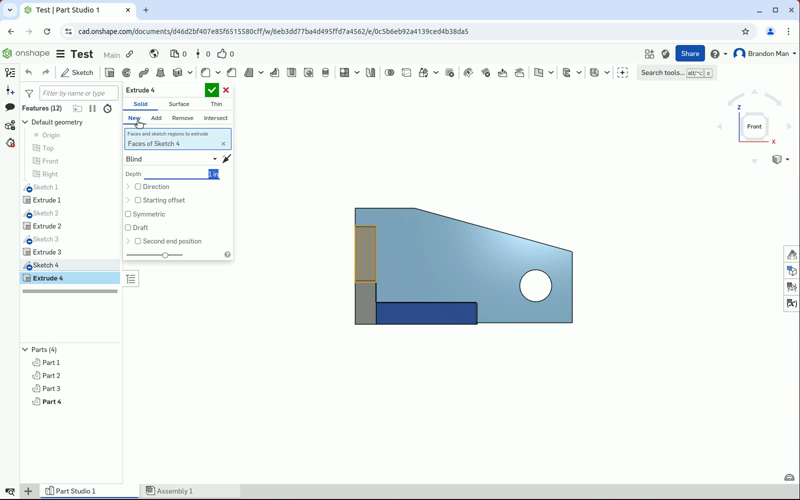
text(4.333)
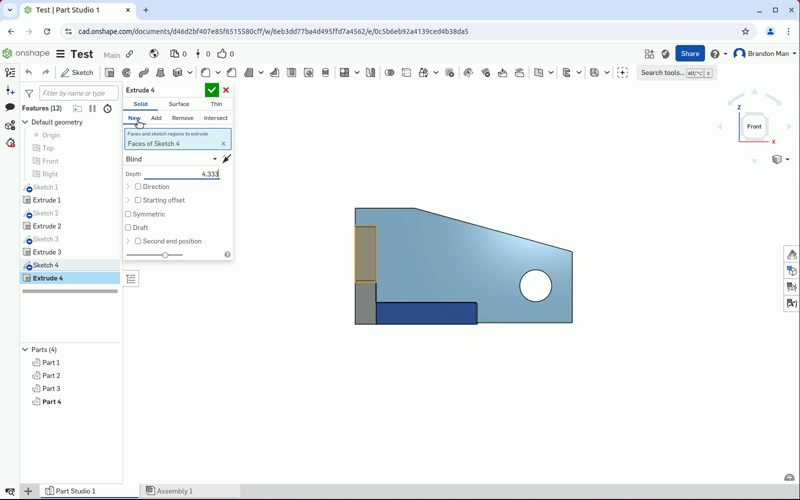
key(enter)
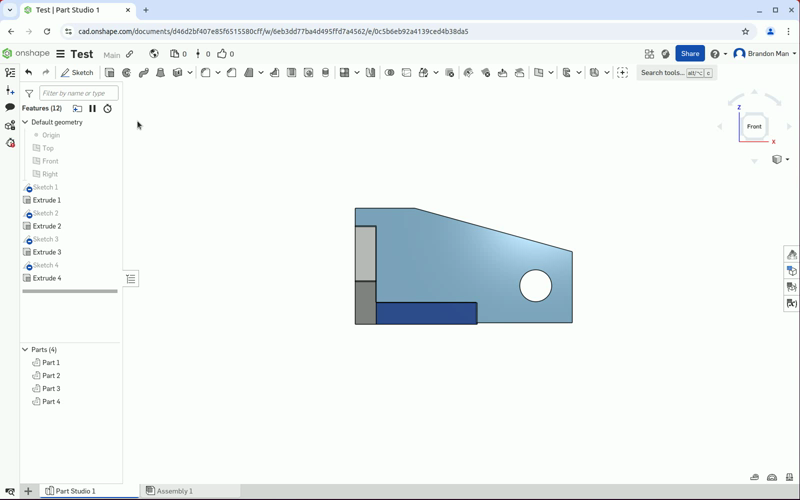
key(shift+h)
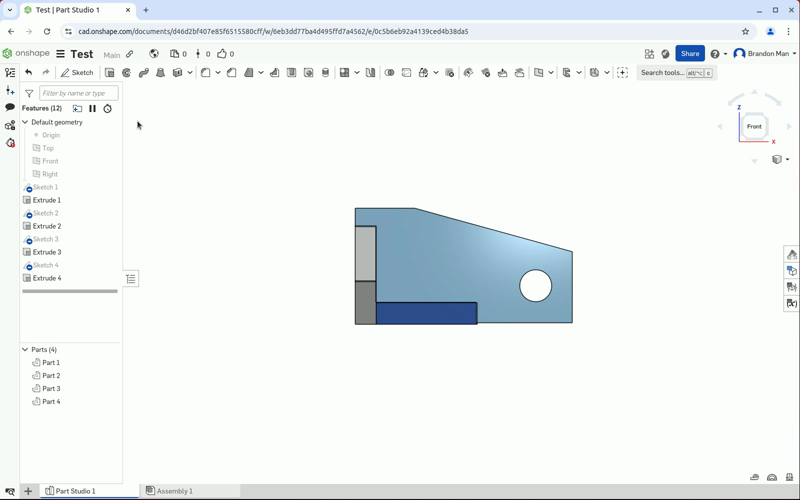
key(shift+h)
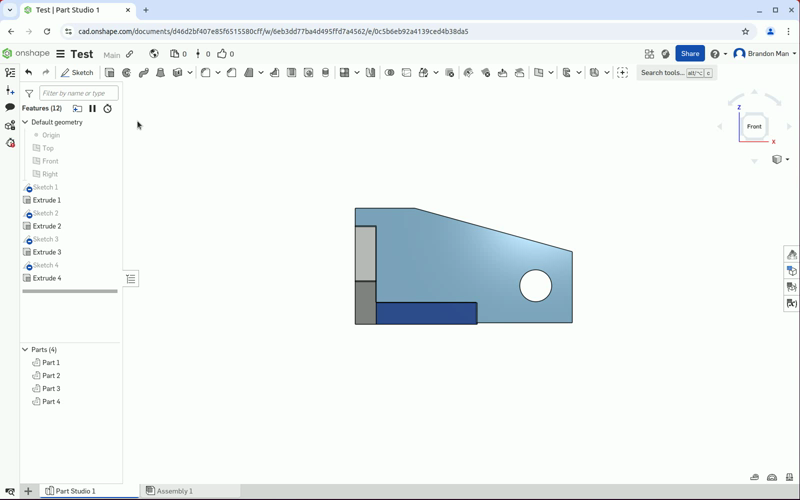
mouse_move(73, 189)
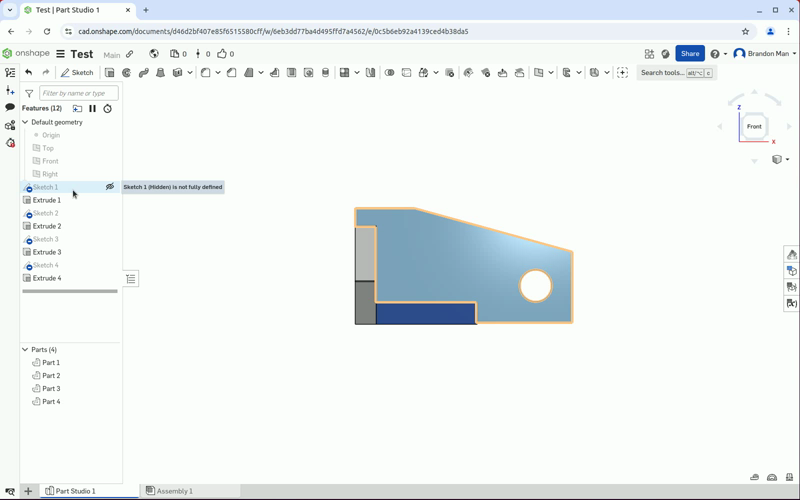
click(73, 189)
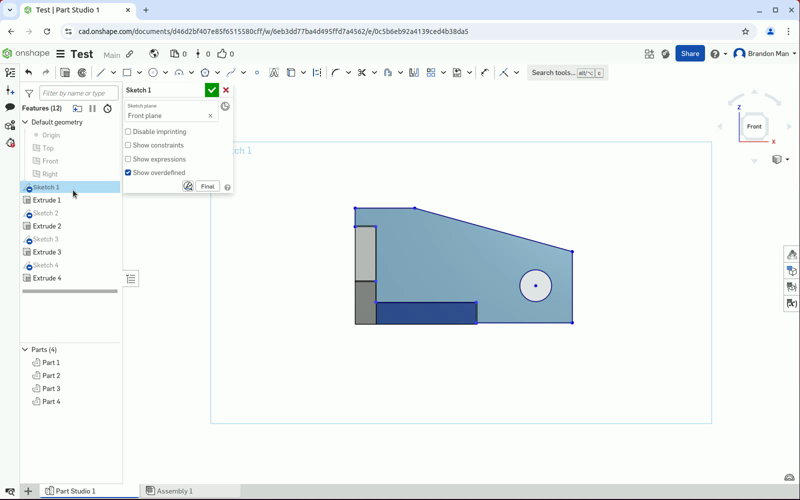
mouse_move(229, 92)
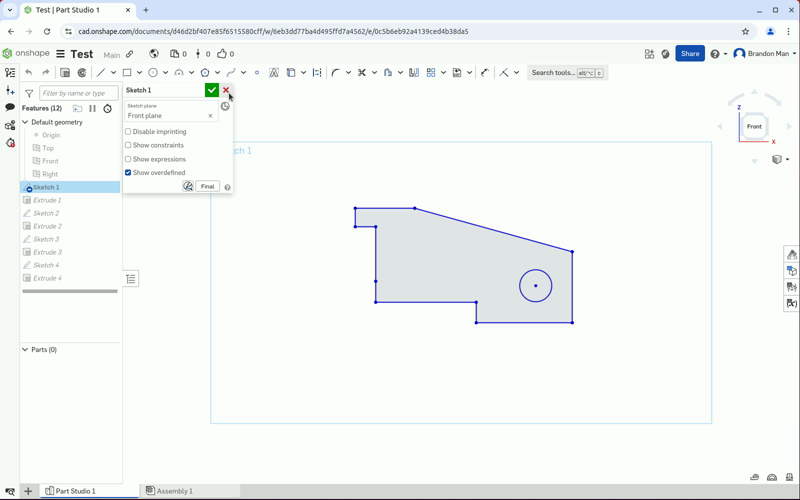
click(229, 92)
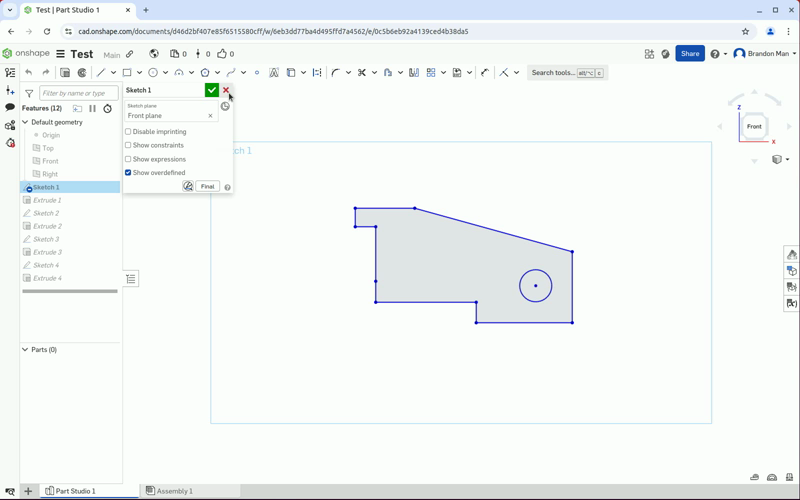
key(shift+s)
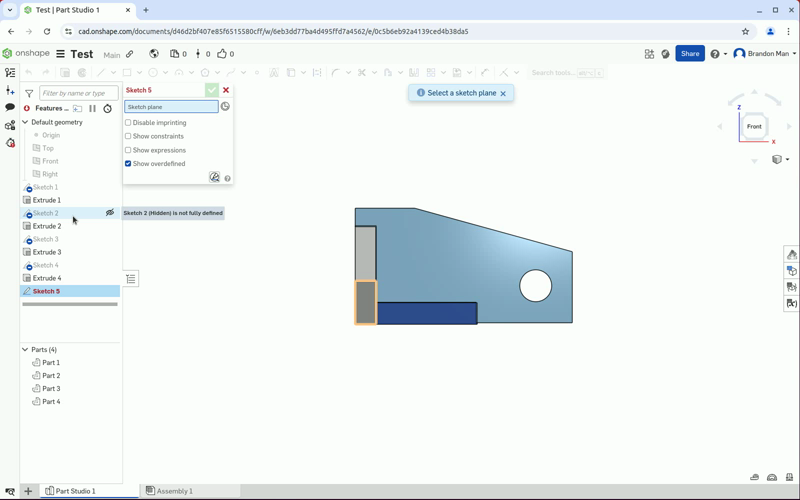
scroll(3)
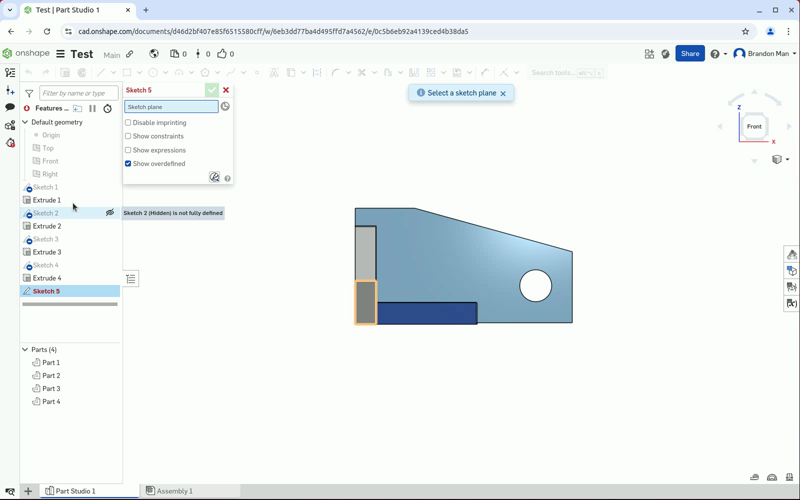
mouse_move(73, 163)
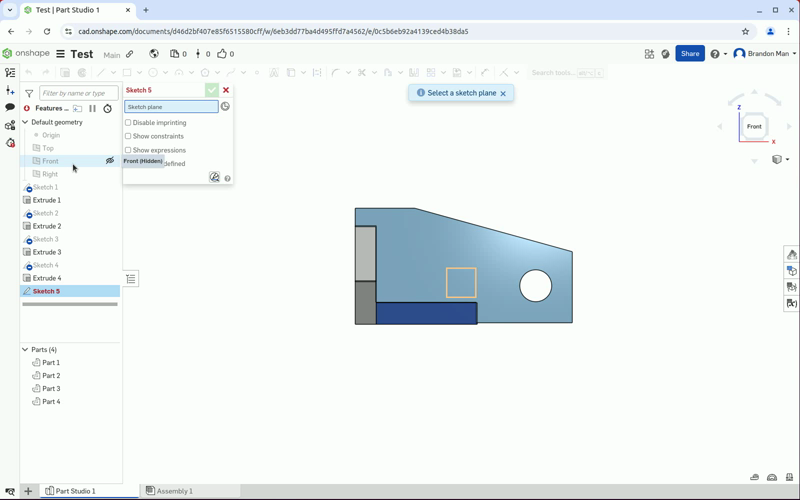
click(73, 163)
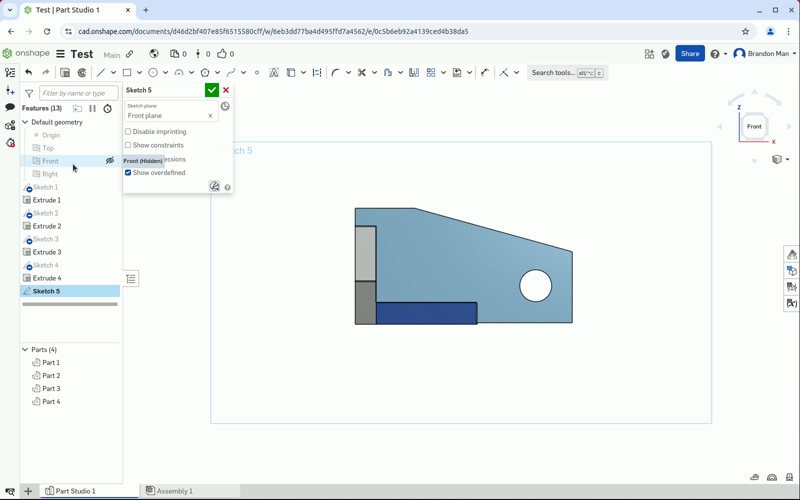
mouse_move(73, 352)
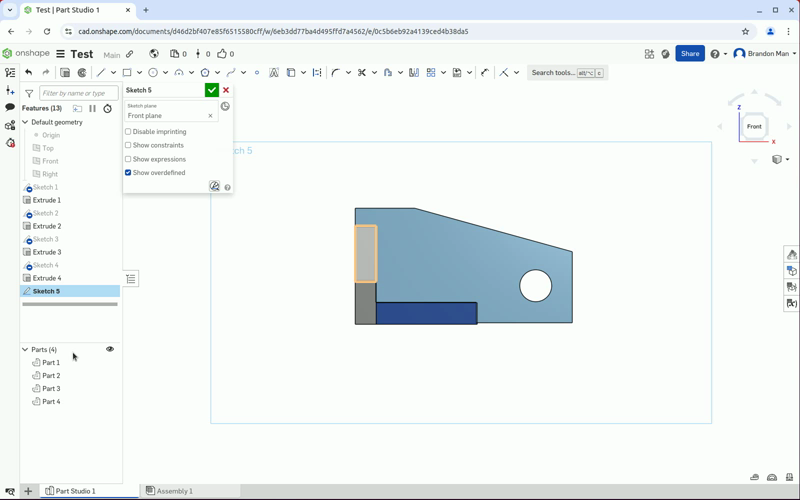
key(y)
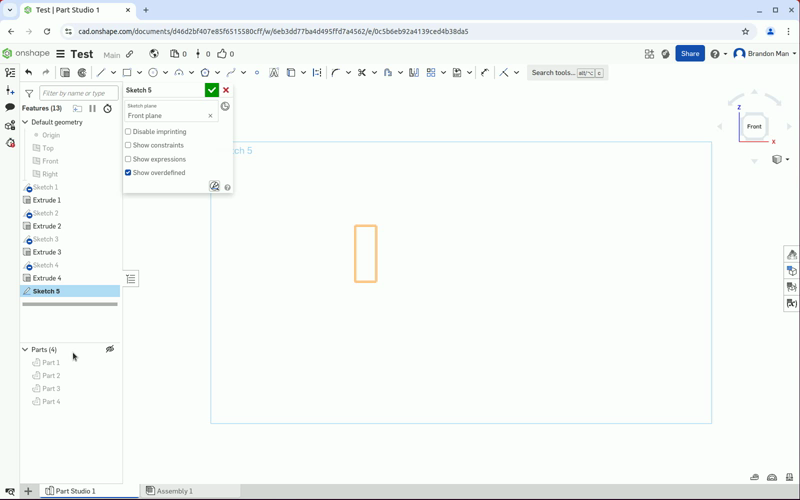
key(l)
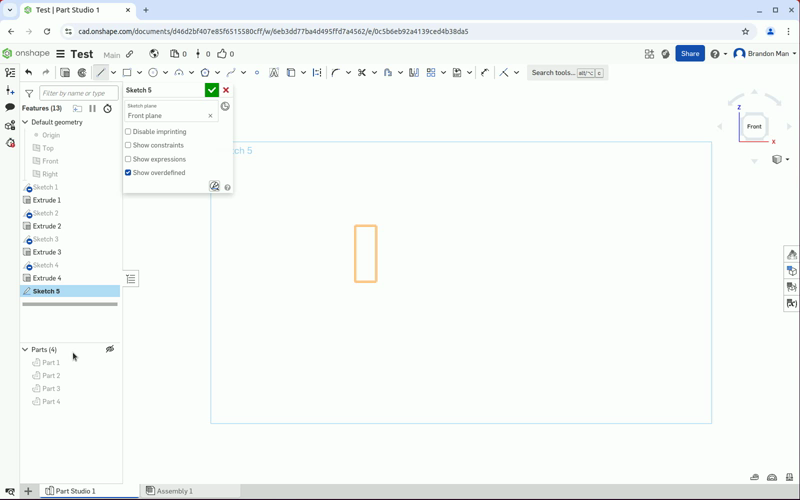
key_down(shift)
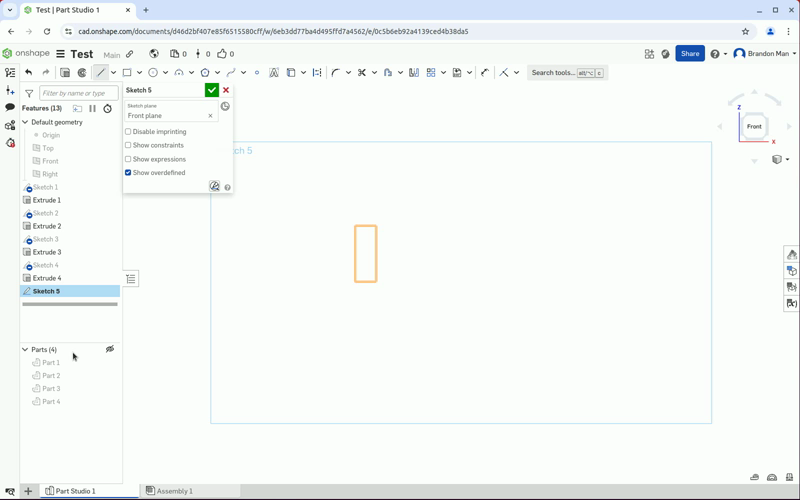
mouse_move(355, 324)
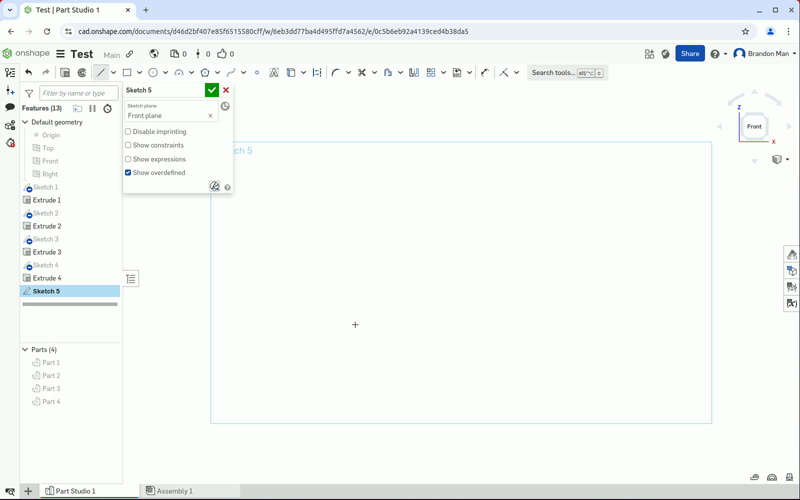
click(355, 324)
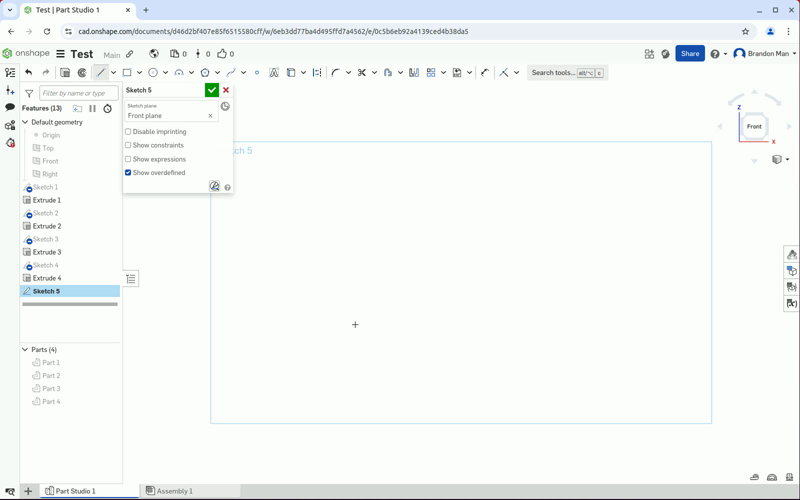
key_up(shift)
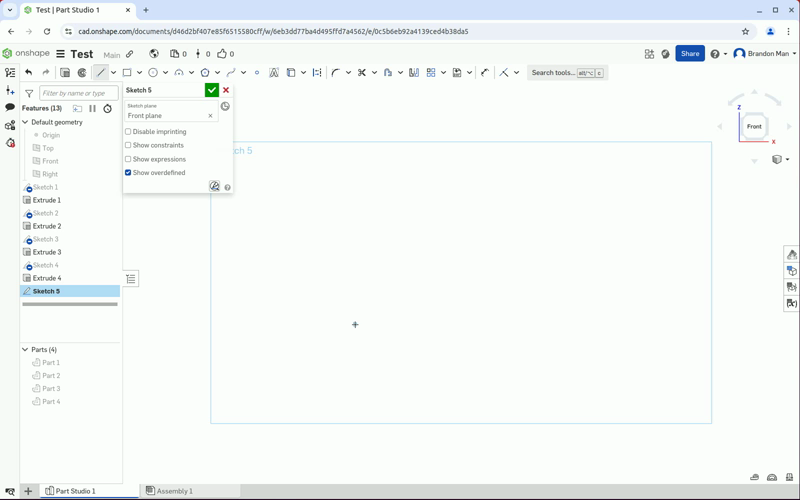
key_down(shift)
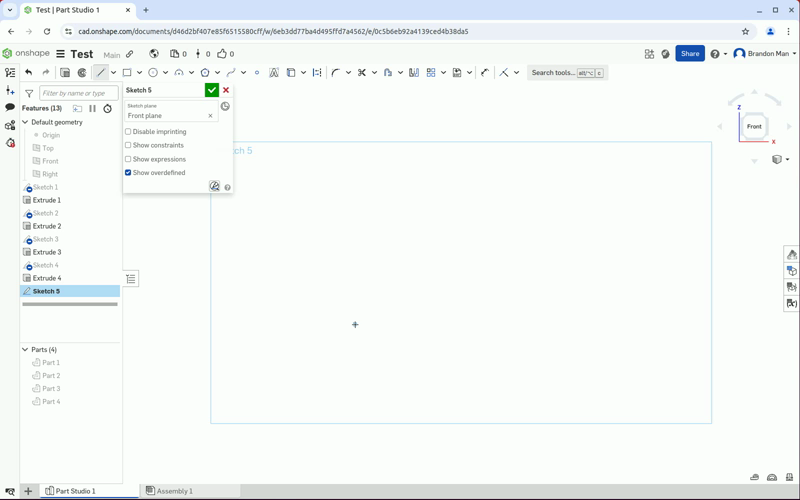
mouse_move(385, 324)
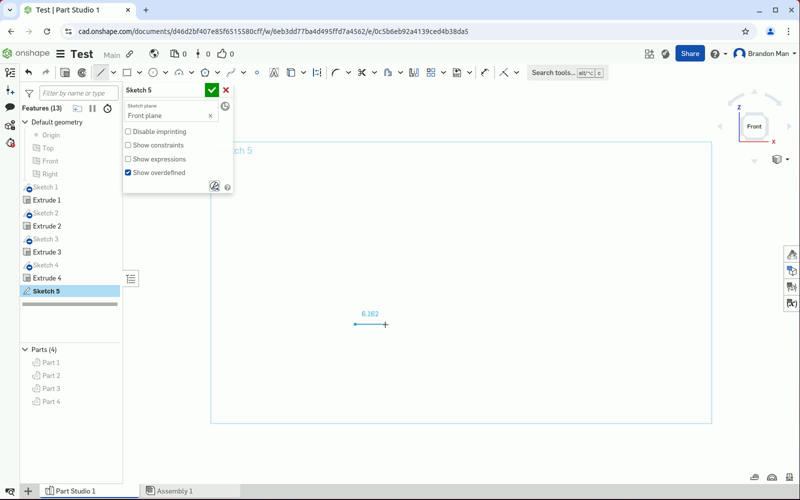
mouse_move(376, 324)
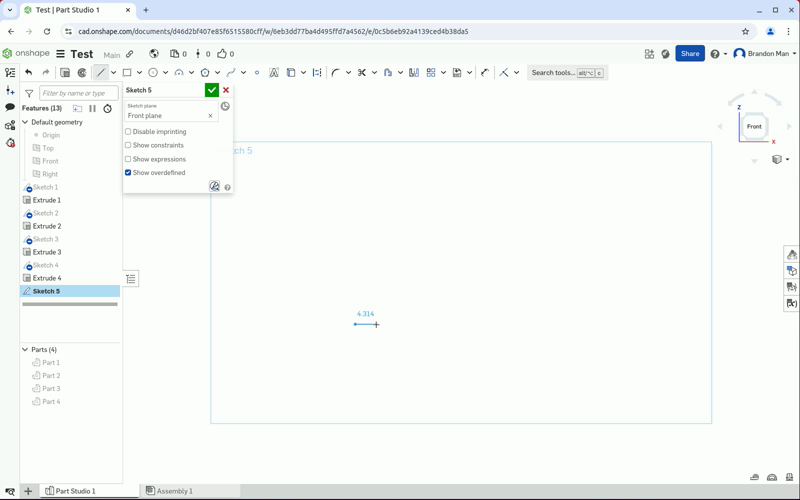
click(376, 324)
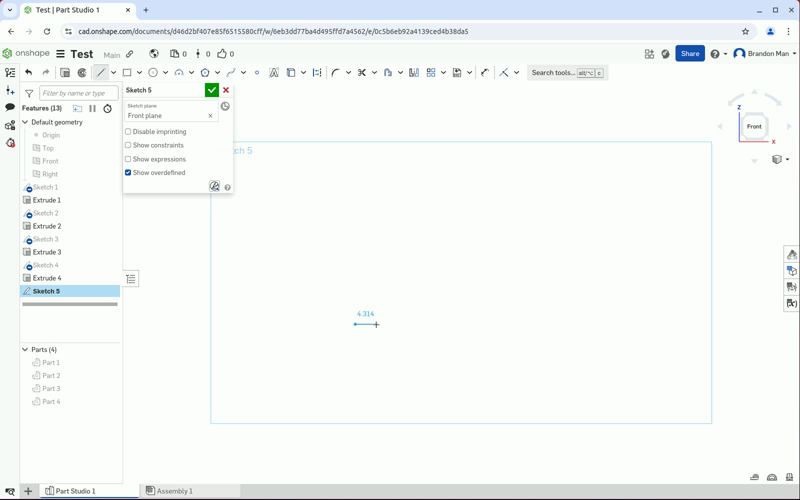
key_up(shift)
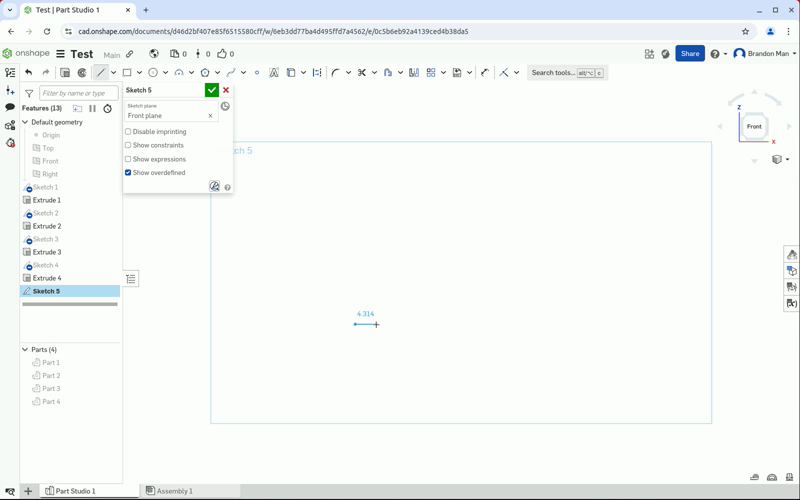
key_down(shift)
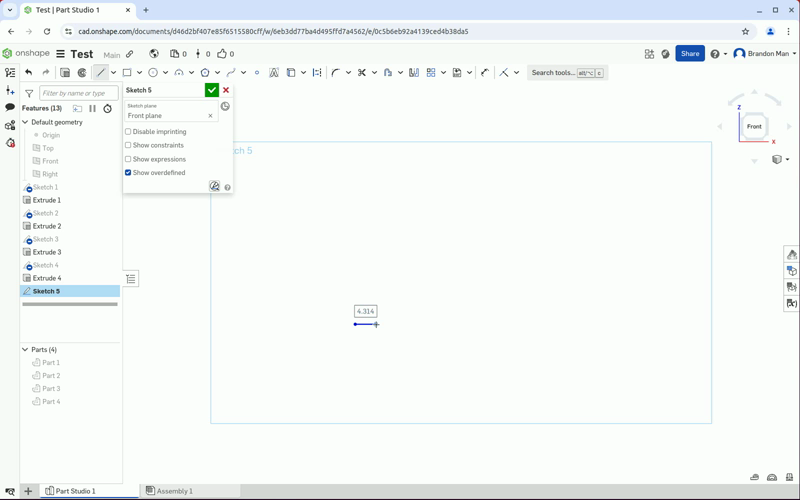
mouse_move(406, 324)
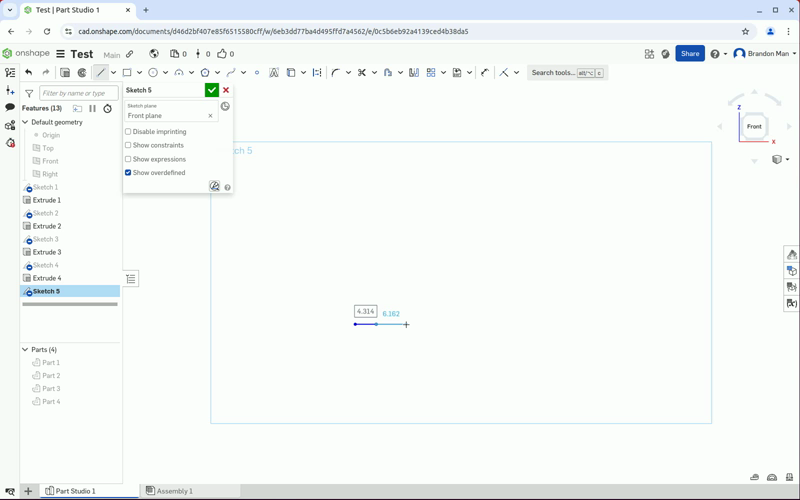
mouse_move(376, 302)
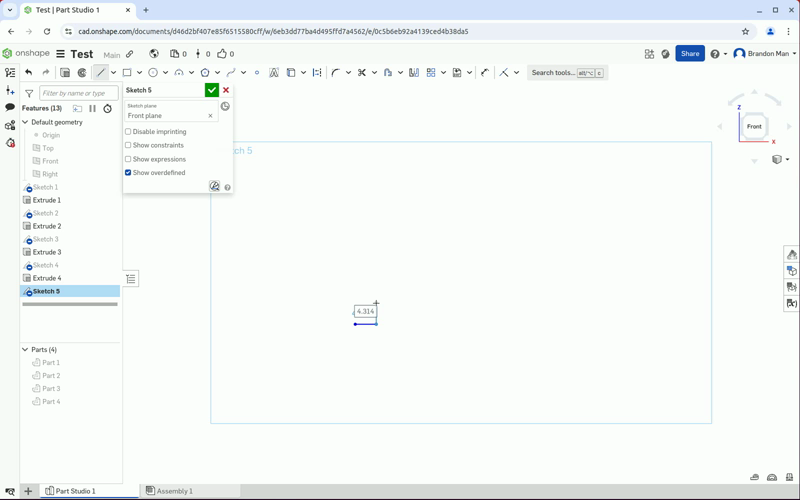
click(376, 302)
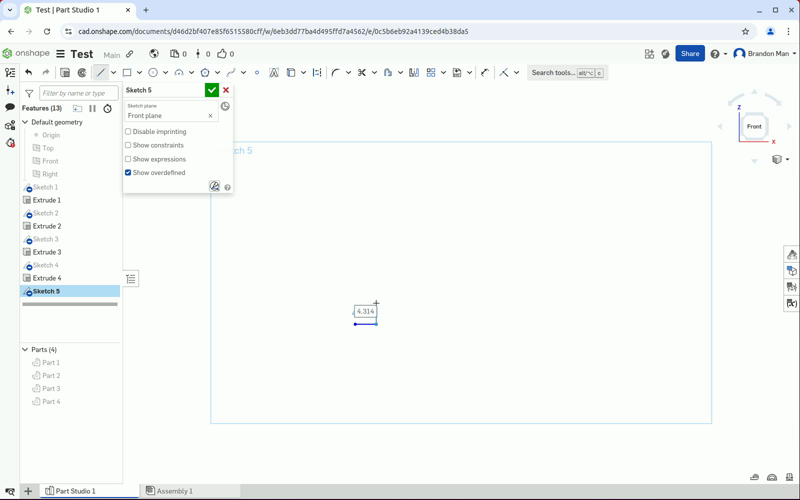
key_up(shift)
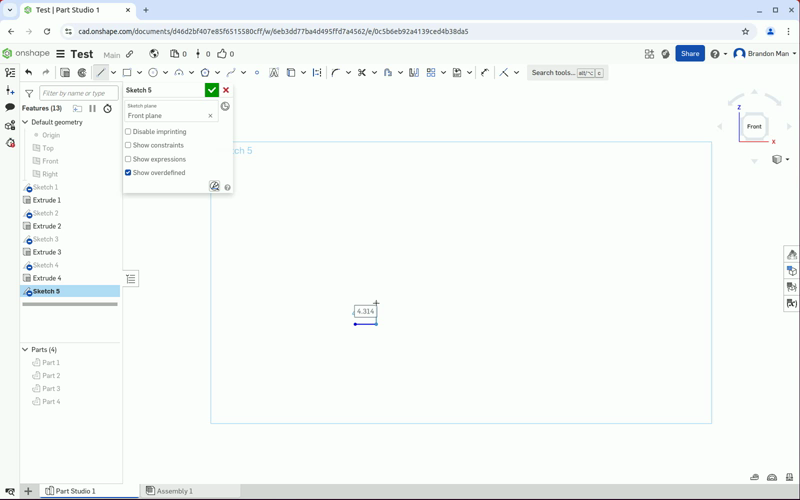
key_down(shift)
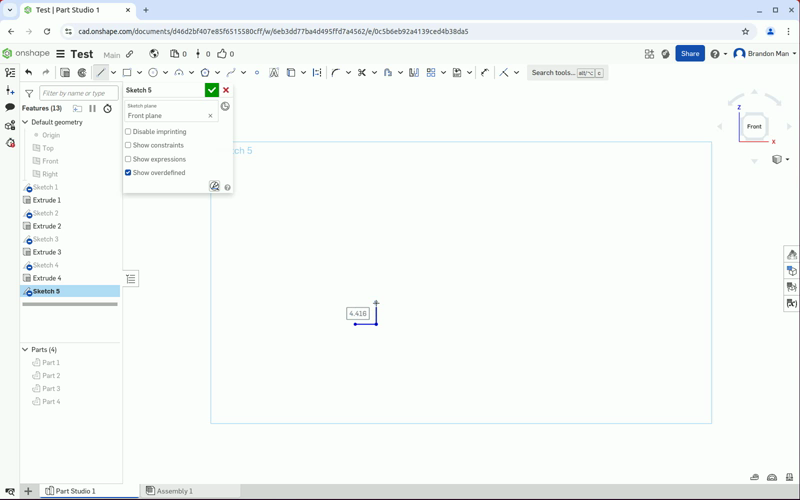
mouse_move(406, 302)
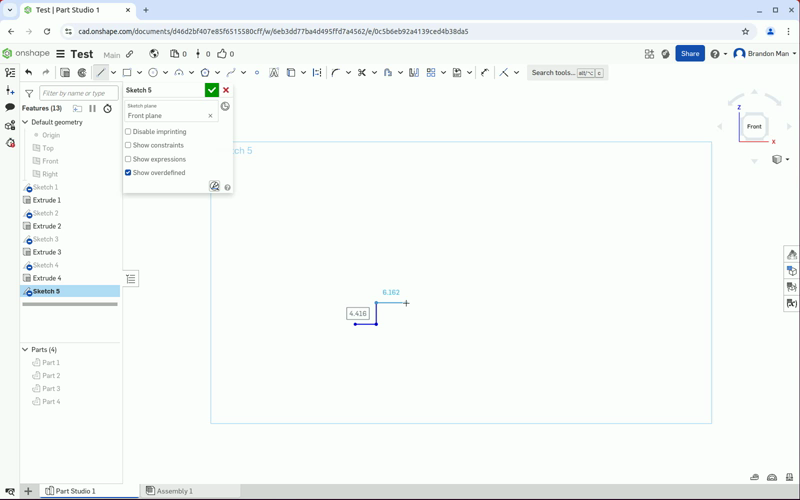
mouse_move(376, 280)
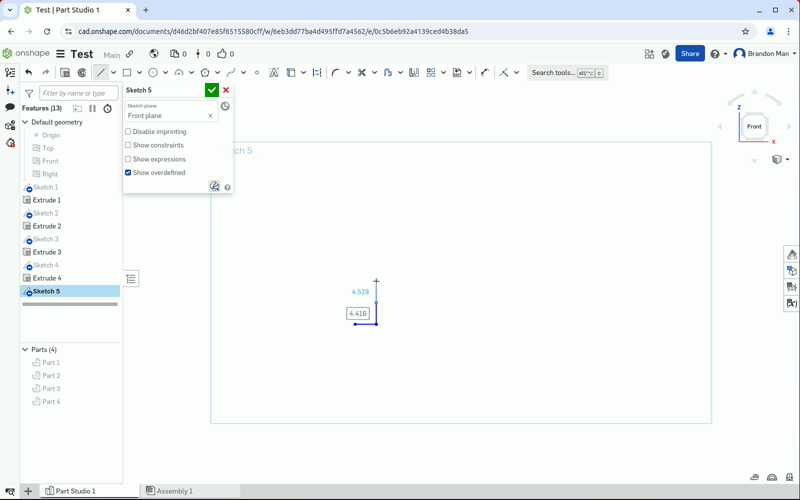
click(376, 280)
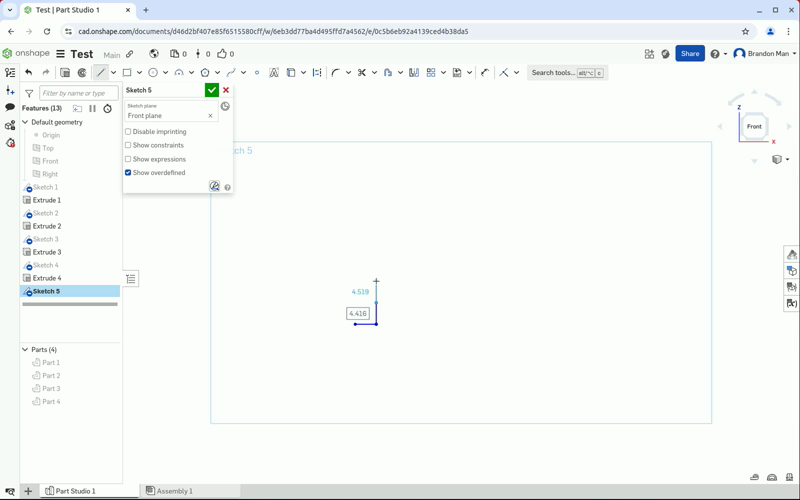
key_up(shift)
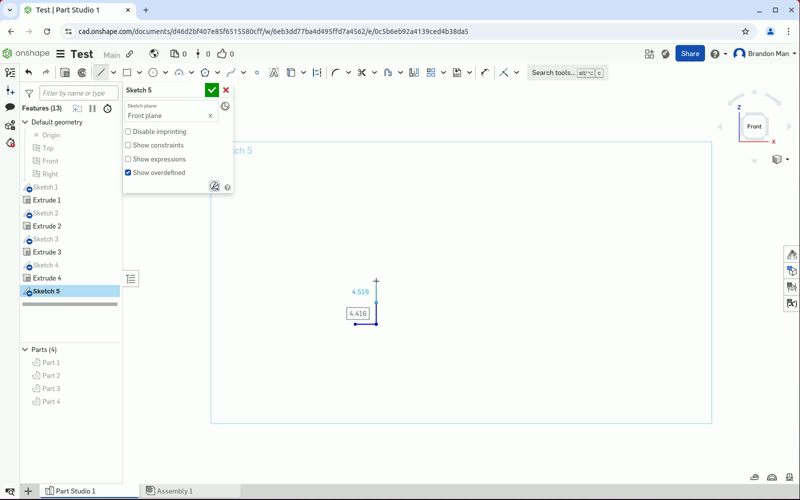
key_down(shift)
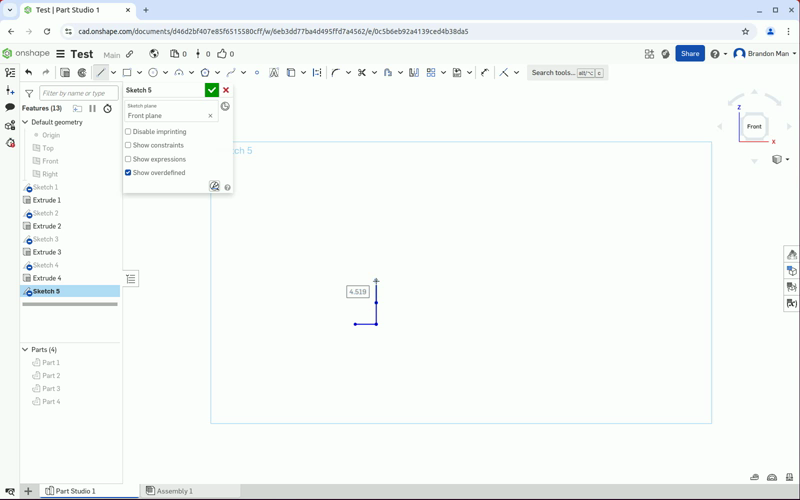
mouse_move(406, 280)
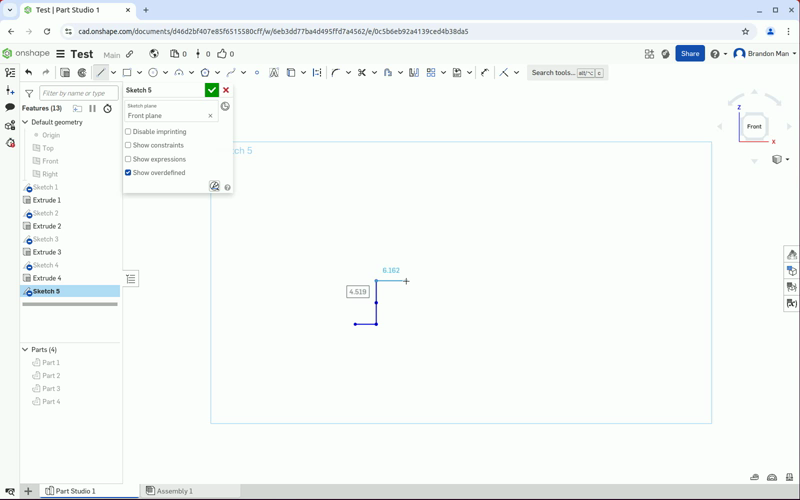
mouse_move(355, 280)
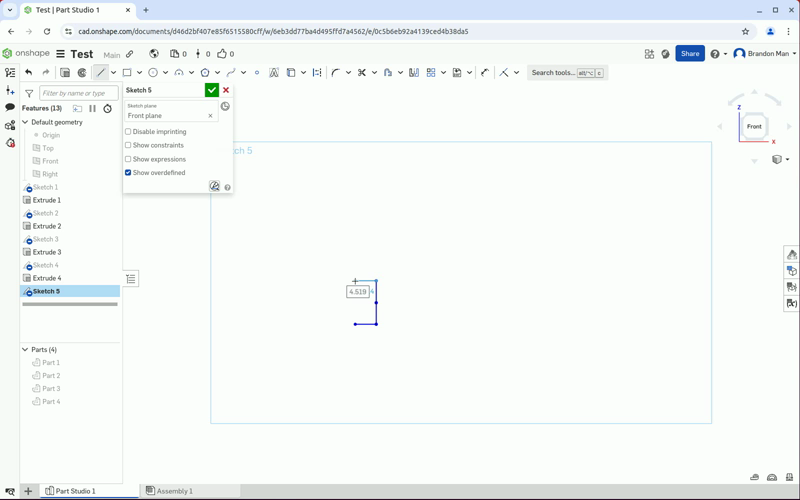
click(355, 280)
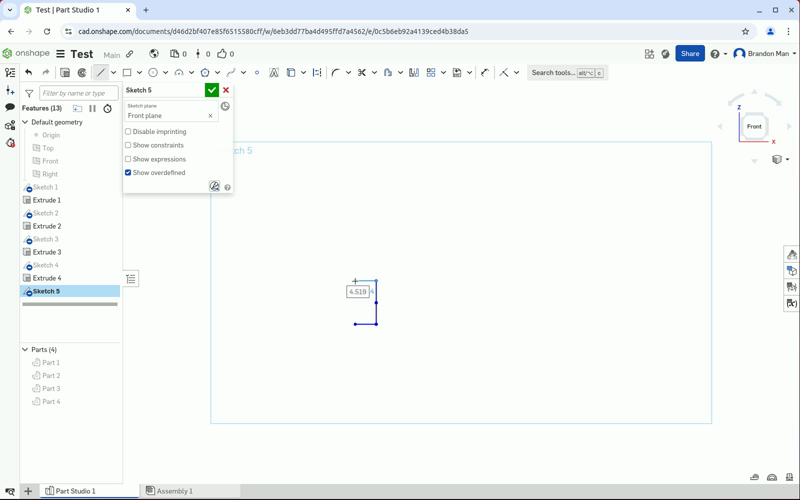
key_up(shift)
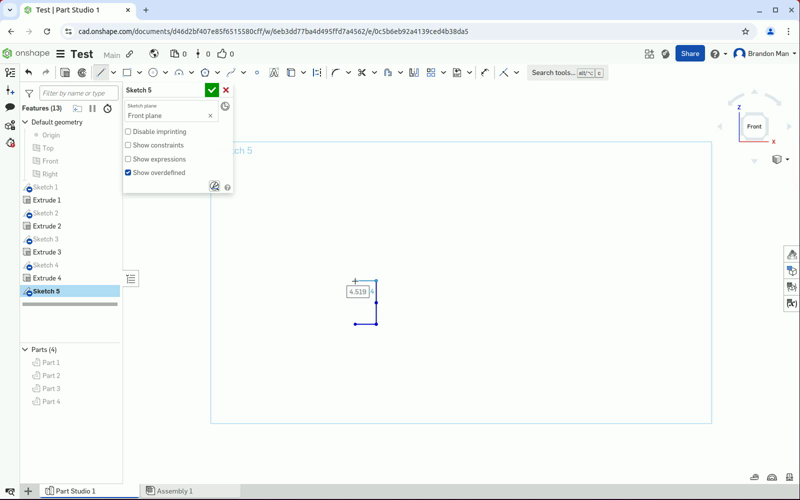
mouse_move(385, 280)
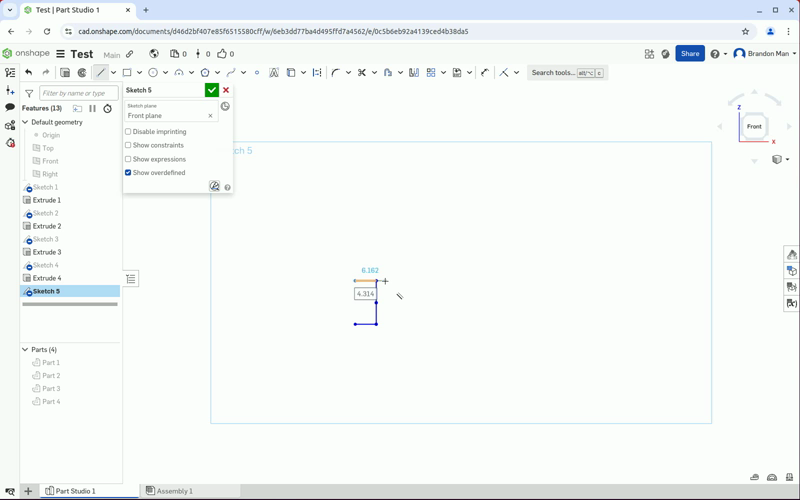
key_down(shift)
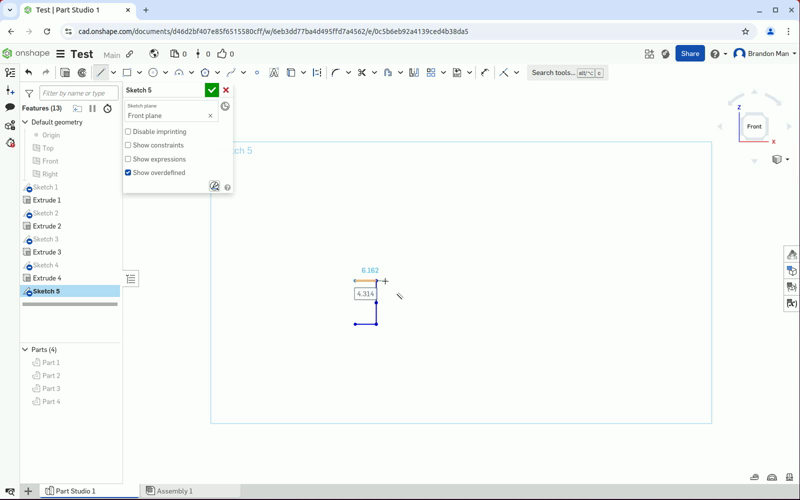
mouse_move(355, 324)
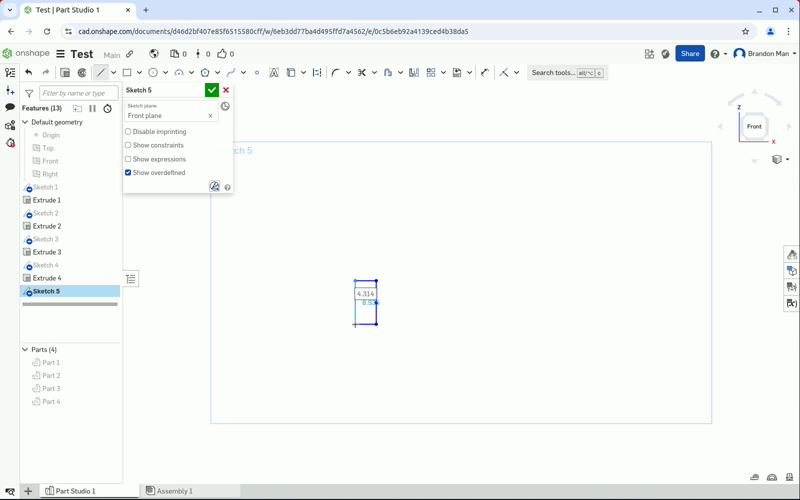
key_up(shift)
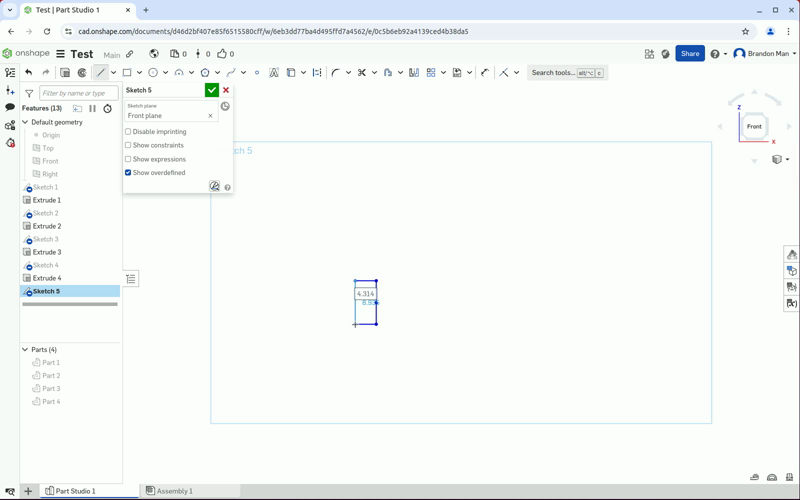
click(355, 324)
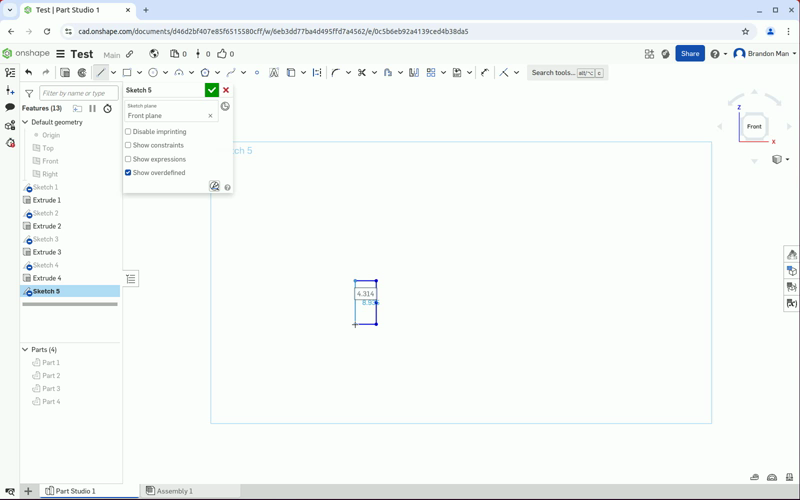
key(esc)
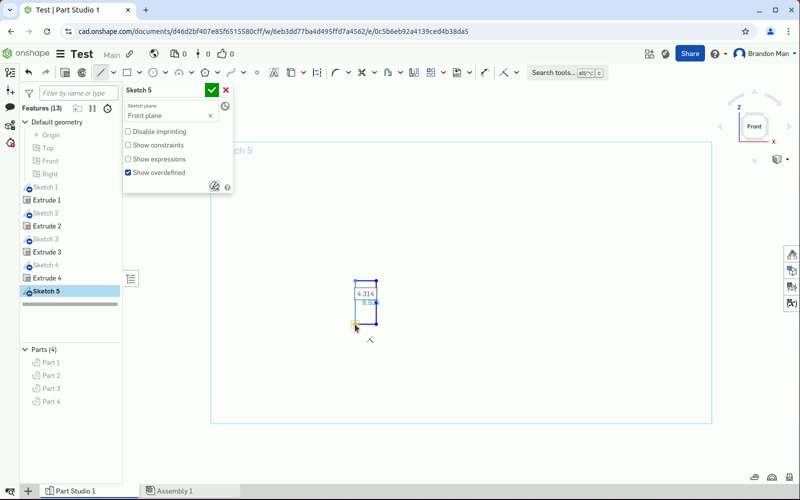
mouse_move(367, 312)
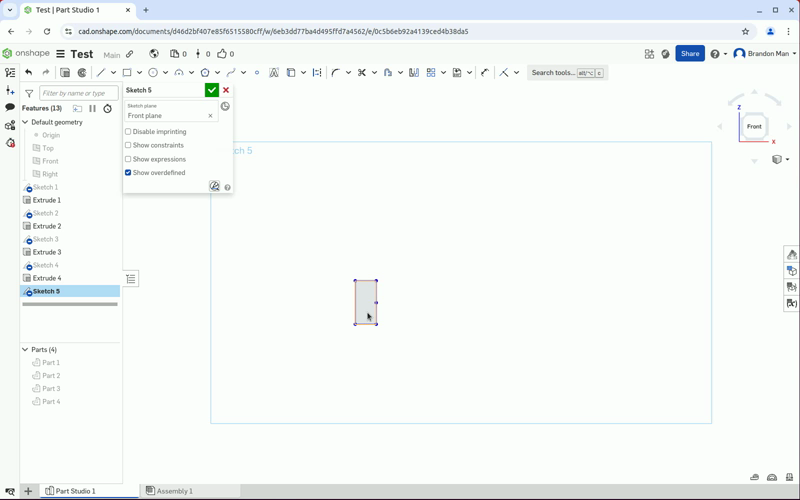
scroll(6)
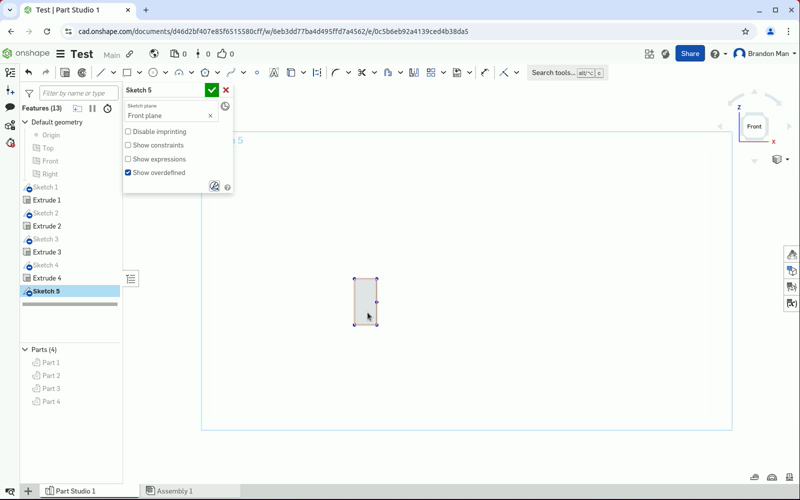
scroll(6)
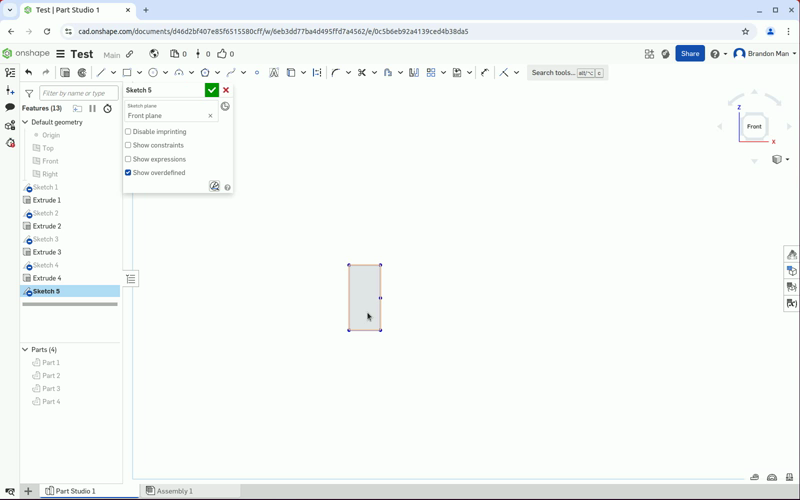
scroll(6)
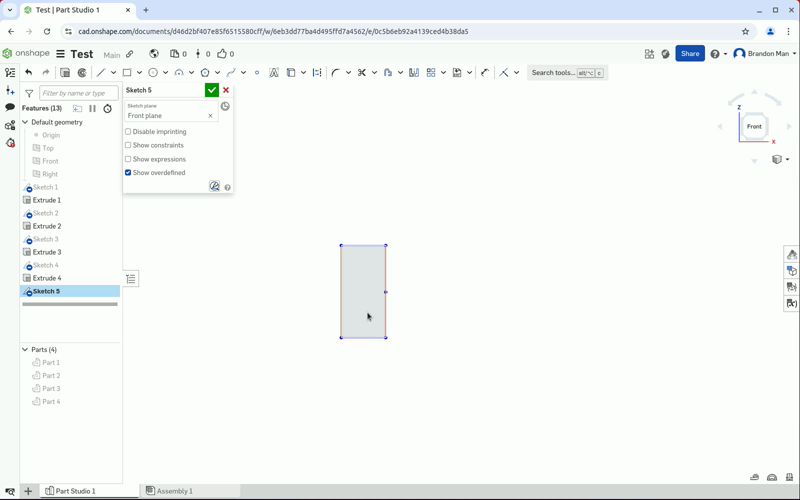
scroll(6)
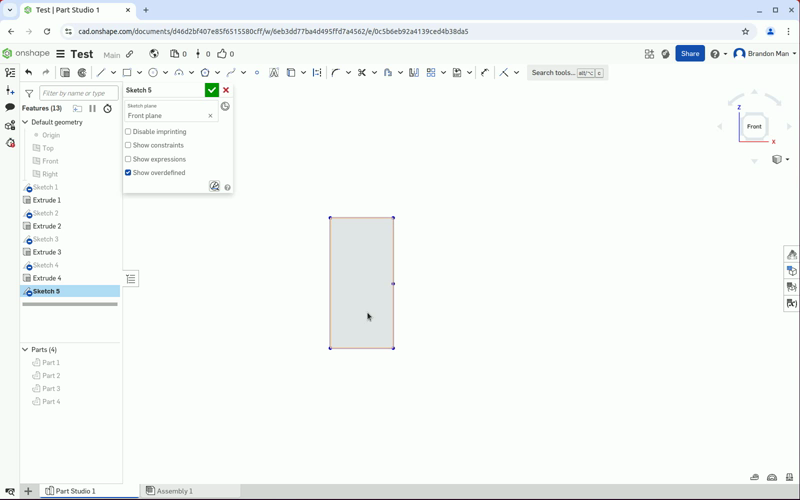
scroll(6)
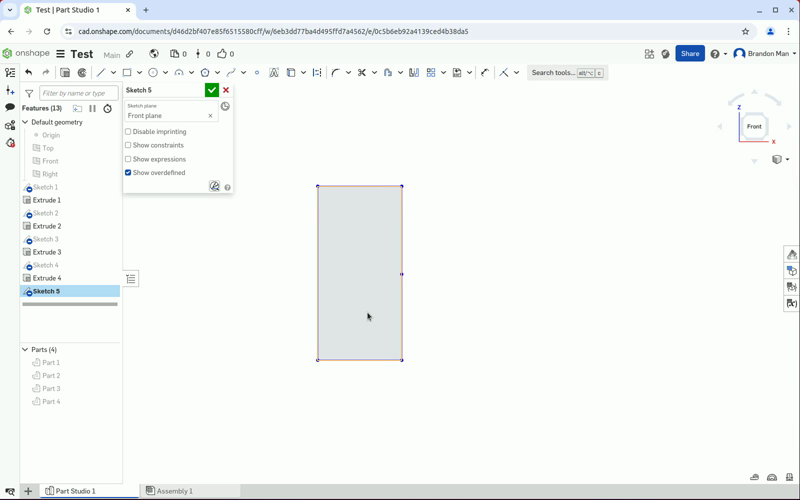
scroll(6)
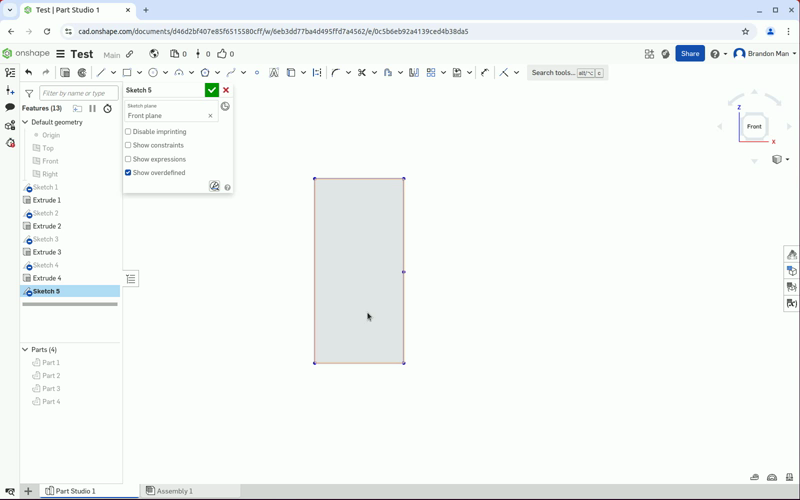
scroll(6)
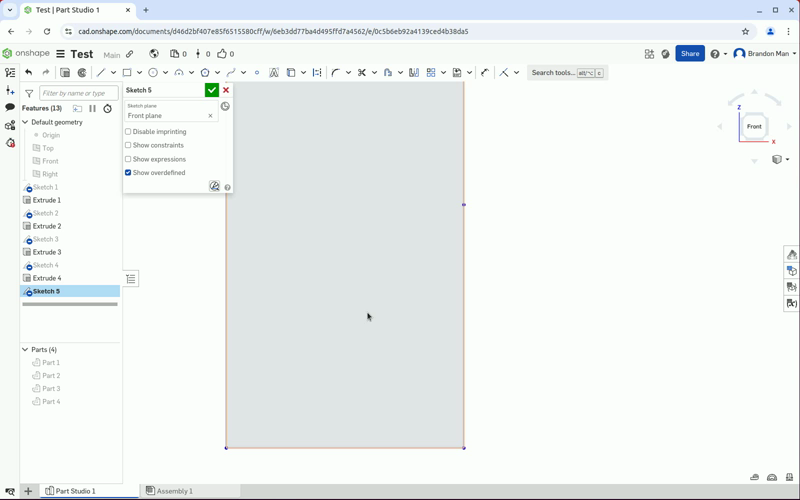
click(367, 312)
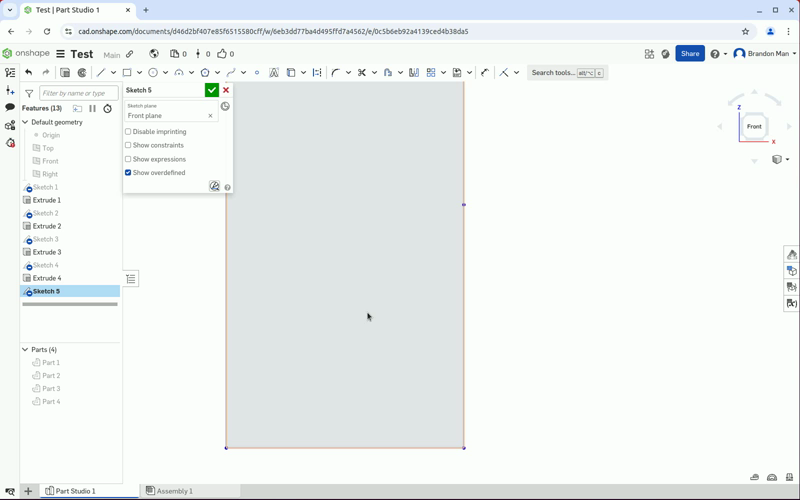
scroll(-6)
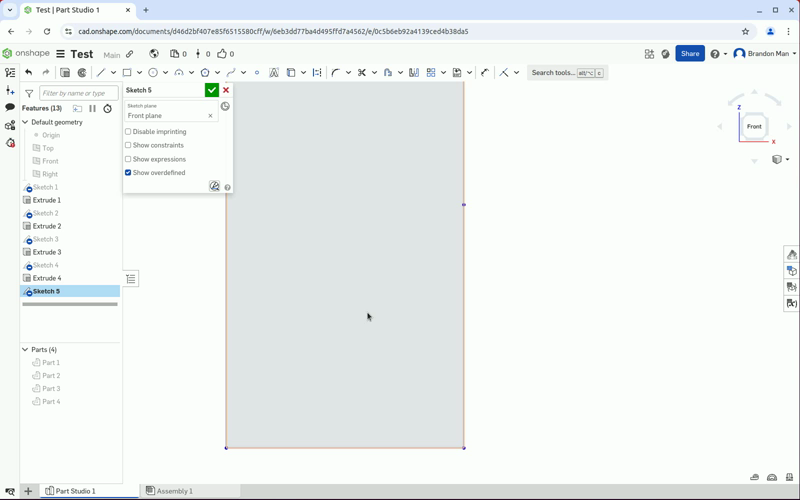
scroll(-6)
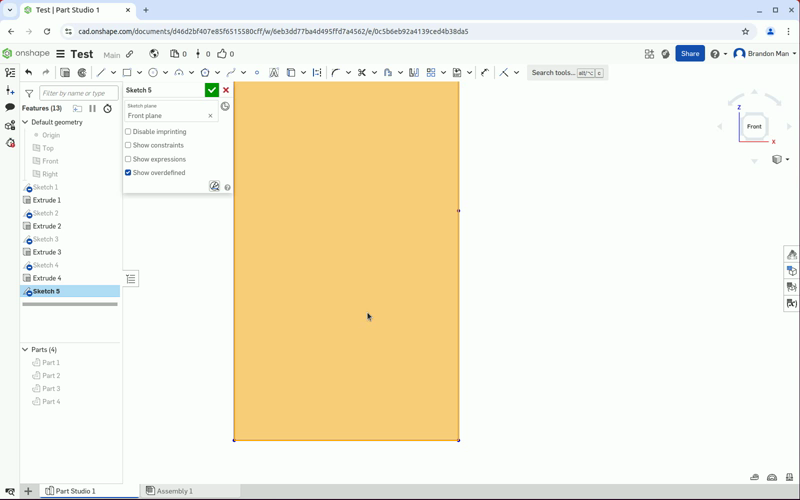
scroll(-6)
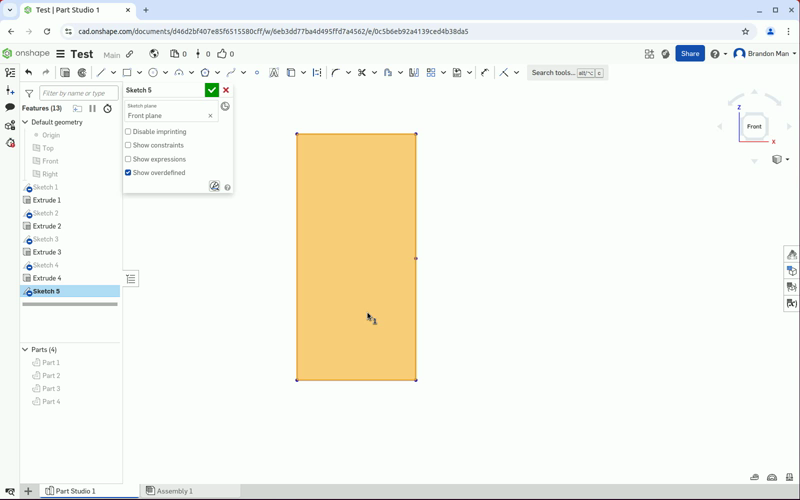
scroll(-6)
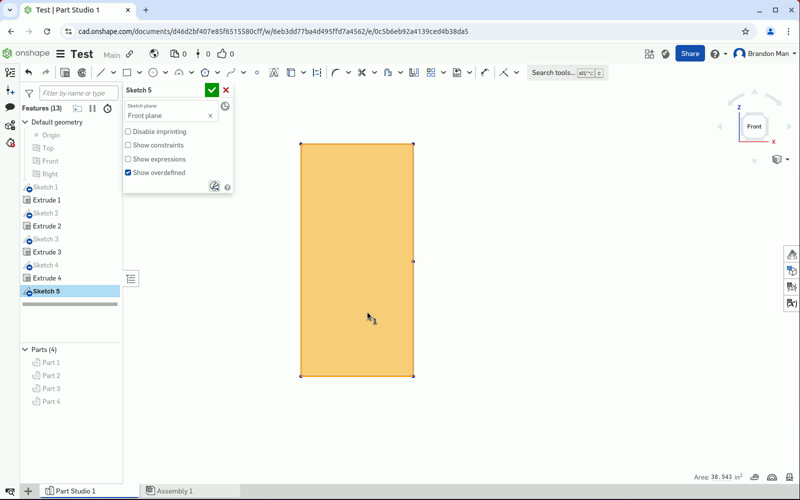
scroll(-6)
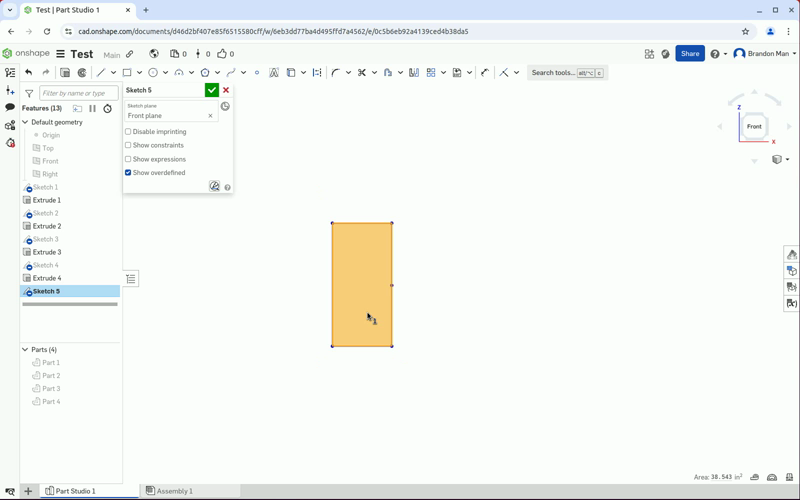
scroll(-6)
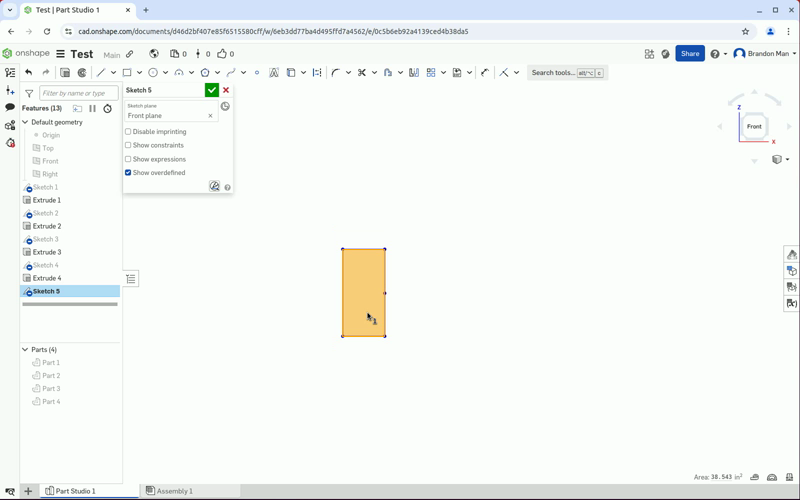
scroll(-6)
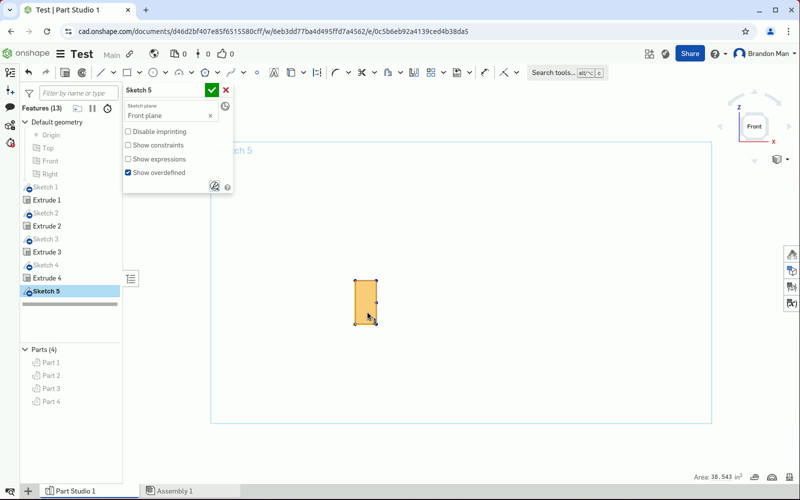
mouse_move(73, 352)
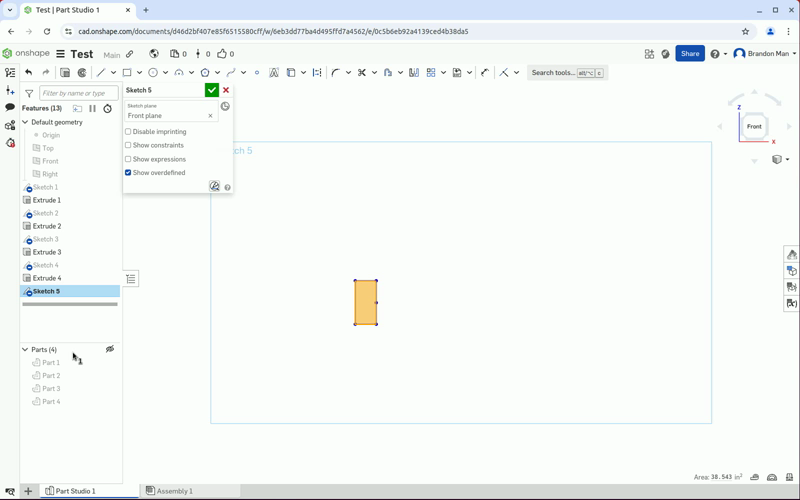
key(shift+y)
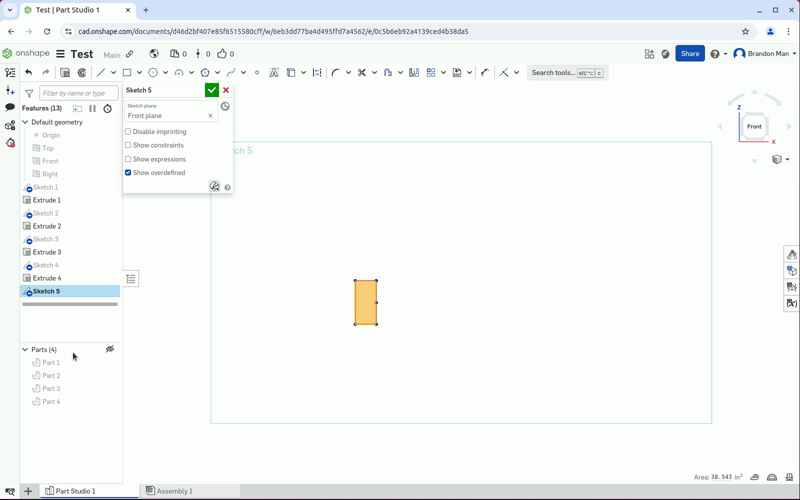
key(shift+e)
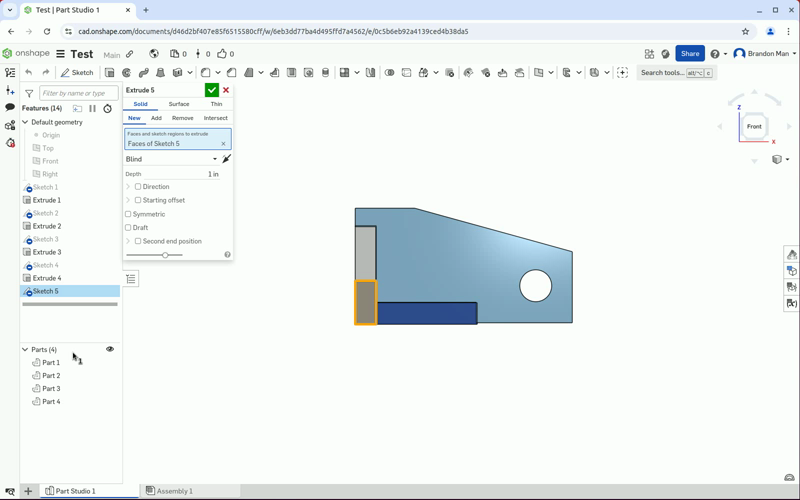
mouse_move(143, 106)
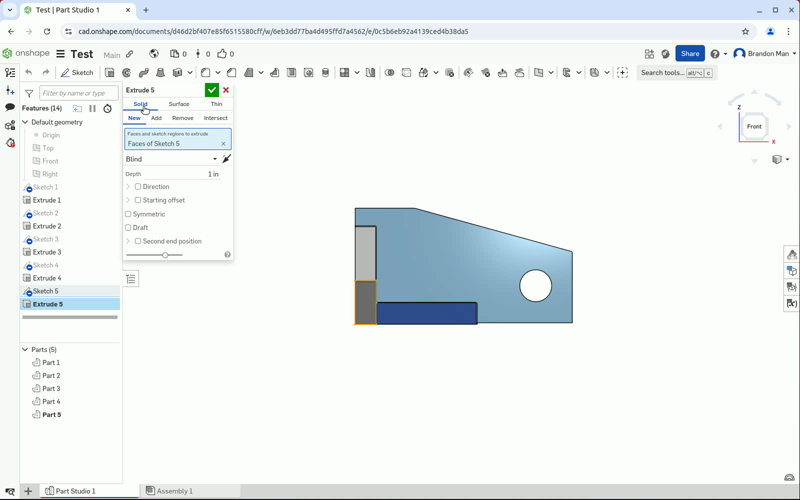
click(143, 106)
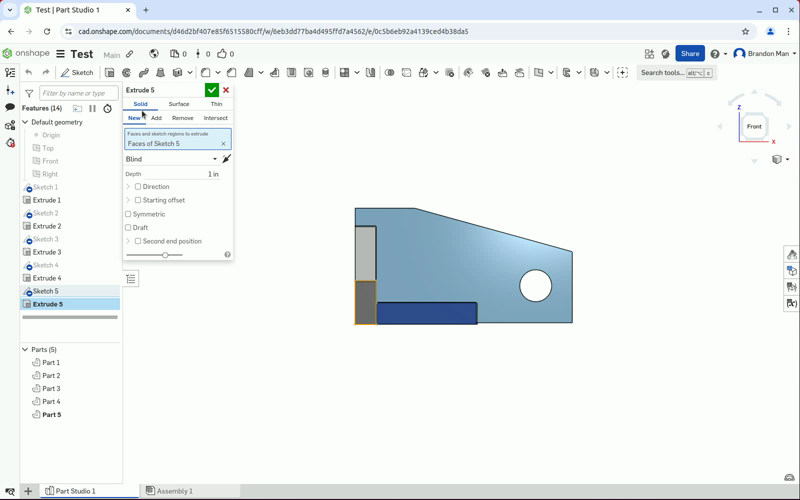
mouse_move(137, 120)
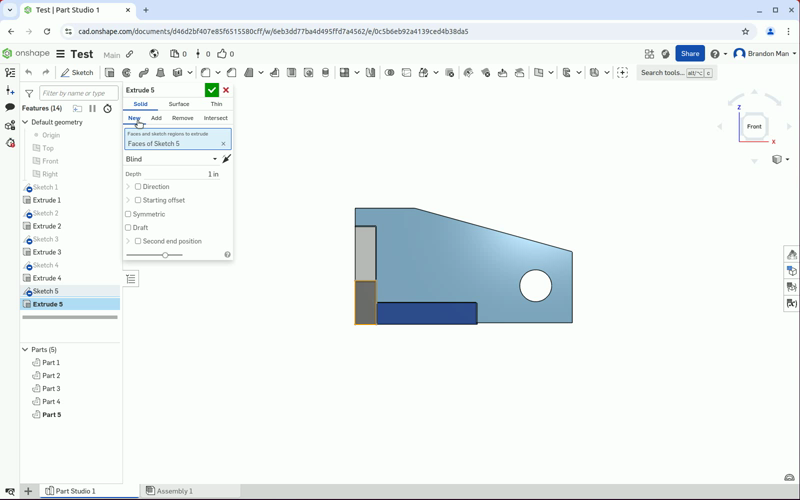
click(137, 120)
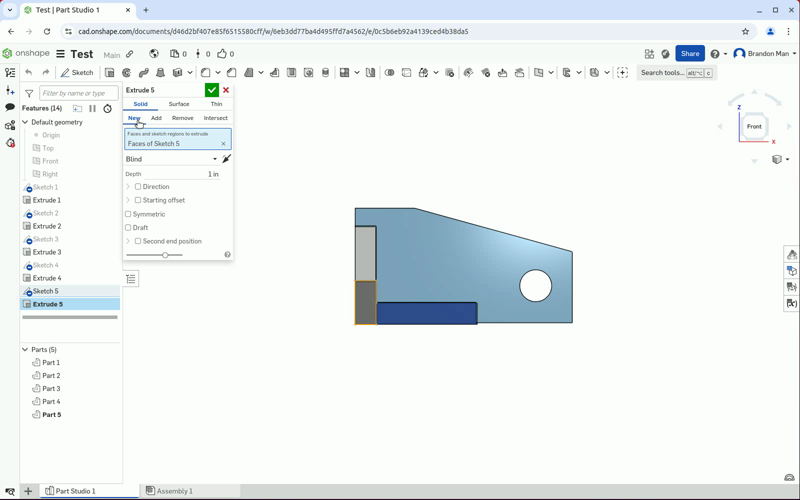
key(tab, 4)
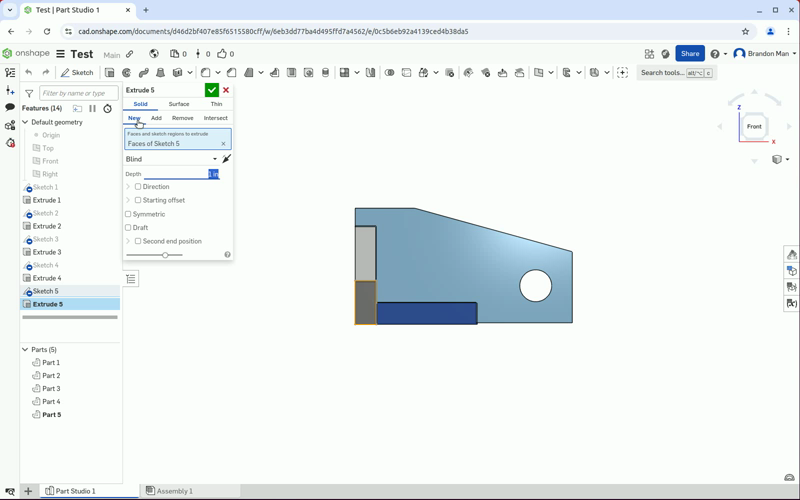
text(17.331)
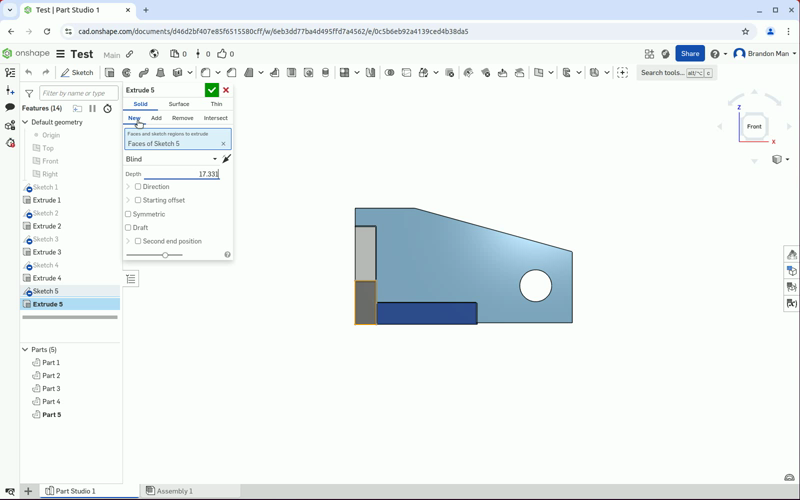
key(enter)
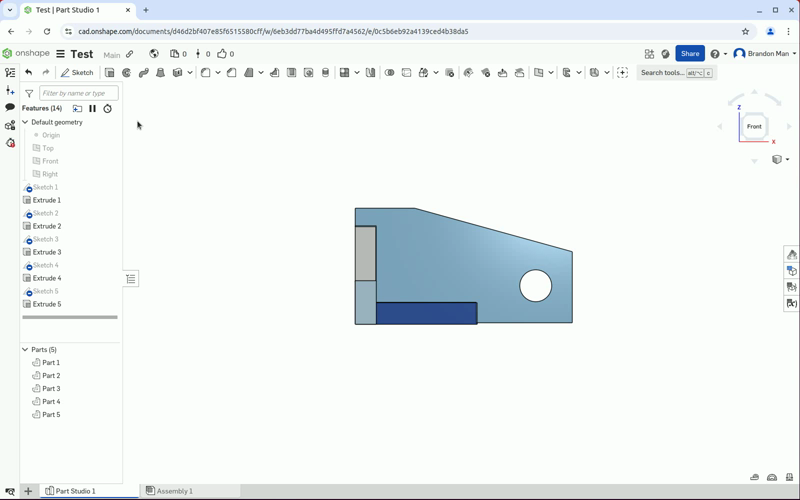
key(shift+h)
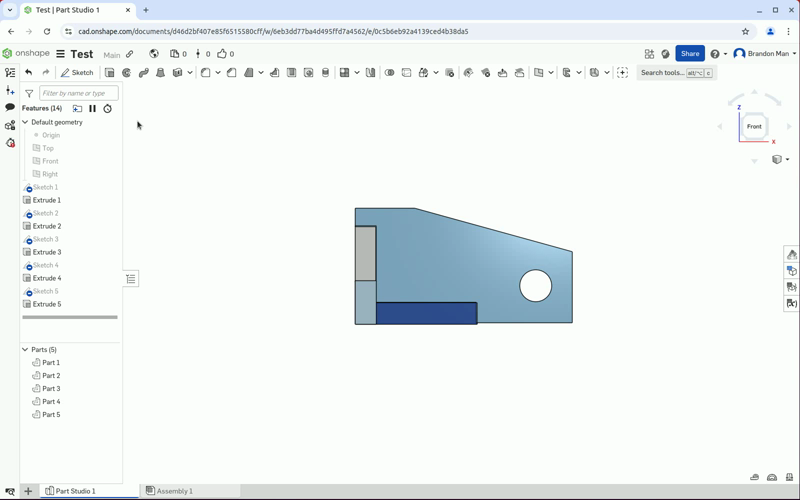
key(shift+h)
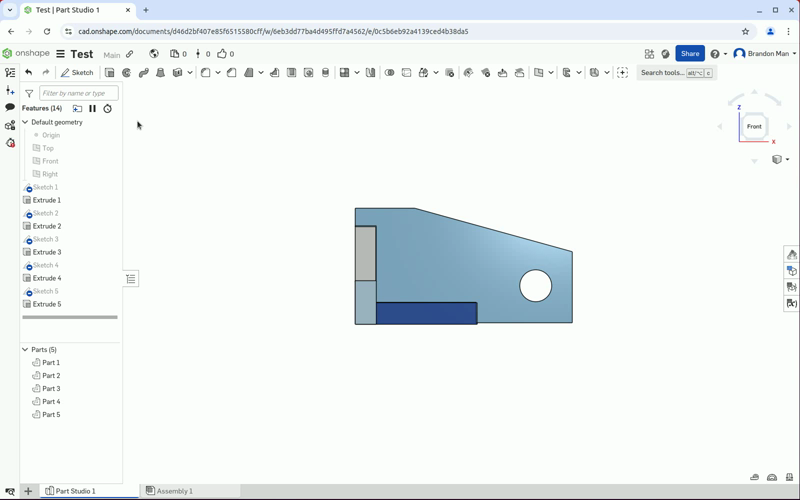
mouse_move(73, 189)
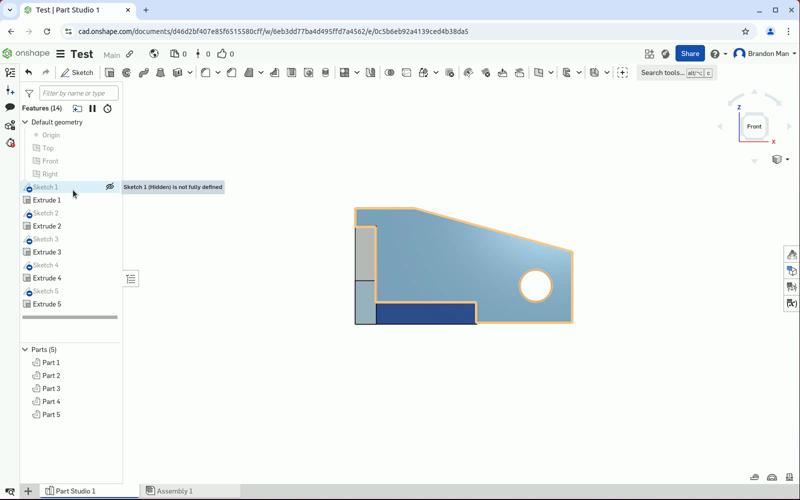
click(73, 189)
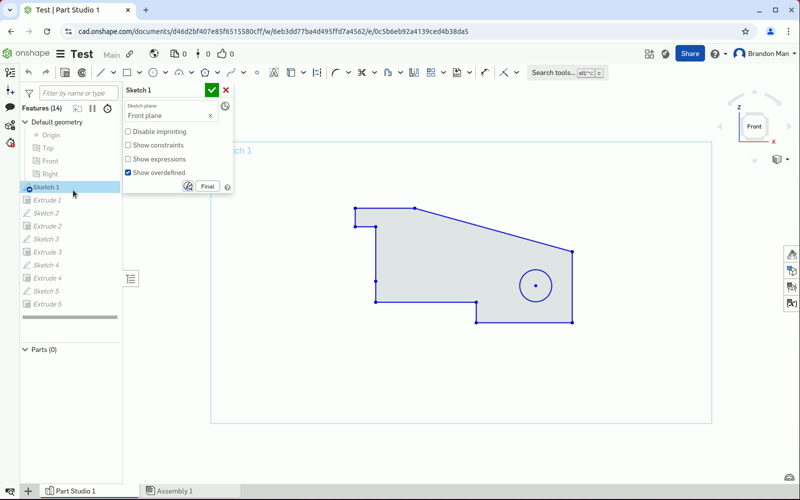
mouse_move(229, 92)
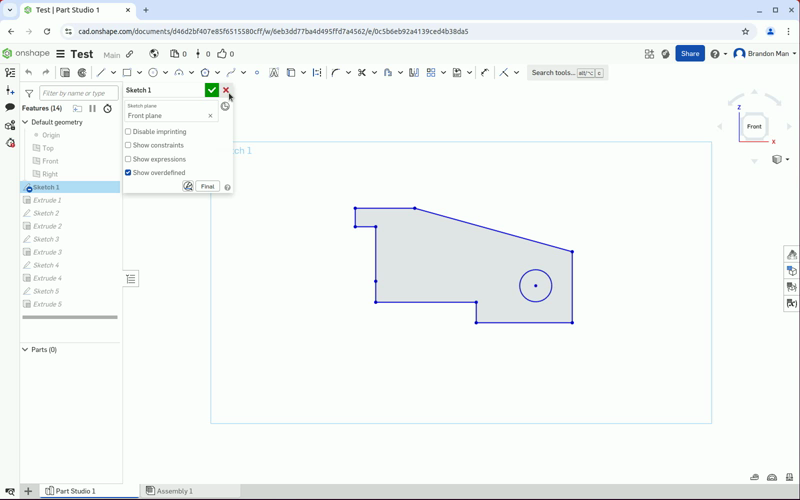
click(229, 92)
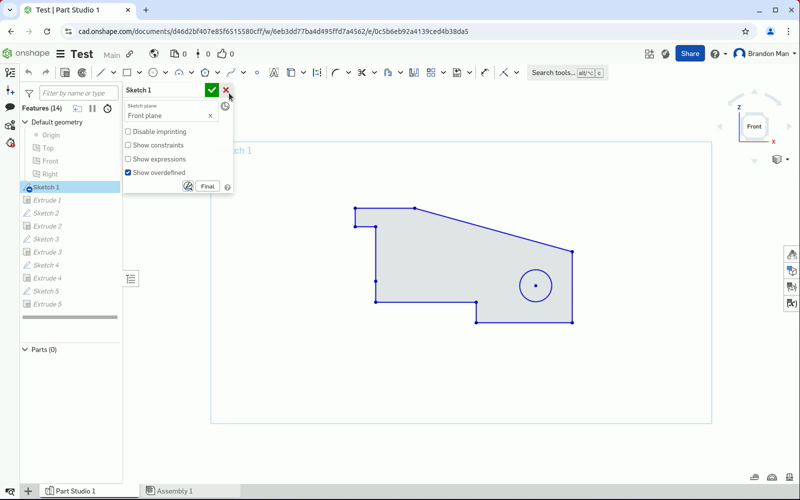
key(shift+s)
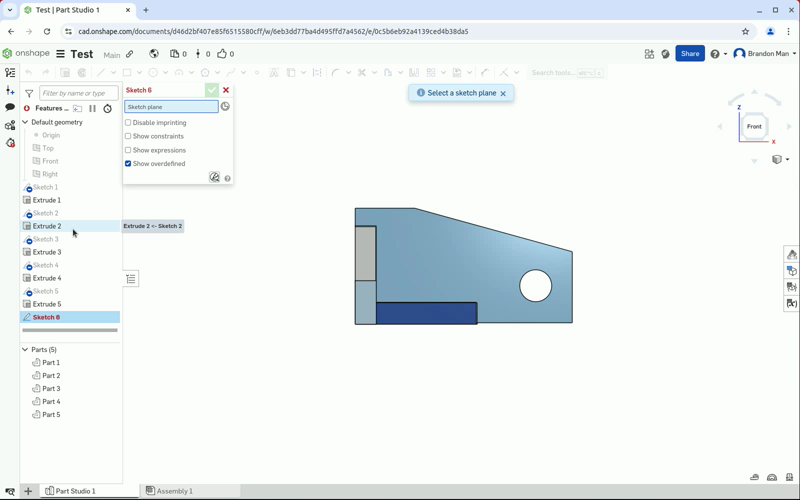
scroll(3)
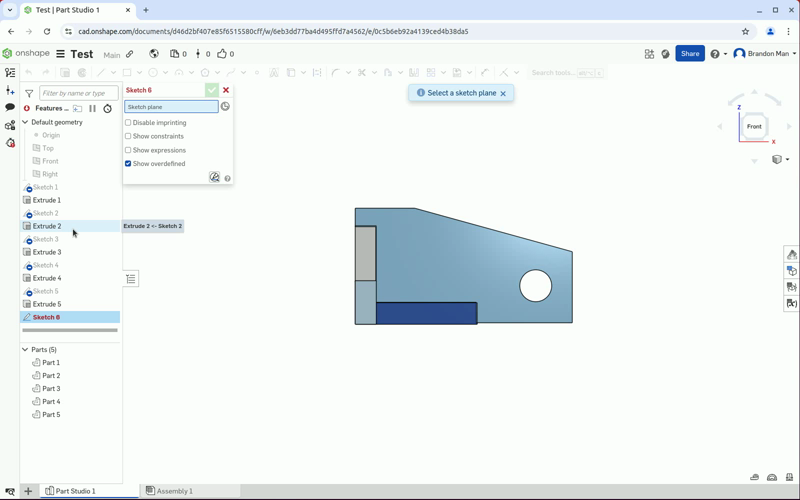
mouse_move(73, 163)
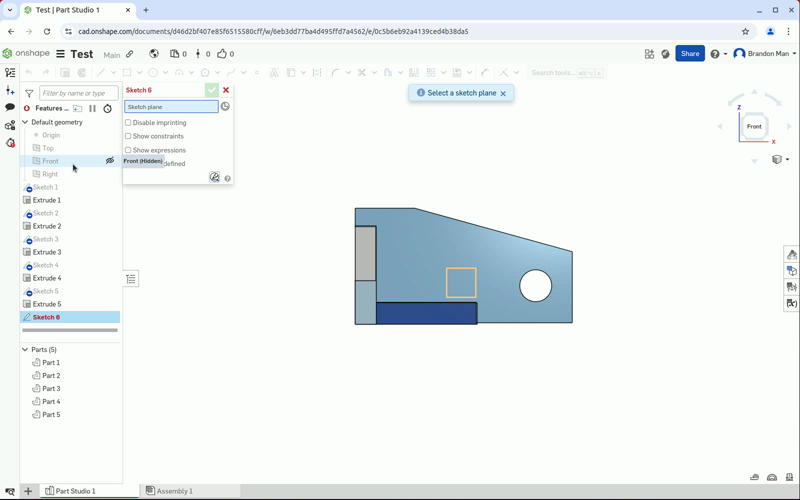
click(73, 163)
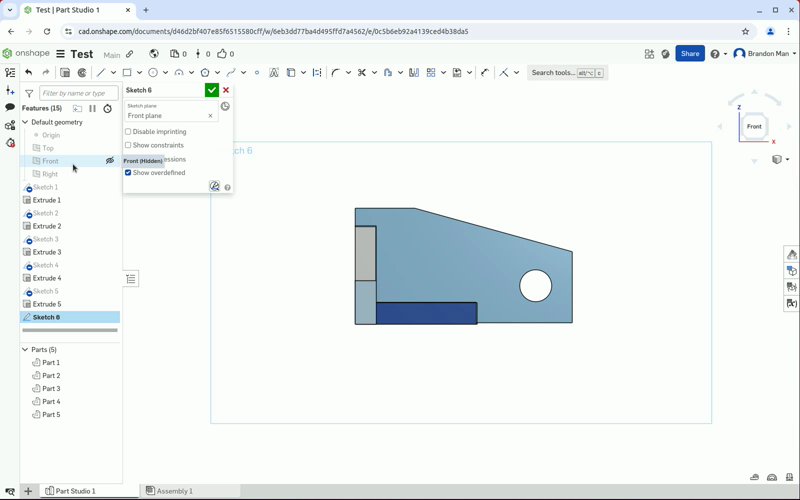
mouse_move(73, 352)
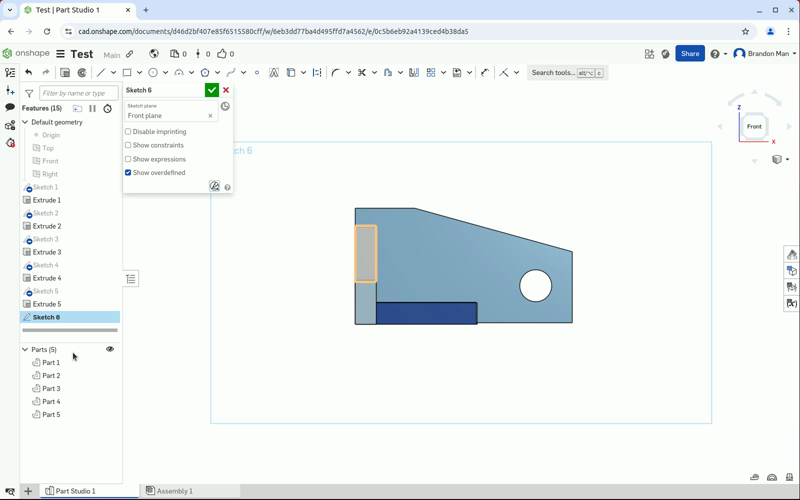
key(y)
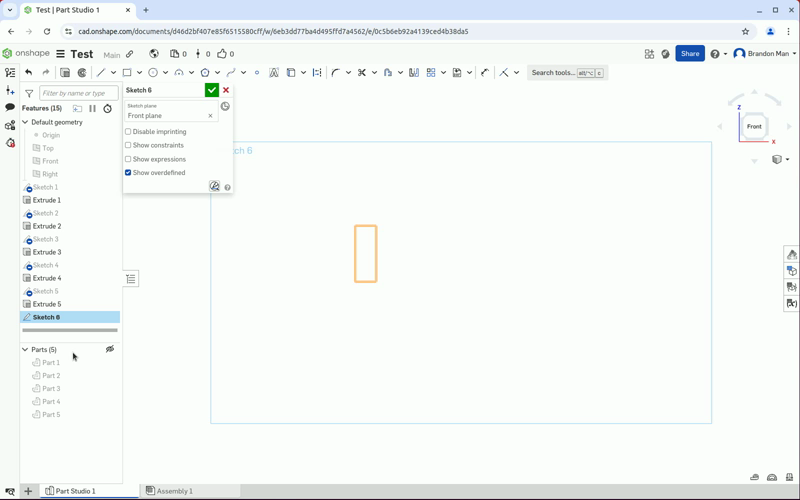
key(l)
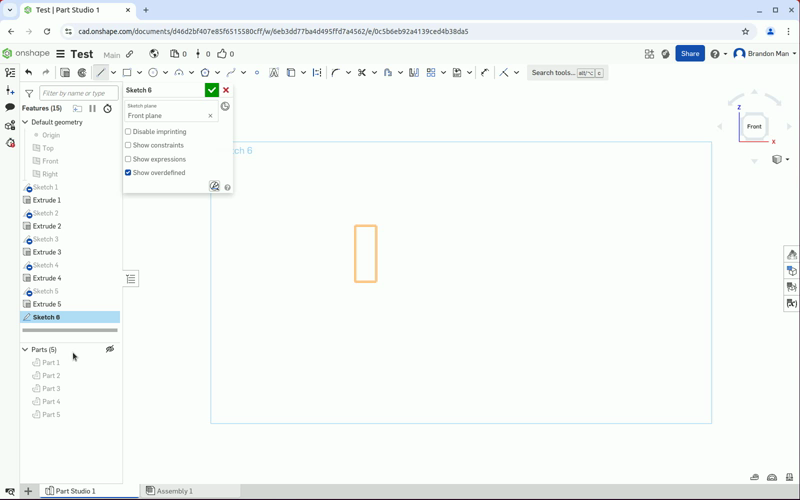
key_down(shift)
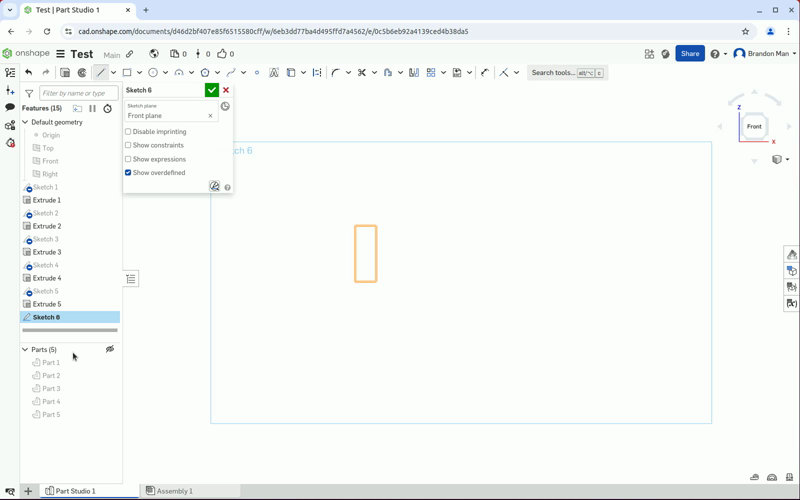
mouse_move(355, 281)
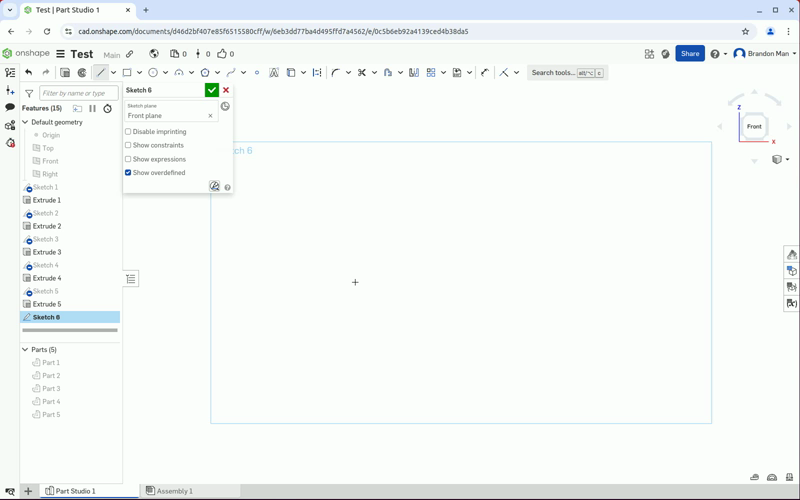
click(355, 281)
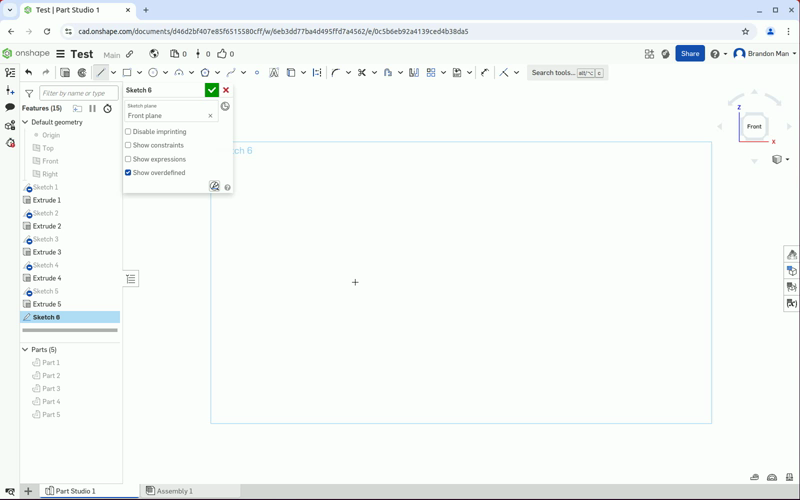
key_up(shift)
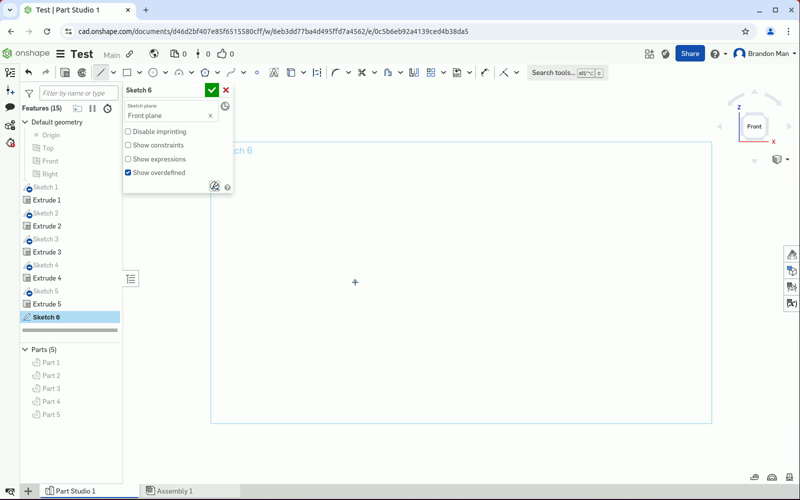
key_down(shift)
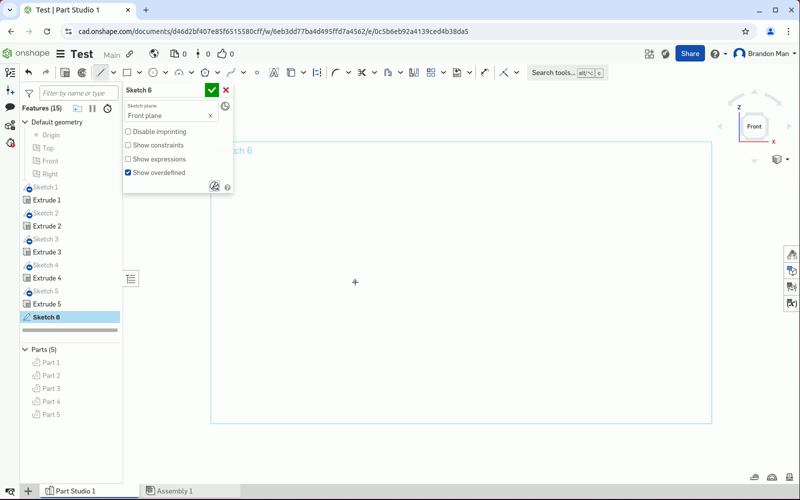
mouse_move(385, 281)
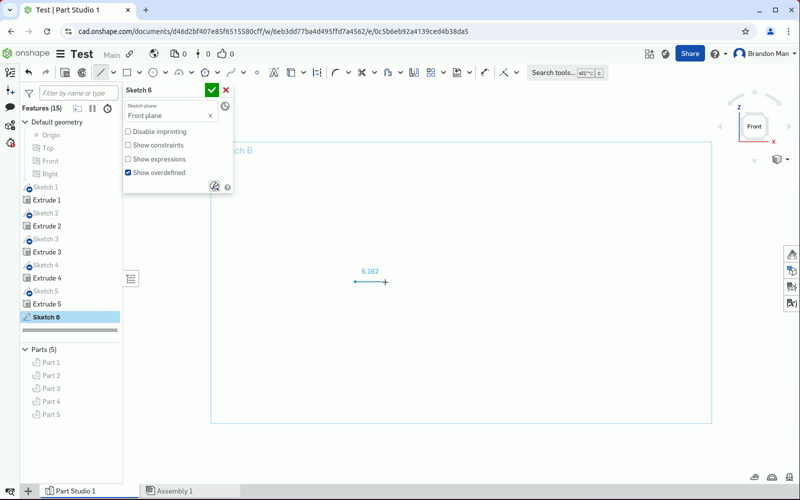
mouse_move(376, 281)
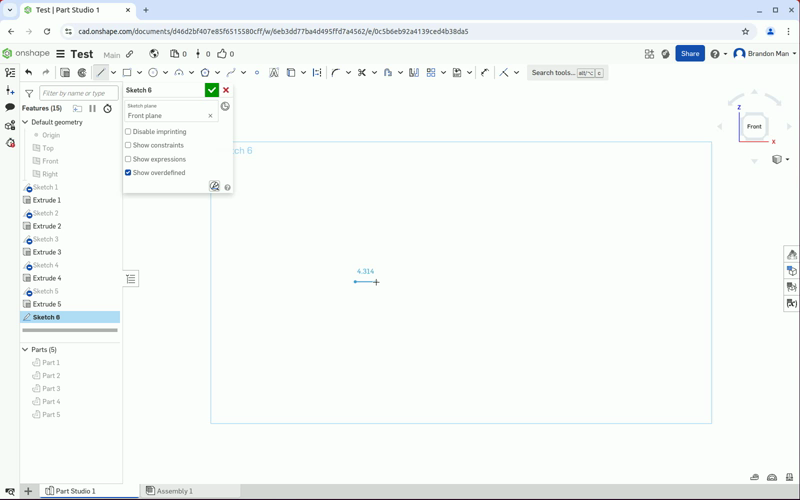
click(376, 281)
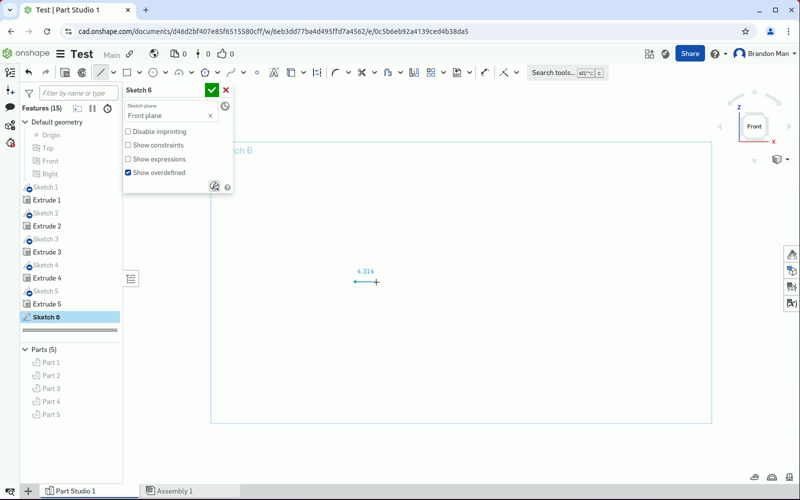
key_up(shift)
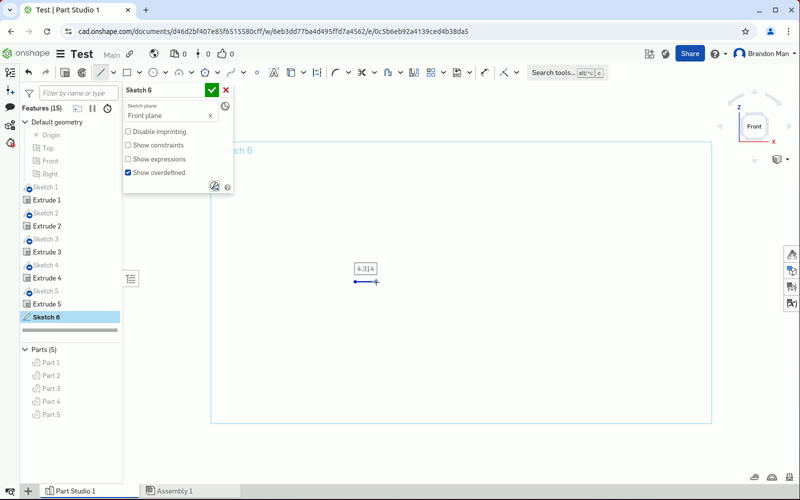
key_down(shift)
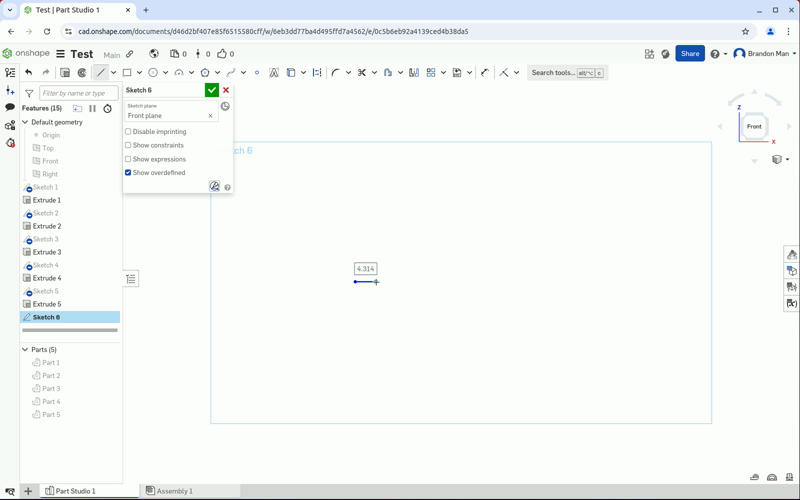
mouse_move(406, 281)
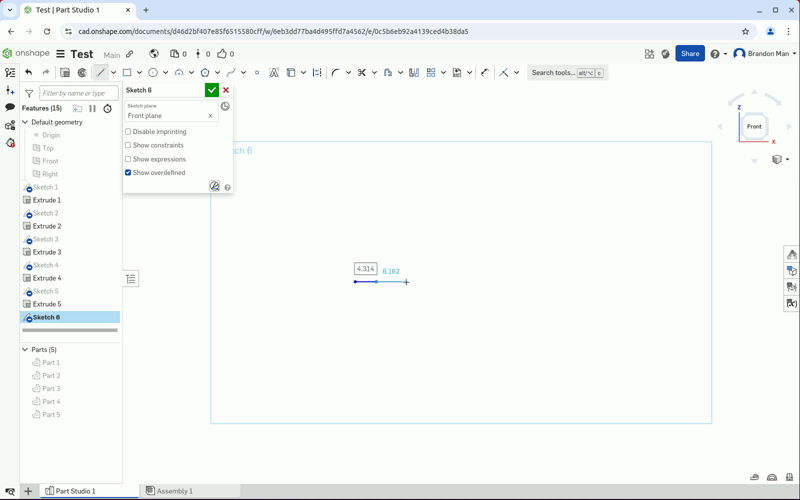
mouse_move(376, 225)
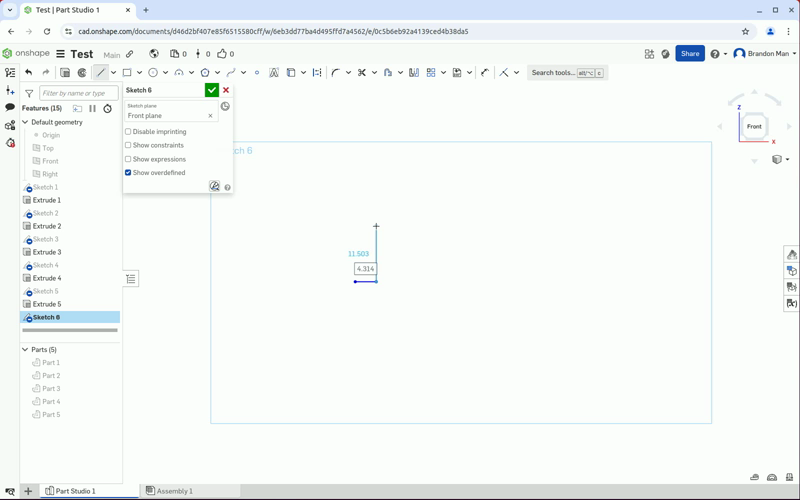
click(376, 225)
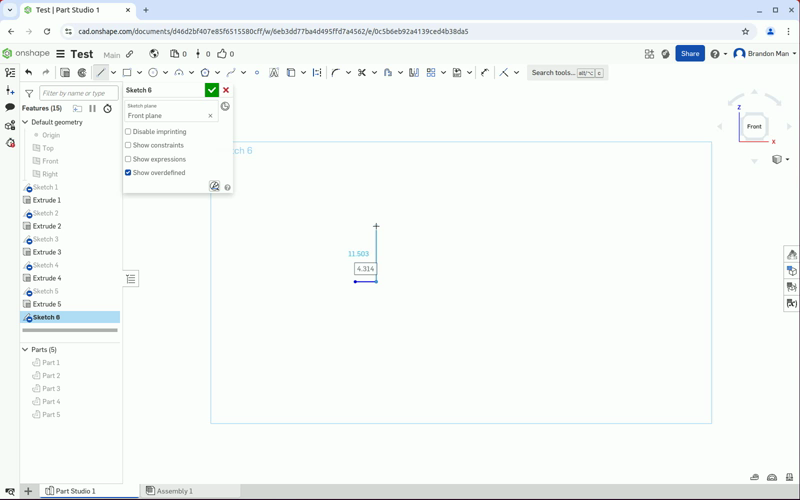
key_up(shift)
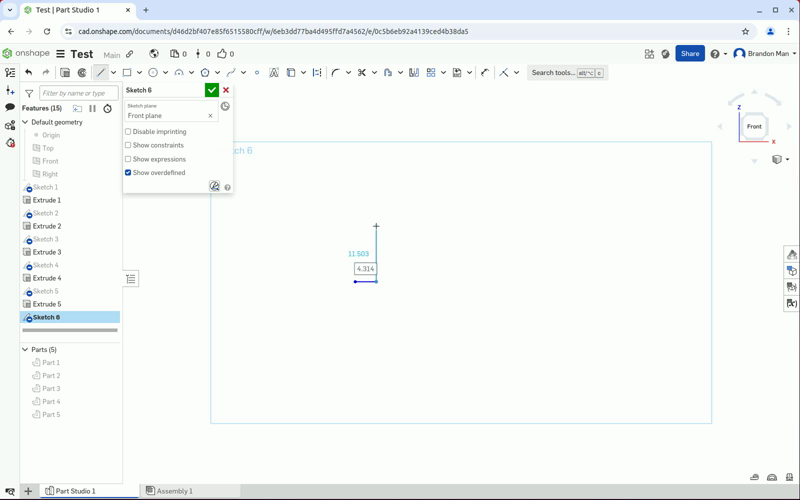
key_down(shift)
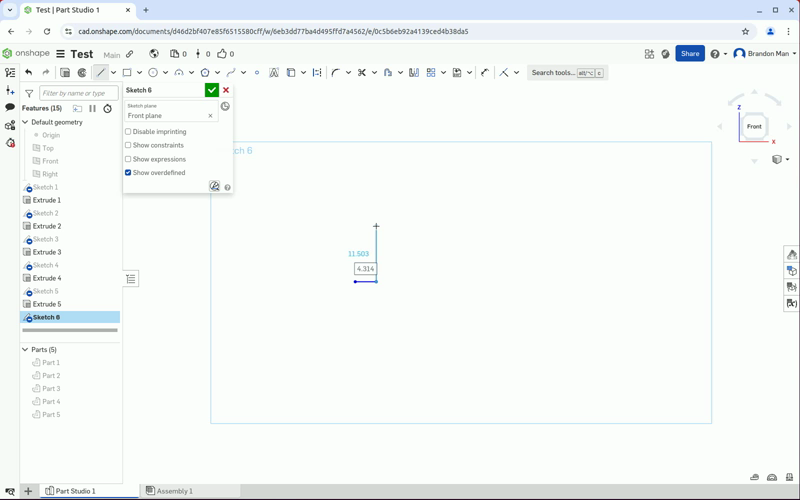
mouse_move(406, 225)
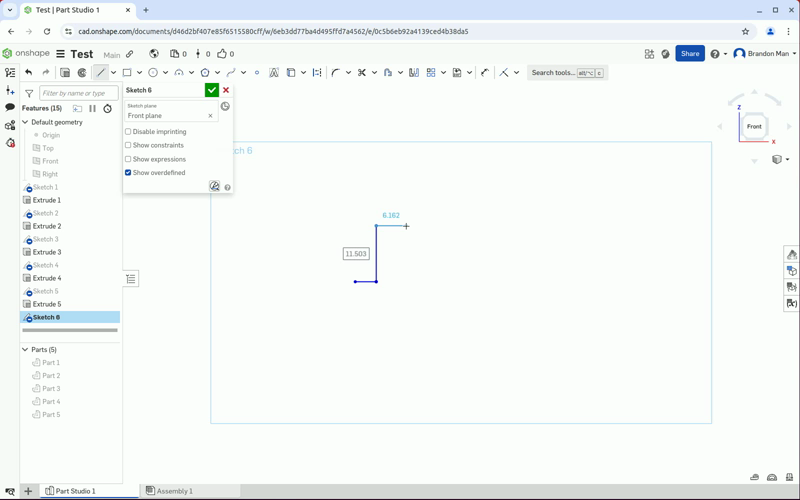
mouse_move(355, 225)
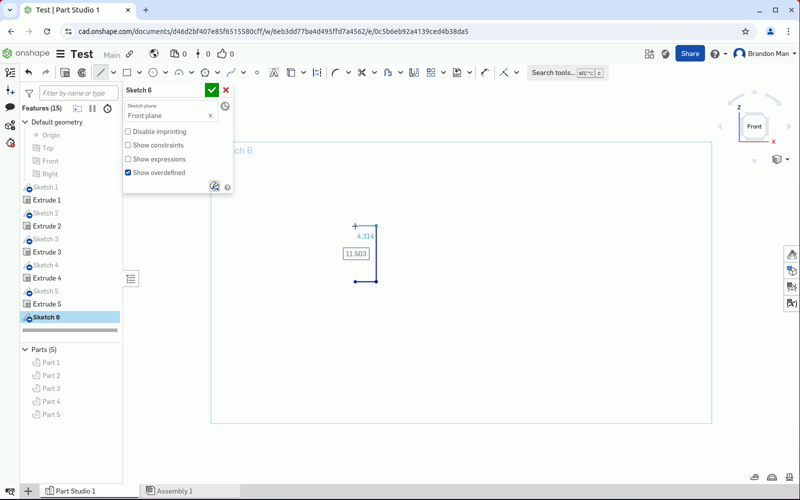
click(355, 225)
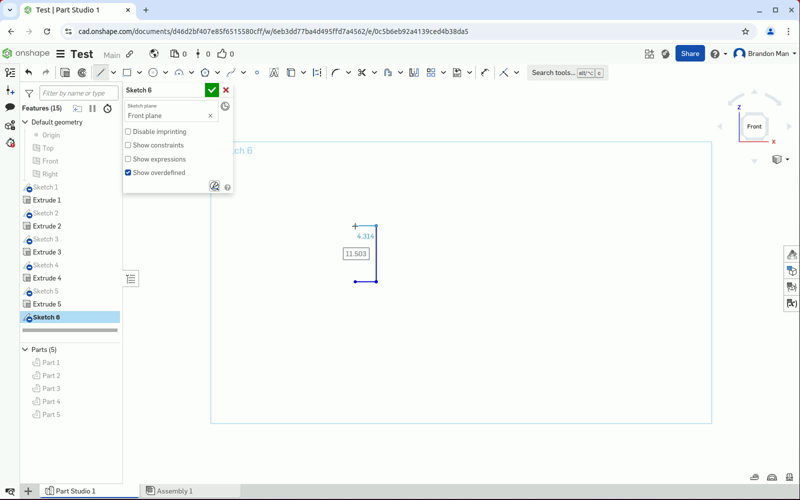
key_up(shift)
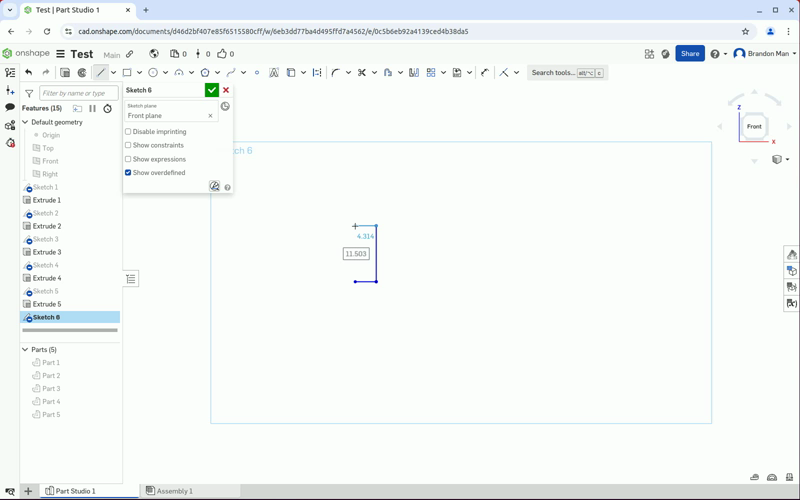
mouse_move(385, 225)
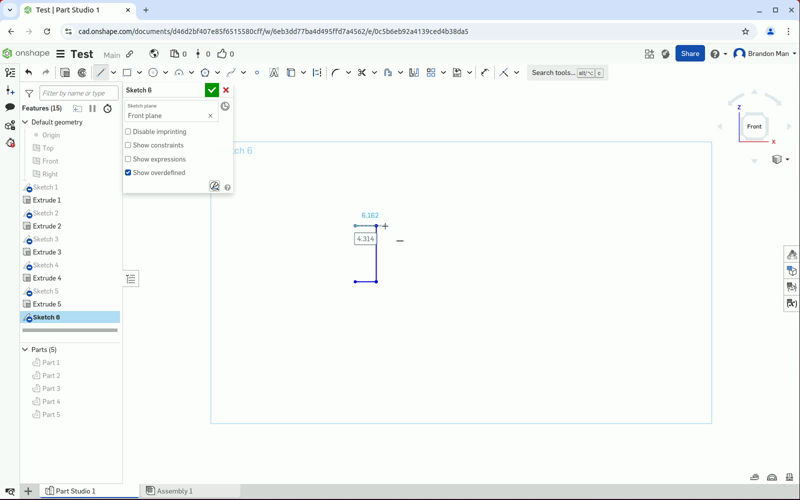
key_down(shift)
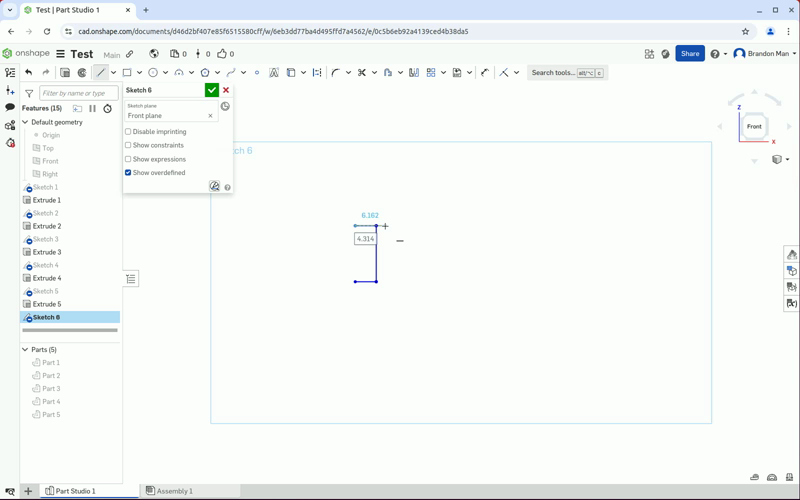
mouse_move(355, 281)
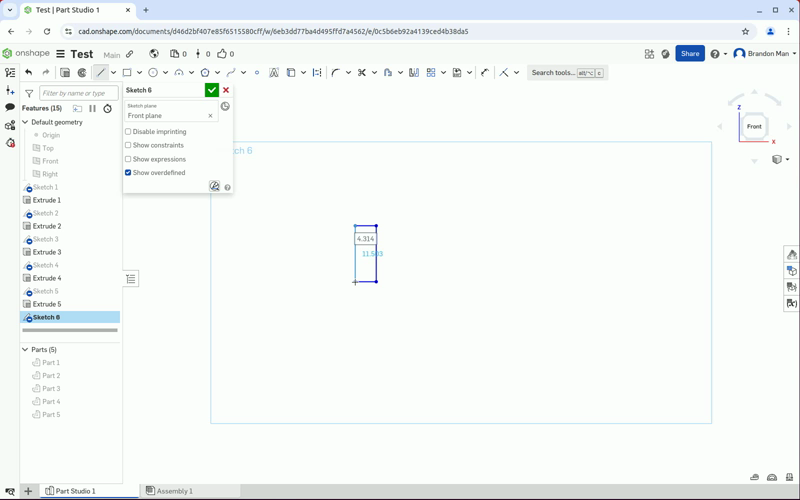
key_up(shift)
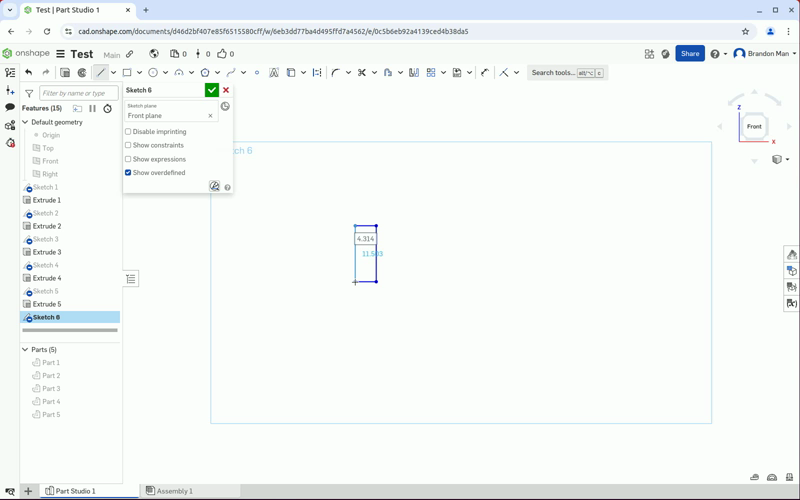
click(355, 281)
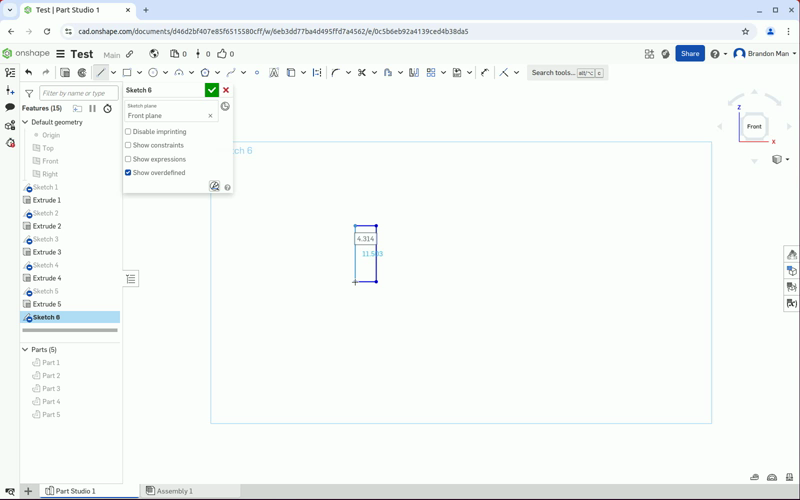
key(esc)
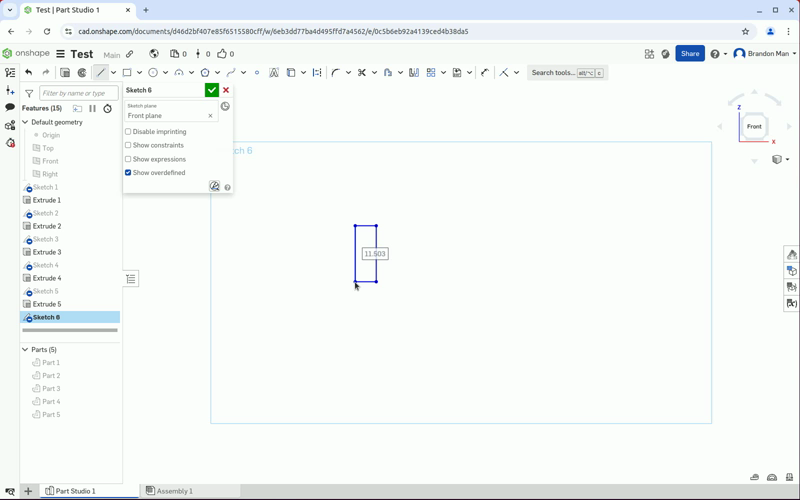
mouse_move(367, 279)
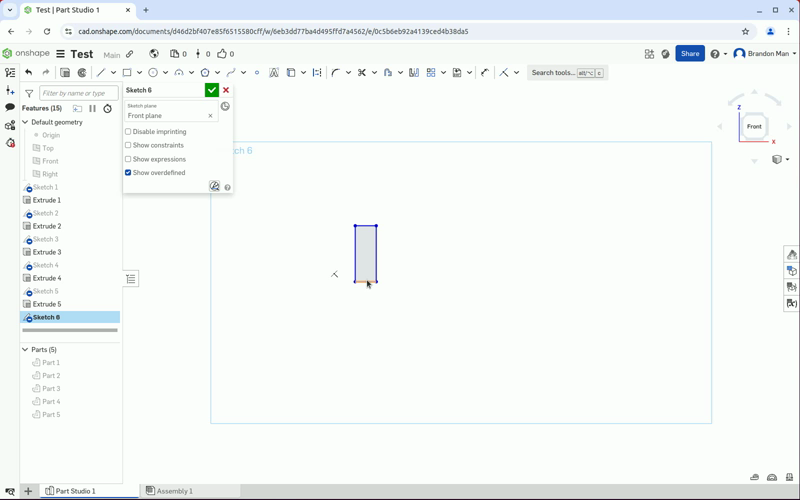
scroll(6)
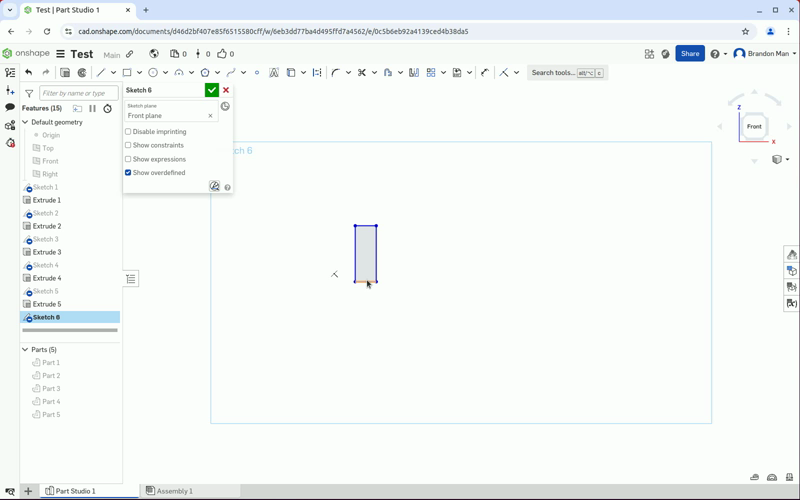
scroll(6)
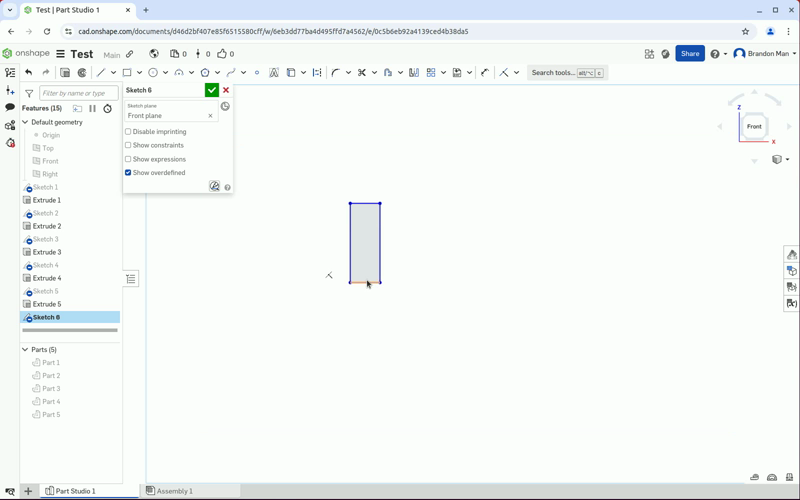
scroll(6)
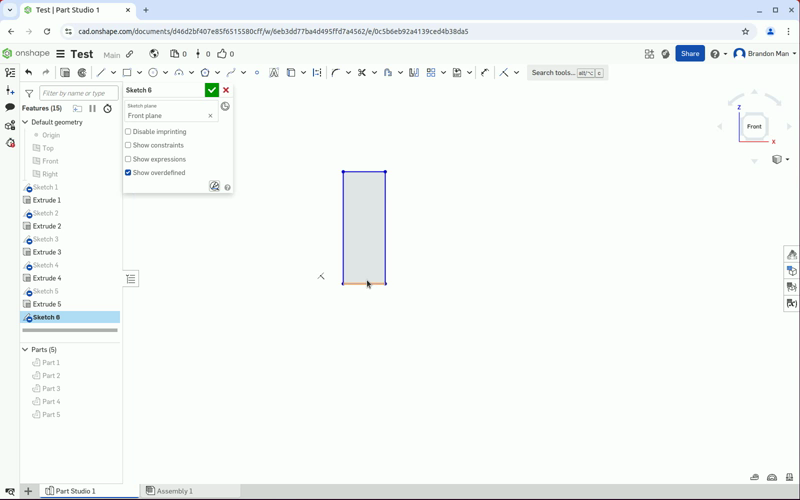
scroll(6)
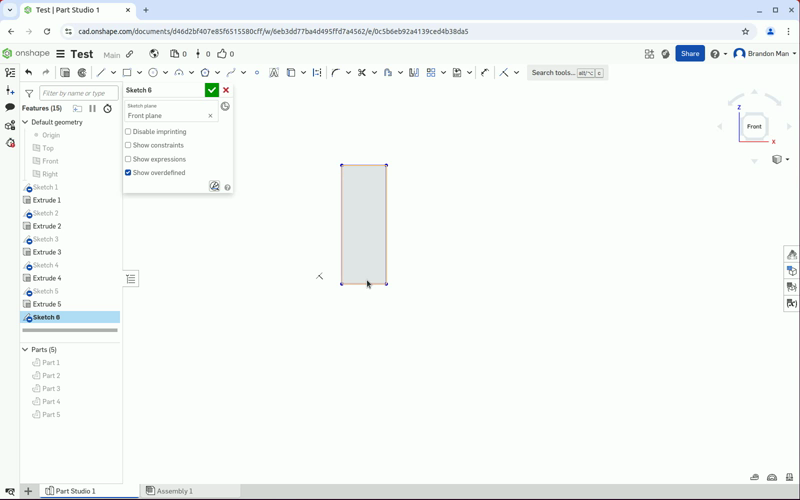
scroll(6)
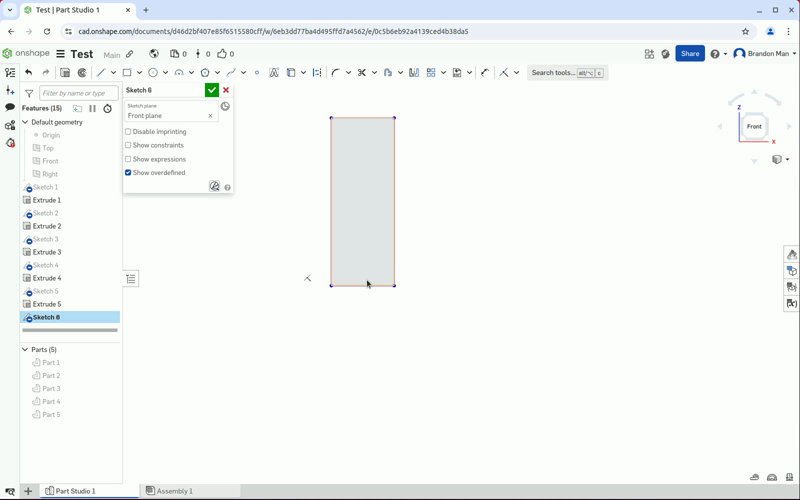
scroll(6)
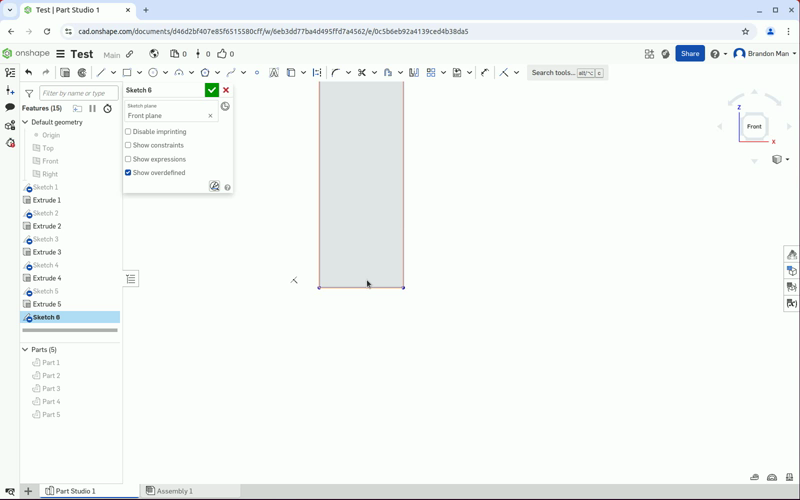
scroll(6)
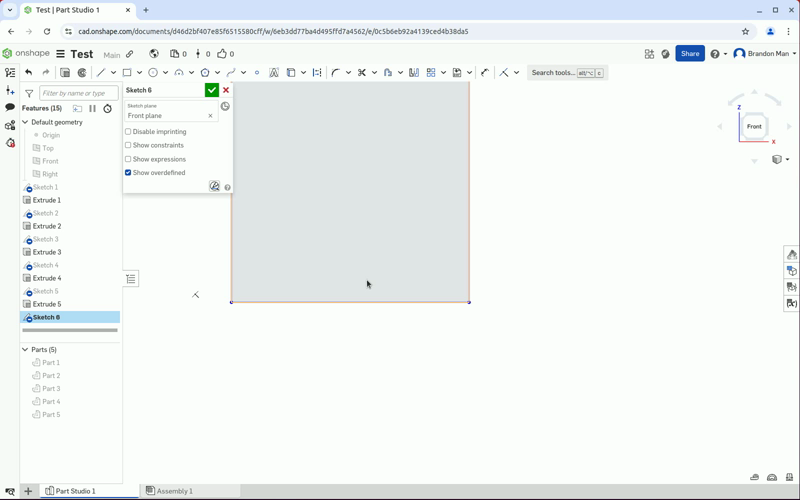
click(367, 279)
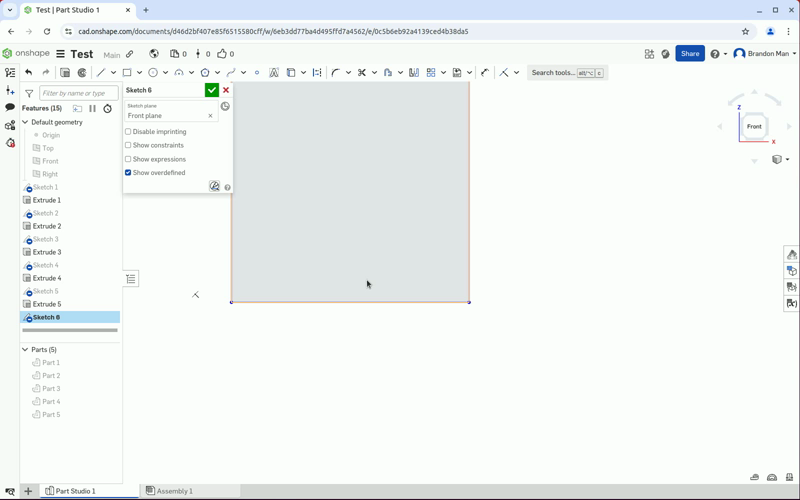
scroll(-6)
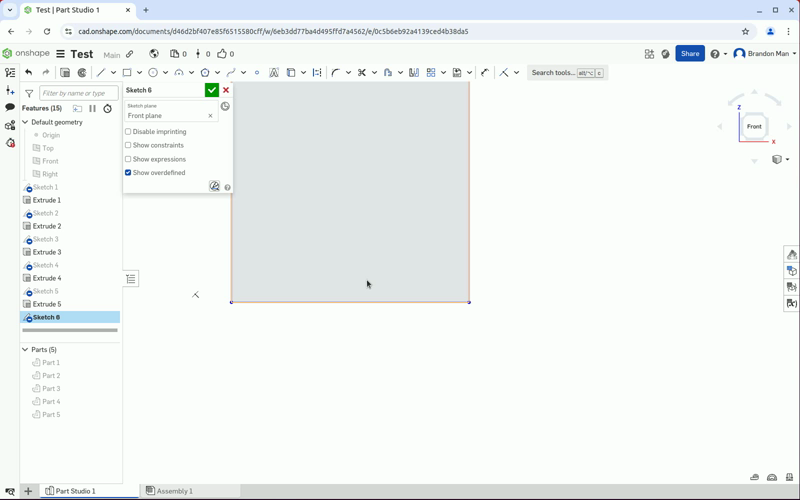
scroll(-6)
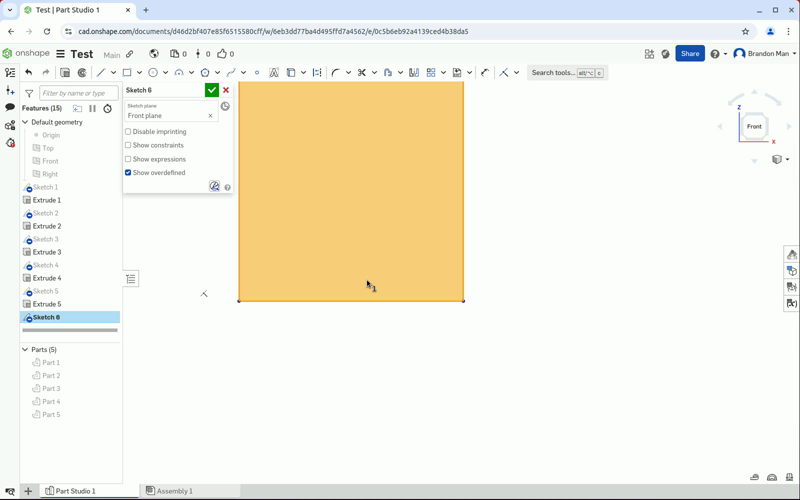
scroll(-6)
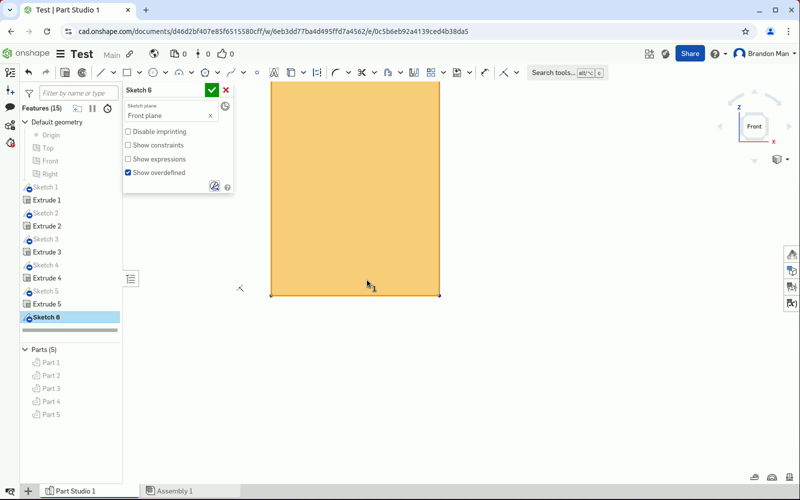
scroll(-6)
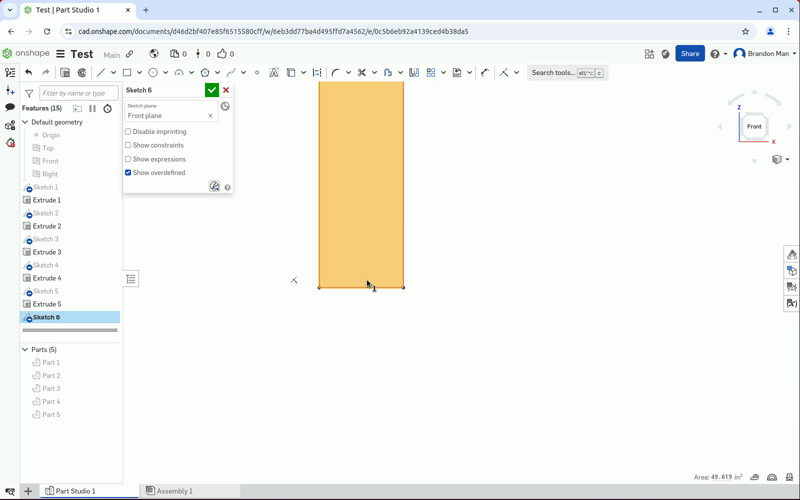
scroll(-6)
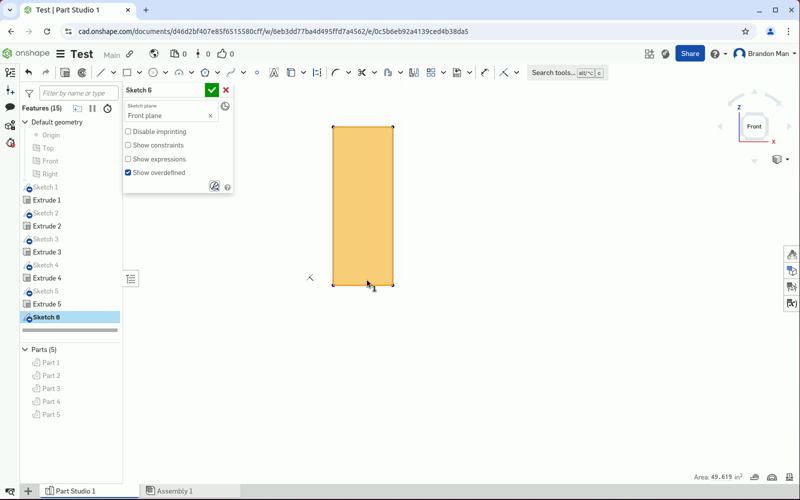
scroll(-6)
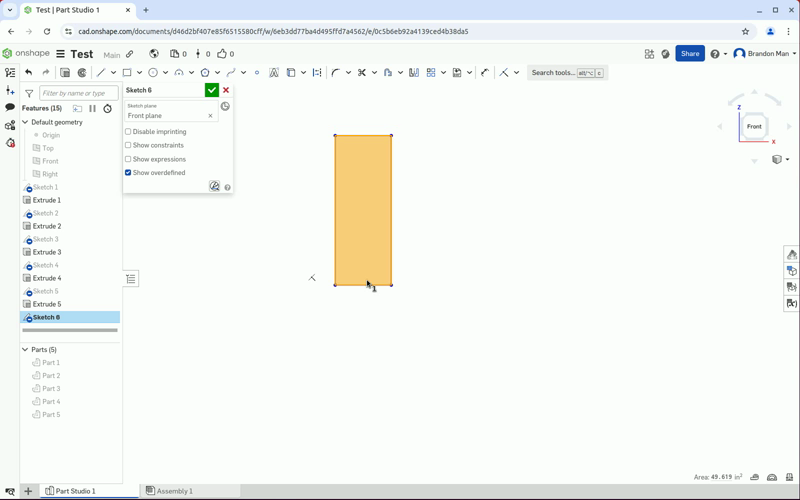
scroll(-6)
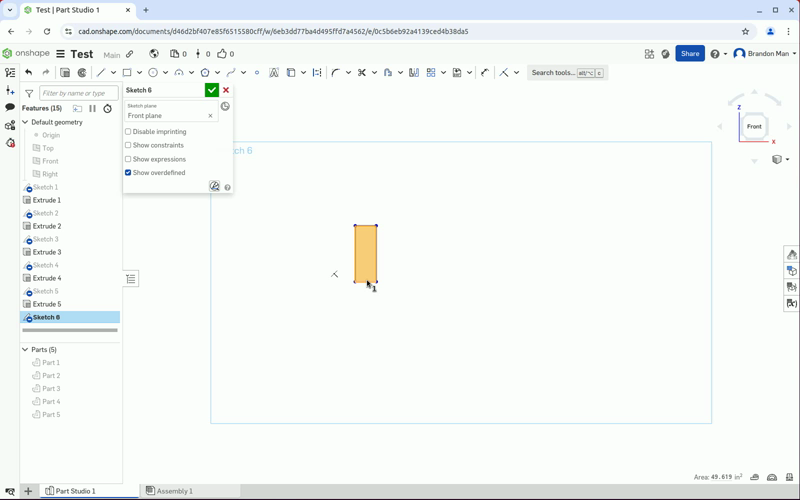
mouse_move(73, 352)
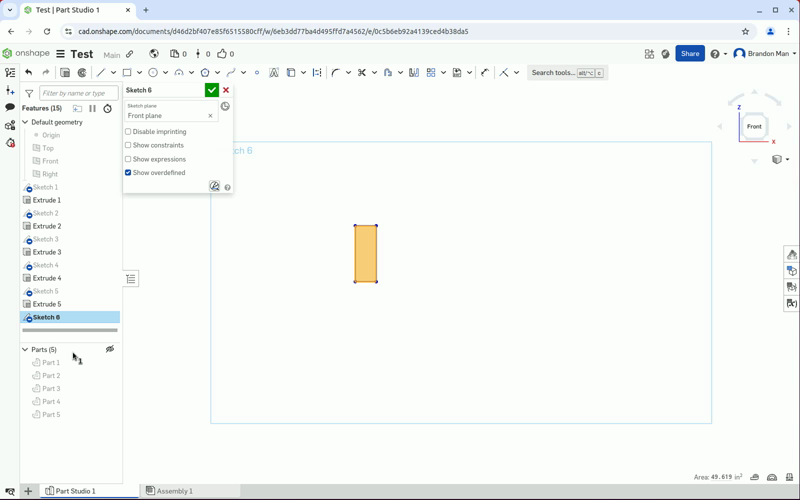
key(shift+y)
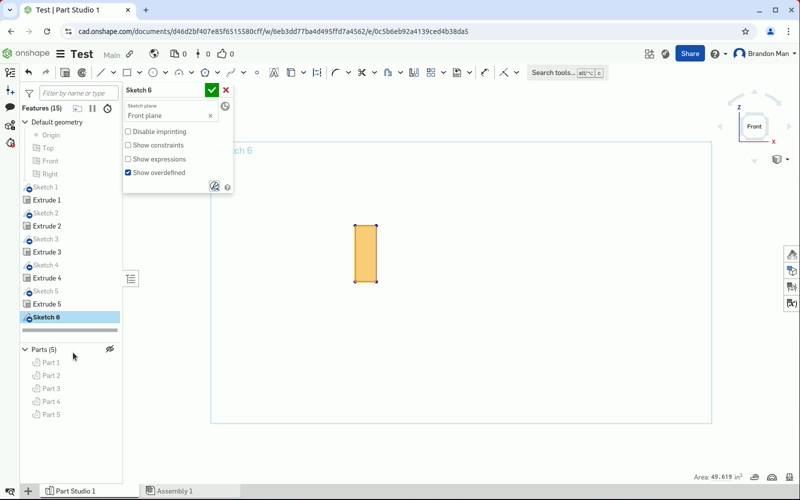
key(shift+e)
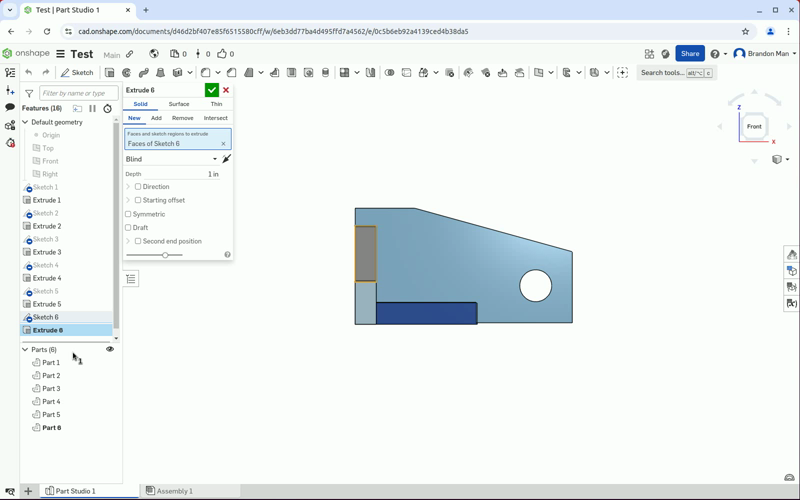
mouse_move(143, 106)
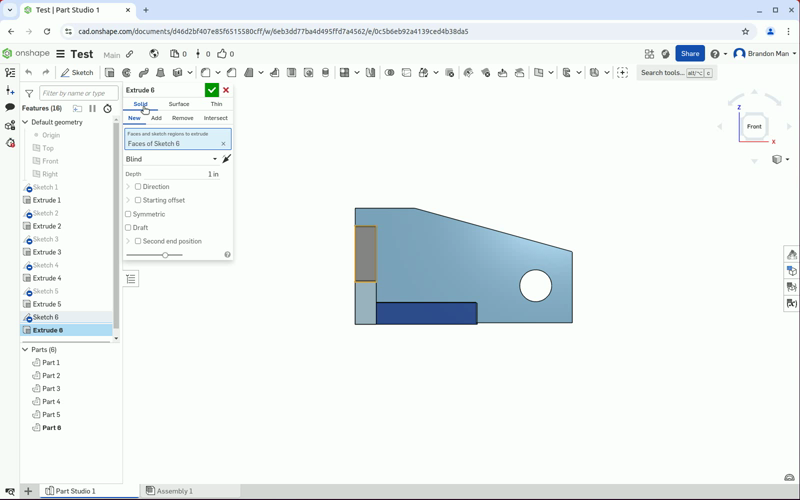
click(143, 106)
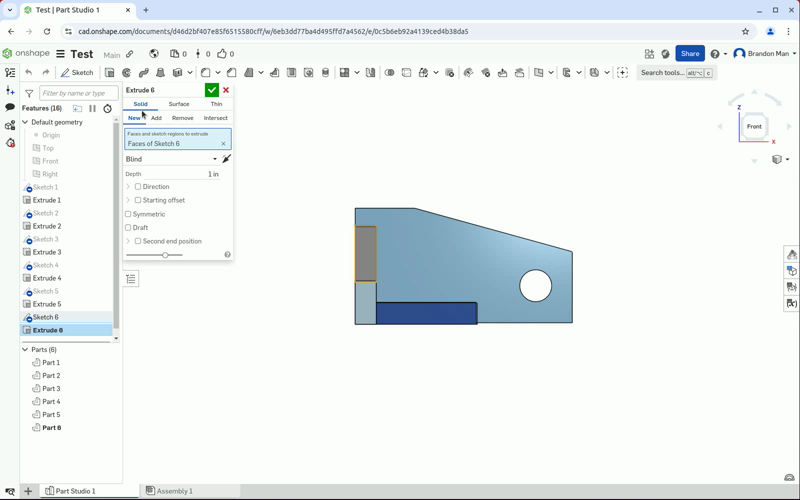
mouse_move(137, 120)
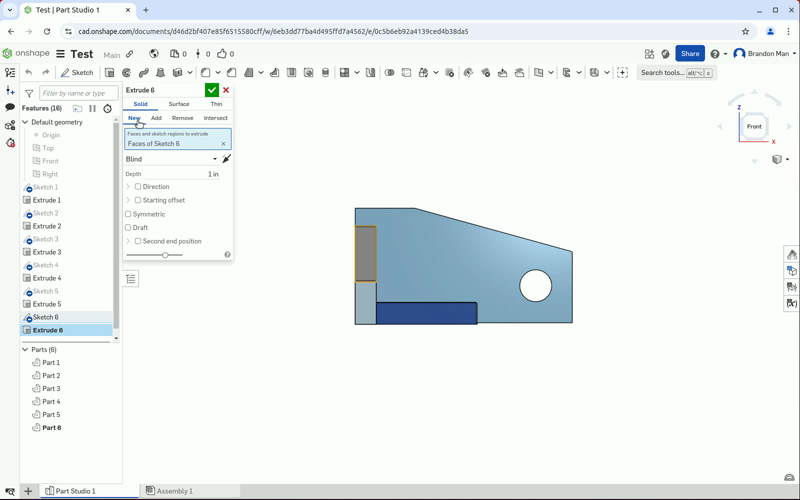
click(137, 120)
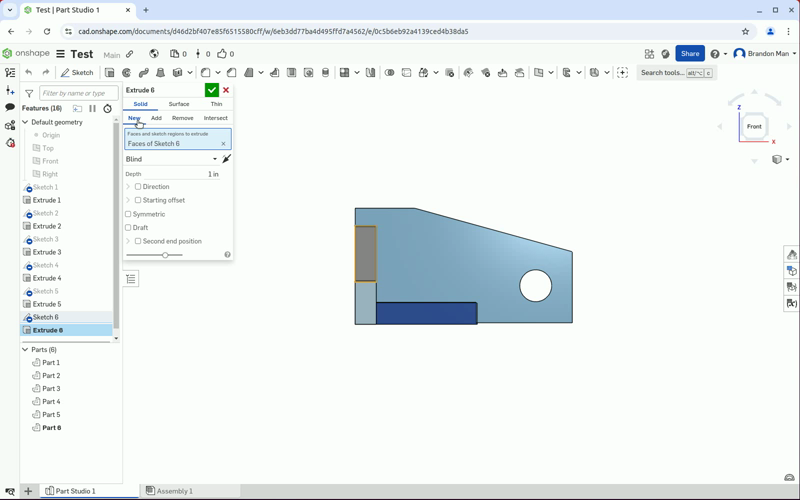
key(tab, 4)
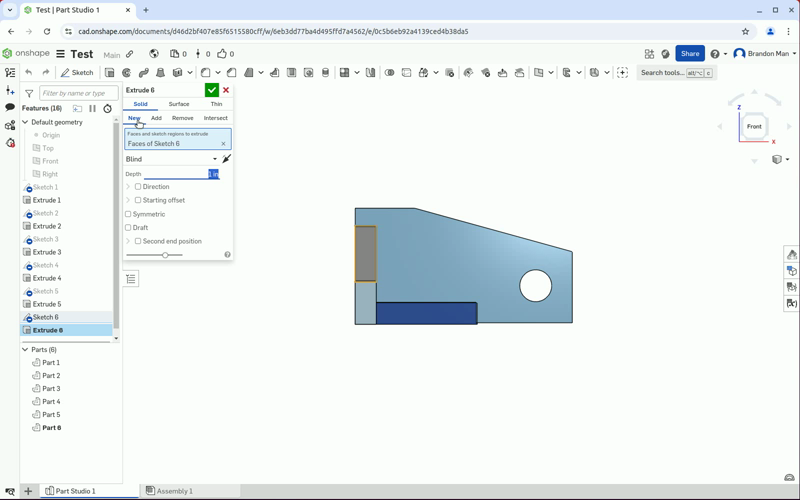
text(17.331)
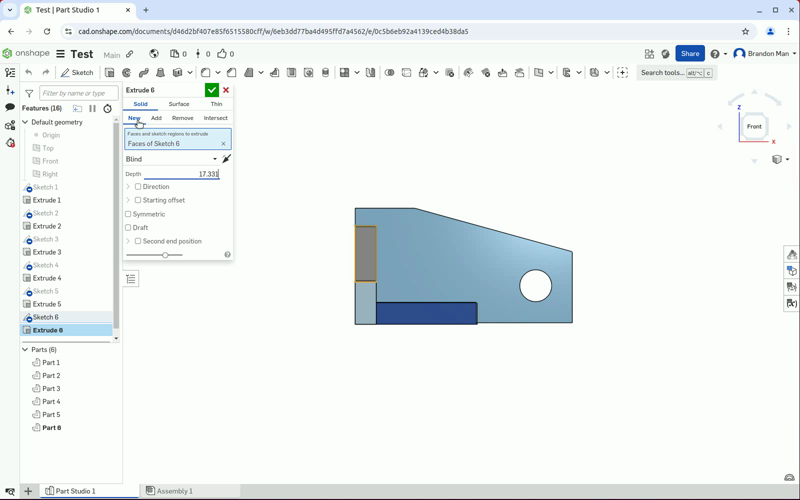
key(enter)
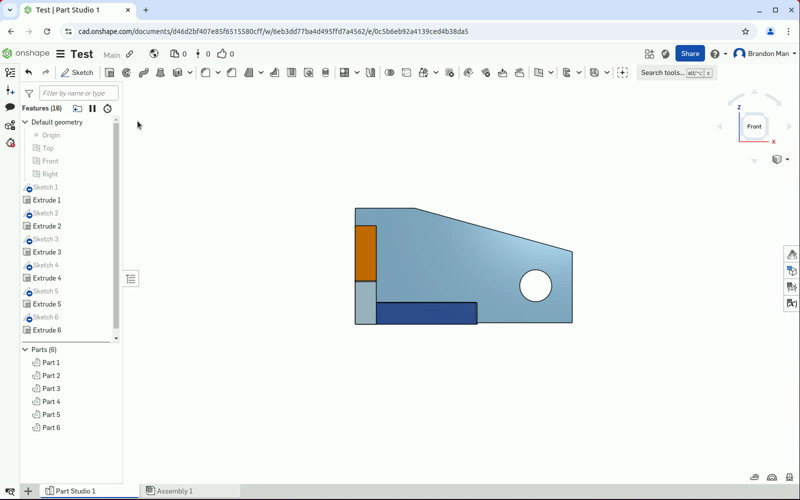
key(shift+h)
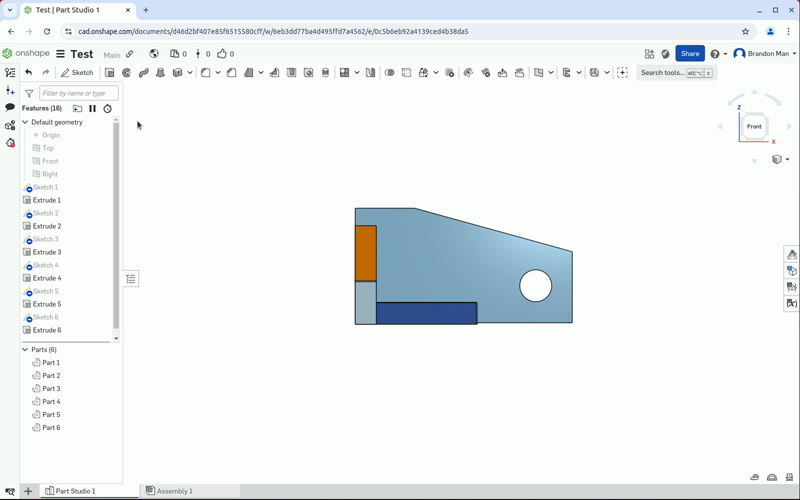
key(shift+h)
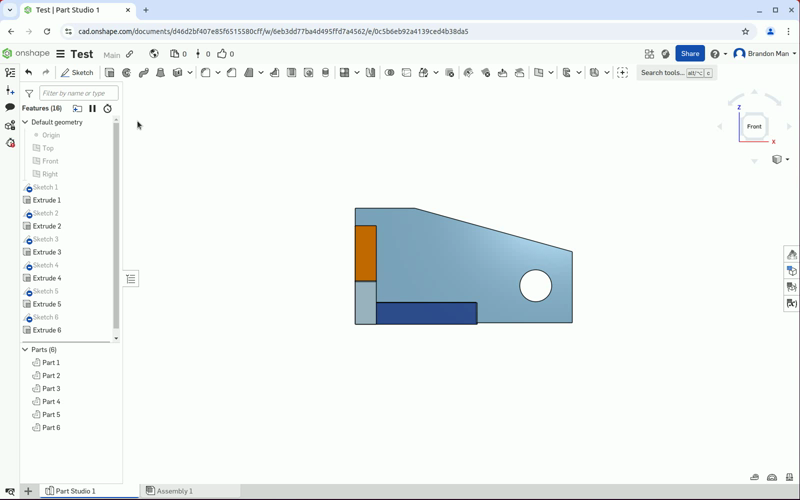
mouse_move(69, 189)
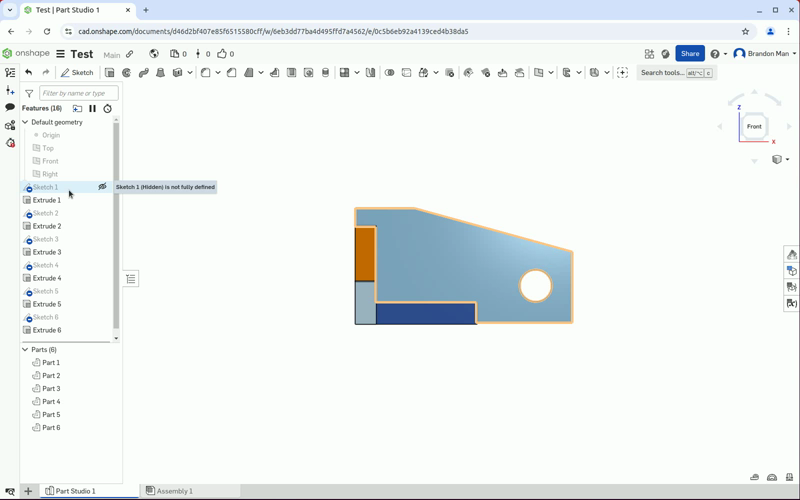
click(69, 189)
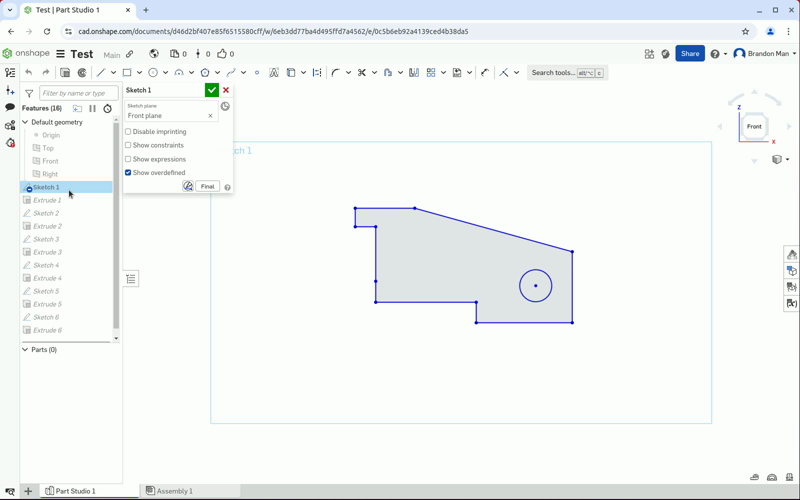
mouse_move(229, 92)
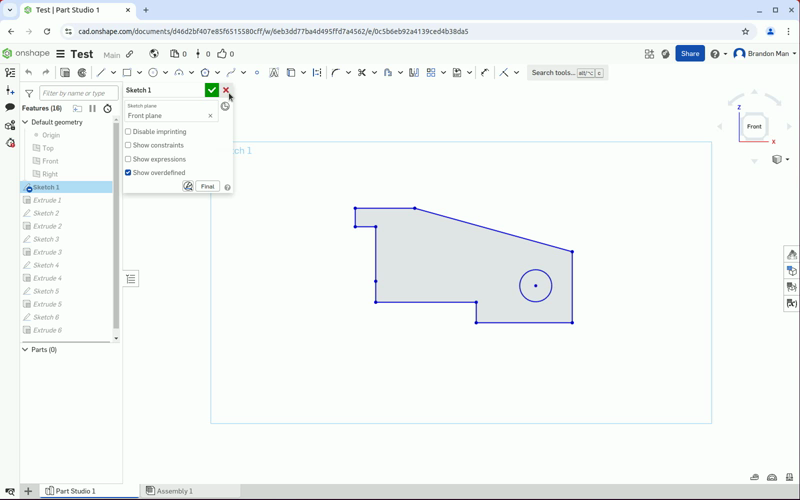
click(229, 92)
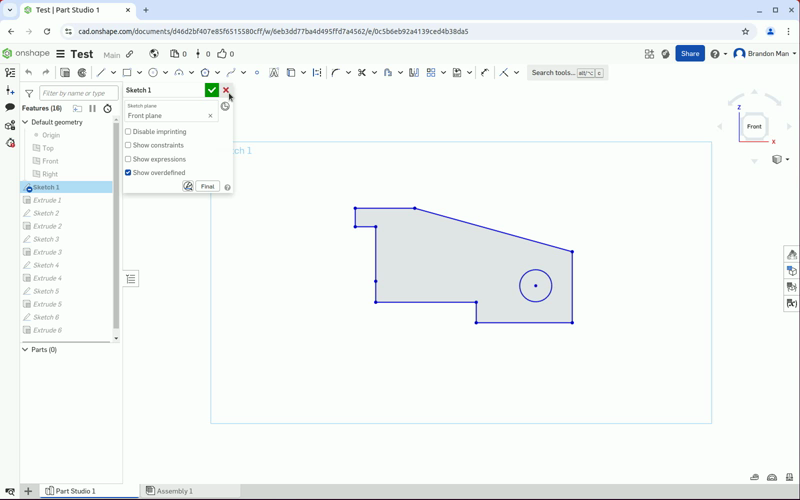
key(shift+s)
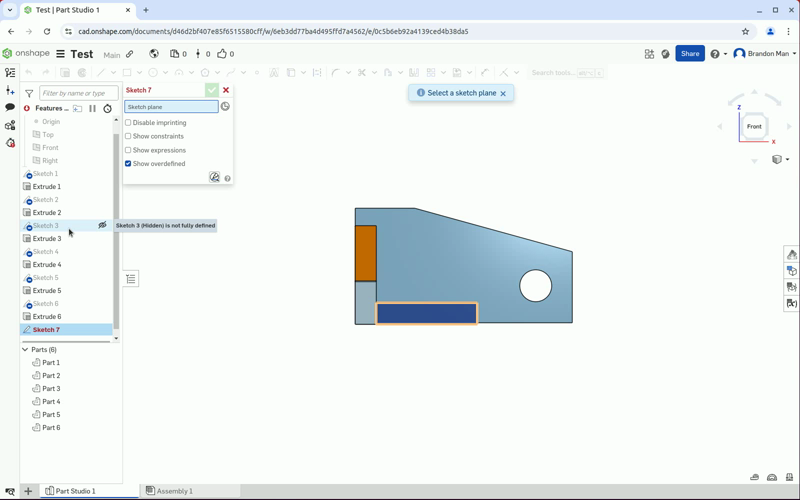
scroll(3)
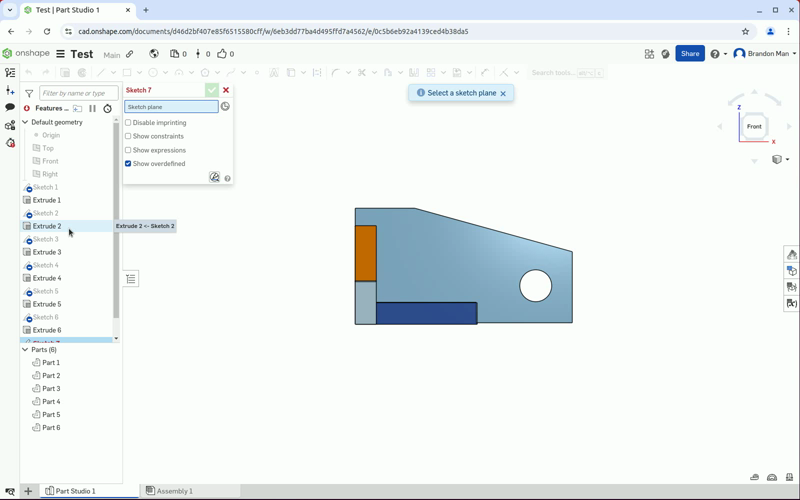
mouse_move(69, 163)
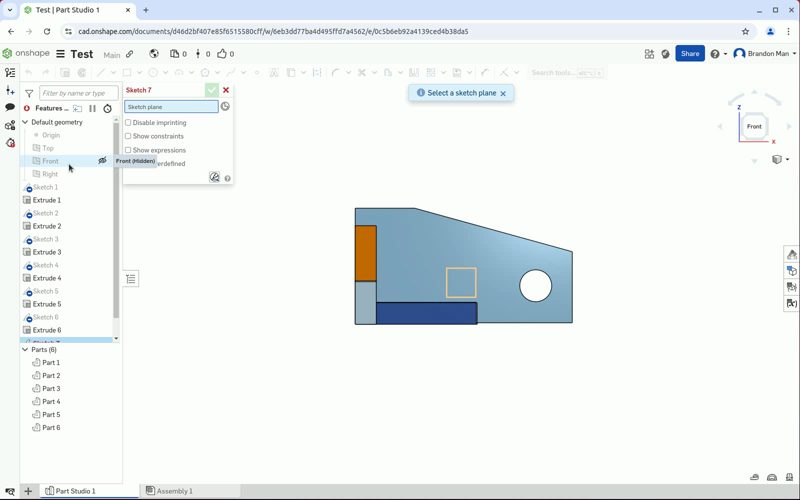
click(69, 163)
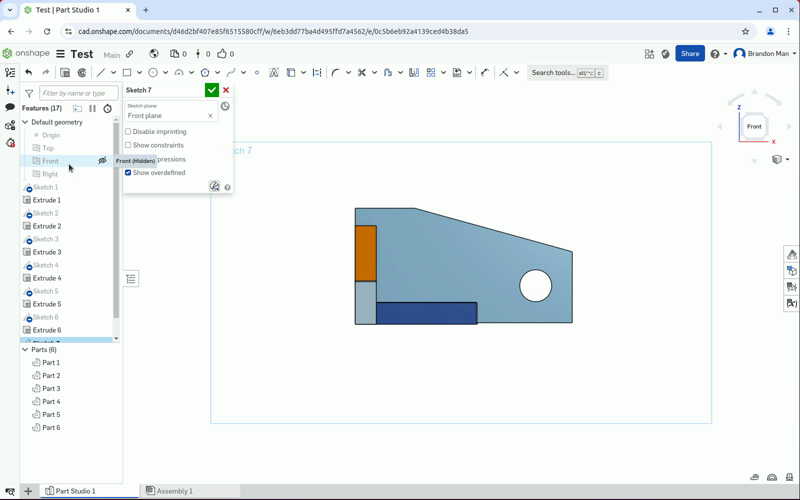
mouse_move(73, 352)
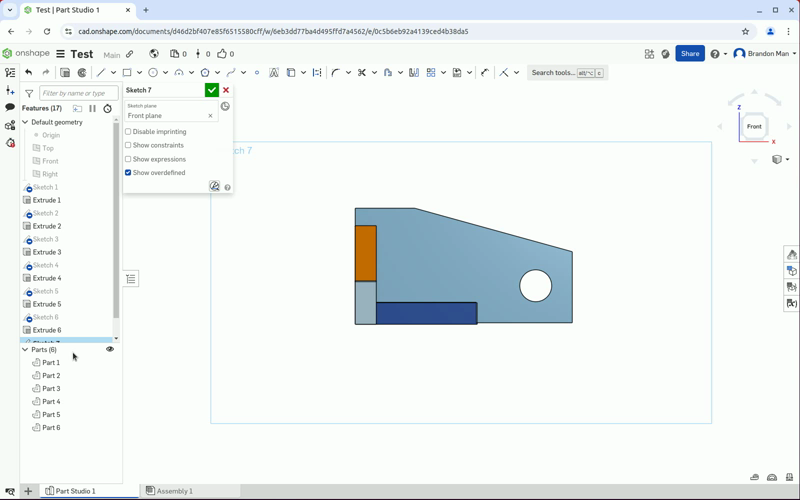
key(y)
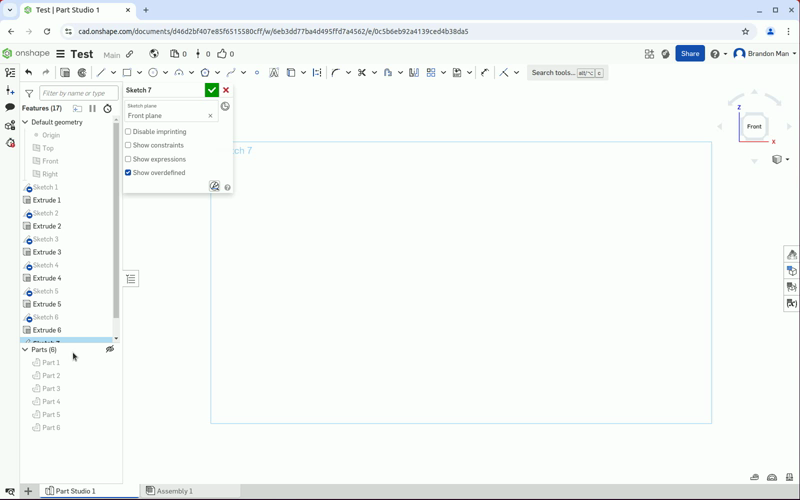
key(l)
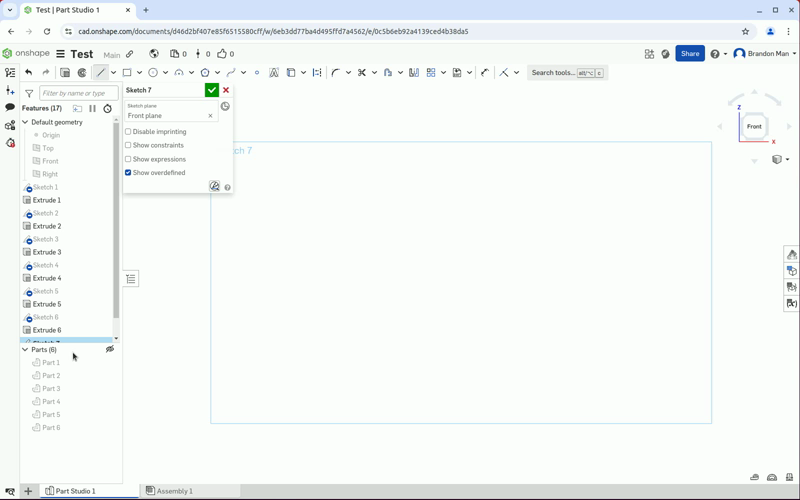
key_down(shift)
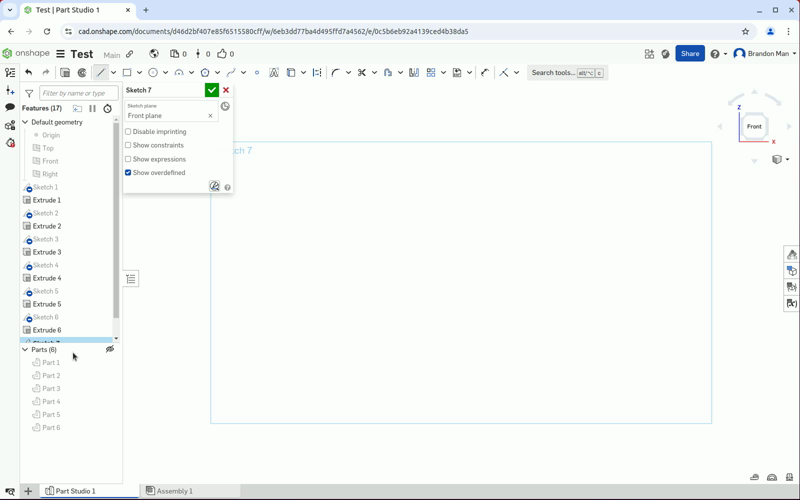
mouse_move(376, 324)
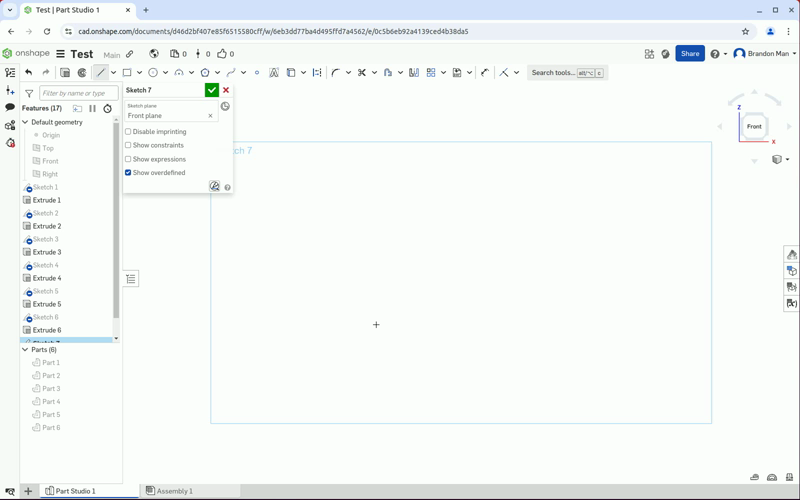
click(376, 324)
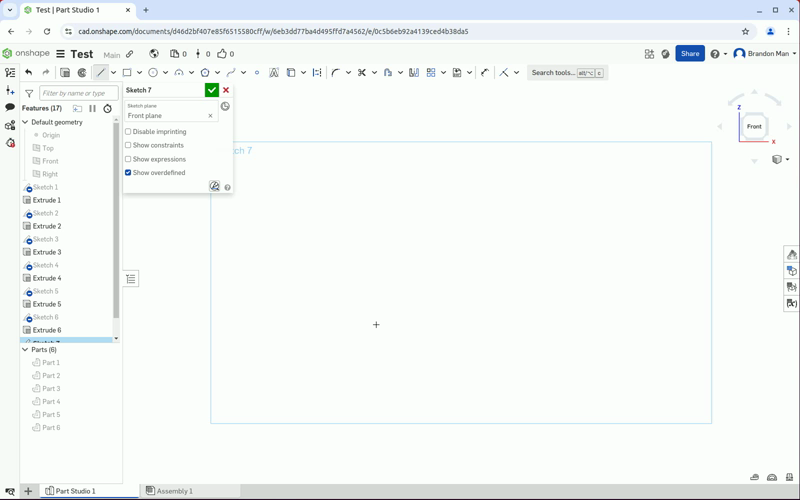
key_up(shift)
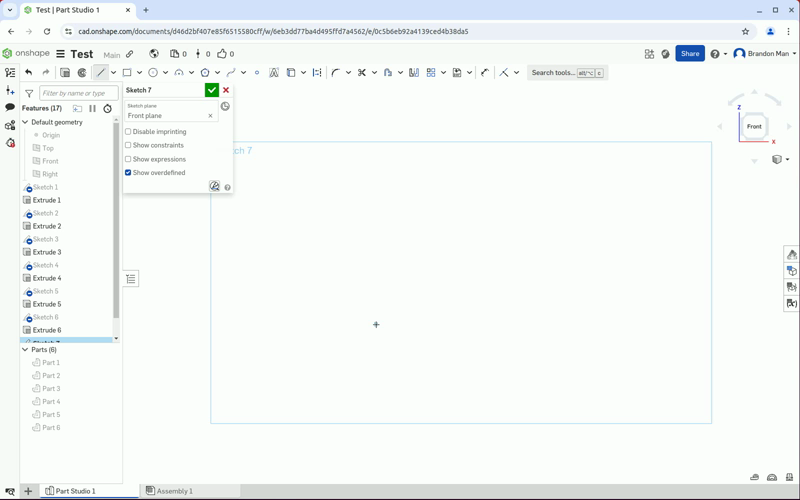
key_down(shift)
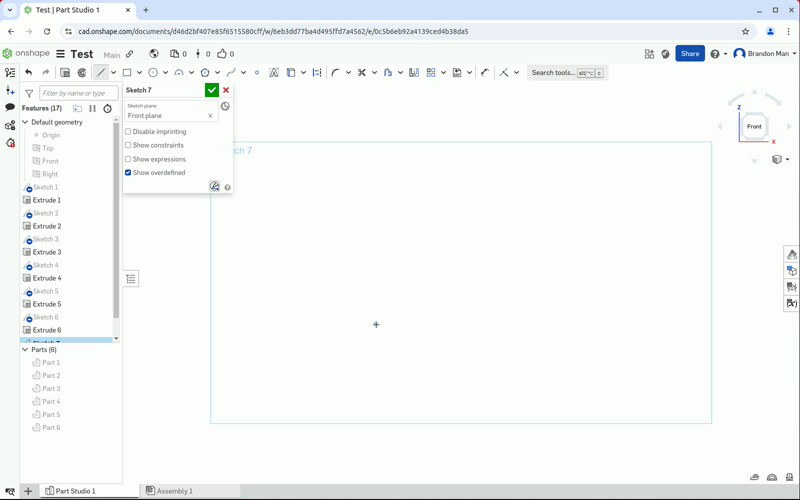
mouse_move(477, 324)
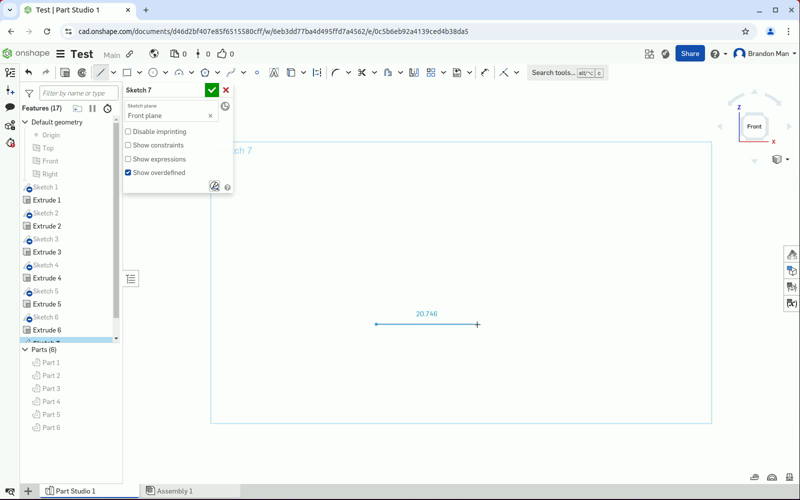
click(477, 324)
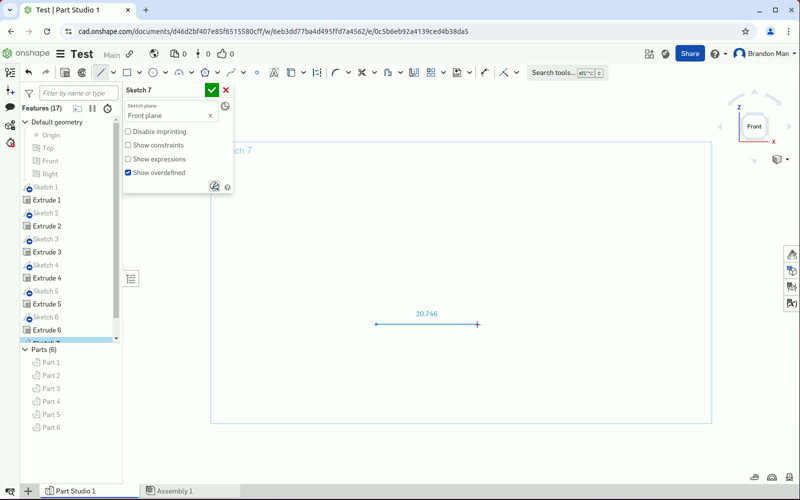
key_up(shift)
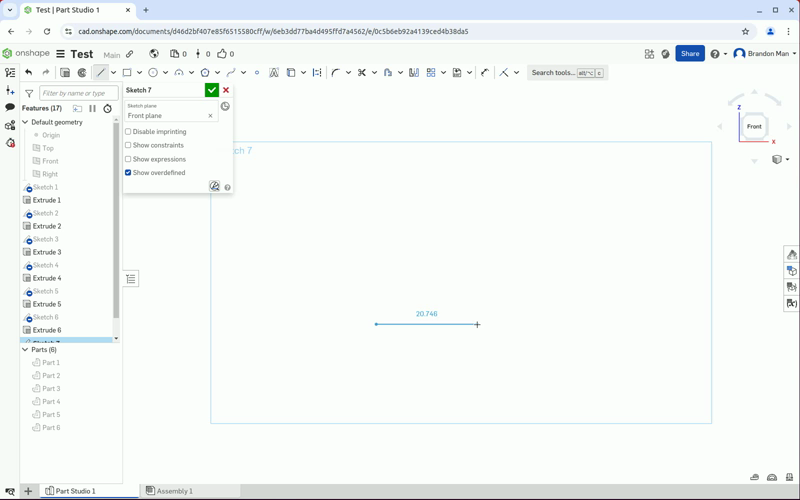
key_down(shift)
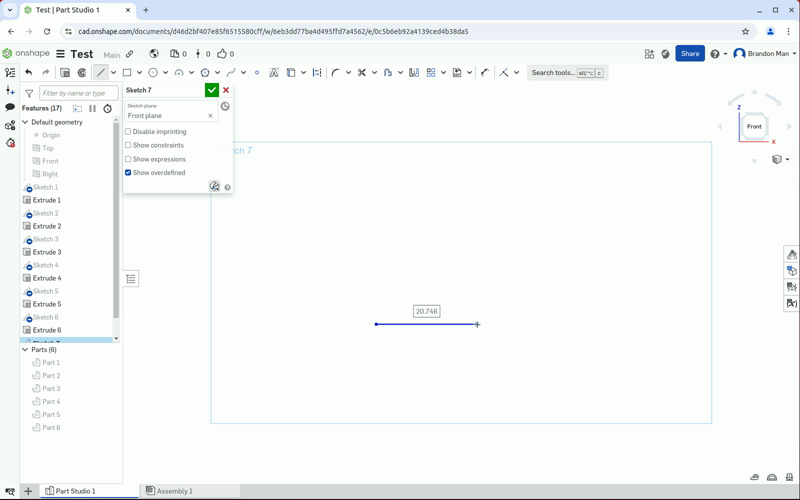
mouse_move(507, 324)
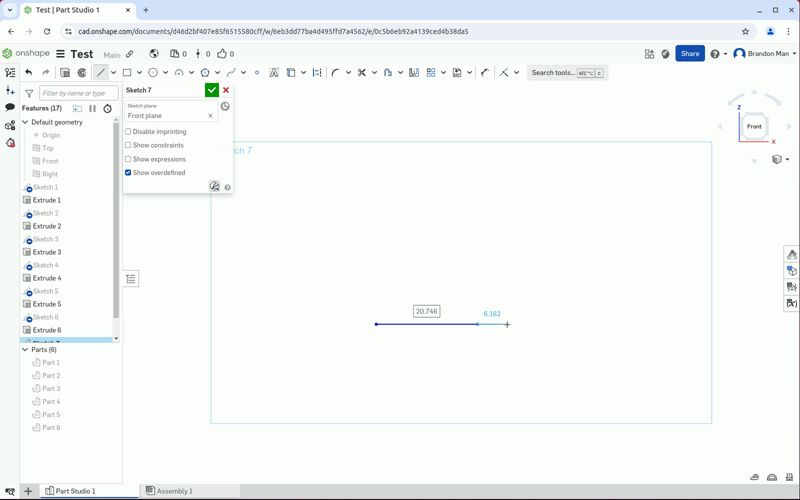
mouse_move(477, 302)
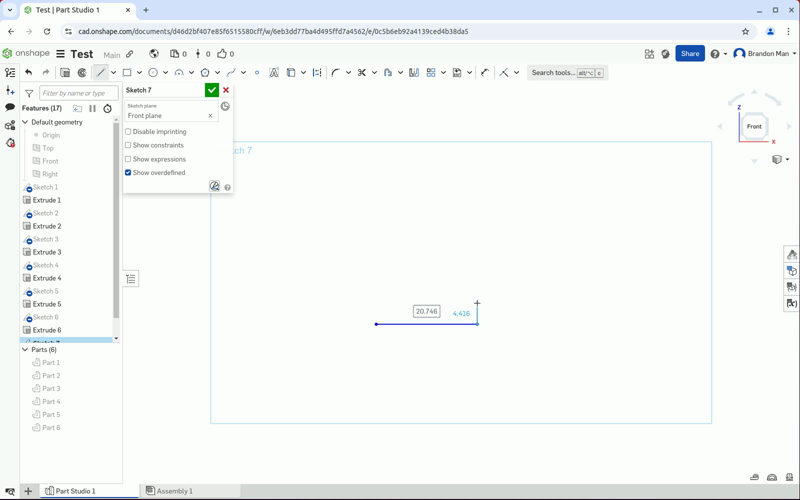
click(477, 302)
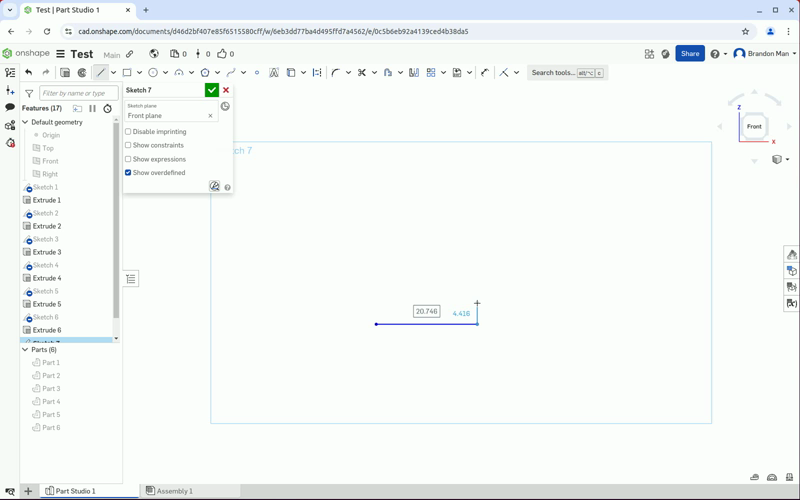
key_up(shift)
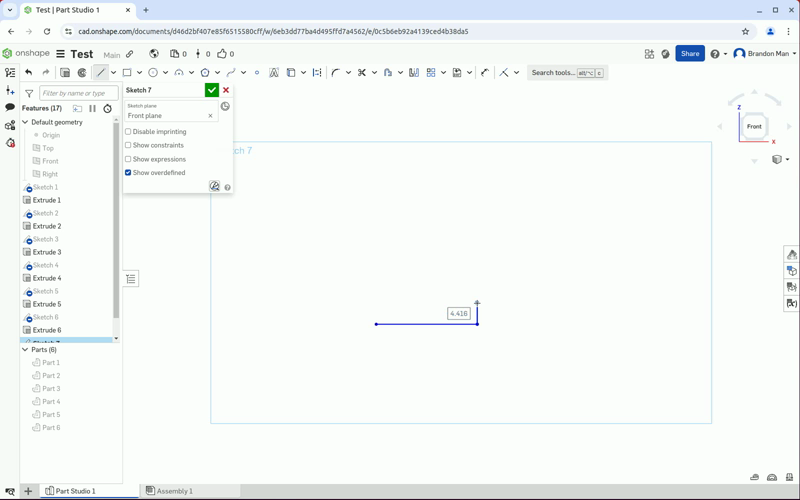
key_down(shift)
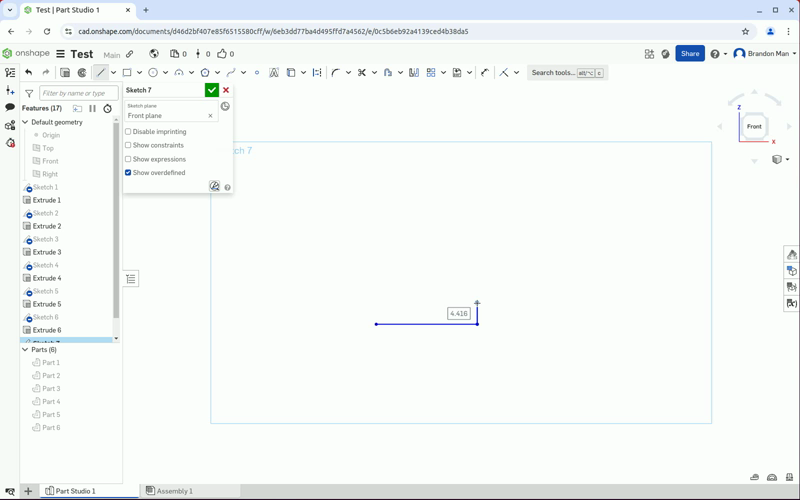
mouse_move(376, 302)
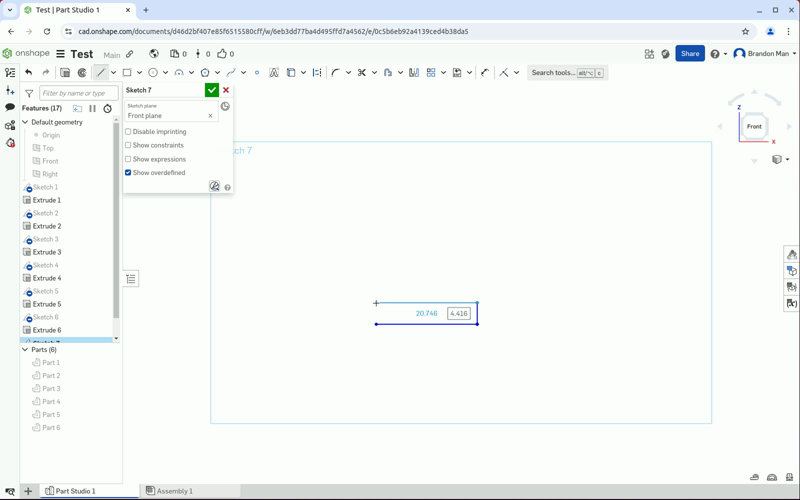
click(376, 302)
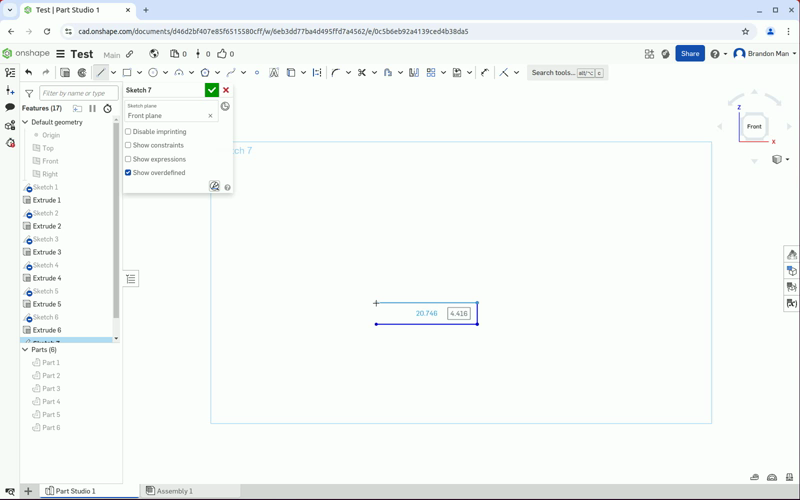
key_up(shift)
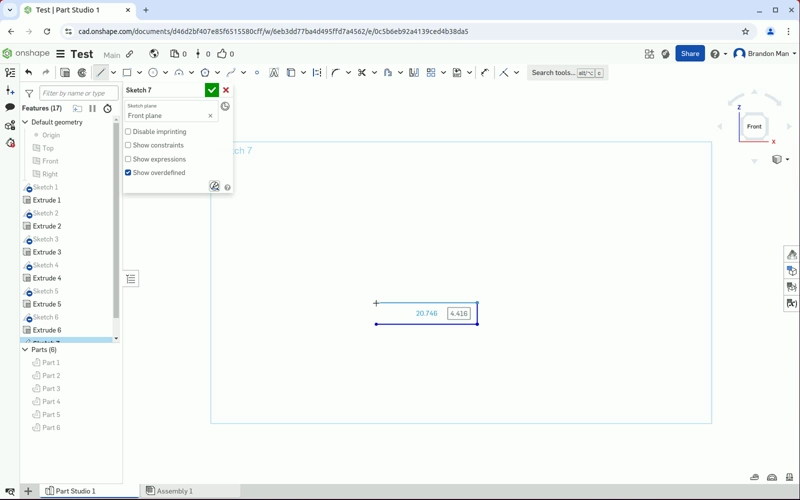
mouse_move(406, 302)
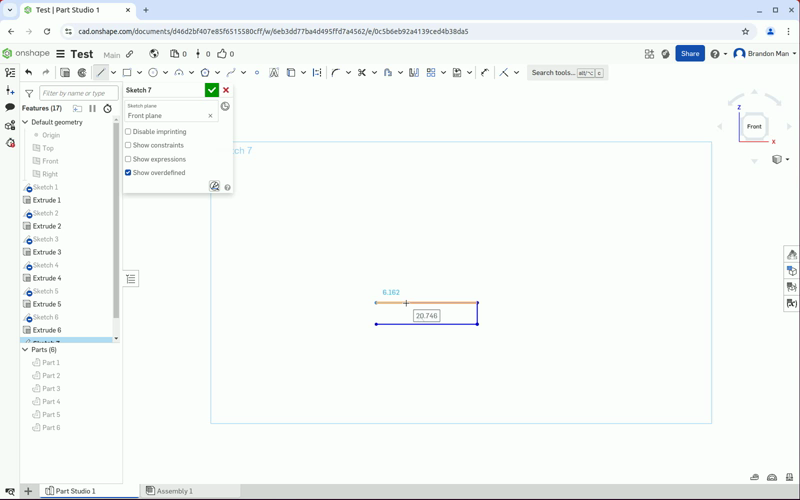
key_down(shift)
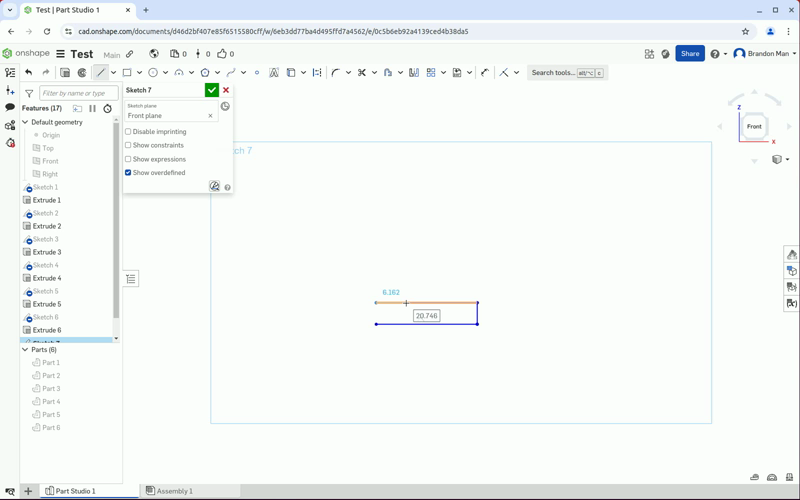
mouse_move(376, 324)
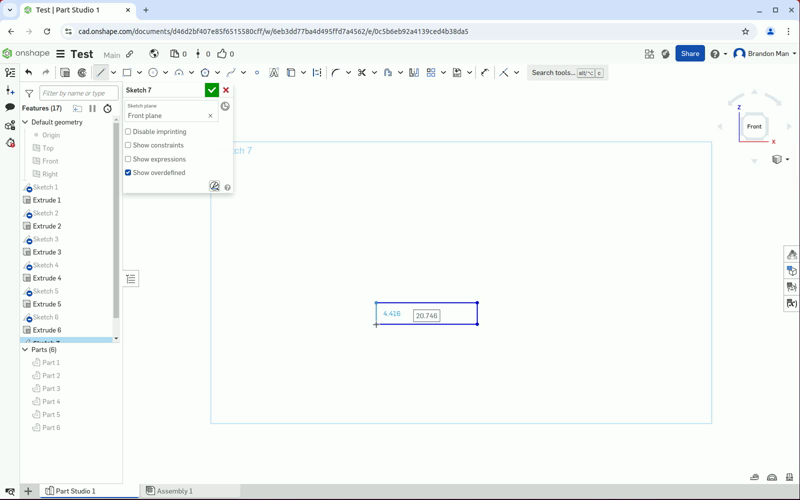
key_up(shift)
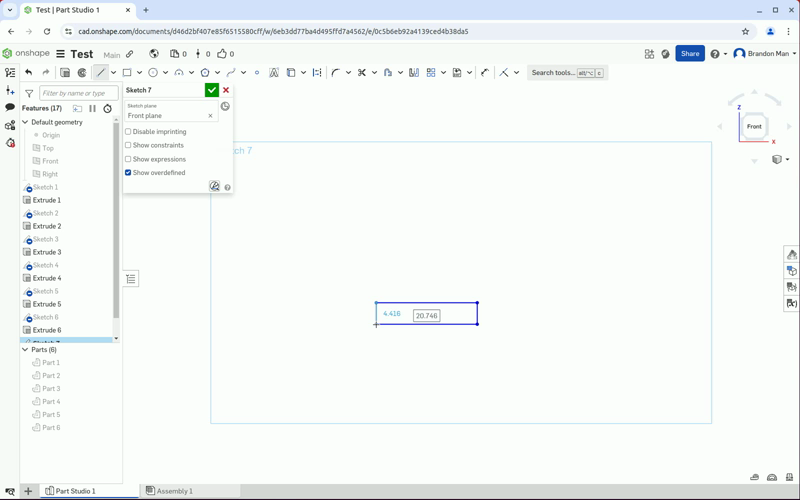
click(376, 324)
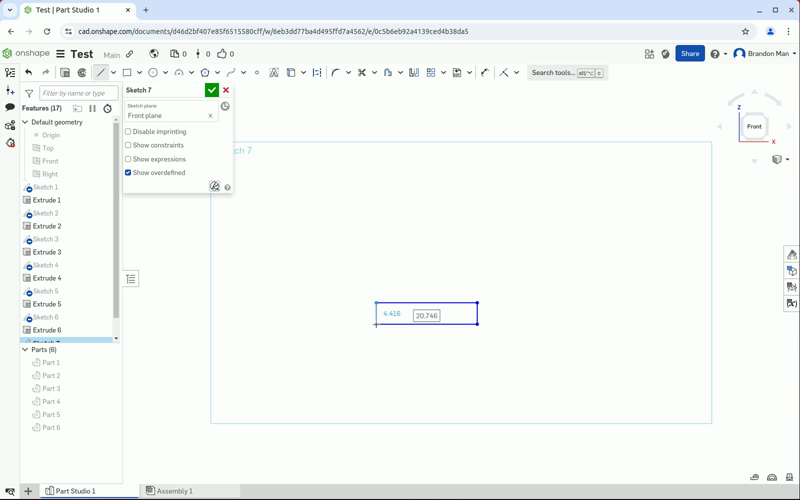
key(esc)
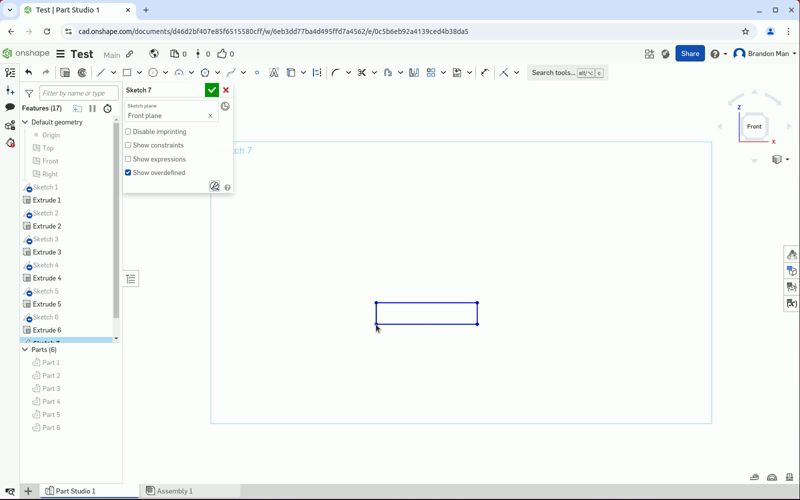
mouse_move(452, 304)
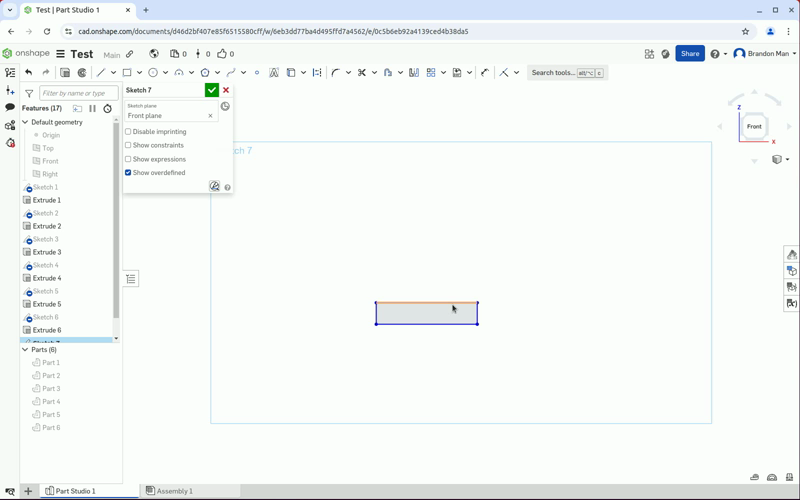
click(452, 304)
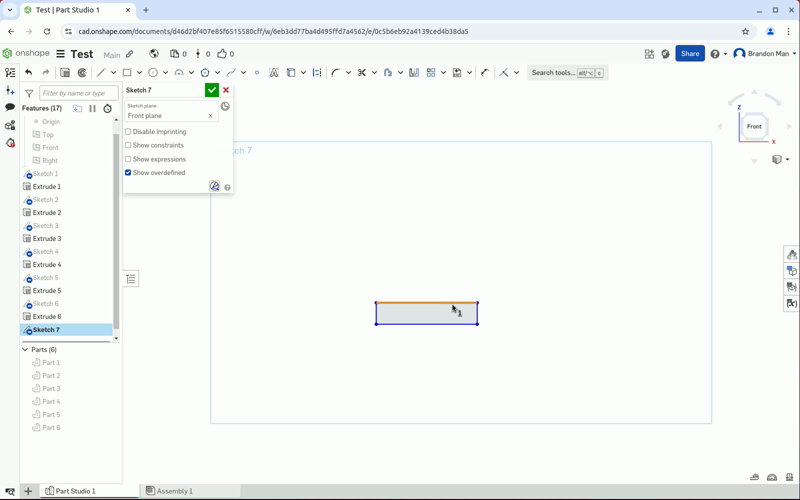
mouse_move(73, 352)
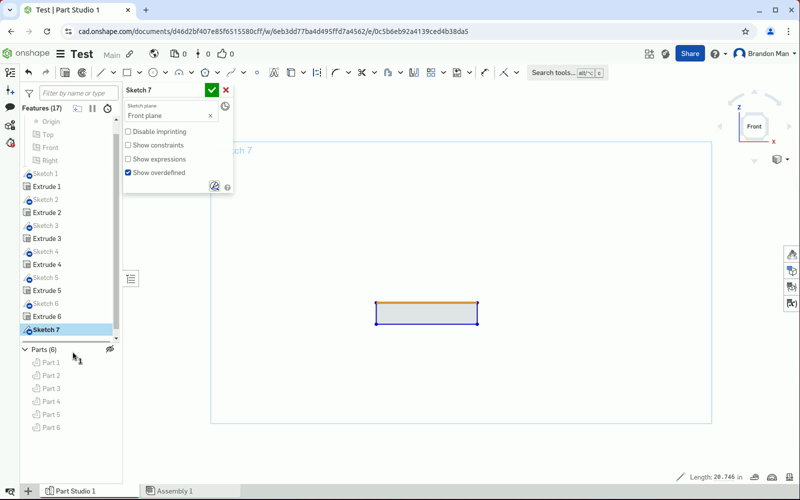
key(shift+y)
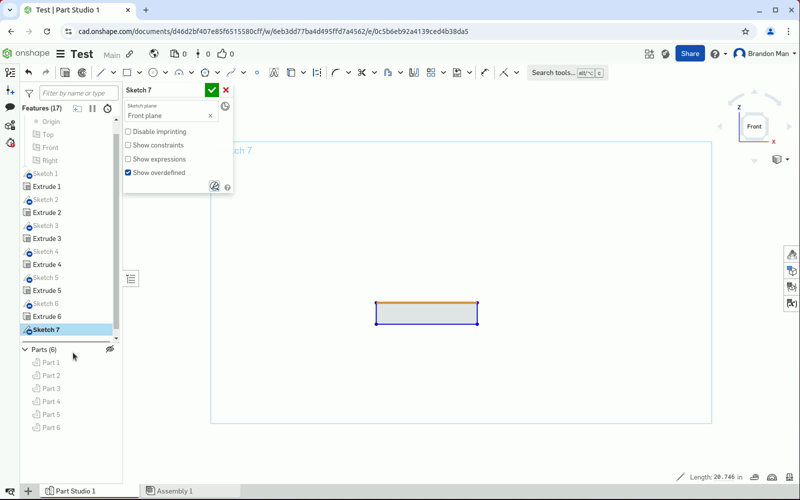
key(shift+e)
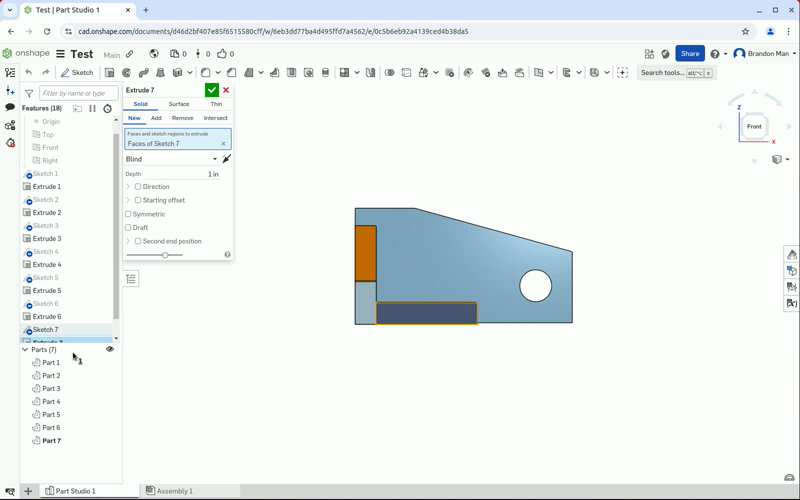
mouse_move(143, 106)
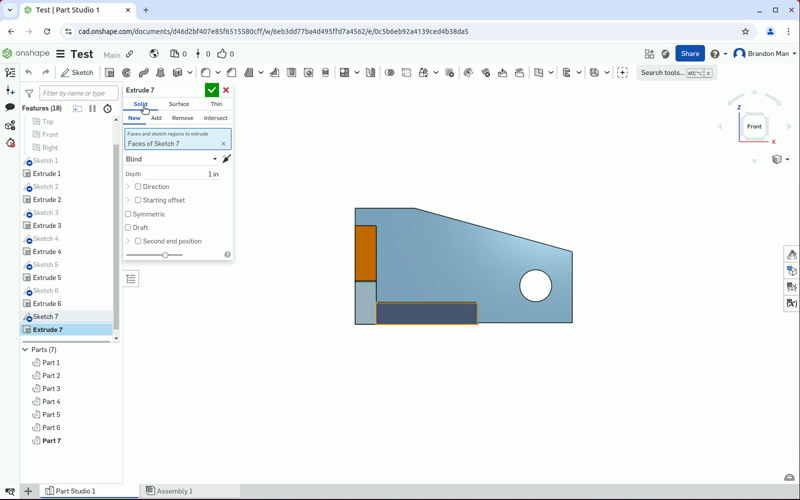
click(143, 106)
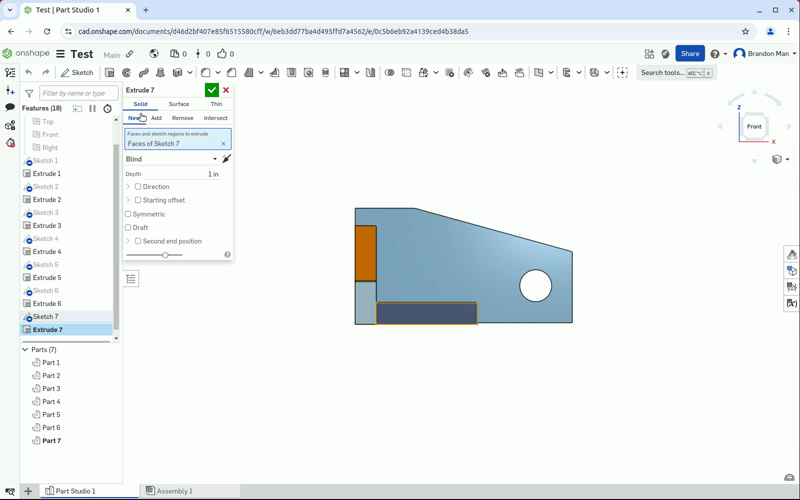
mouse_move(137, 120)
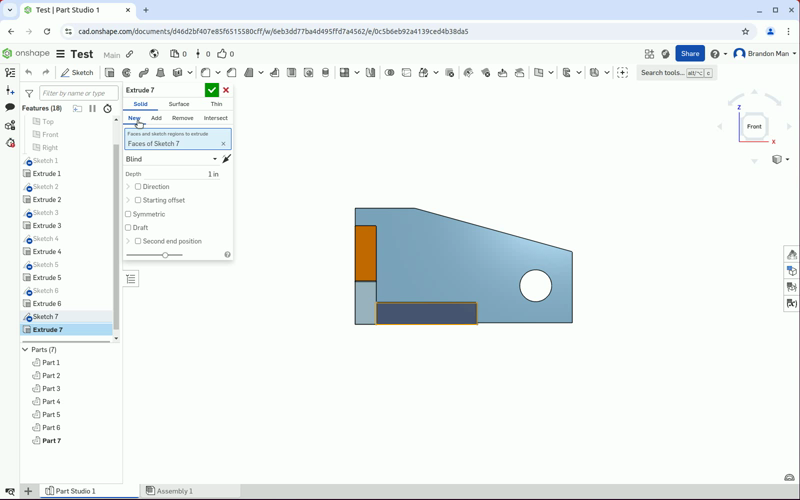
click(137, 120)
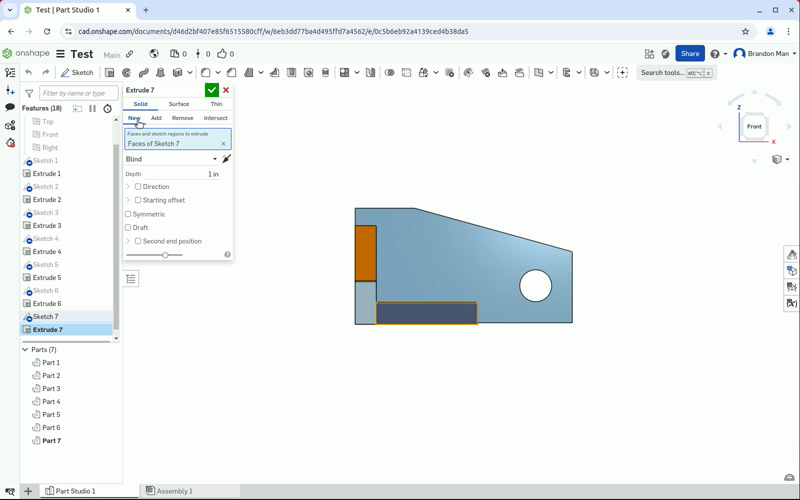
key(tab, 4)
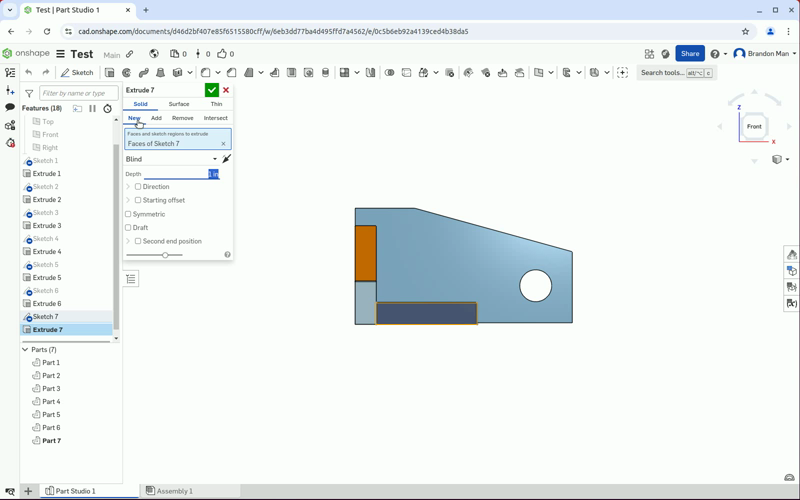
text(17.331)
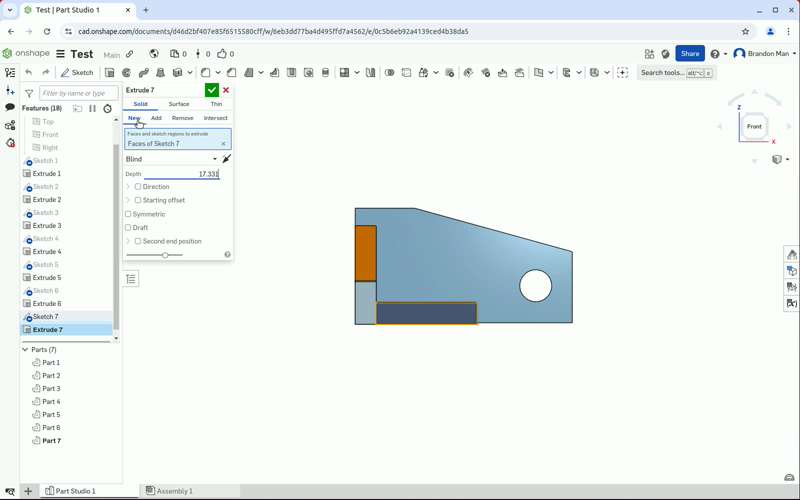
key(enter)
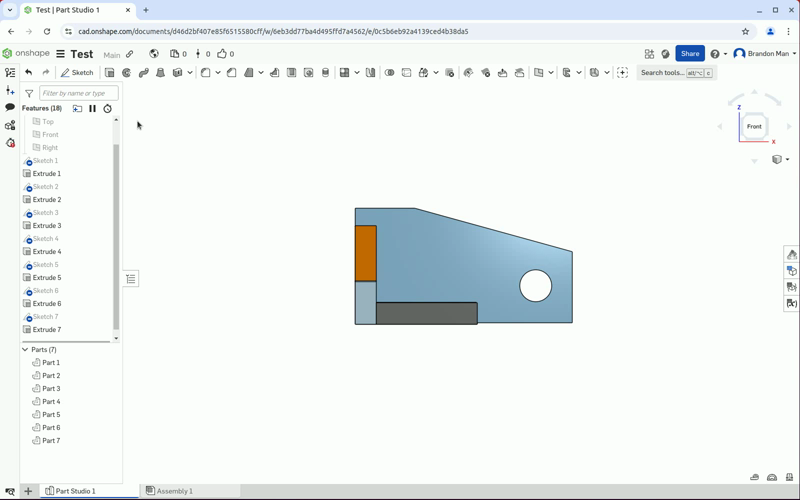
key(shift+h)
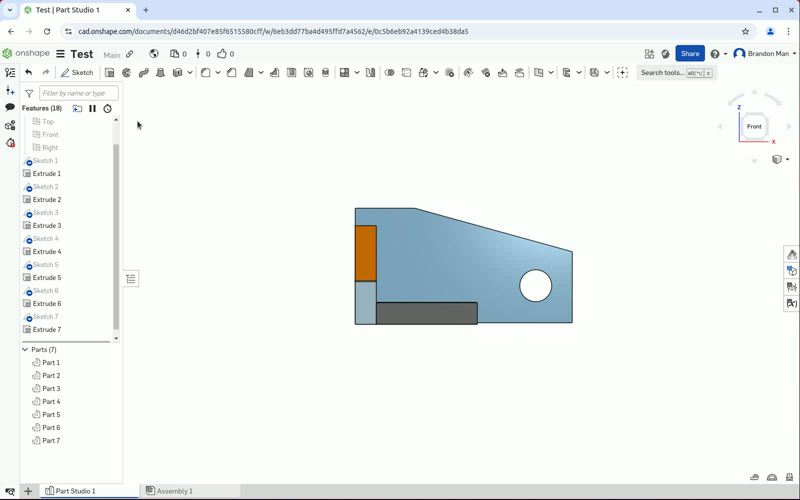
key(shift+h)
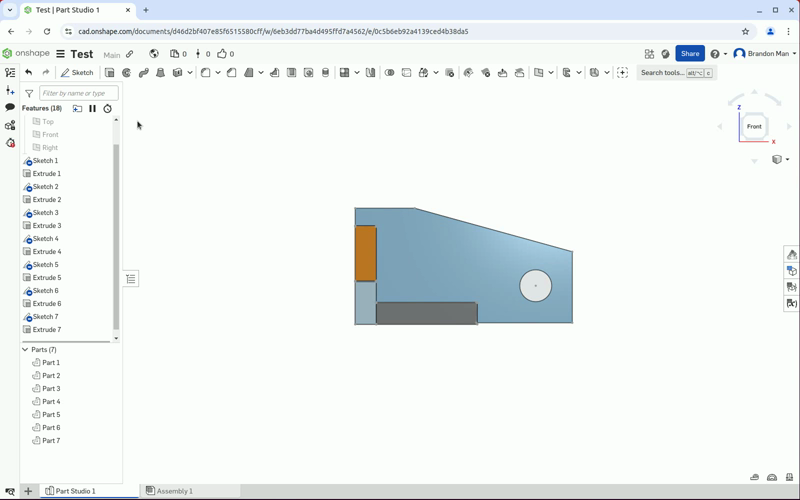
key(shift+7)
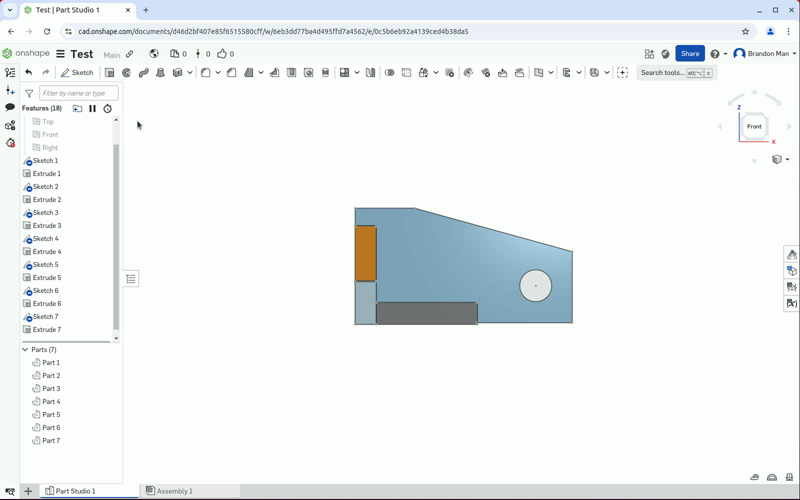
key(left, 2)
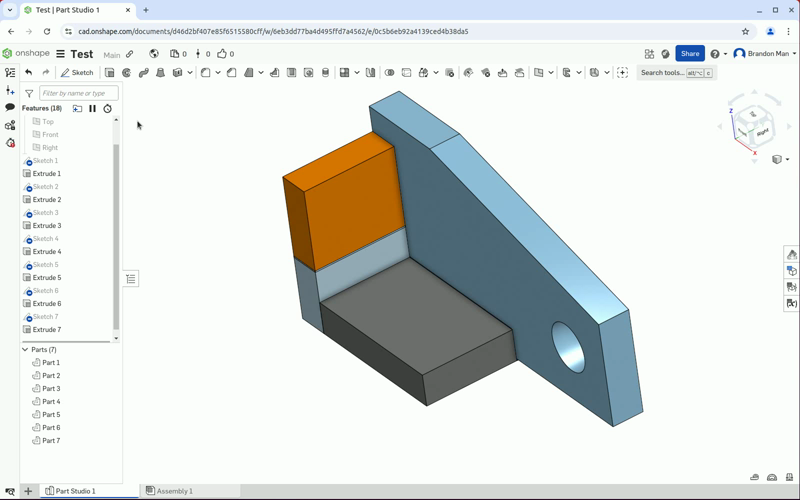
key(down, 2)
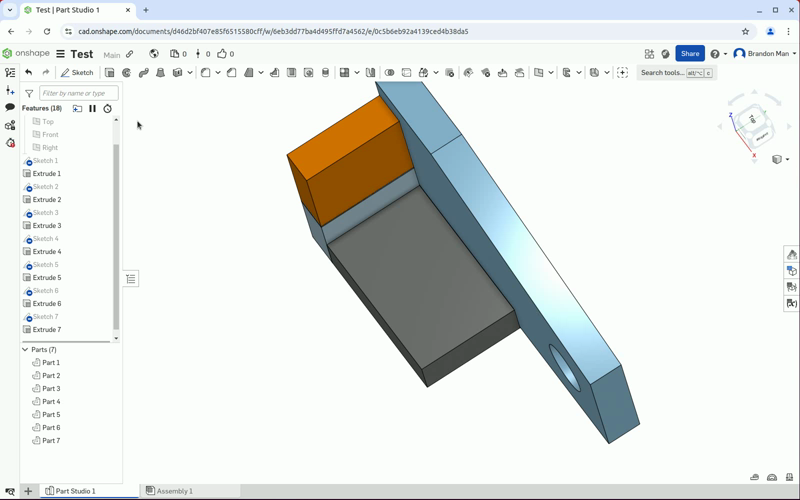
key(up, 2)
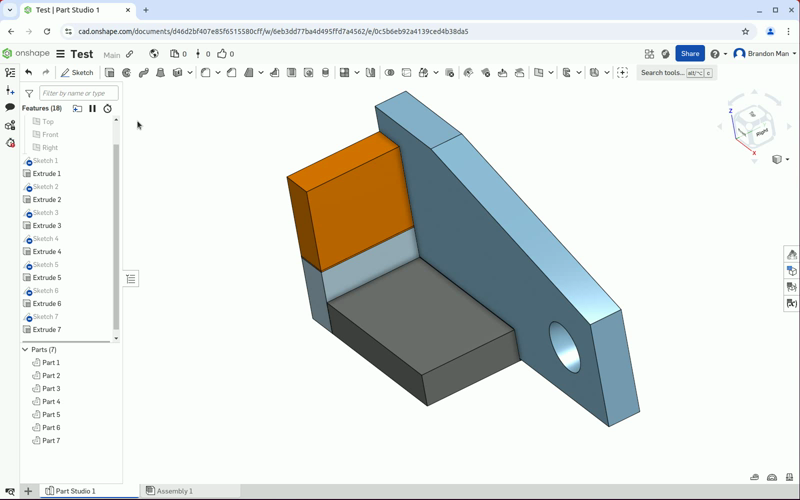
key(right, 2)
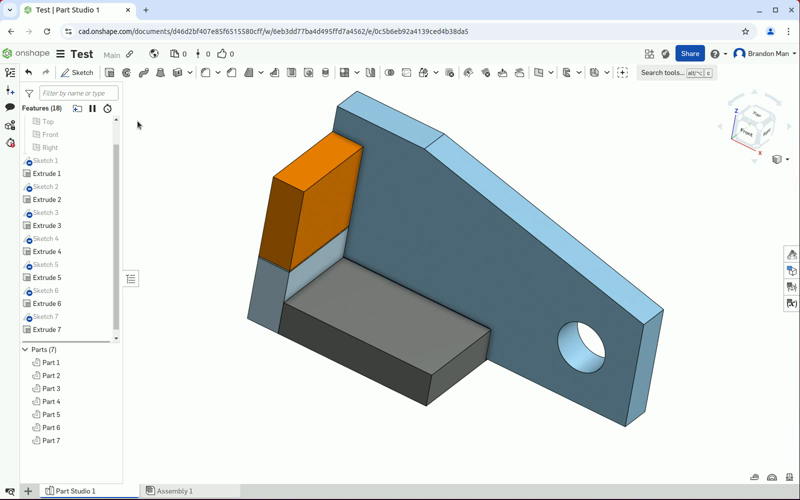
mouse_move(69, 163)
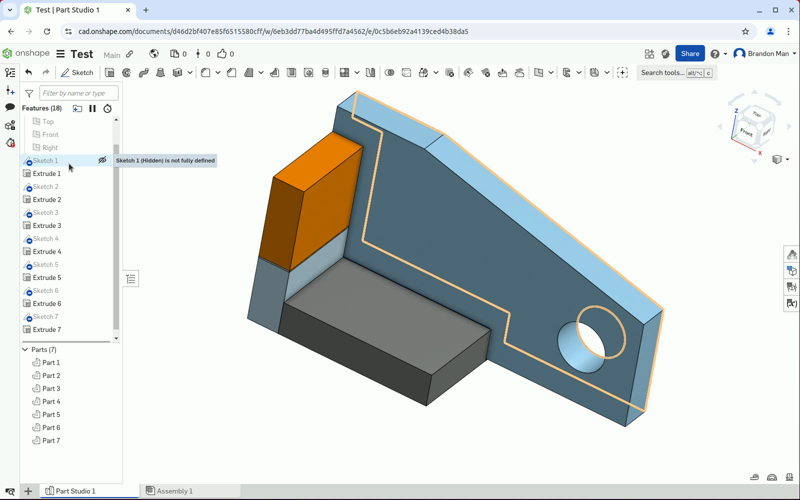
click(69, 163)